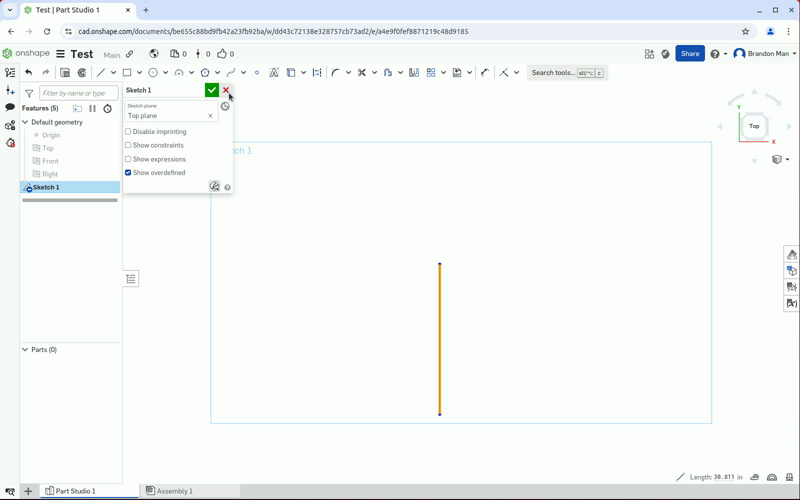
key(shift+h)
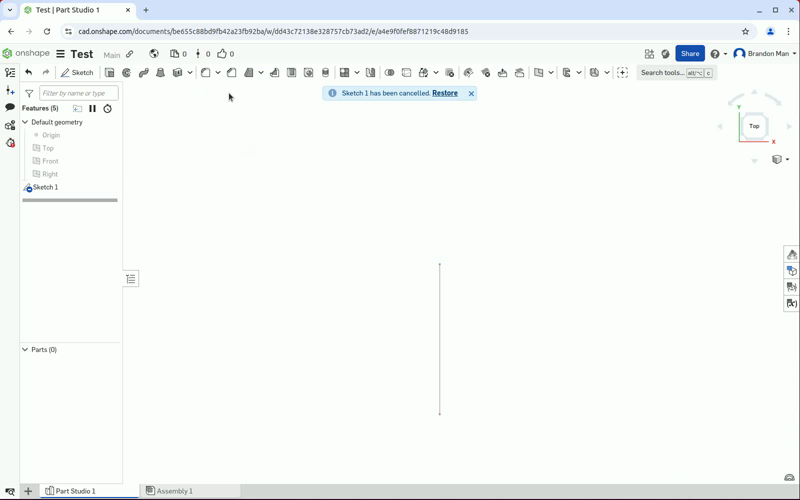
key(shift+s)
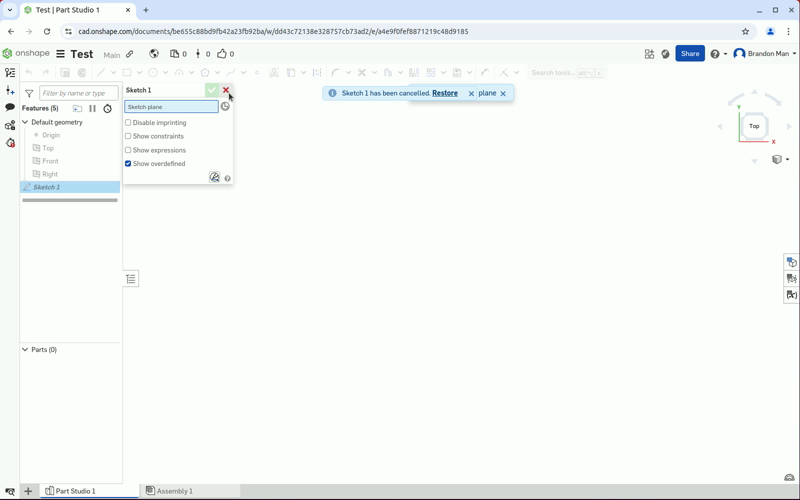
mouse_move(73, 150)
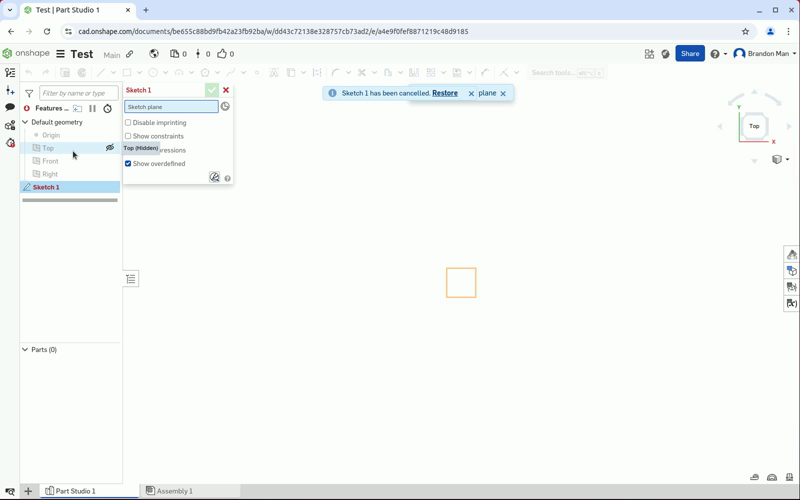
click(73, 150)
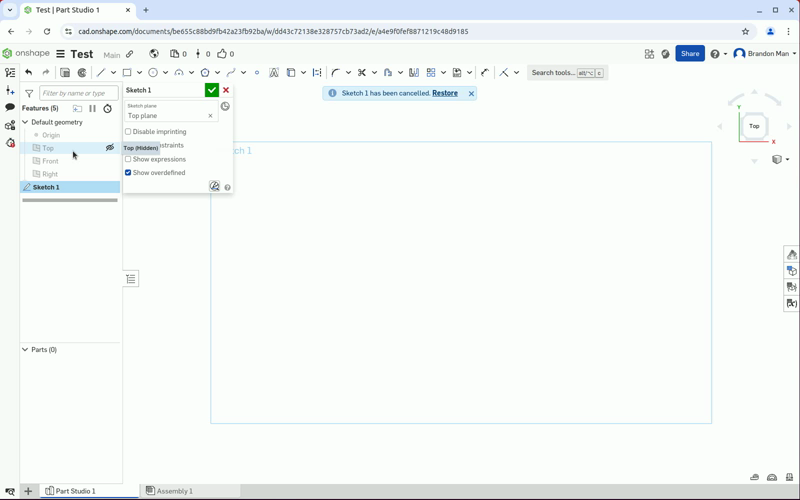
mouse_move(73, 352)
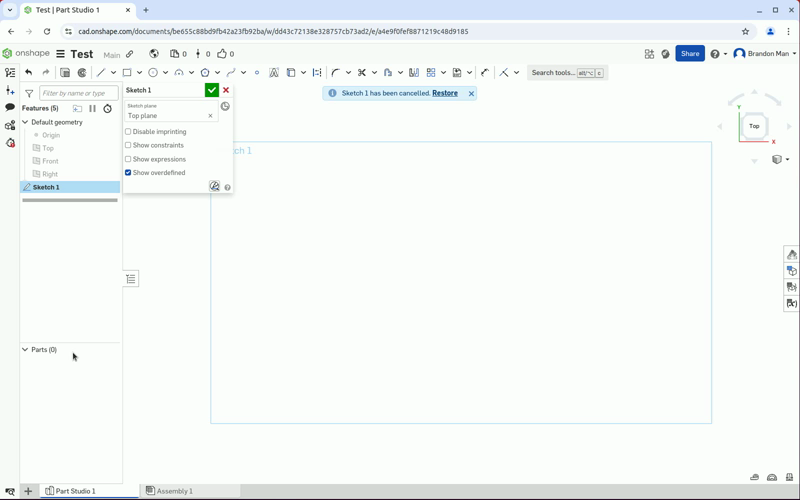
key(y)
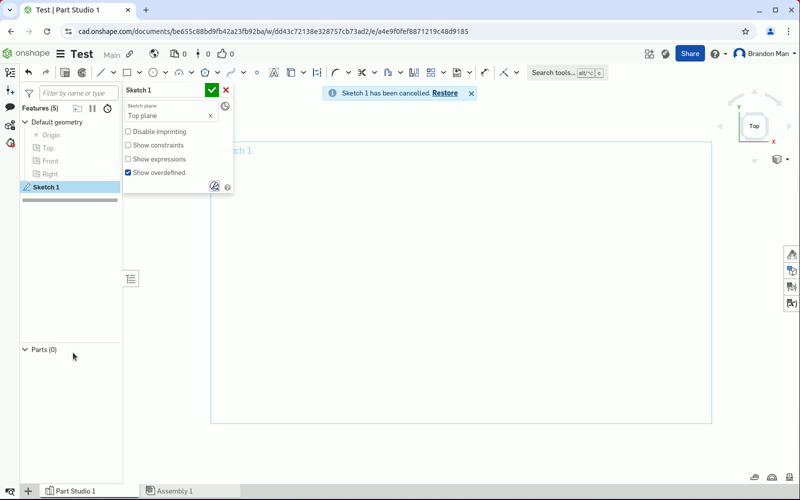
key(c)
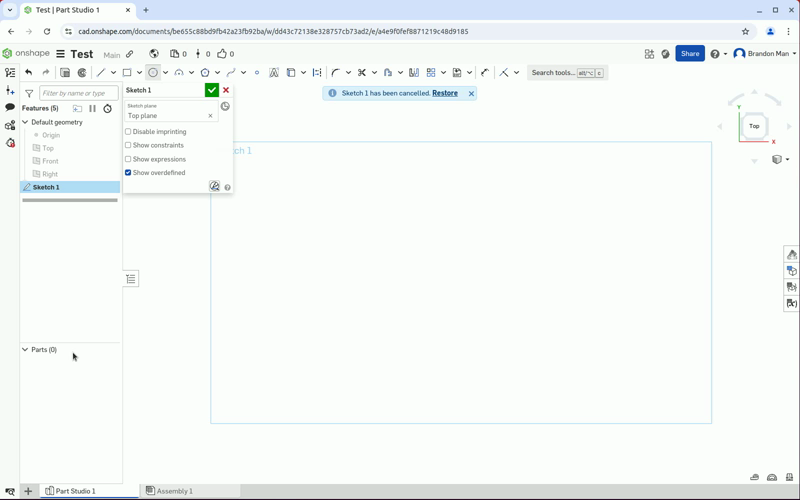
key_down(shift)
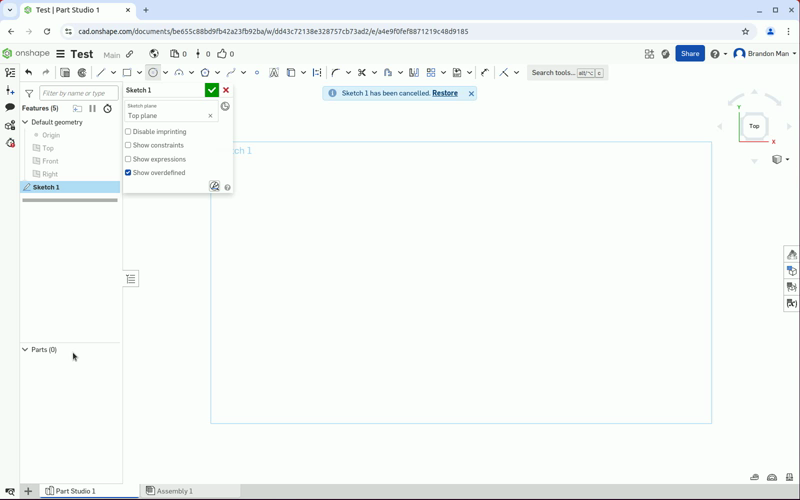
mouse_move(461, 282)
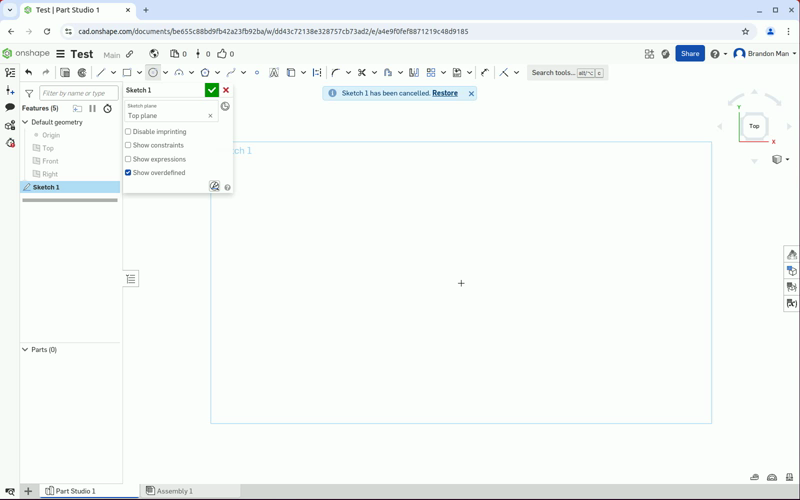
click(461, 282)
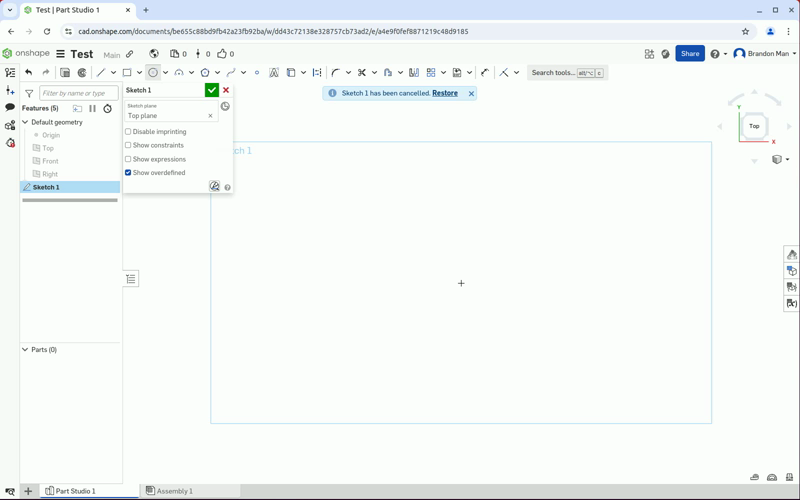
key_up(shift)
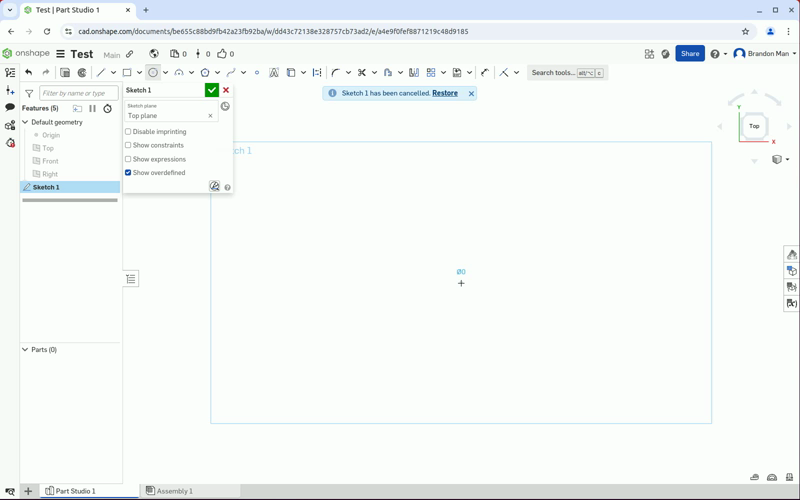
mouse_move(574, 282)
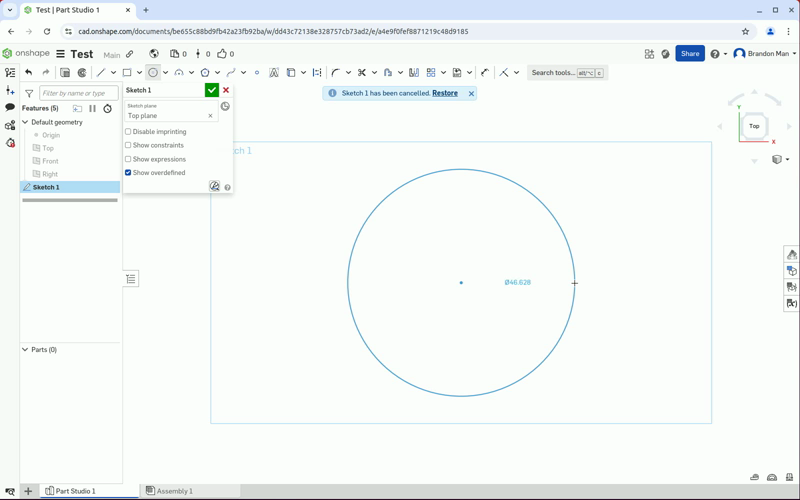
click(574, 282)
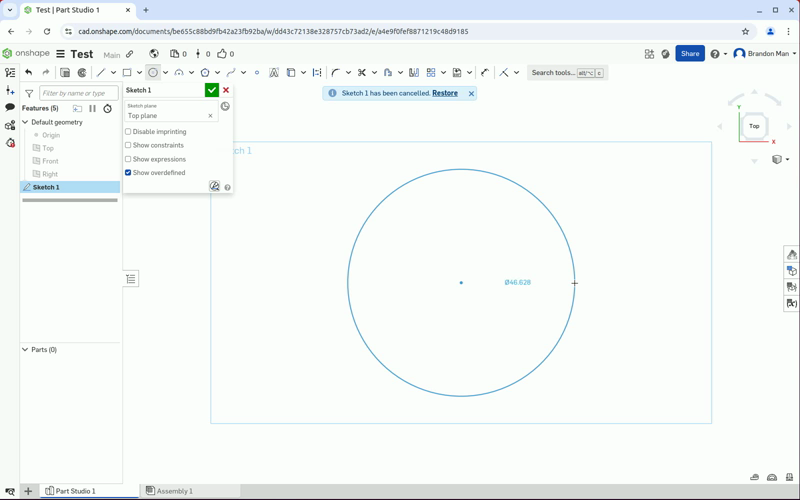
key(esc)
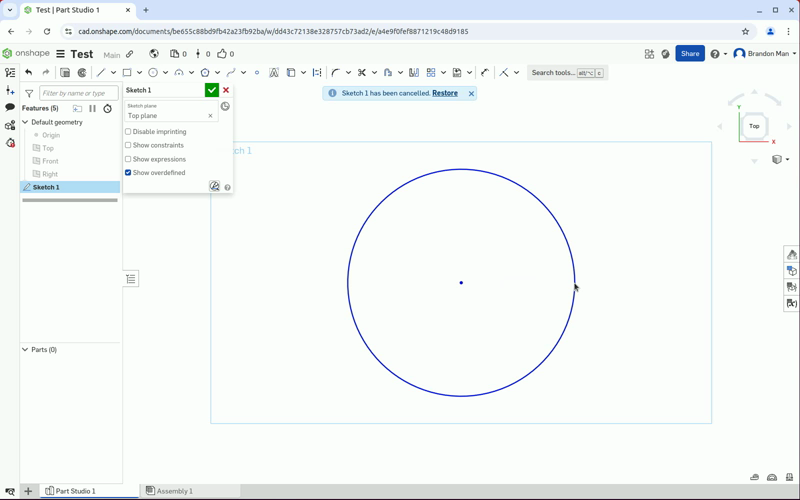
mouse_move(472, 225)
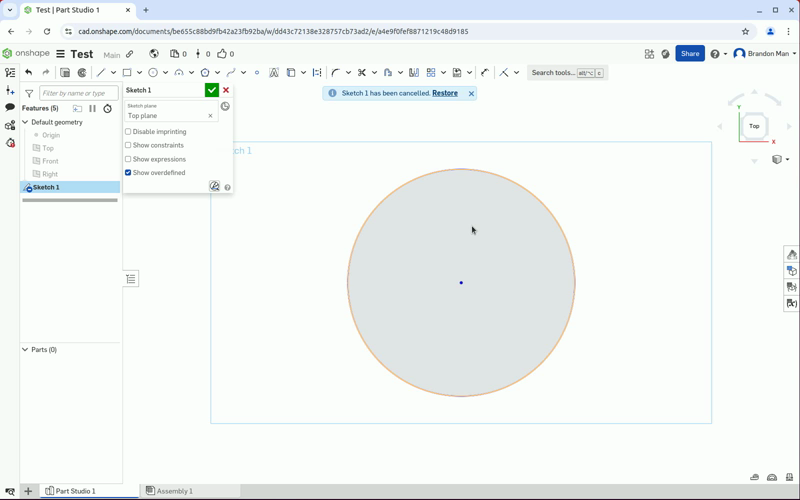
click(472, 225)
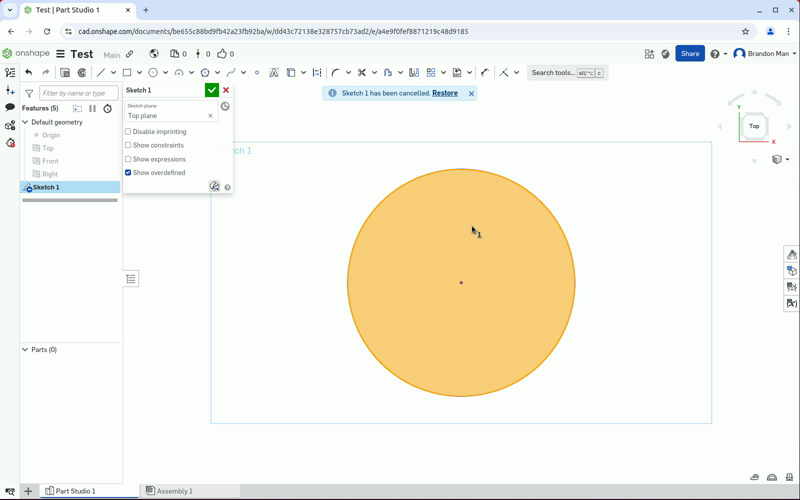
mouse_move(73, 352)
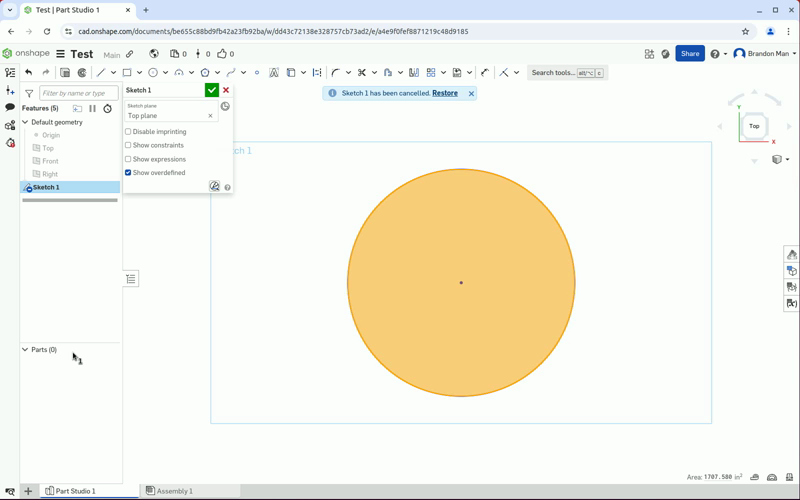
key(shift+y)
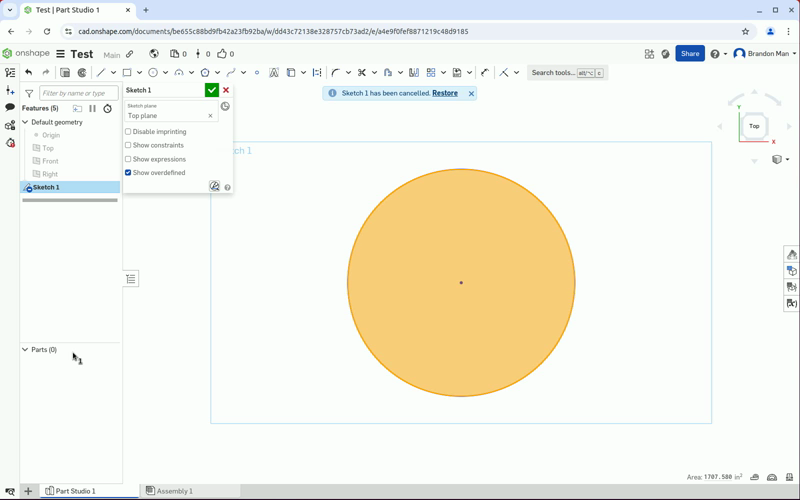
key(shift+e)
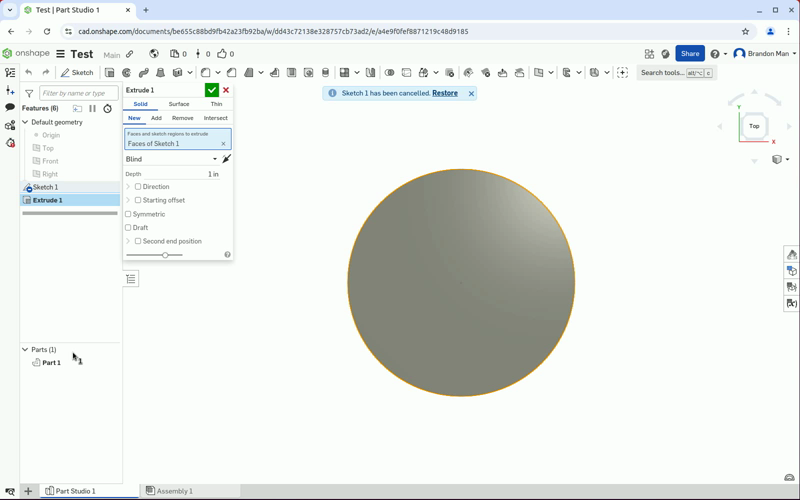
mouse_move(143, 106)
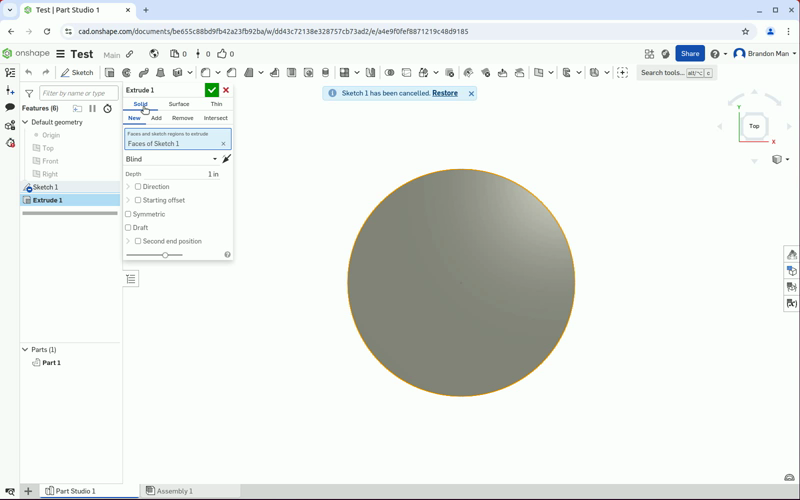
click(143, 106)
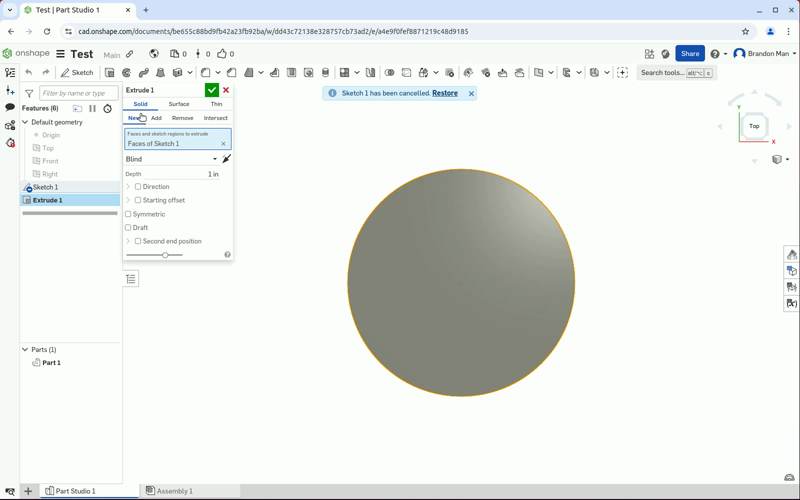
mouse_move(137, 120)
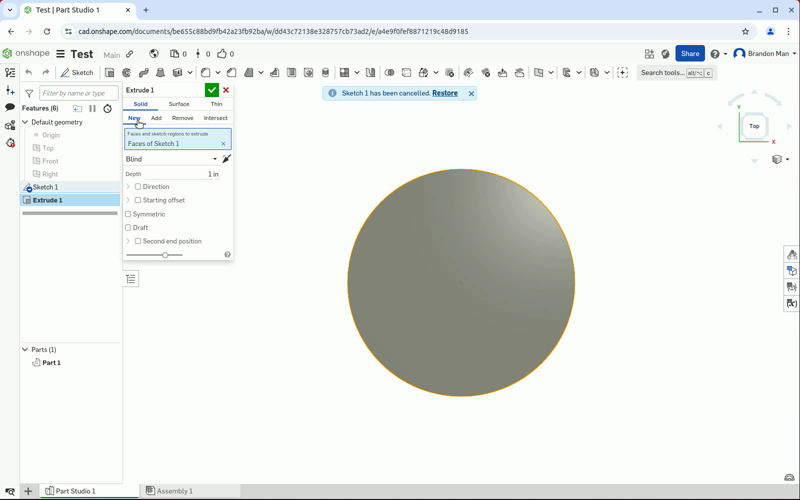
click(137, 120)
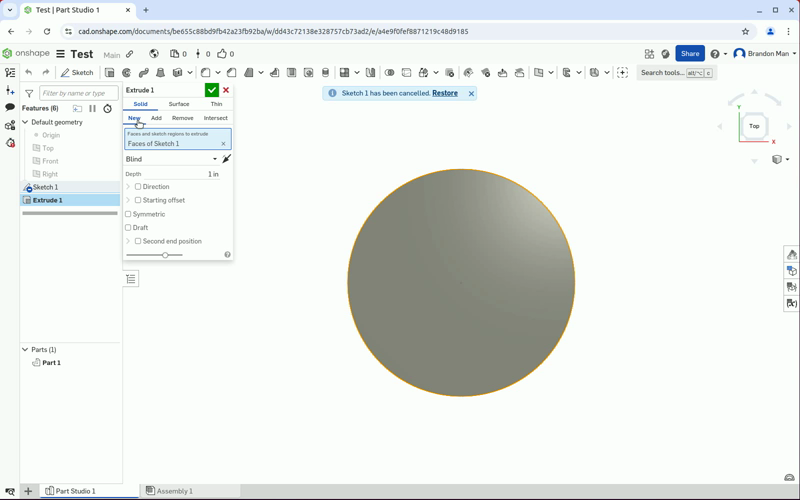
key(tab, 4)
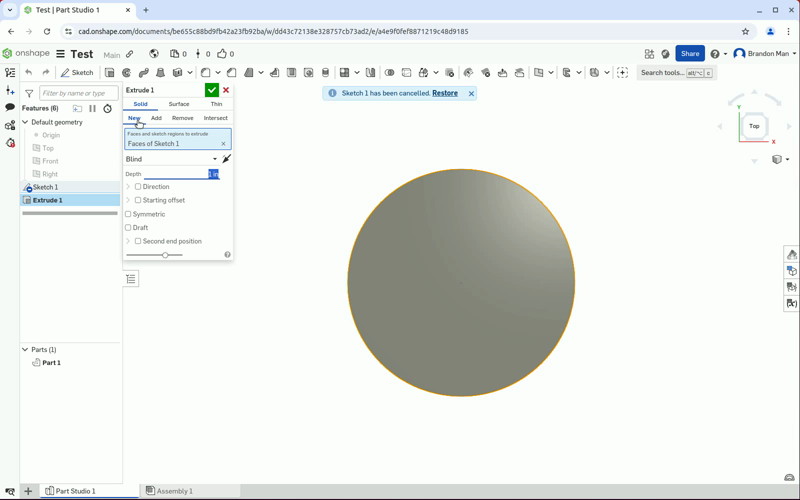
text(-0.241)
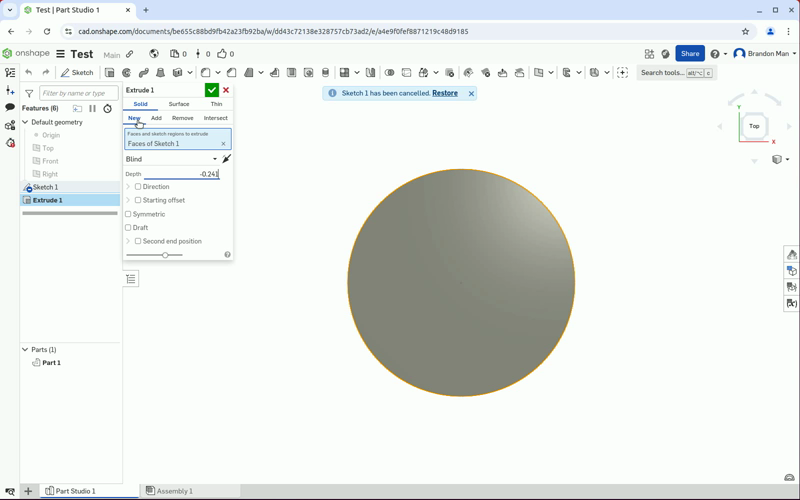
key(enter)
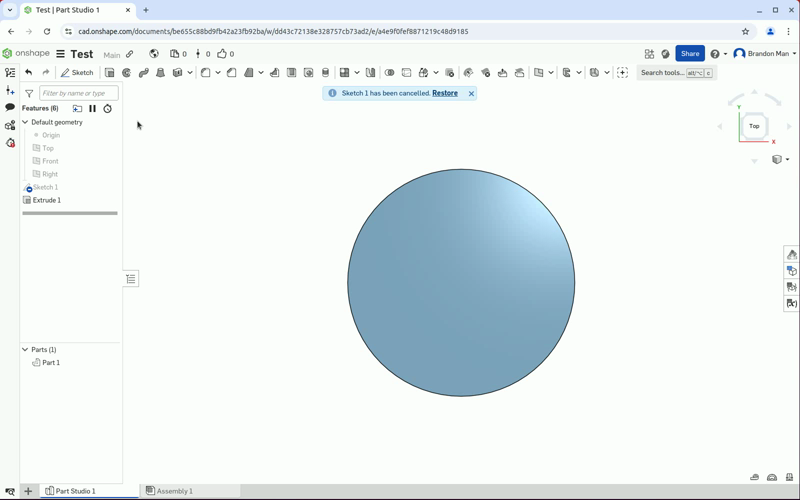
key(shift+h)
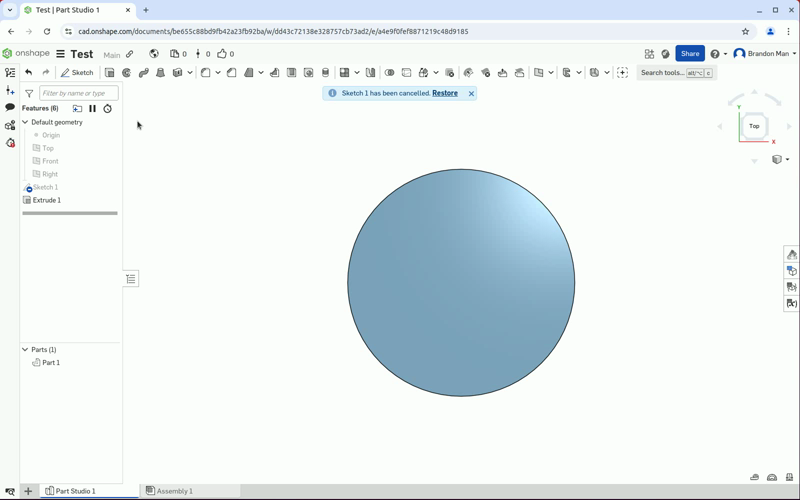
key(shift+h)
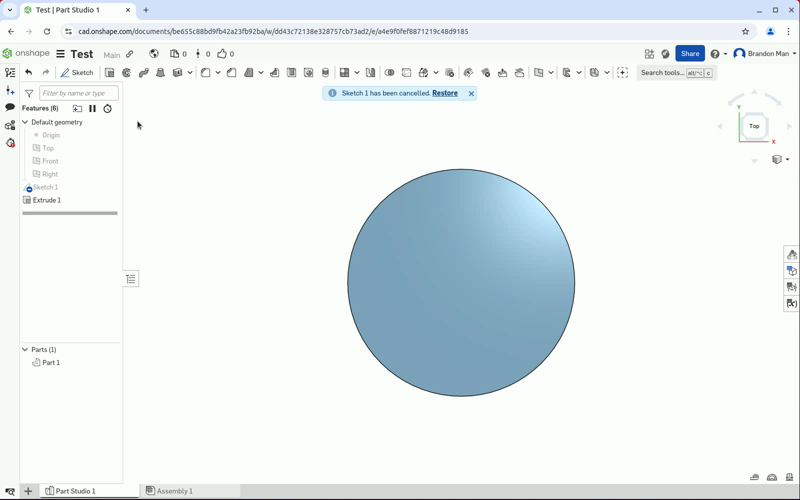
mouse_move(73, 189)
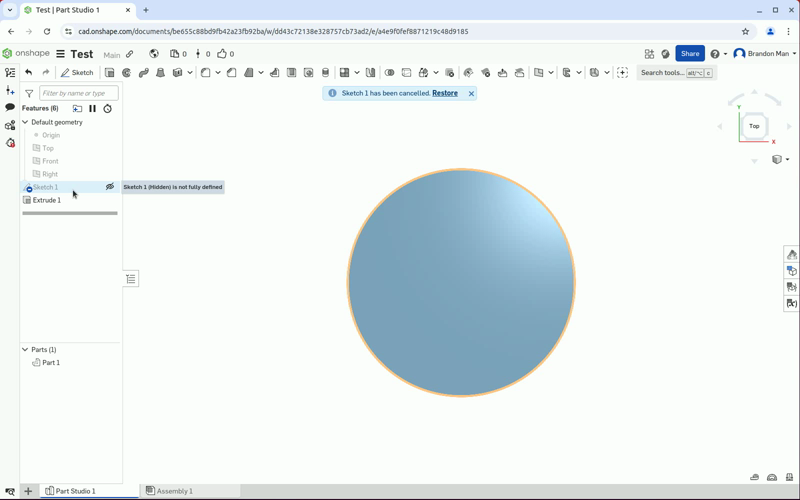
click(73, 189)
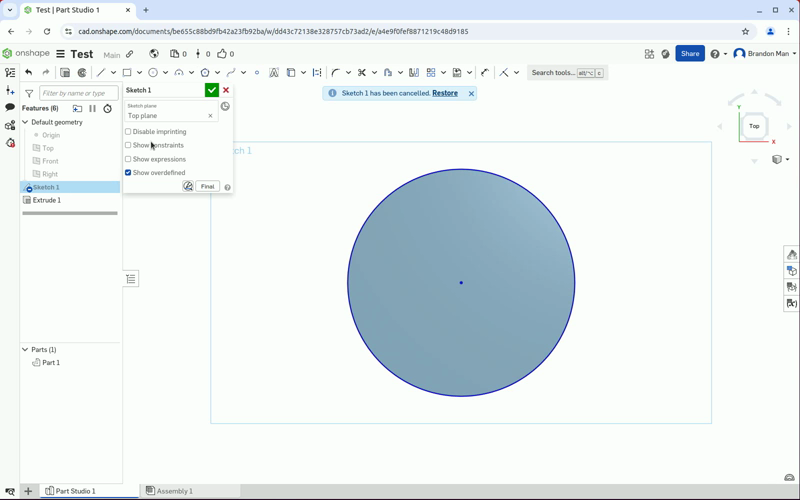
mouse_move(229, 92)
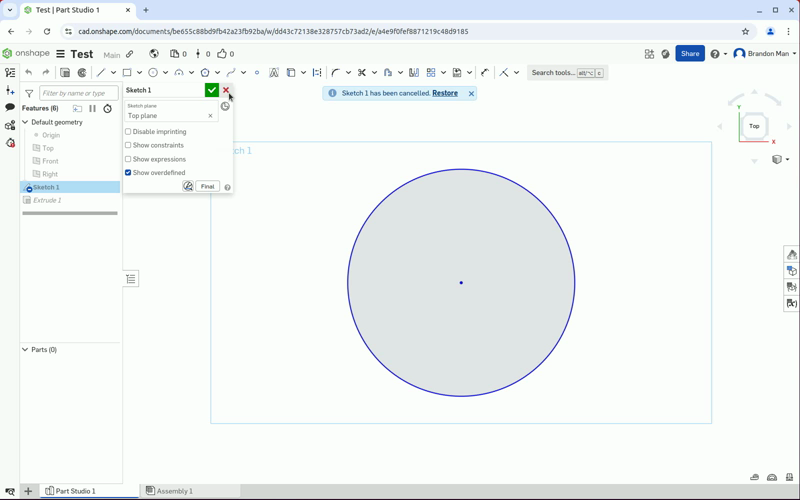
click(229, 92)
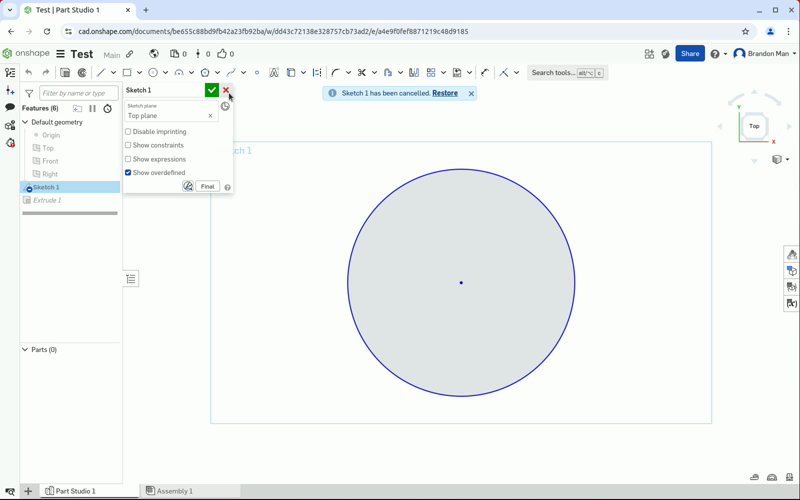
key(shift+s)
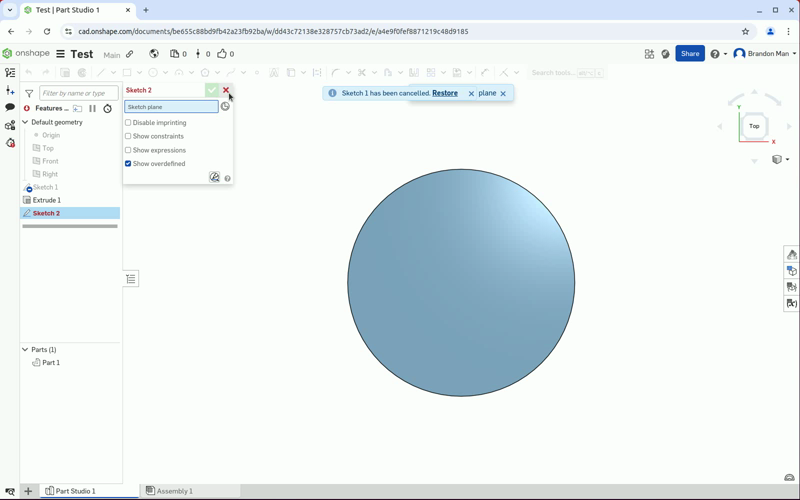
mouse_move(73, 150)
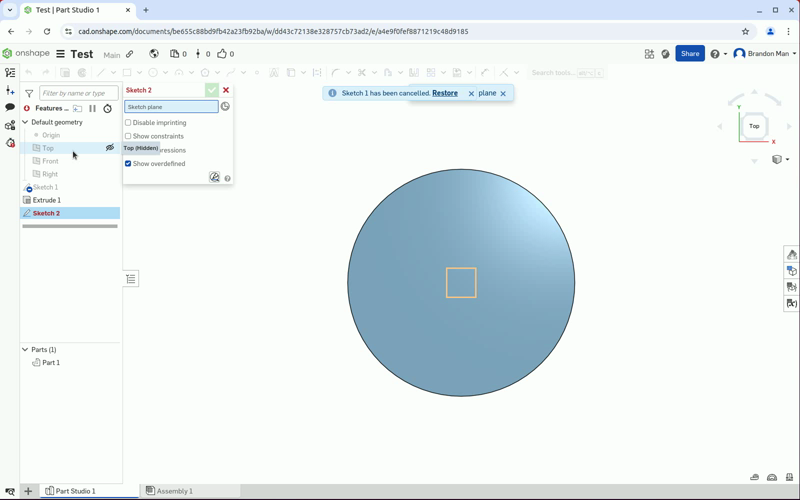
click(73, 150)
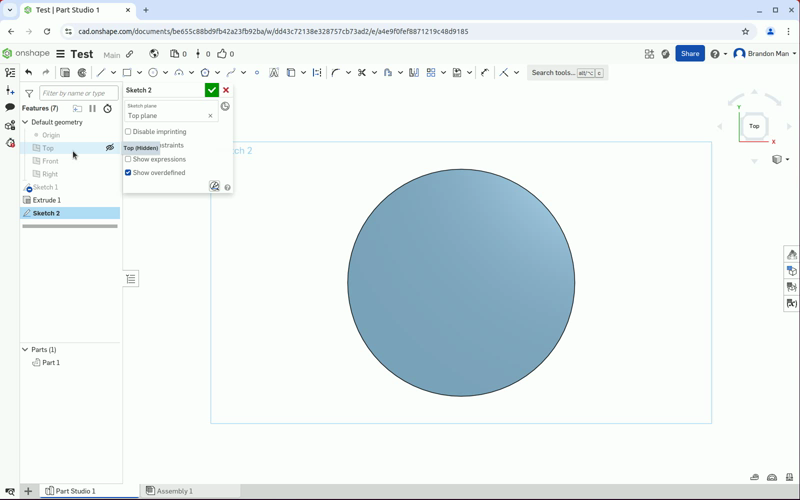
mouse_move(73, 352)
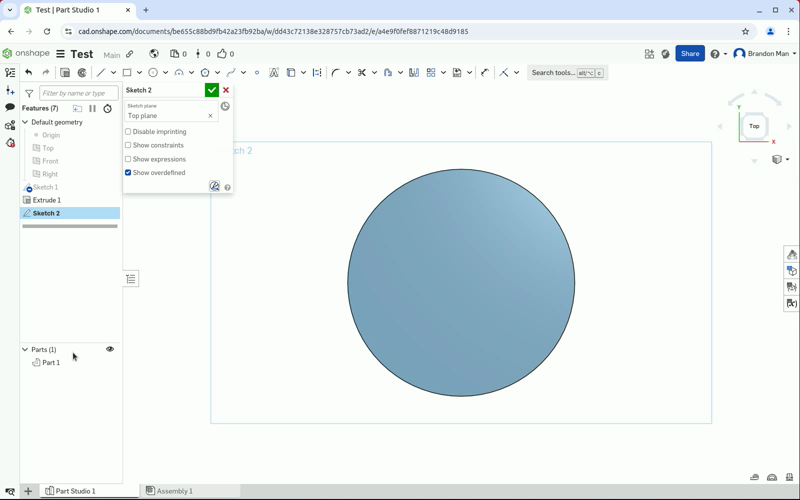
key(y)
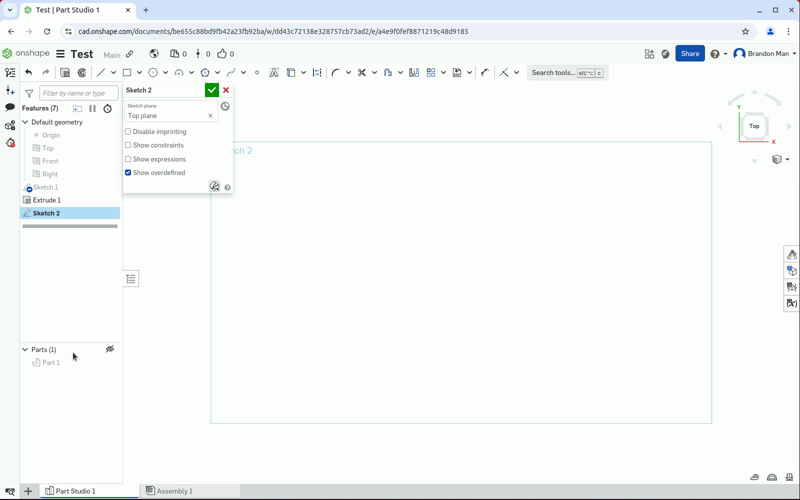
key(c)
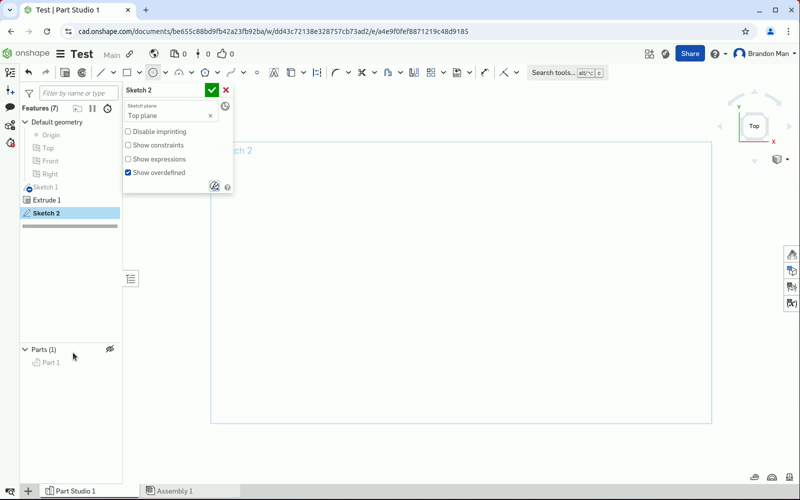
key_down(shift)
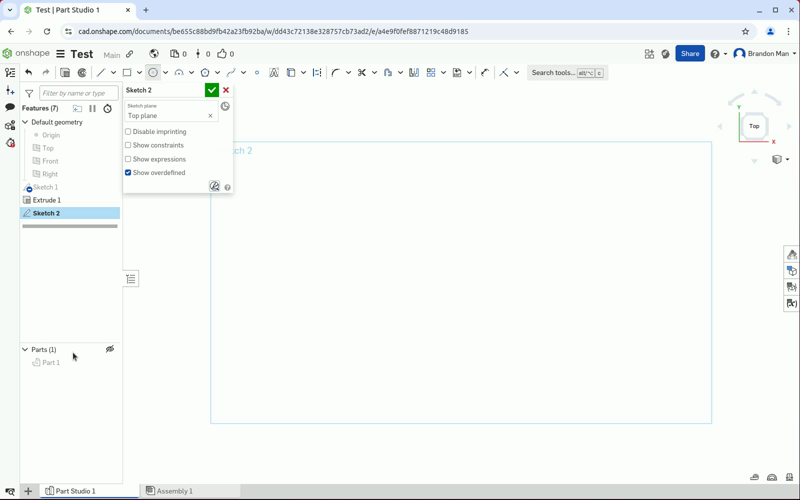
mouse_move(461, 282)
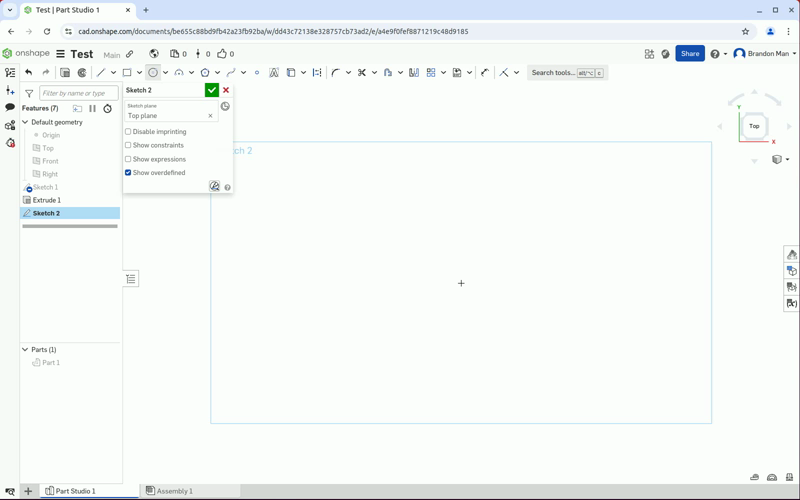
click(461, 282)
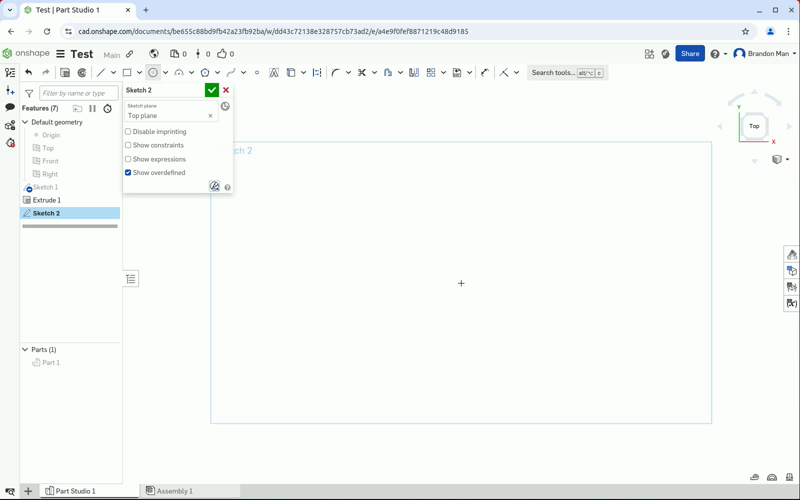
key_up(shift)
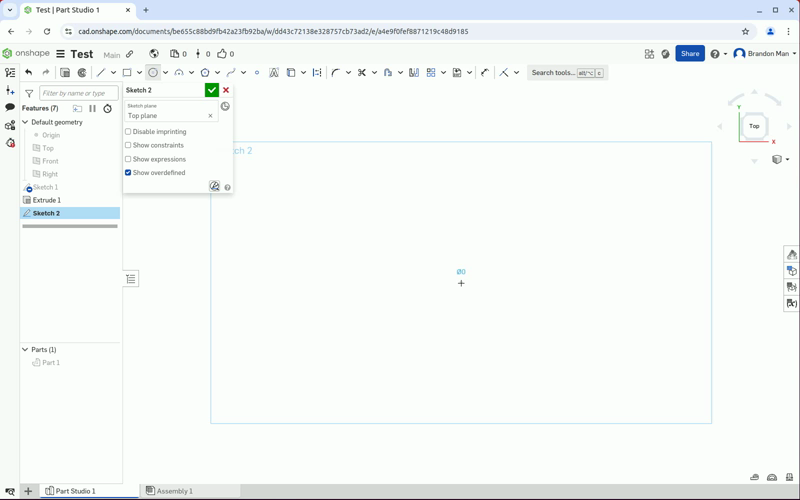
mouse_move(574, 282)
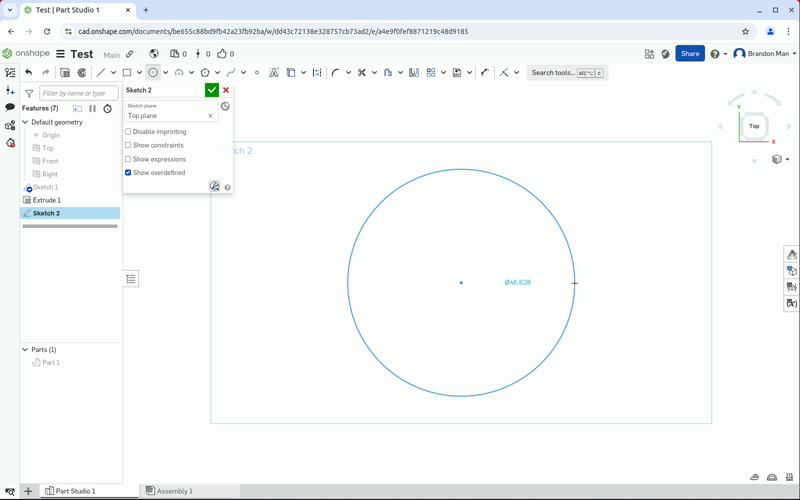
click(574, 282)
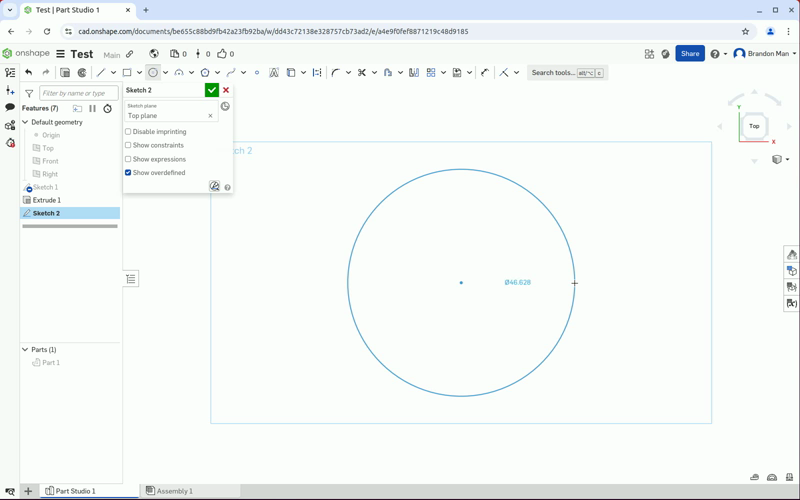
key(esc)
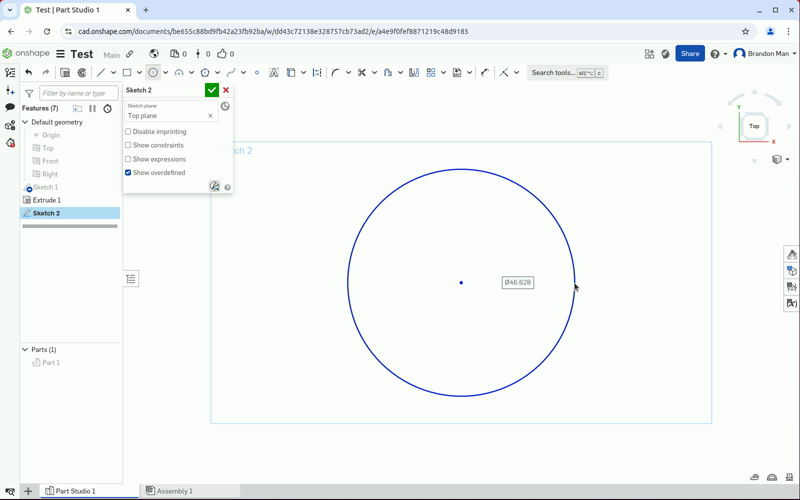
key(c)
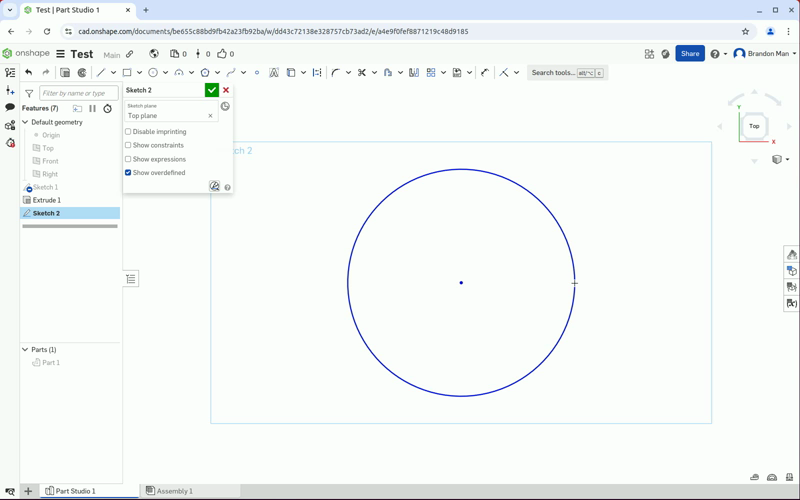
key_down(shift)
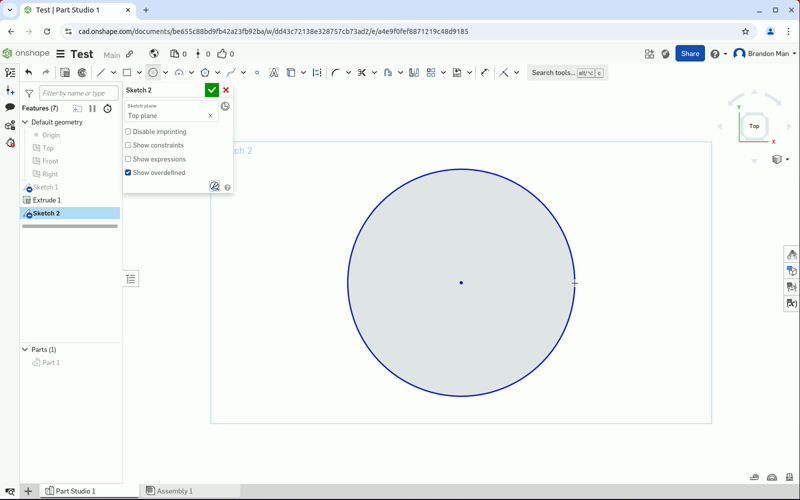
mouse_move(461, 282)
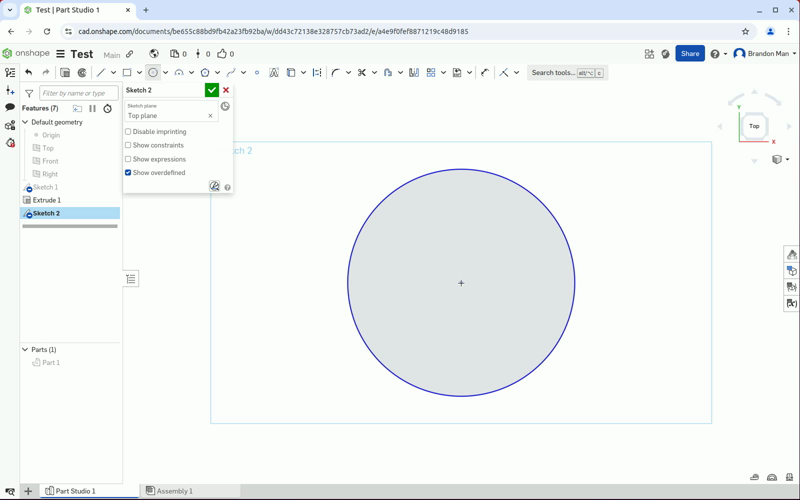
click(461, 282)
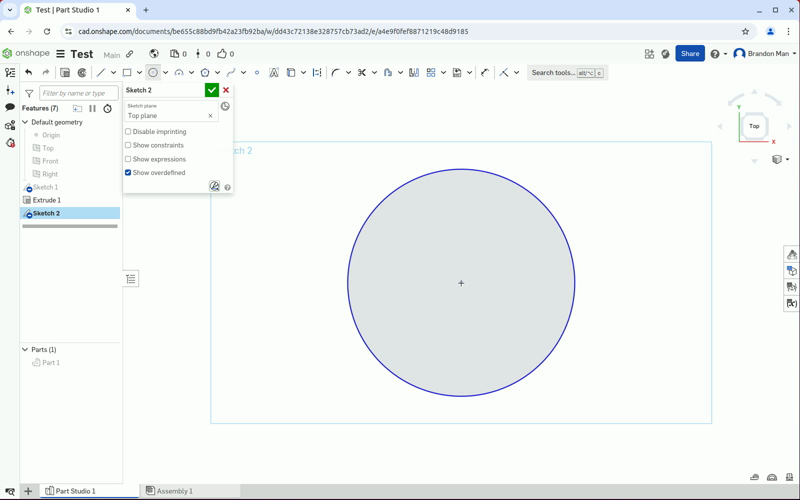
key_up(shift)
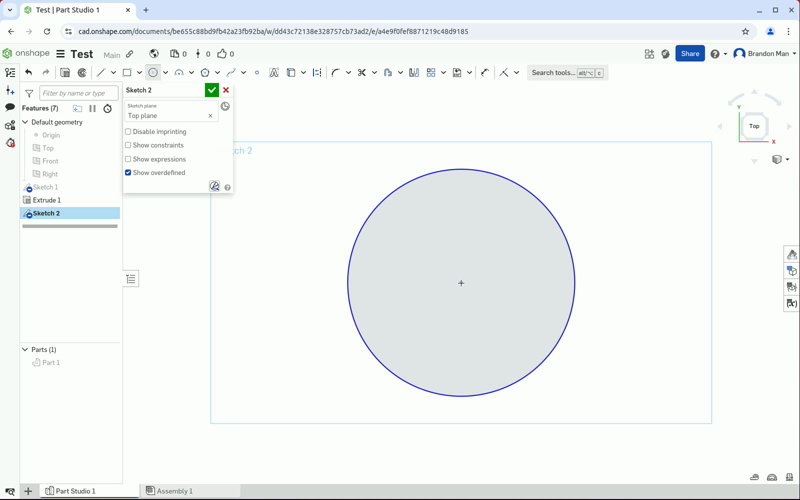
mouse_move(569, 282)
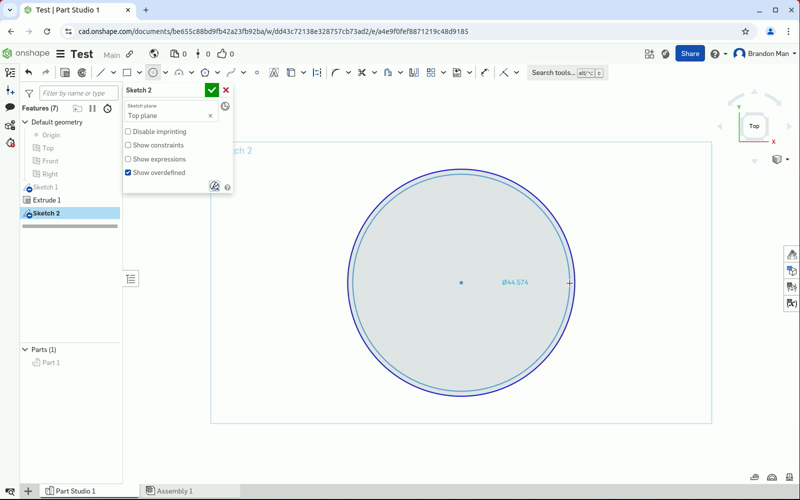
click(569, 282)
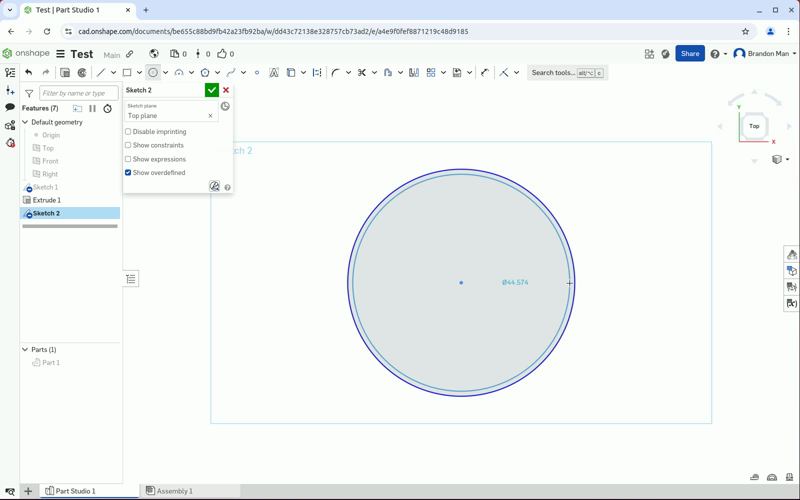
key(esc)
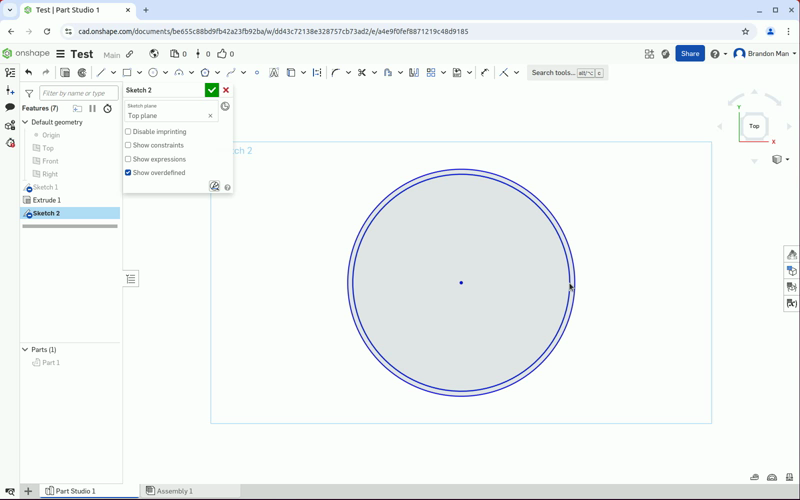
mouse_move(453, 172)
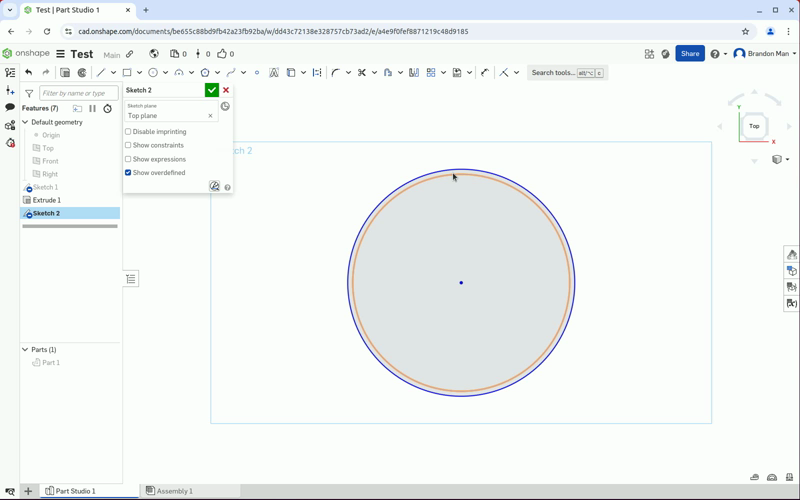
click(453, 172)
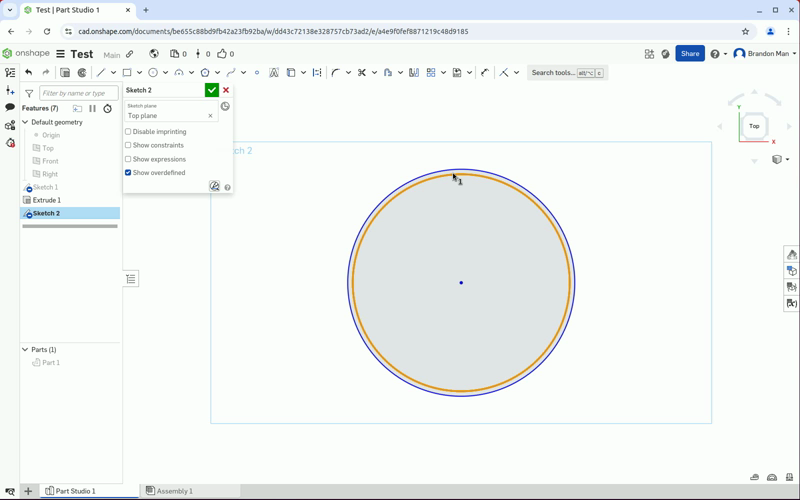
mouse_move(73, 352)
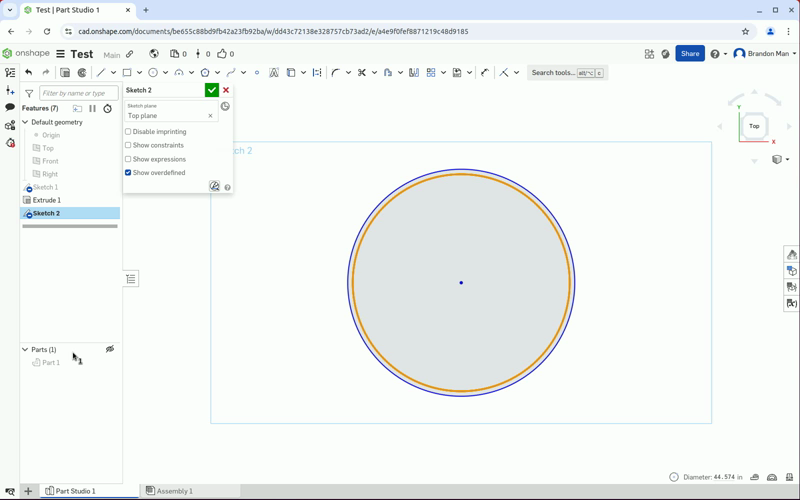
key(shift+y)
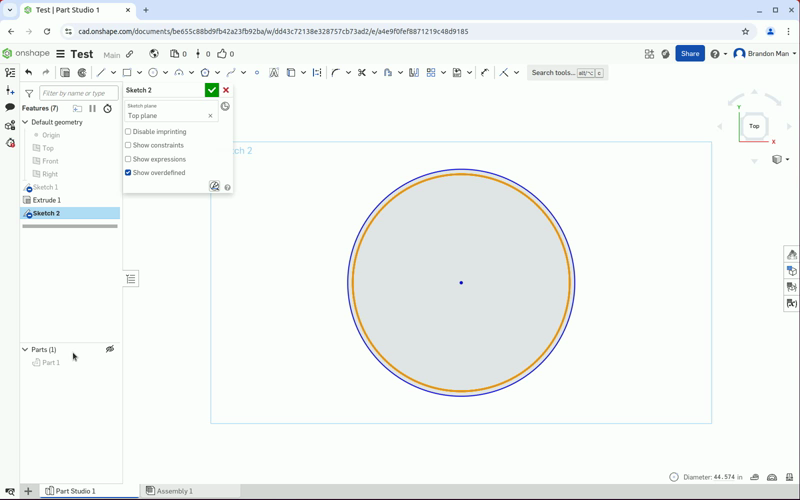
key(shift+e)
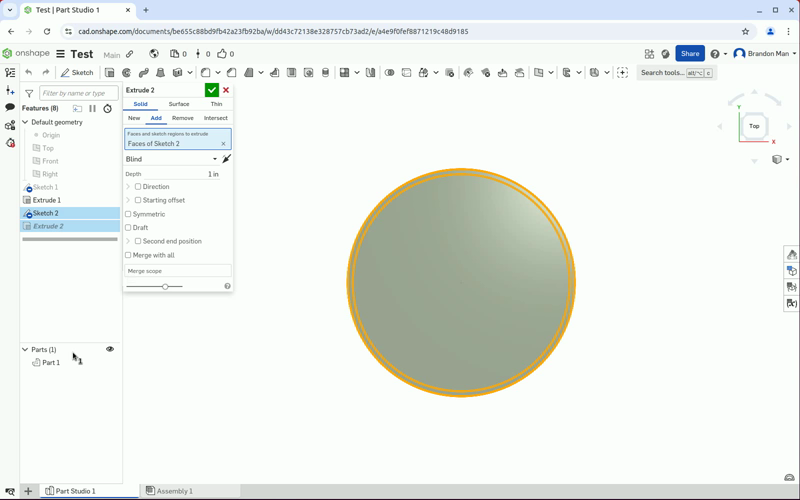
mouse_move(143, 106)
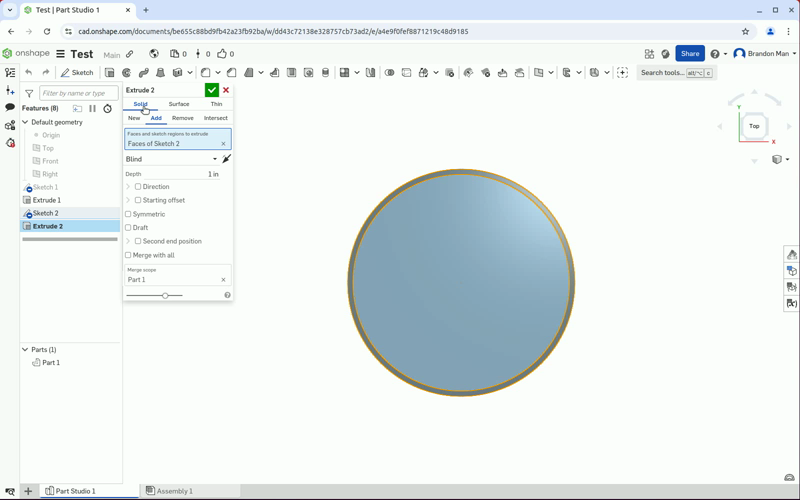
click(143, 106)
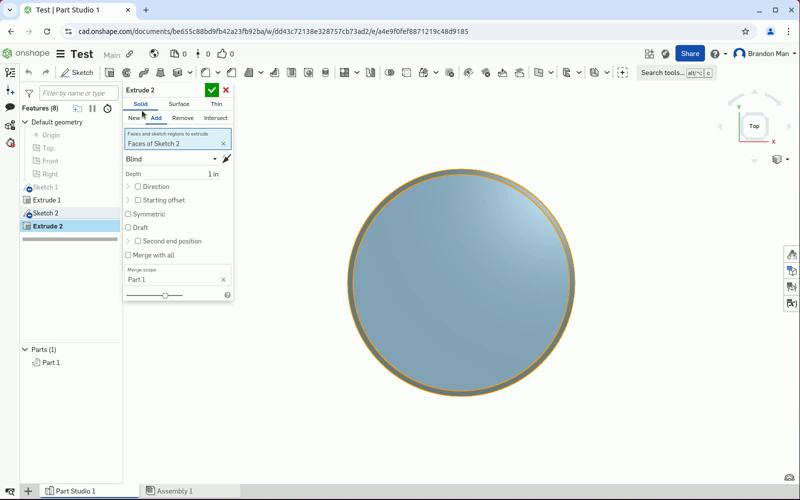
mouse_move(137, 120)
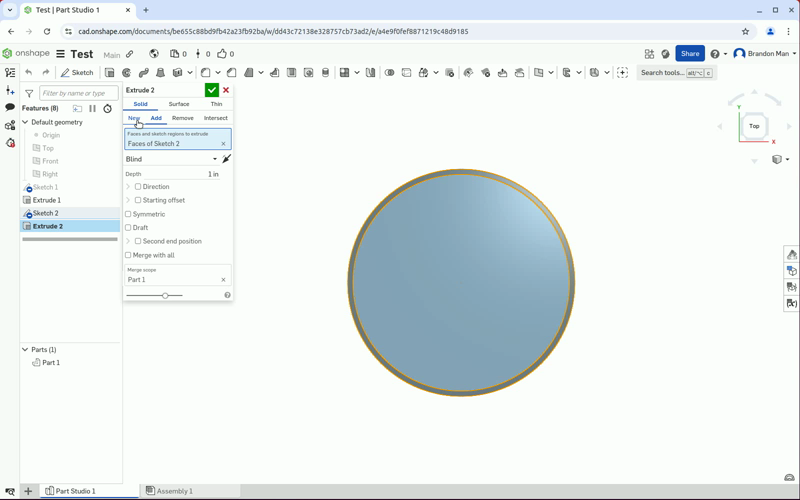
click(137, 120)
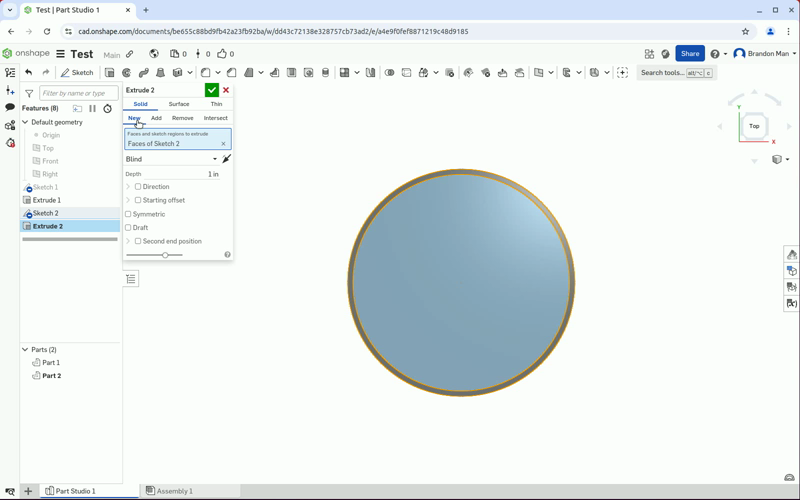
key(tab, 4)
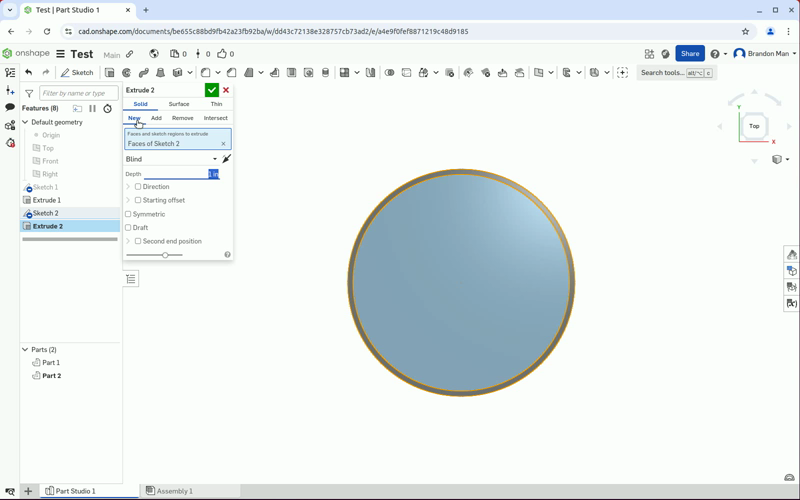
text(3.611)
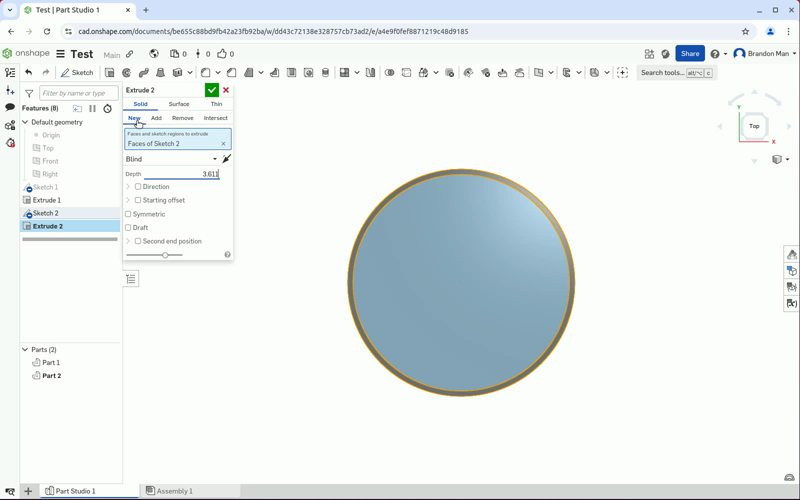
key(enter)
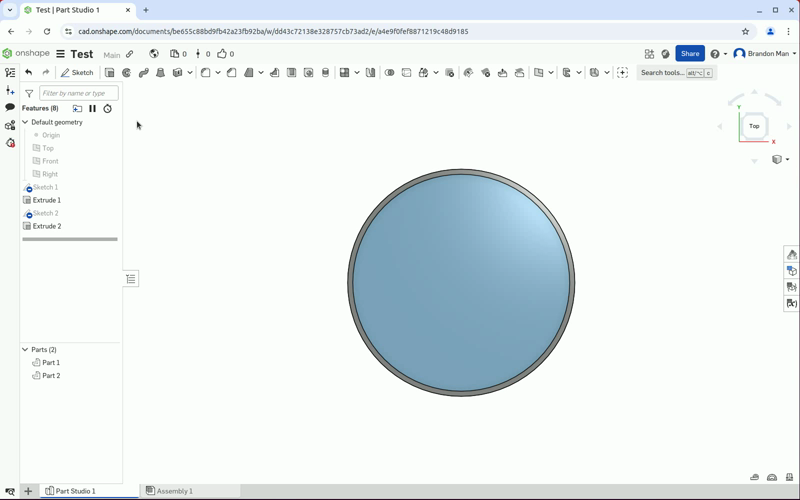
key(shift+h)
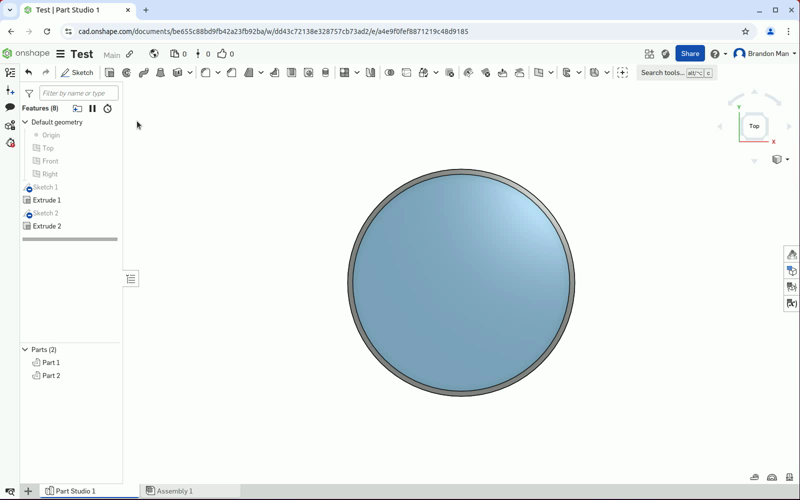
key(shift+h)
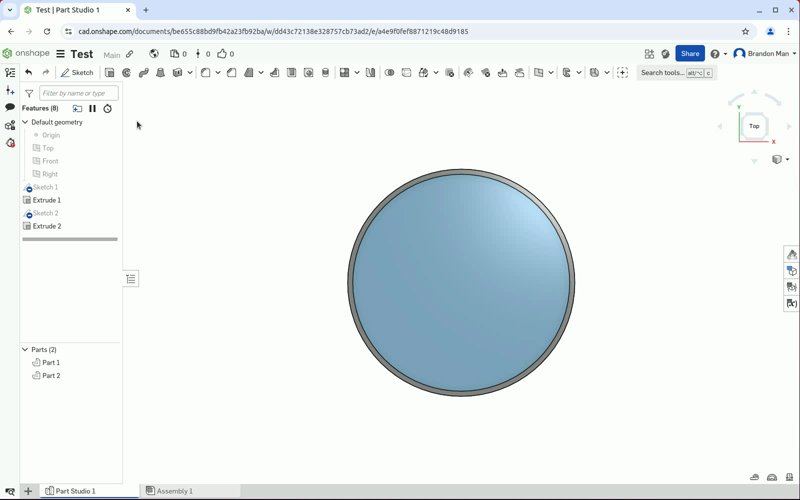
mouse_move(73, 189)
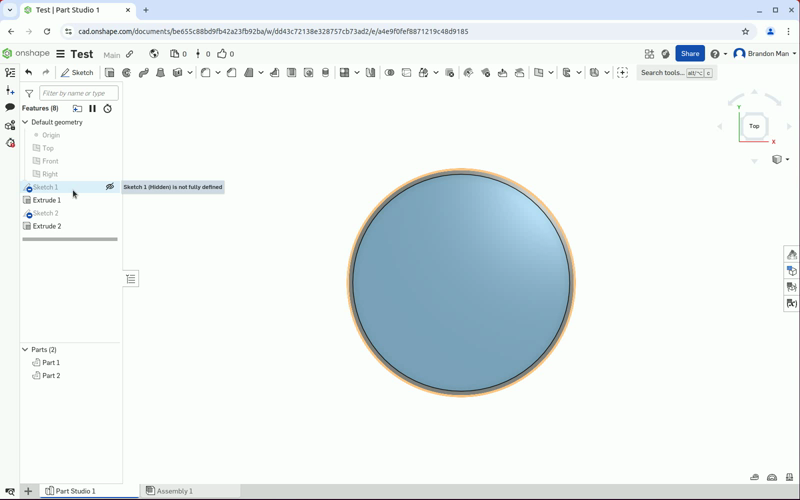
click(73, 189)
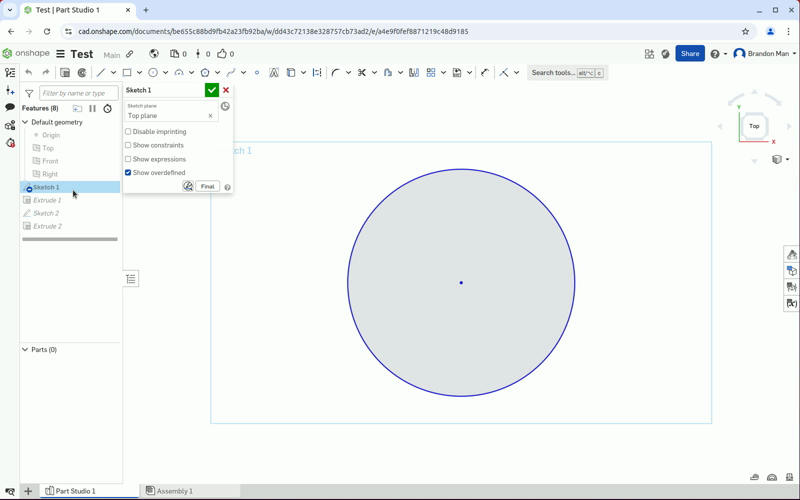
mouse_move(229, 92)
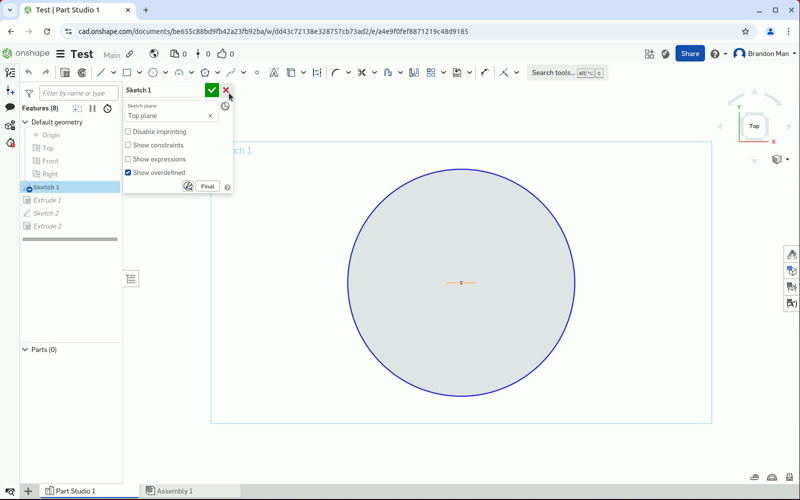
click(229, 92)
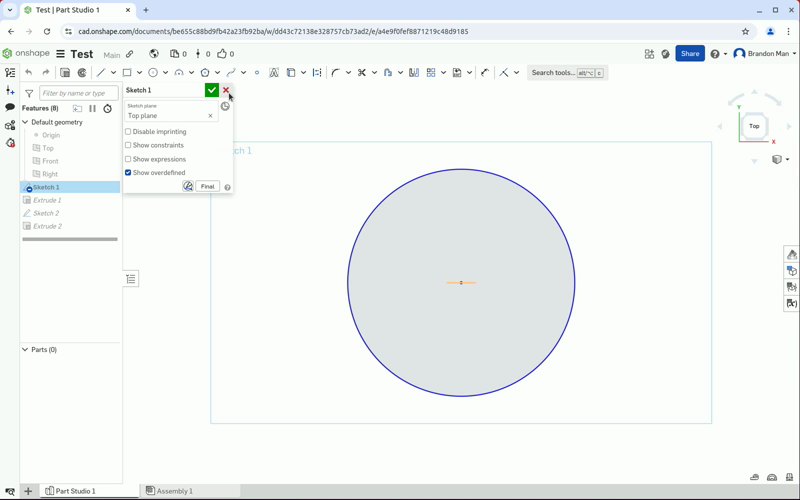
key(shift+s)
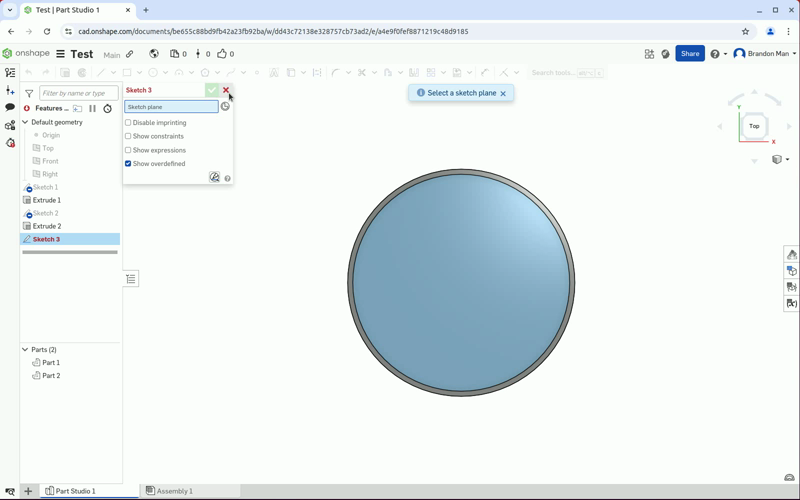
mouse_move(73, 150)
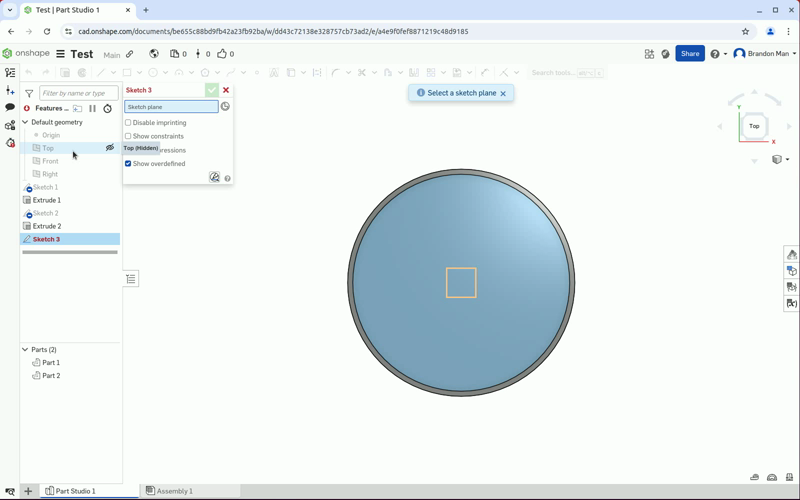
click(73, 150)
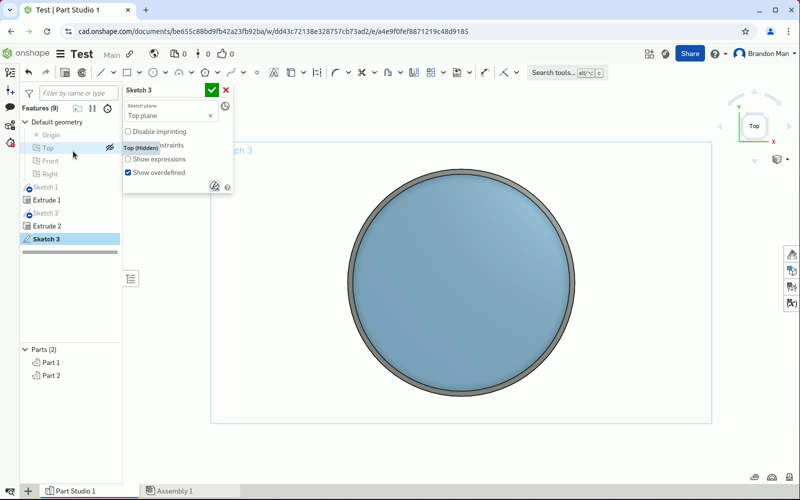
mouse_move(73, 352)
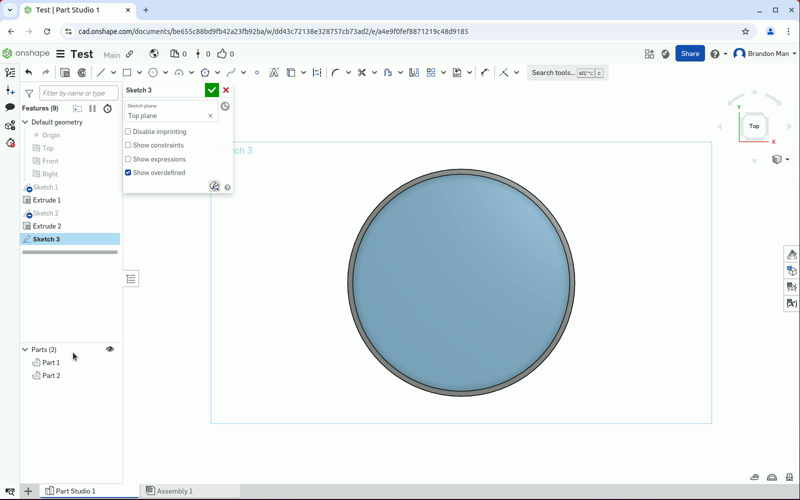
key(y)
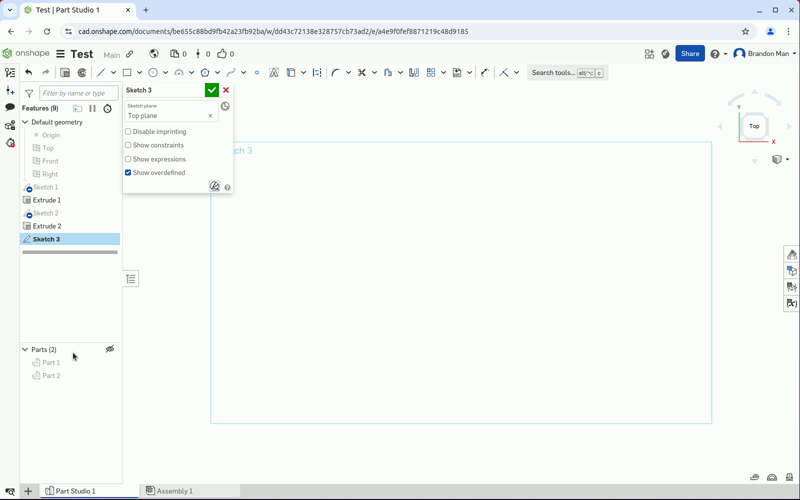
key(c)
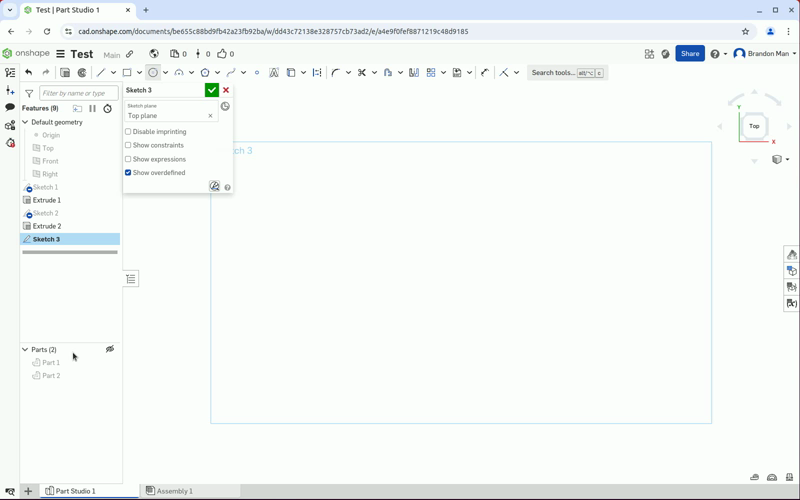
key_down(shift)
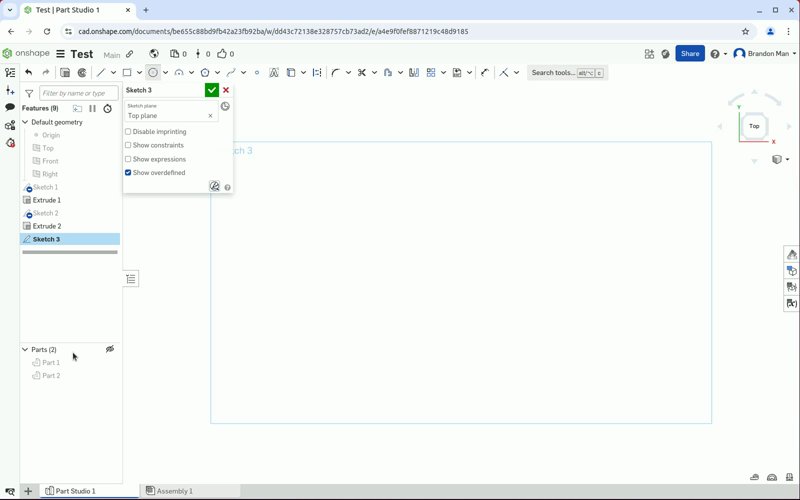
mouse_move(461, 282)
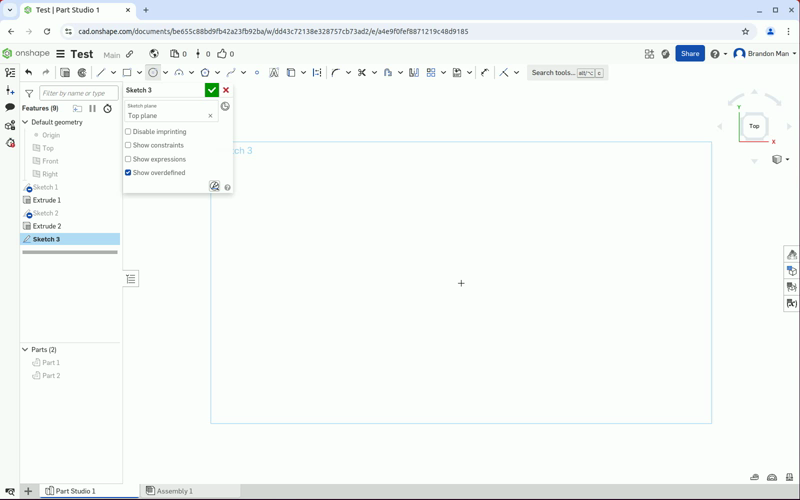
click(461, 282)
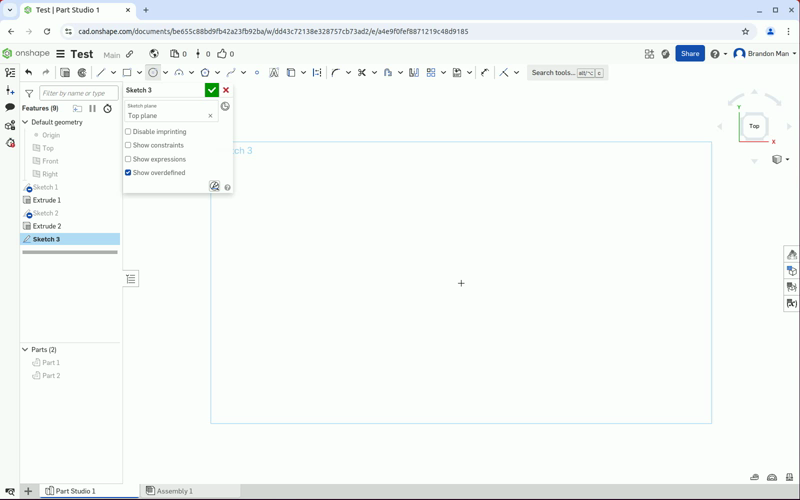
key_up(shift)
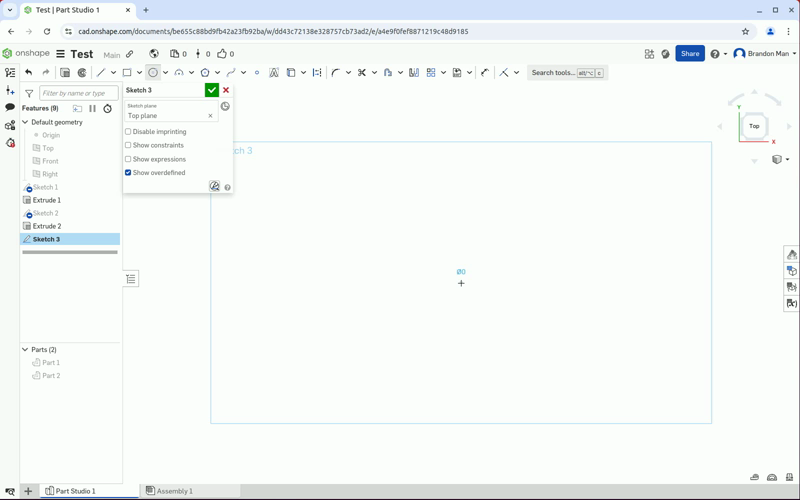
mouse_move(553, 282)
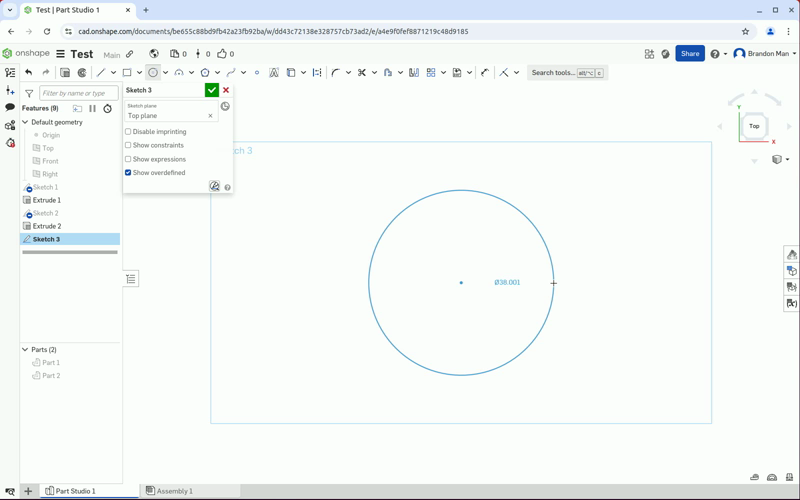
click(553, 282)
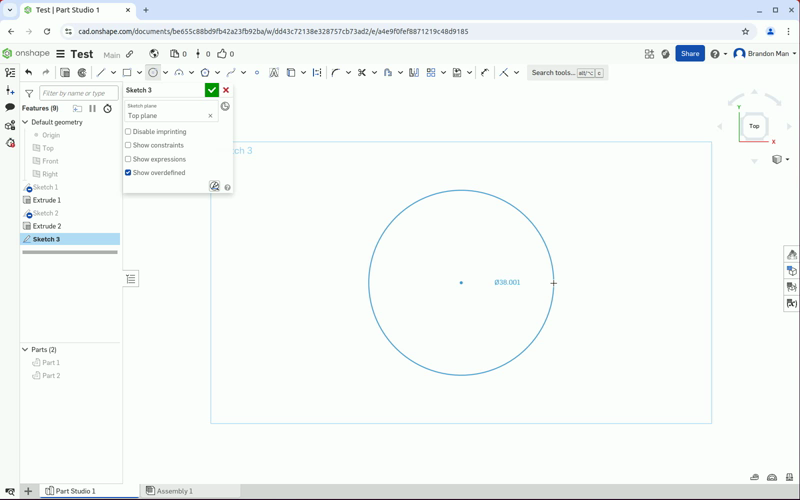
key(esc)
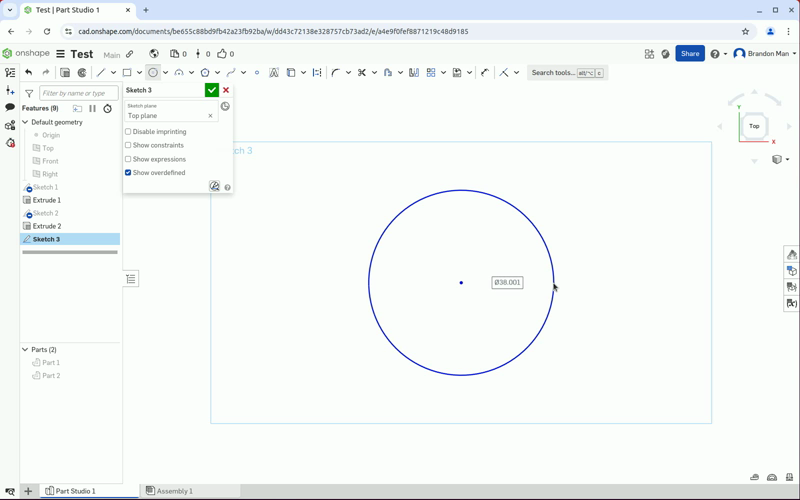
key(c)
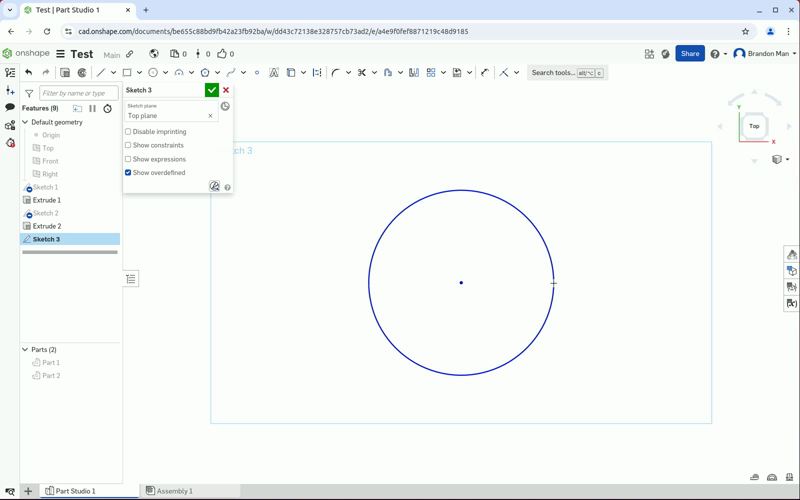
key_down(shift)
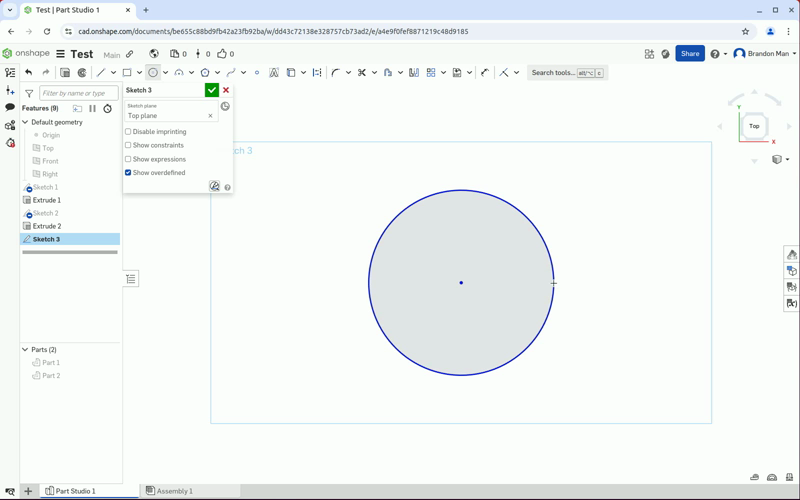
mouse_move(461, 282)
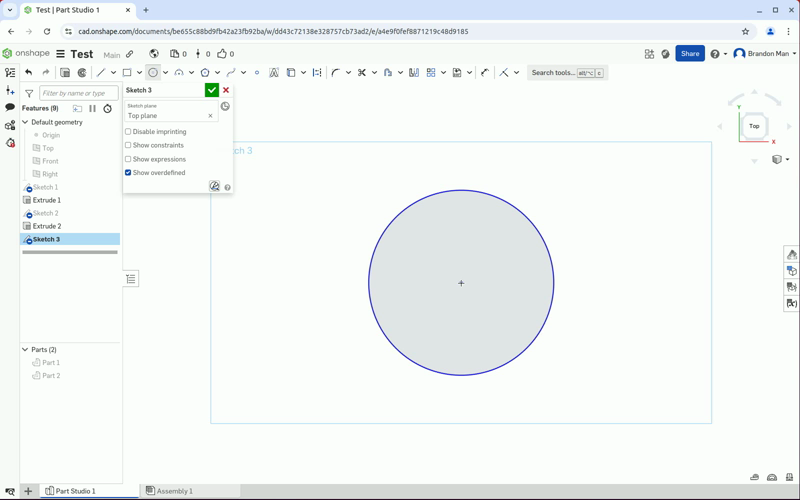
click(461, 282)
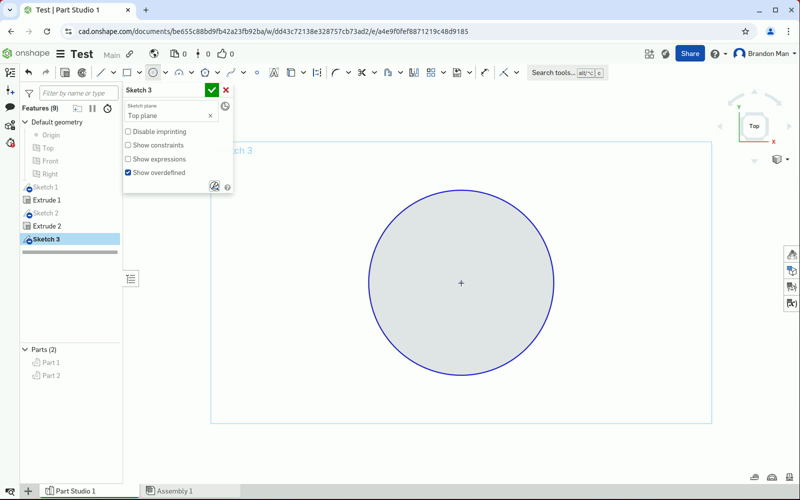
key_up(shift)
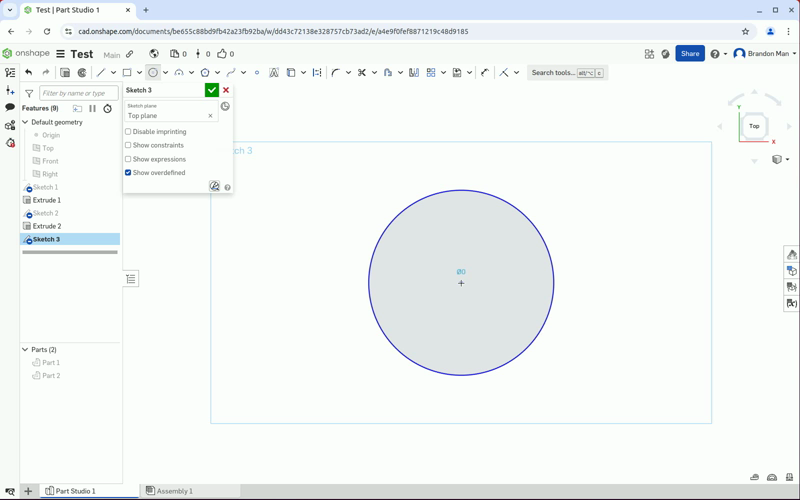
mouse_move(549, 282)
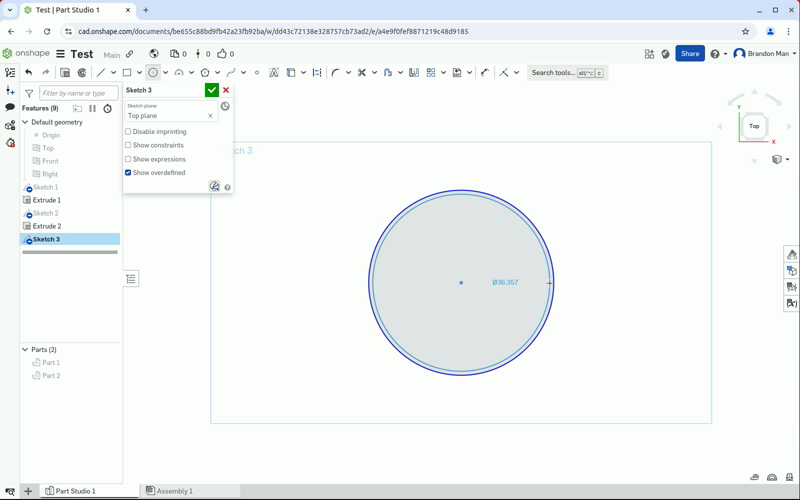
scroll(6)
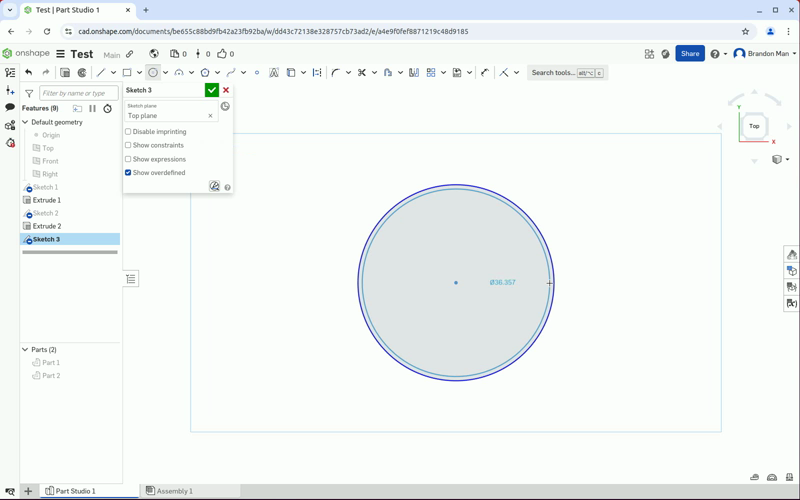
scroll(6)
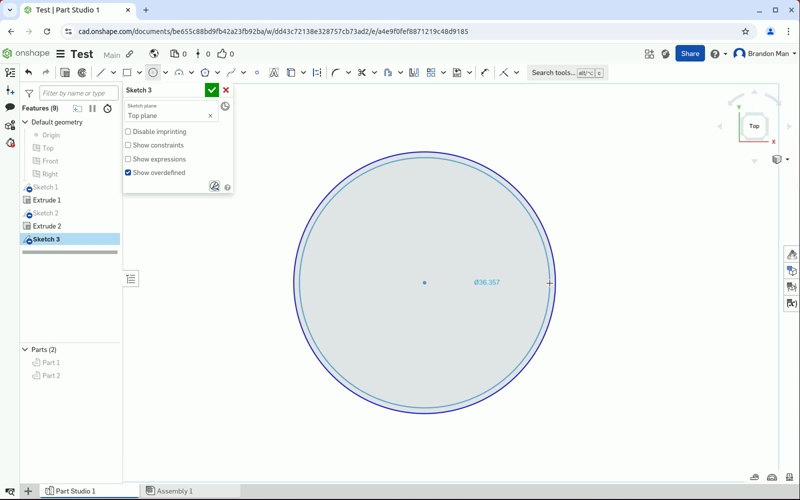
scroll(6)
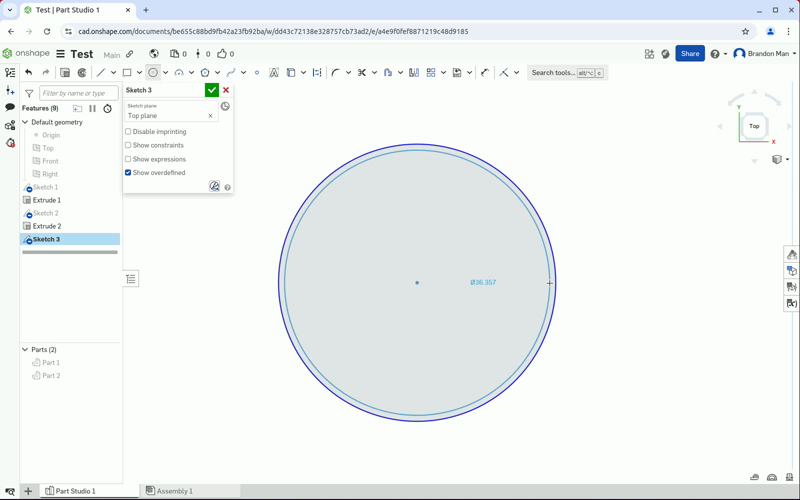
scroll(6)
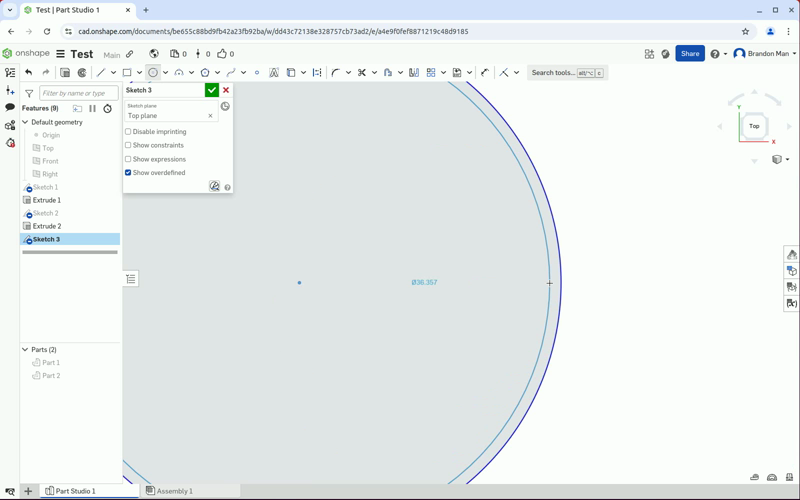
scroll(6)
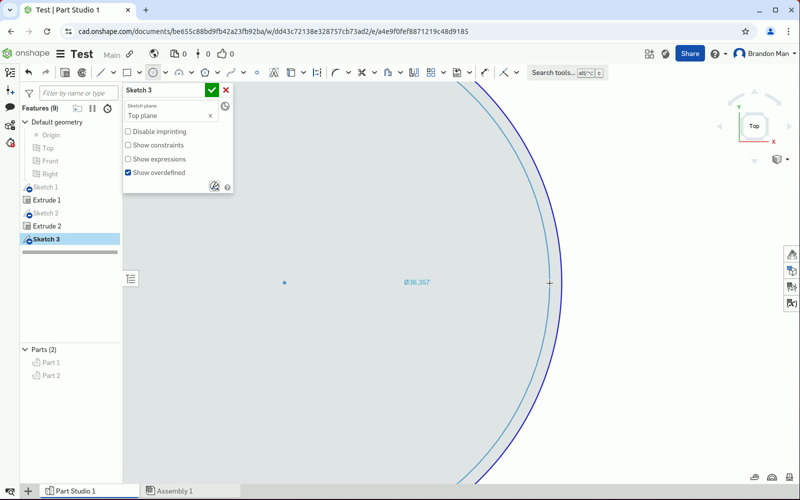
scroll(6)
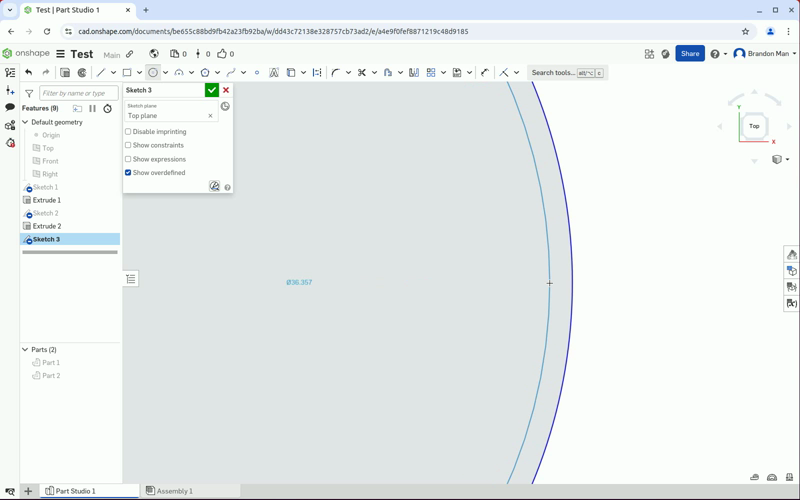
scroll(6)
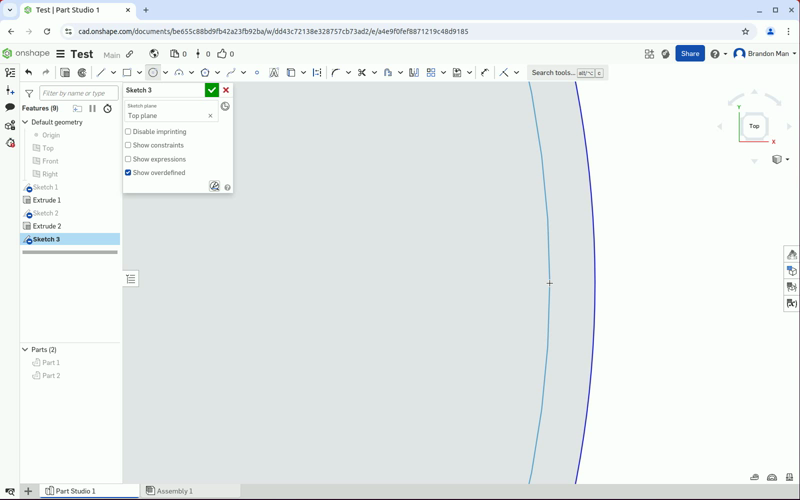
click(549, 282)
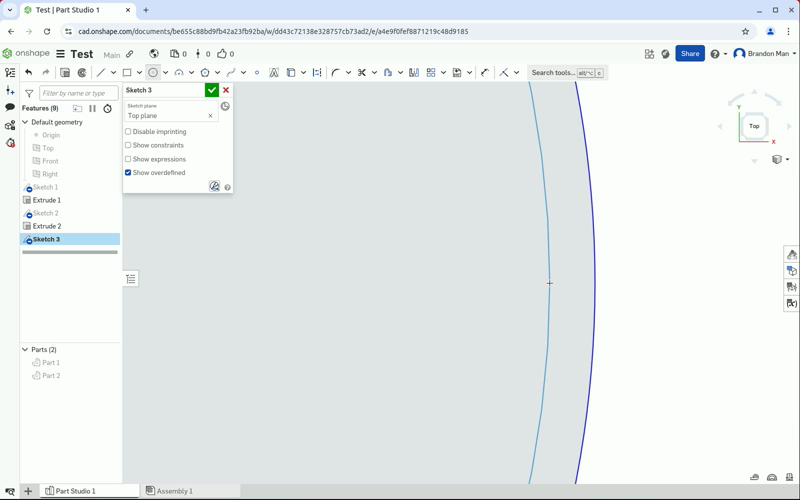
scroll(-6)
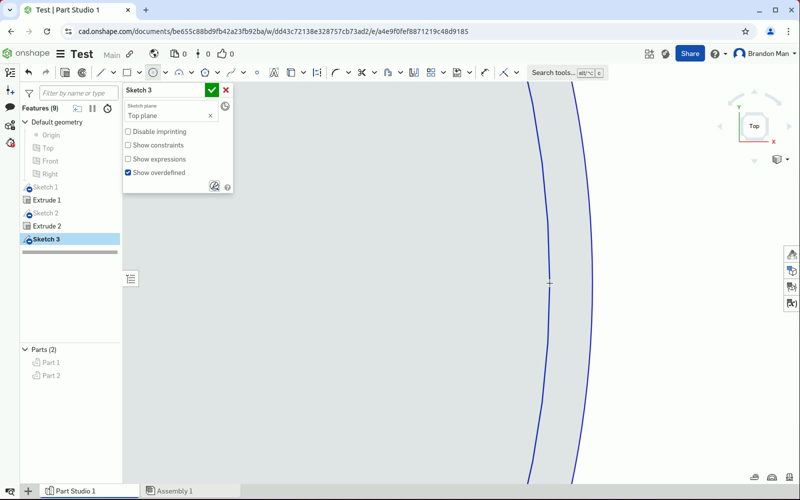
scroll(-6)
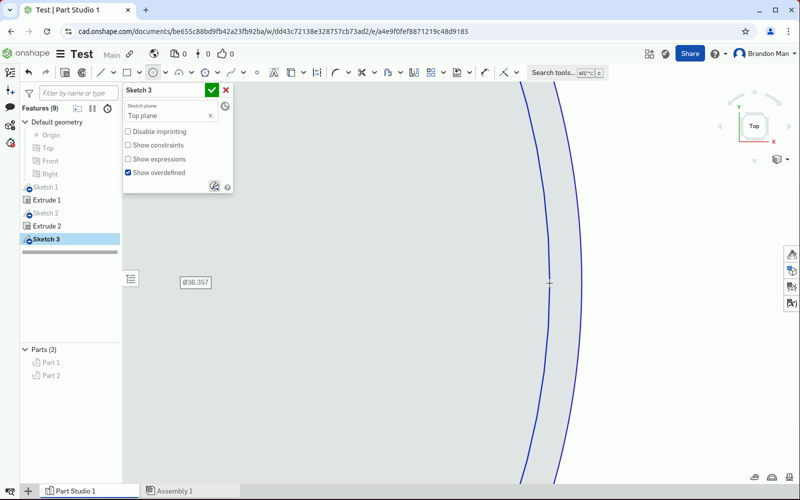
scroll(-6)
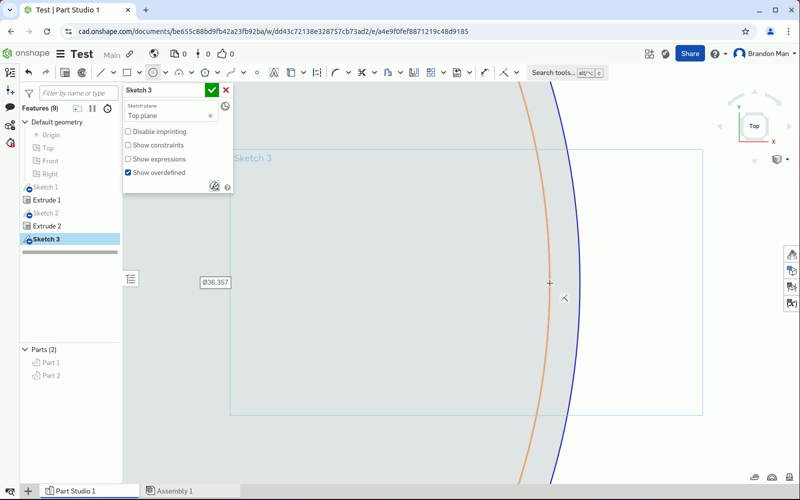
scroll(-6)
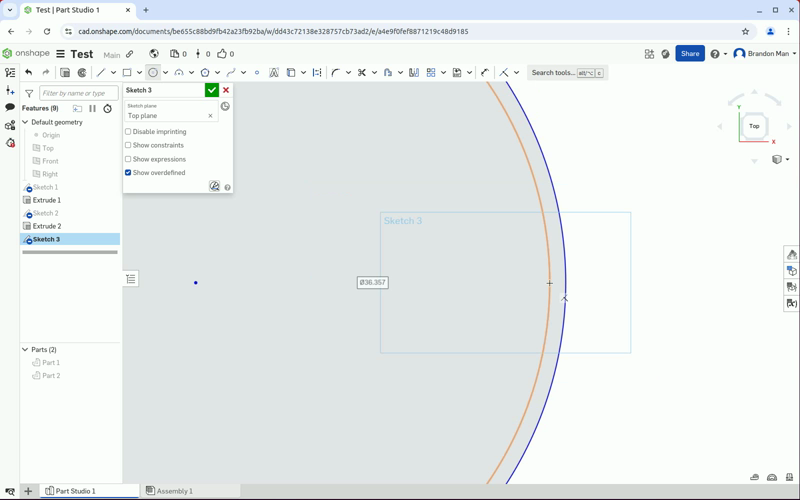
scroll(-6)
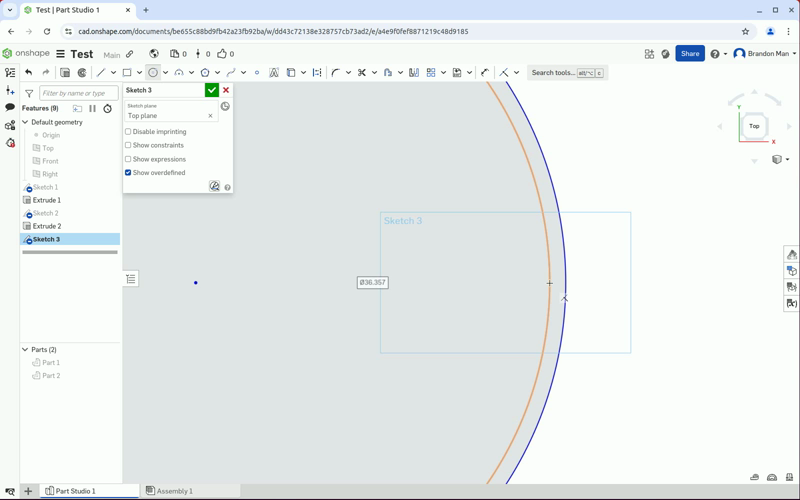
scroll(-6)
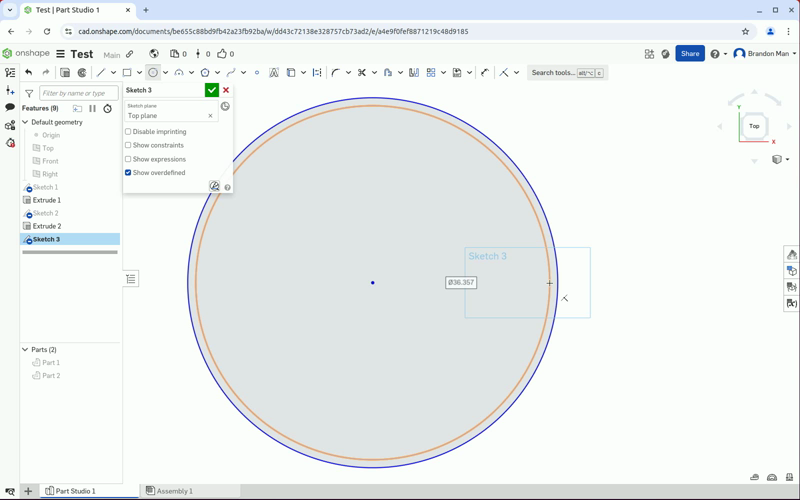
scroll(-6)
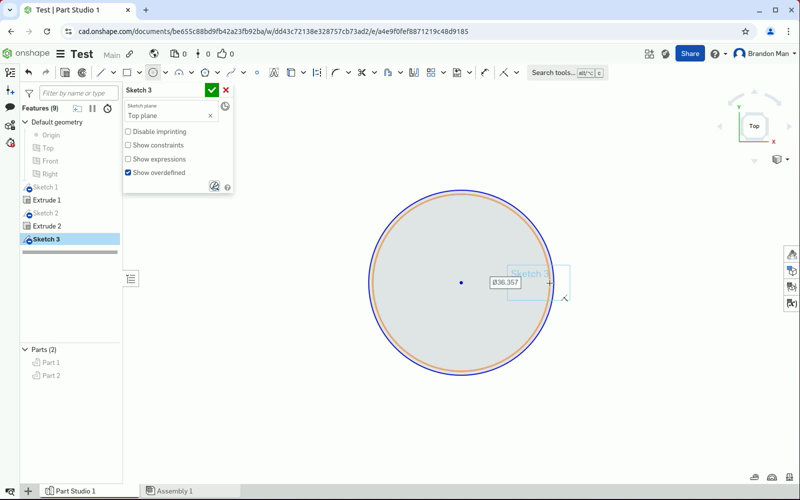
key(esc)
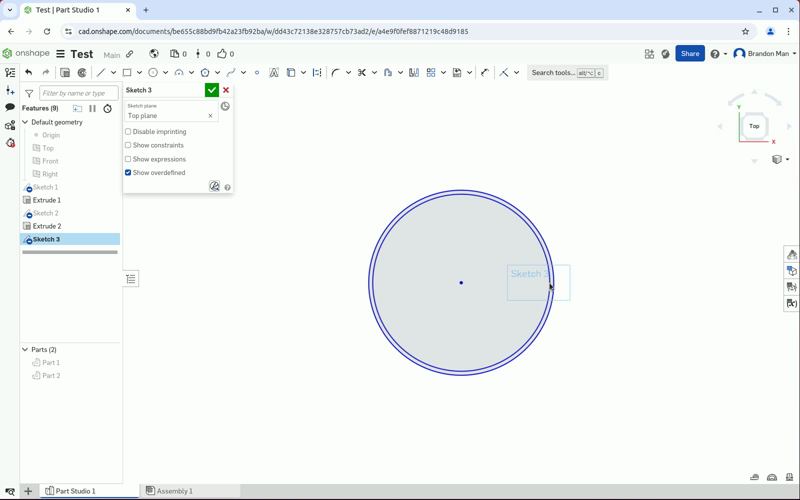
mouse_move(376, 311)
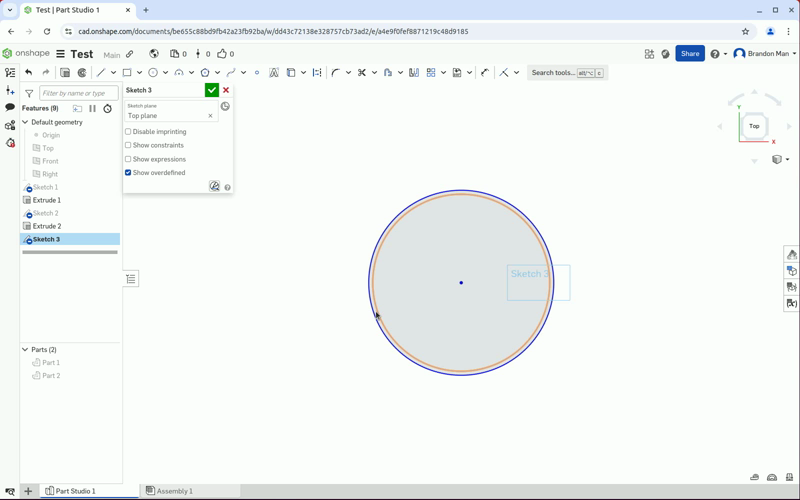
click(376, 311)
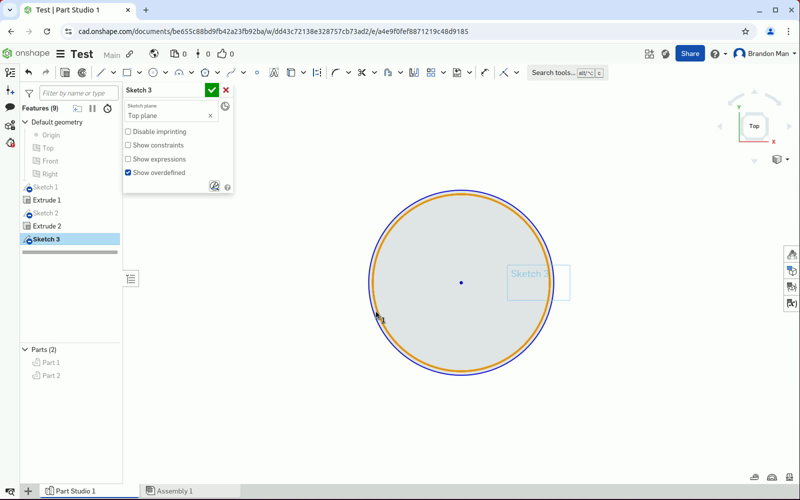
mouse_move(73, 352)
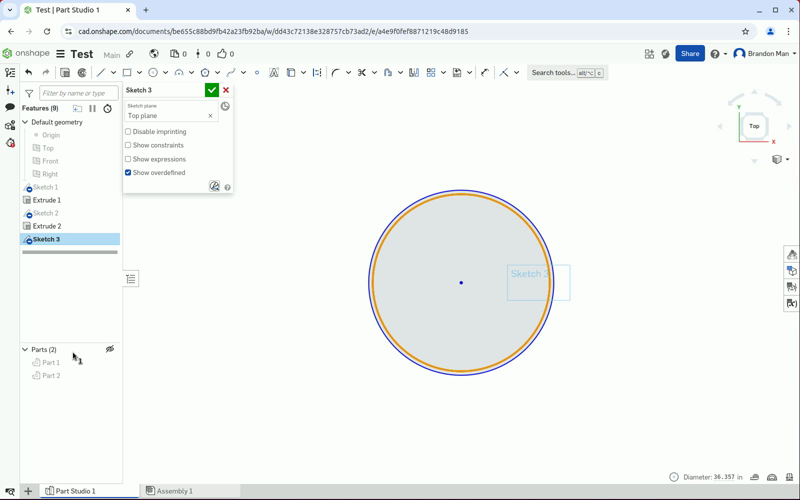
key(shift+y)
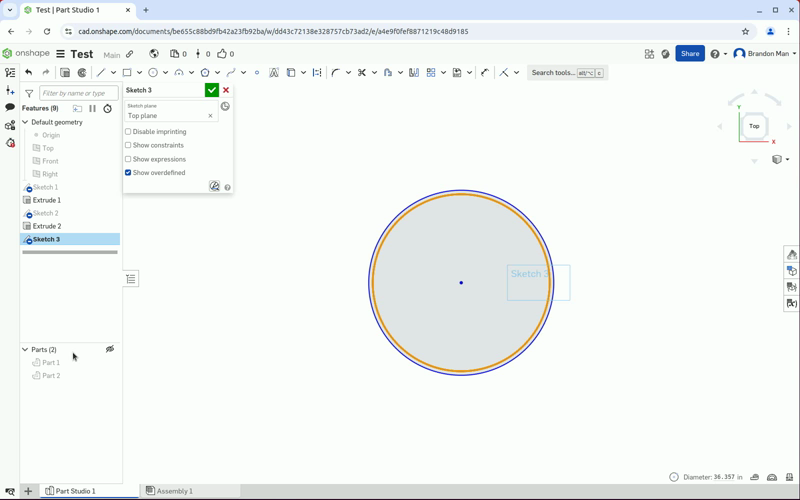
key(shift+e)
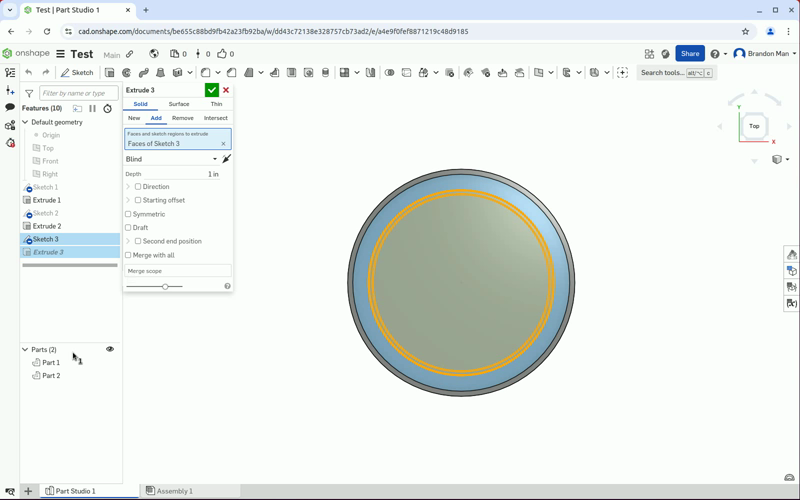
mouse_move(143, 106)
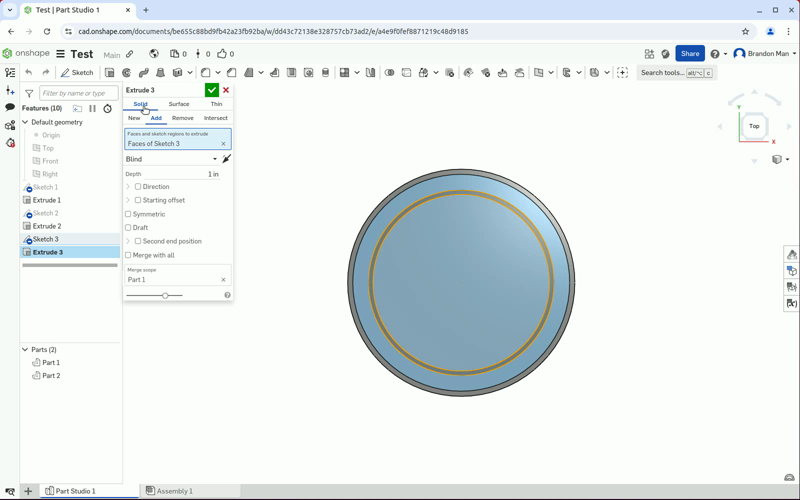
click(143, 106)
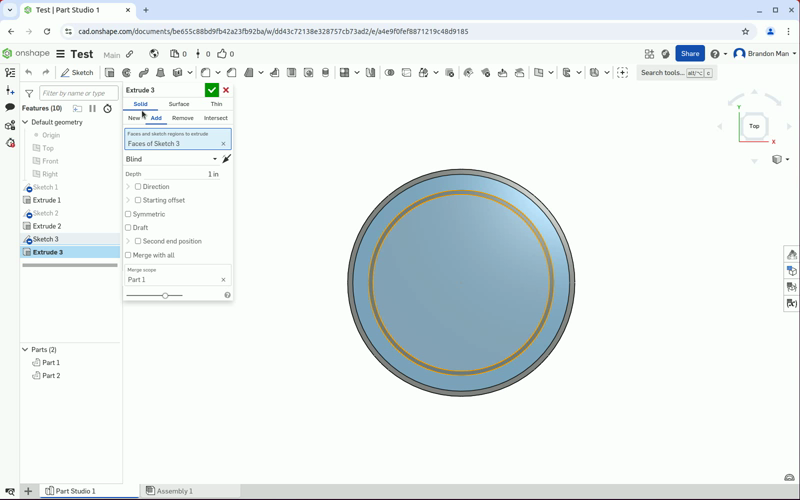
mouse_move(137, 120)
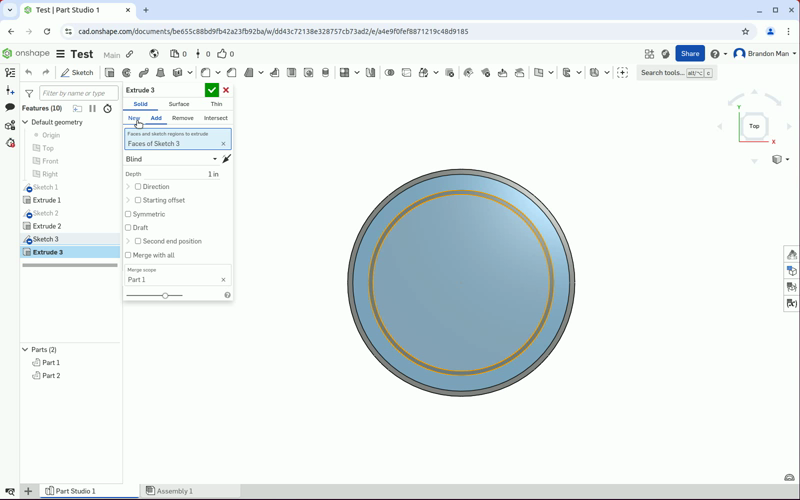
click(137, 120)
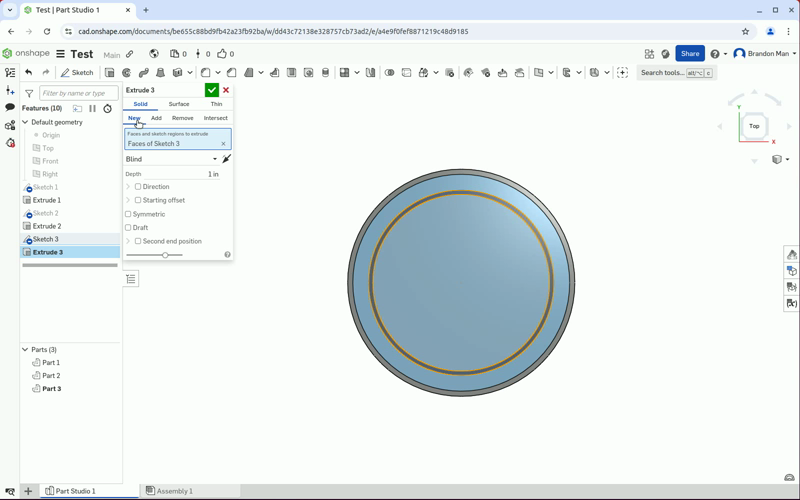
key(tab, 4)
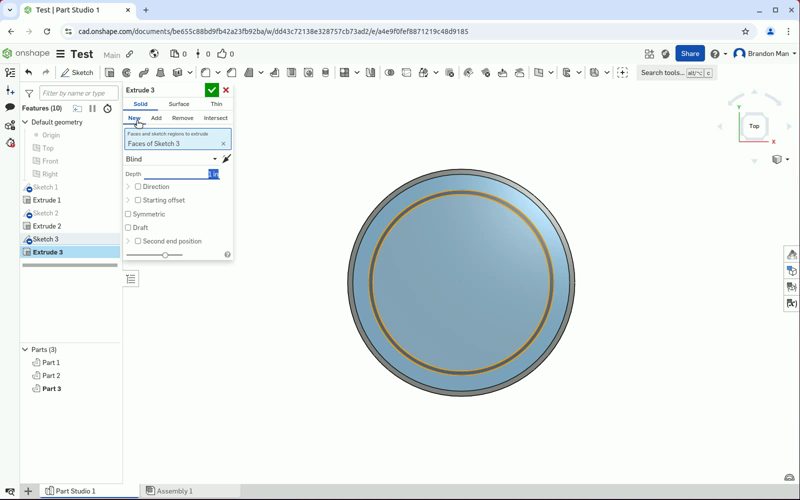
text(3.611)
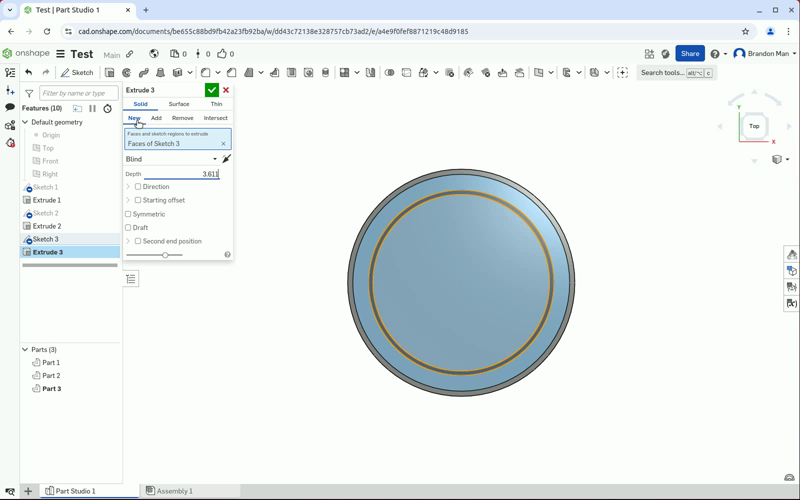
key(enter)
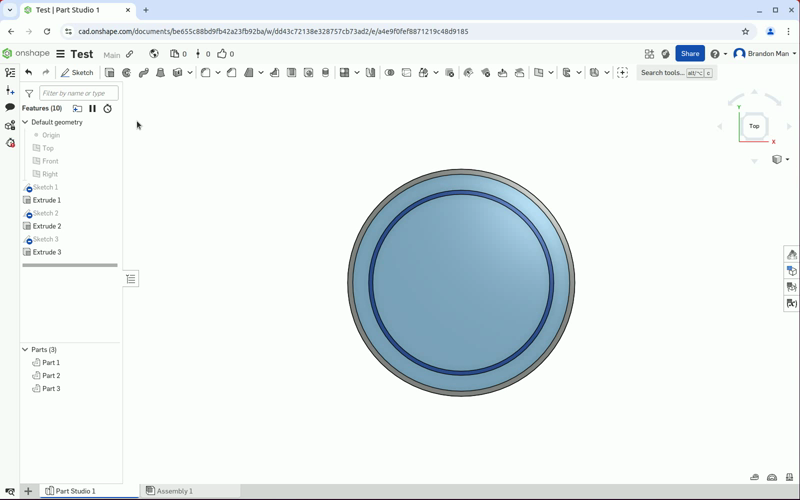
key(shift+h)
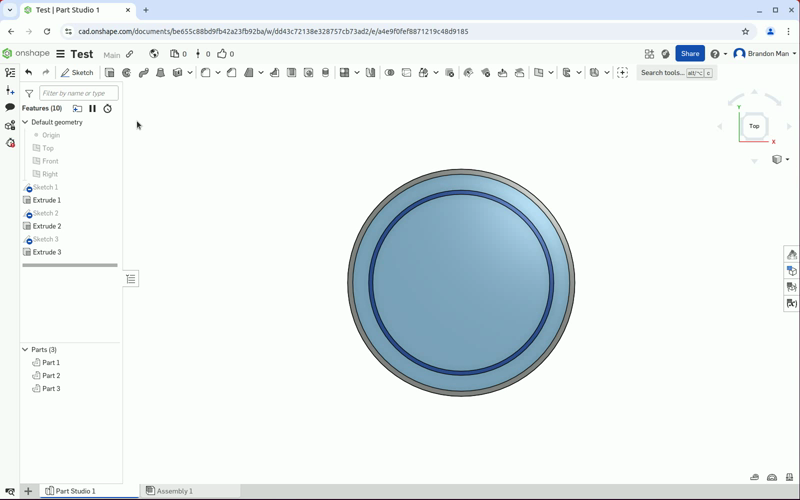
key(shift+h)
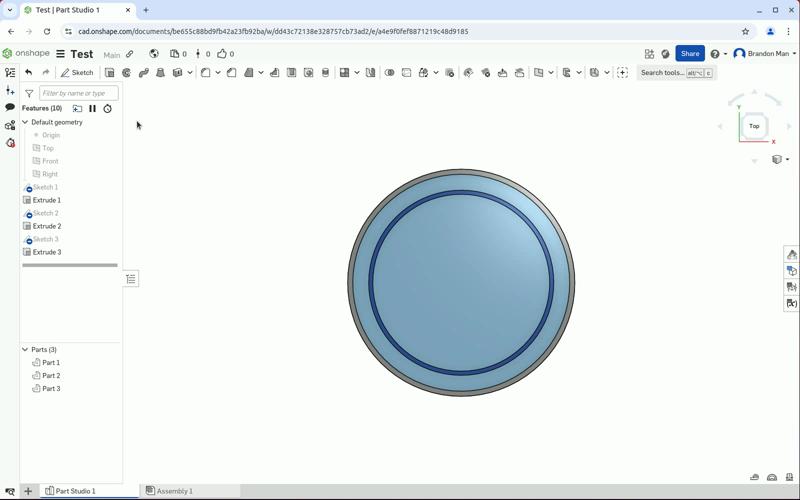
mouse_move(73, 189)
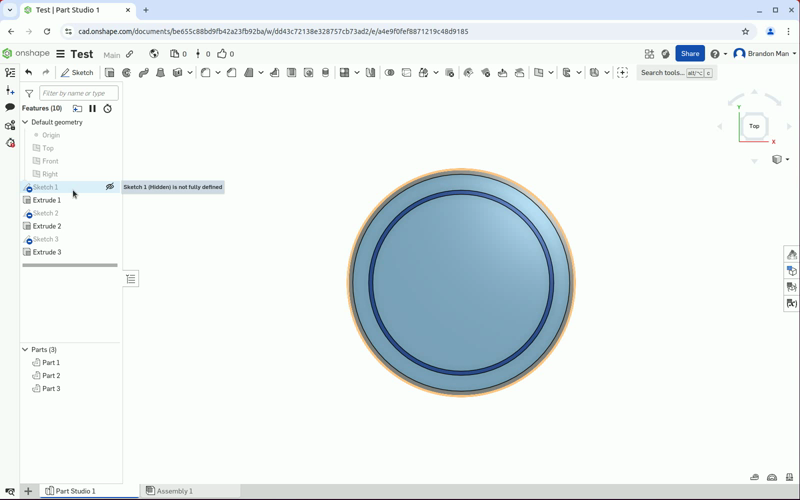
click(73, 189)
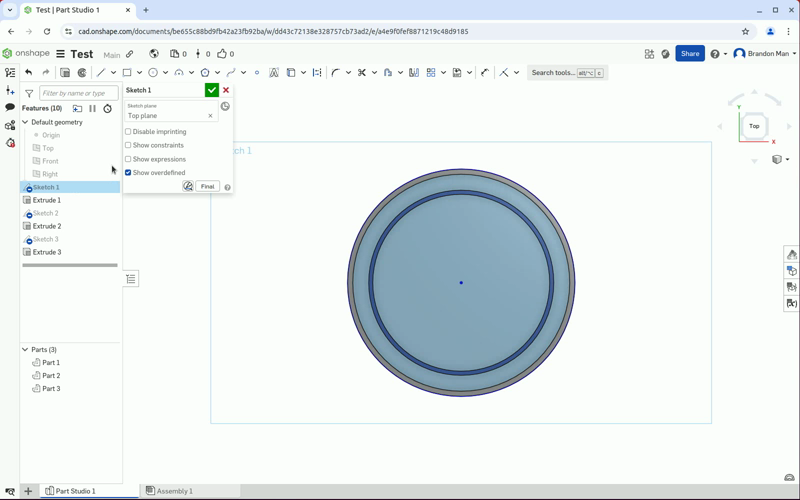
mouse_move(229, 92)
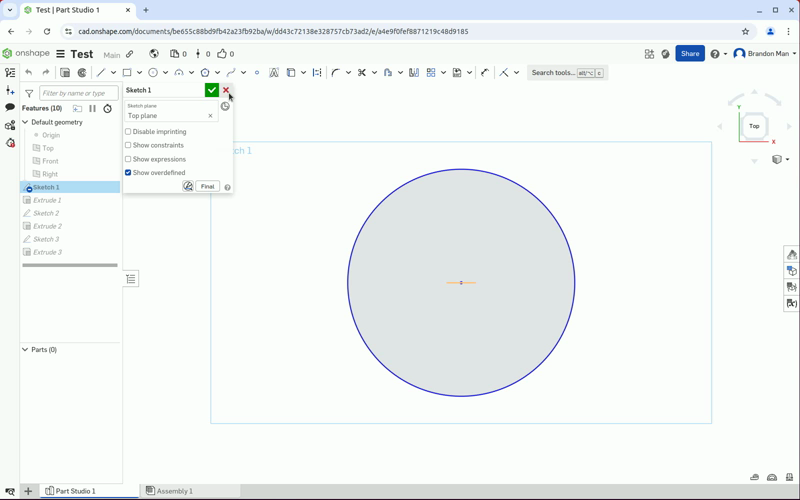
click(229, 92)
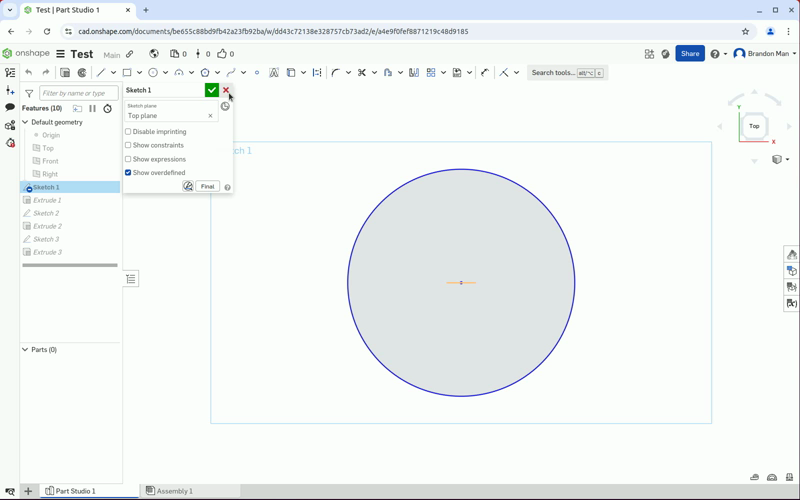
key(shift+s)
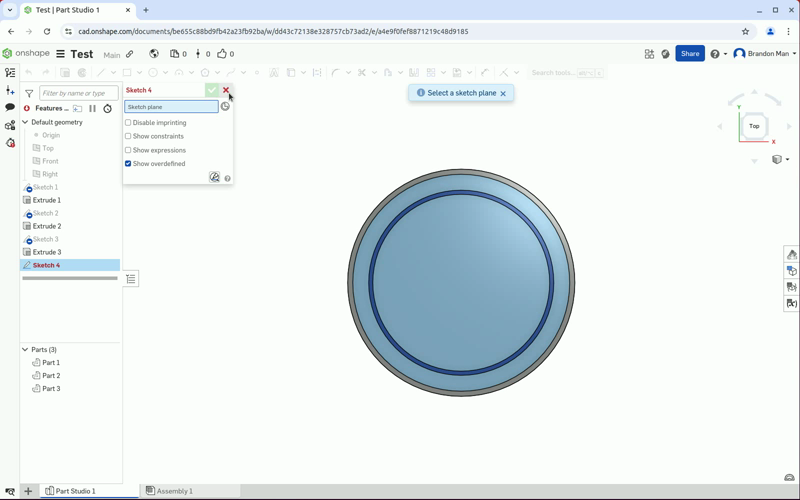
mouse_move(73, 150)
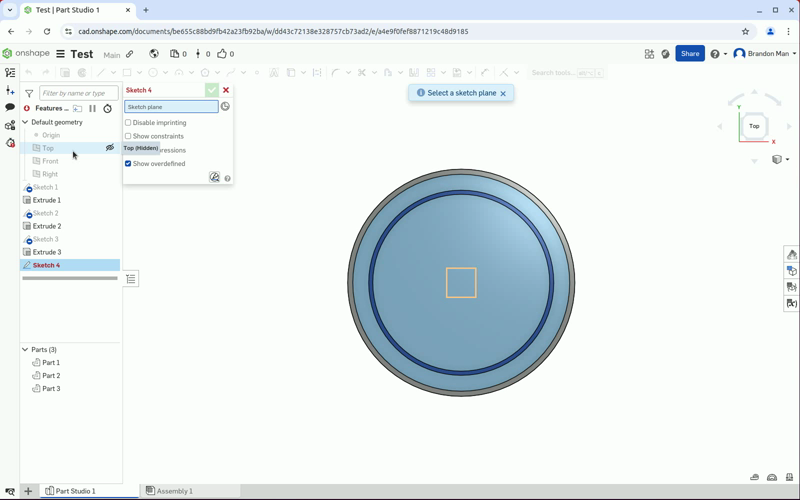
click(73, 150)
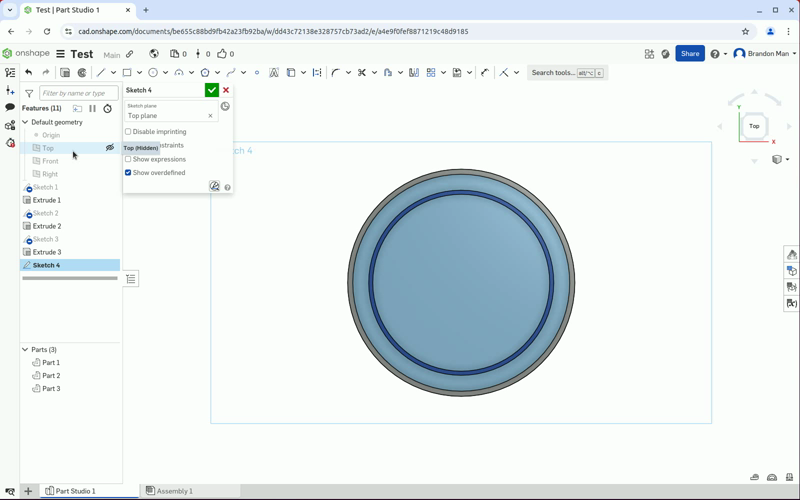
mouse_move(73, 352)
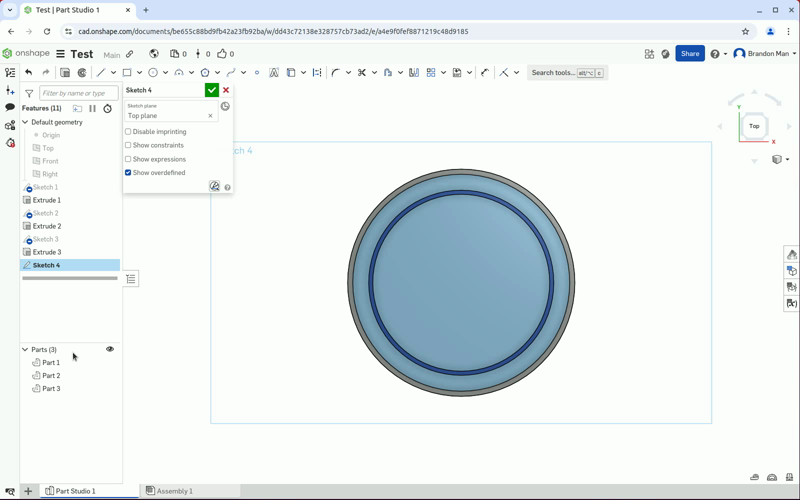
key(y)
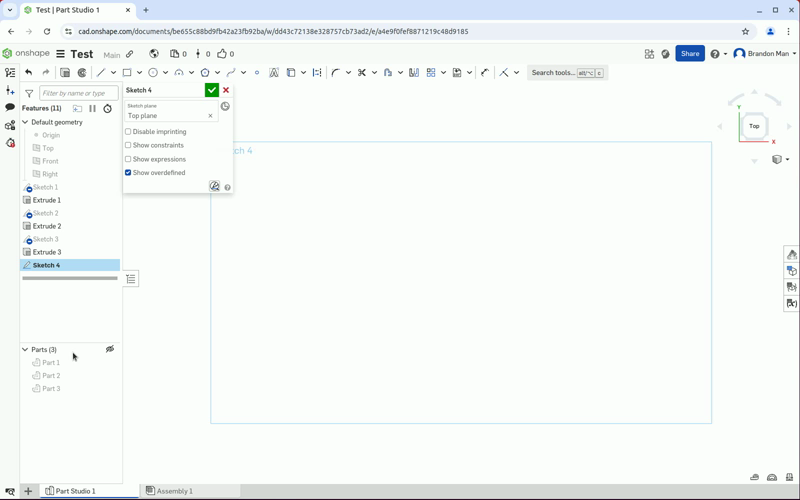
key(c)
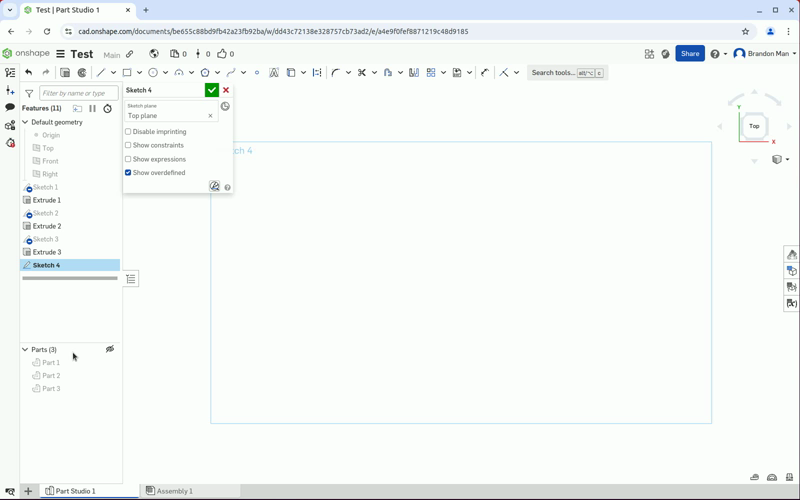
key_down(shift)
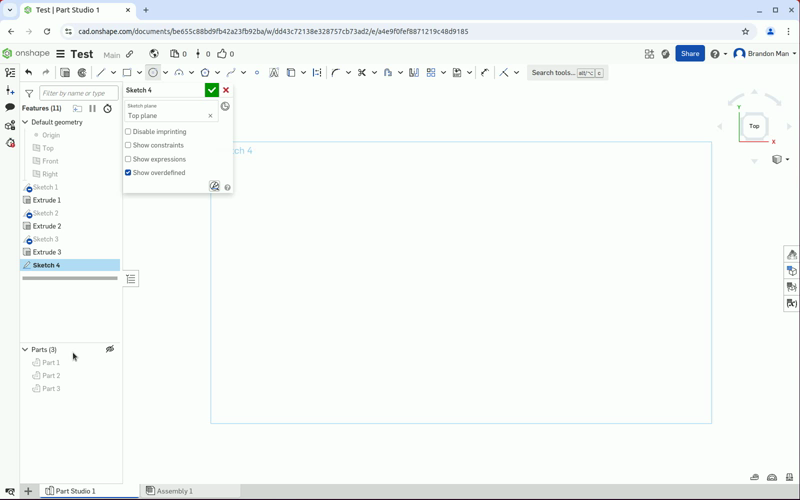
mouse_move(461, 282)
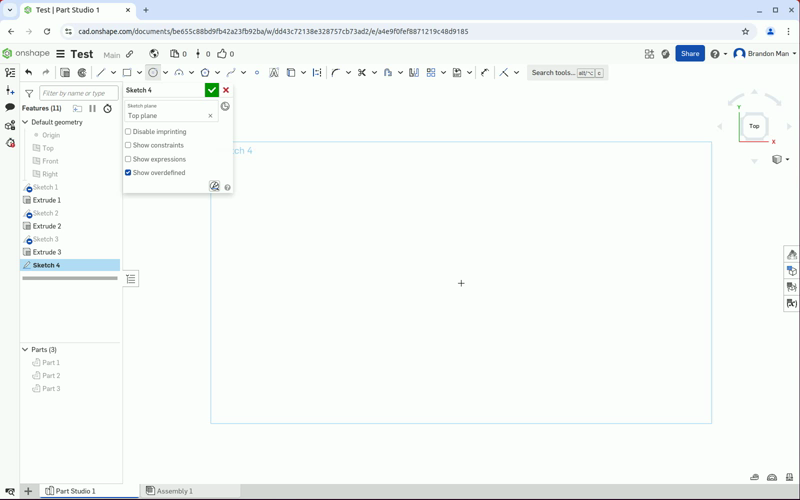
click(461, 282)
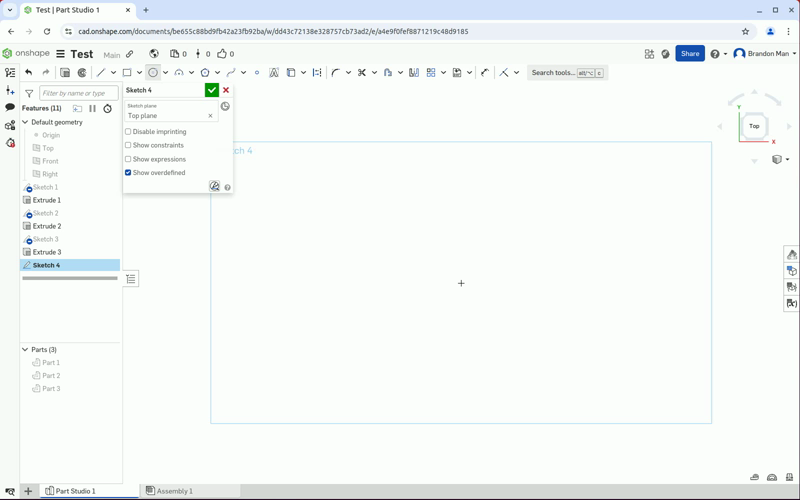
key_up(shift)
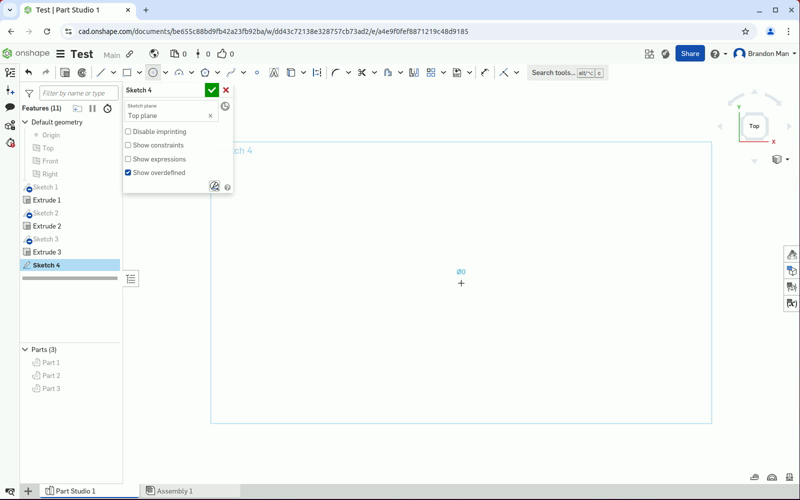
mouse_move(532, 282)
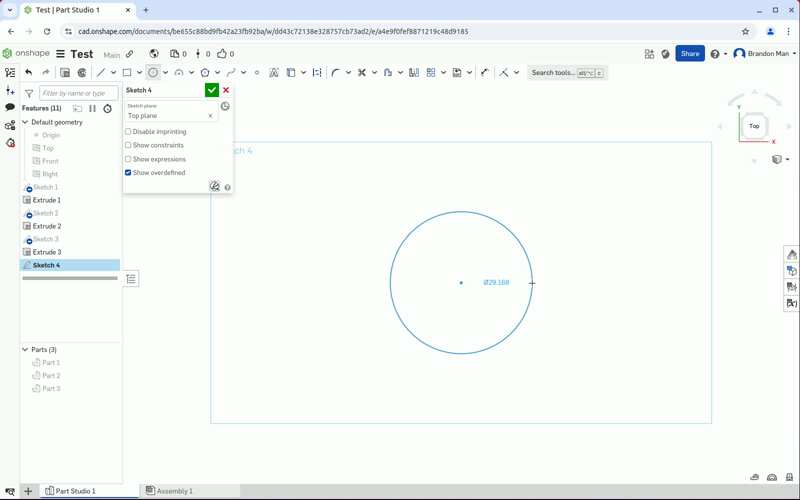
click(532, 282)
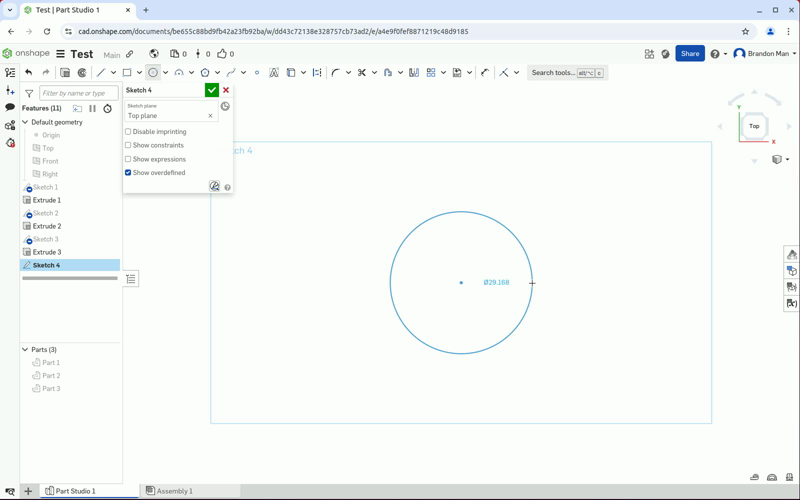
key(esc)
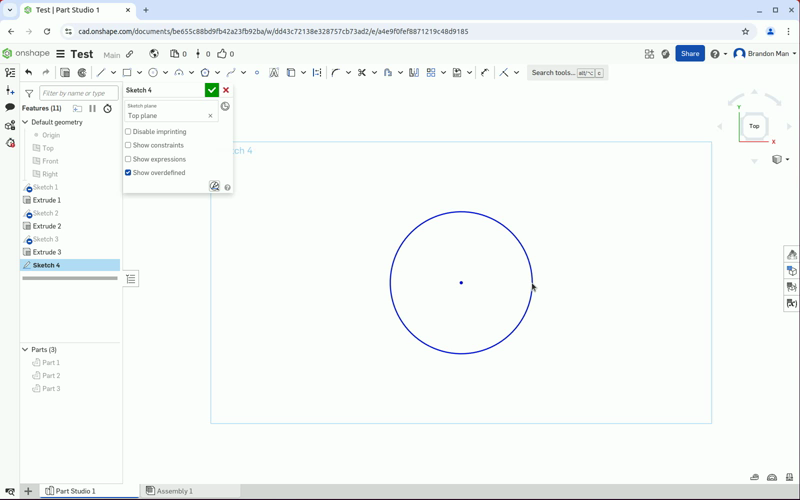
key(c)
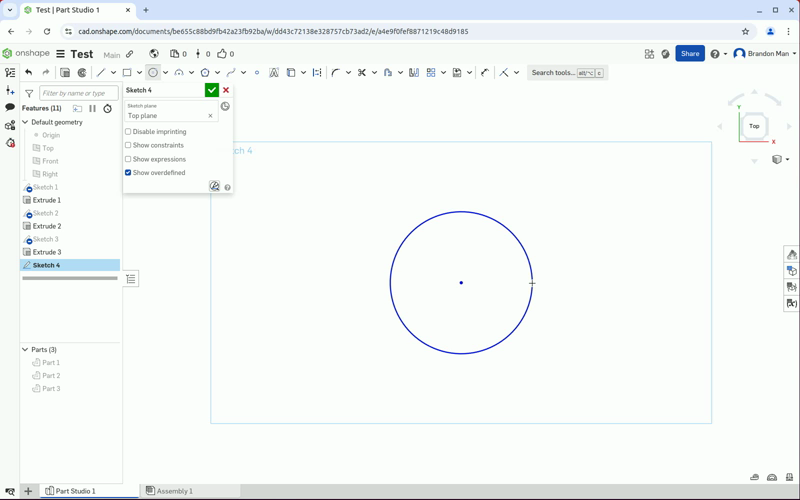
key_down(shift)
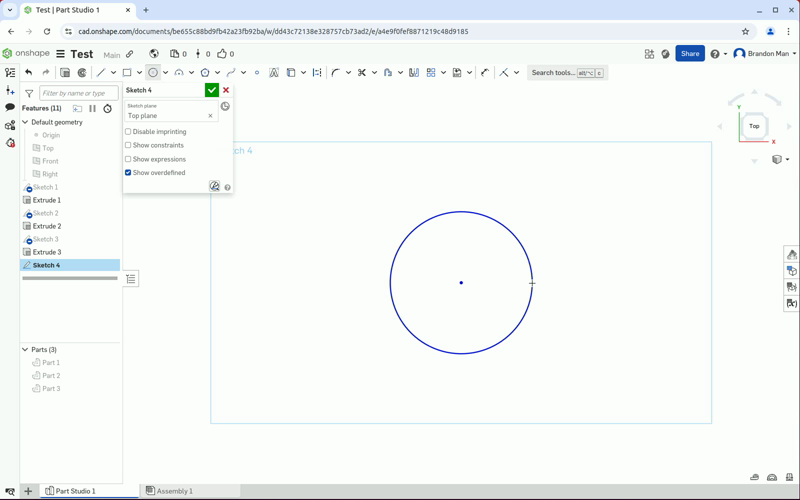
mouse_move(461, 282)
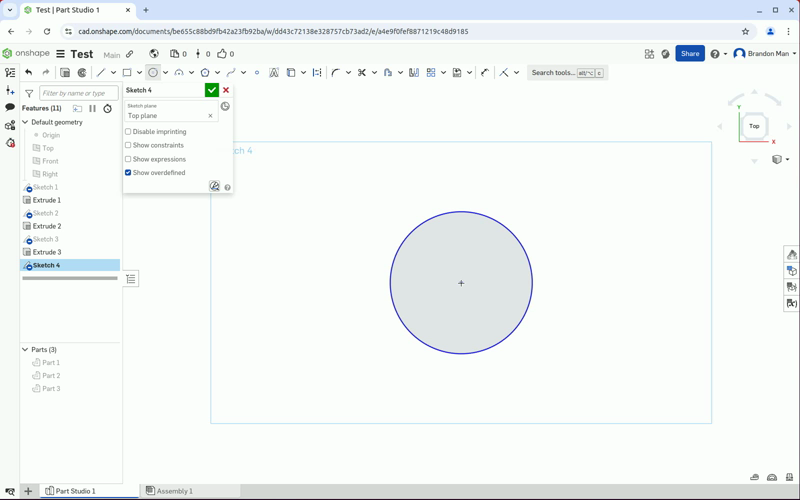
click(461, 282)
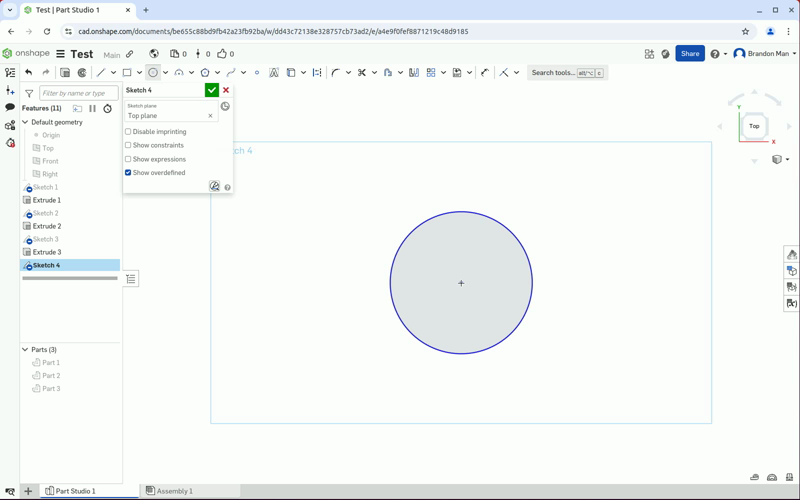
key_up(shift)
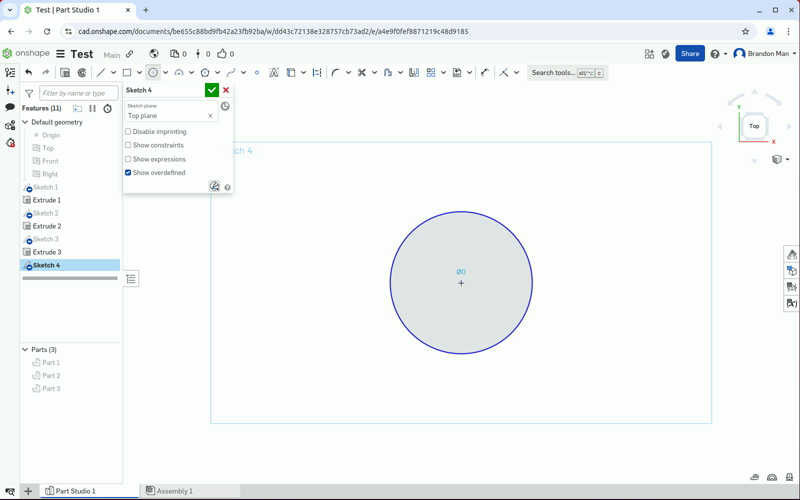
mouse_move(528, 282)
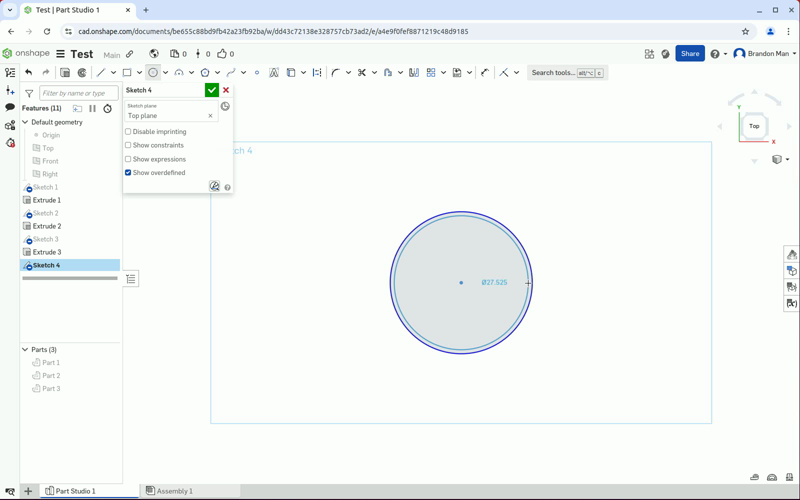
scroll(6)
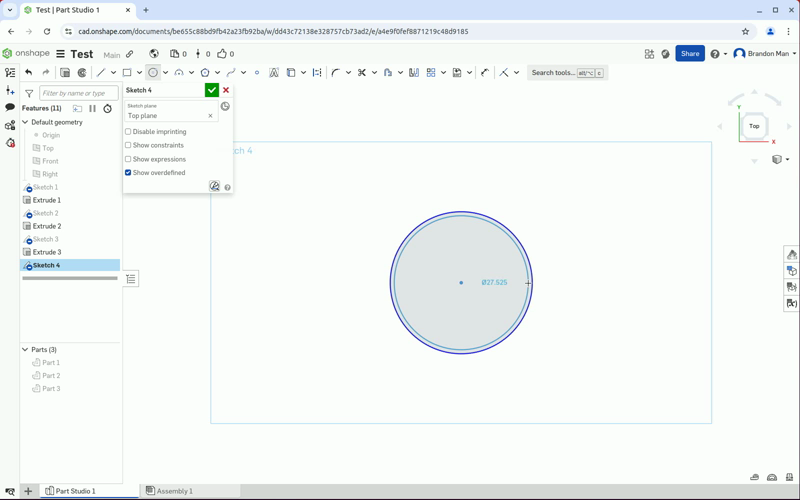
scroll(6)
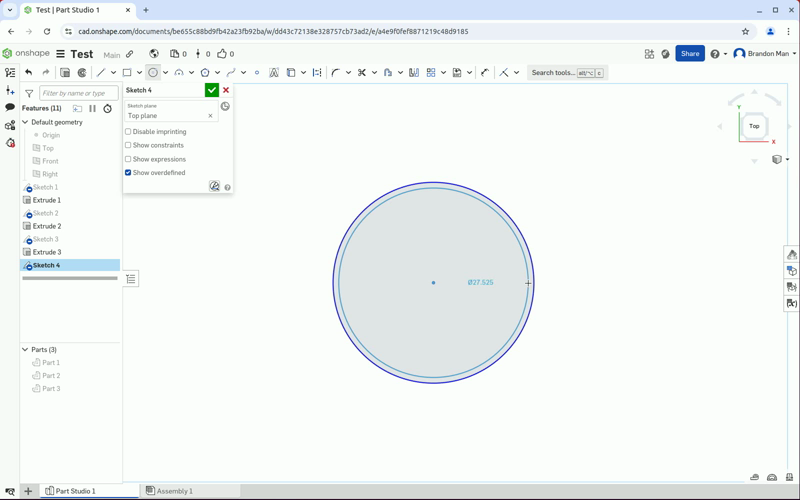
scroll(6)
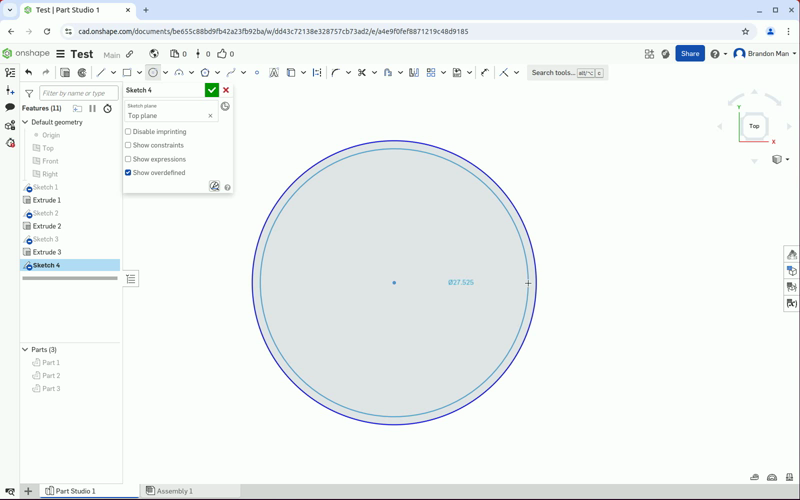
scroll(6)
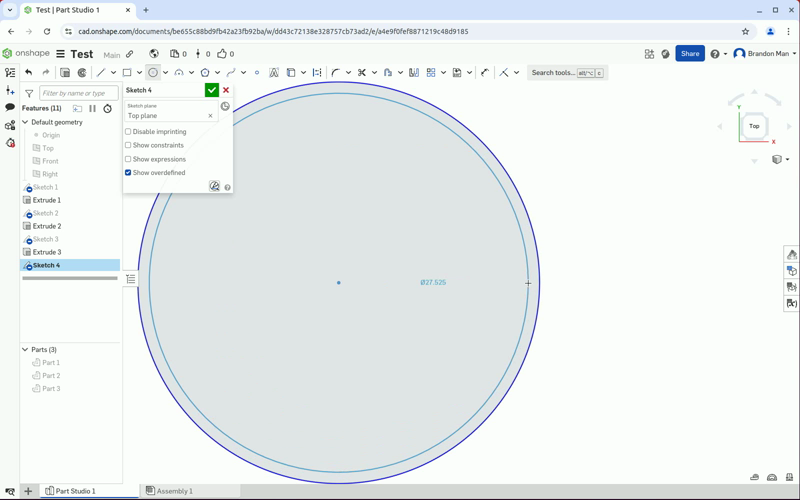
scroll(6)
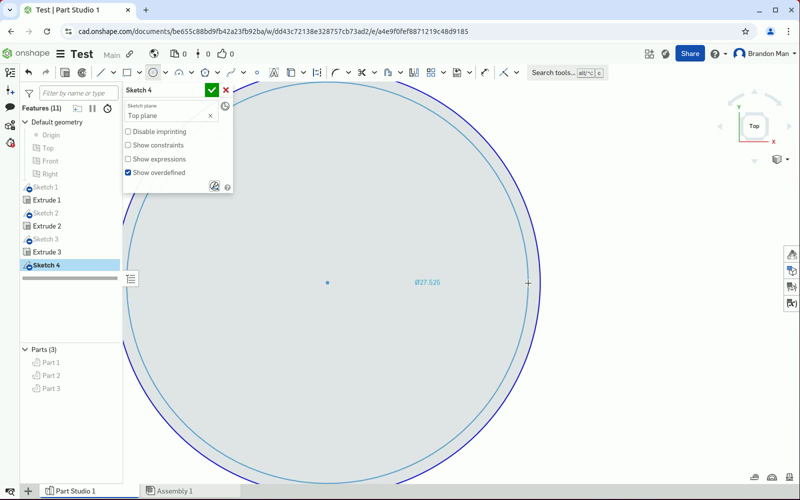
scroll(6)
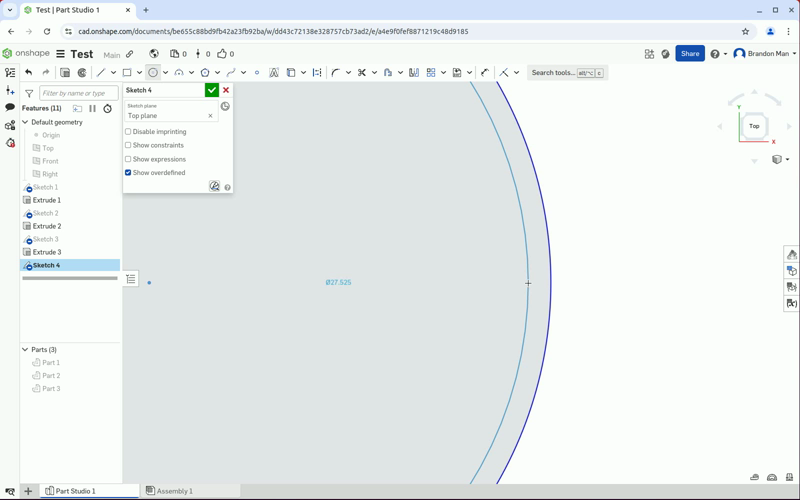
scroll(6)
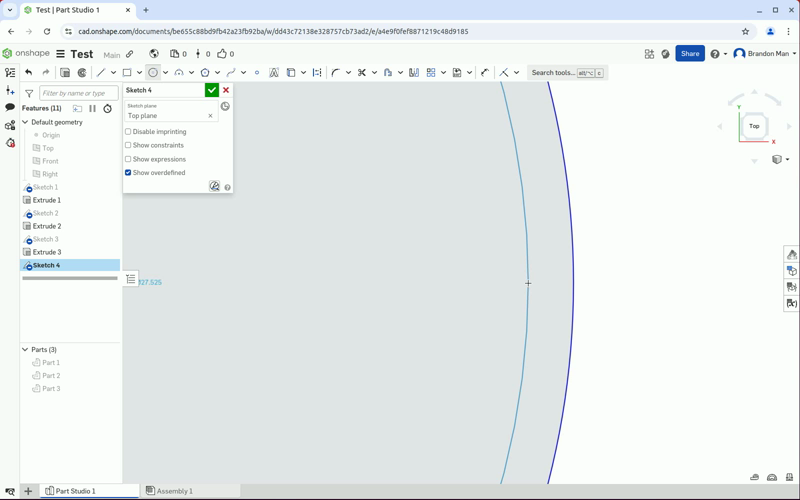
click(528, 282)
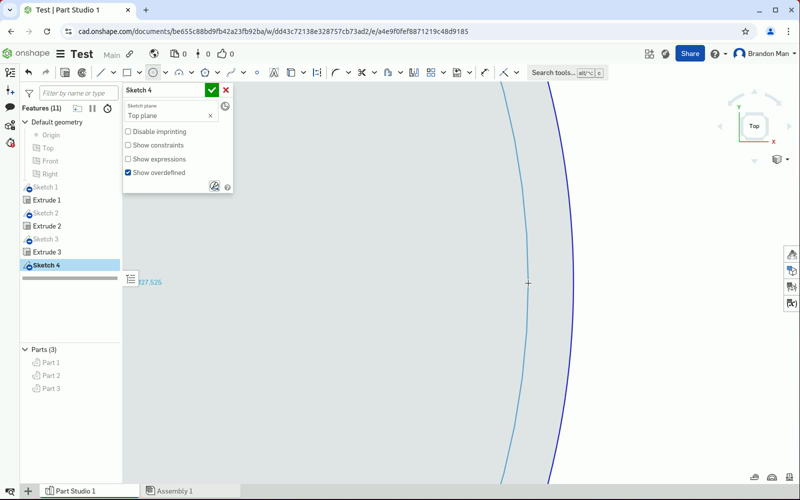
scroll(-6)
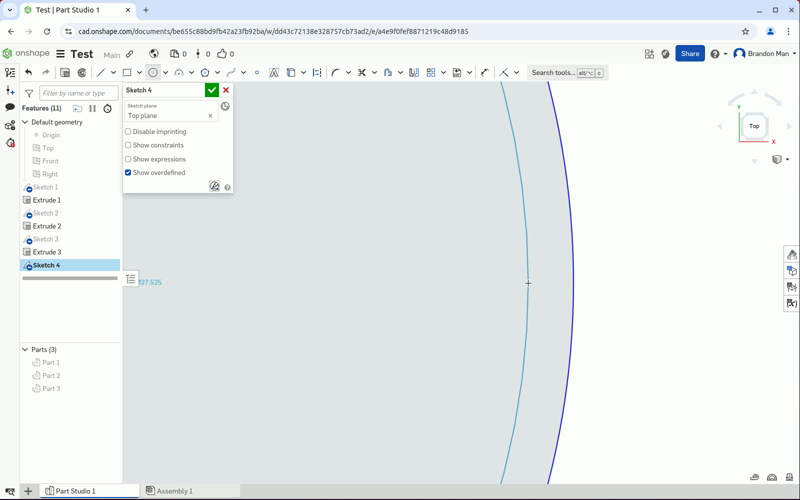
scroll(-6)
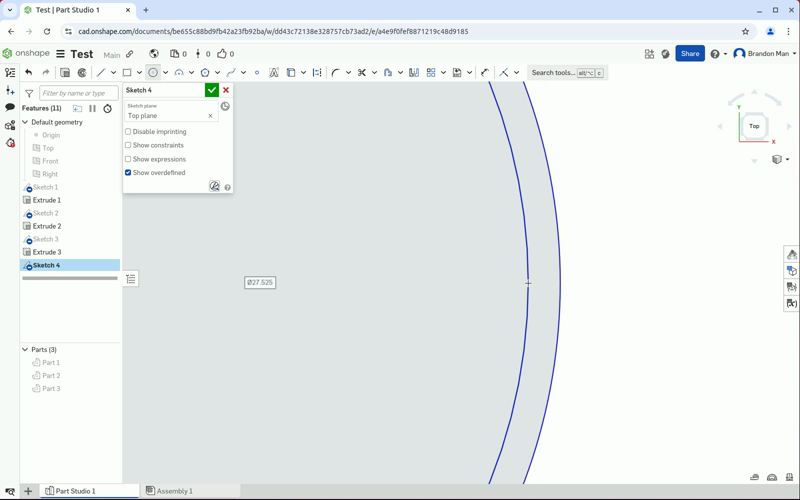
scroll(-6)
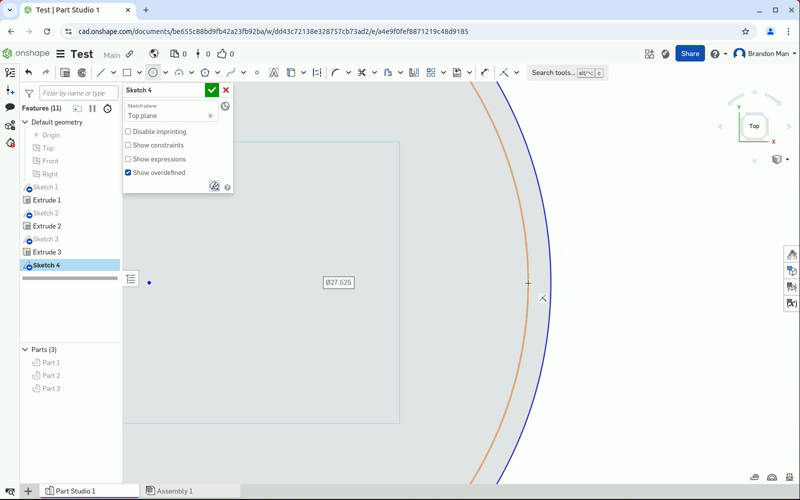
scroll(-6)
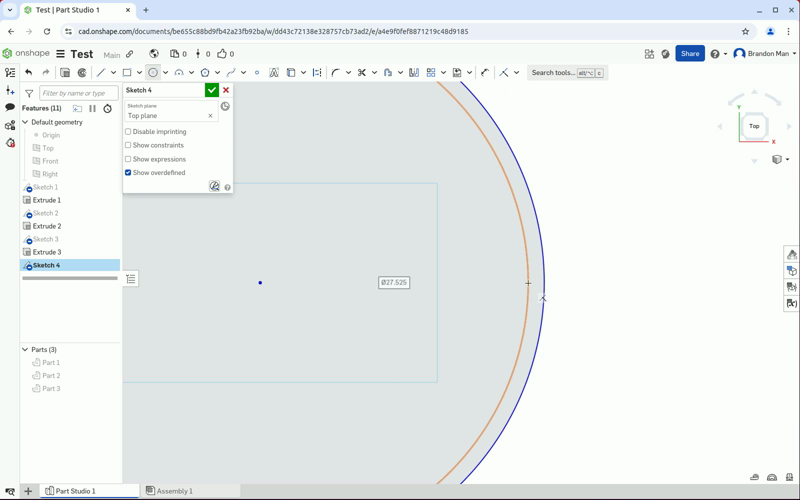
scroll(-6)
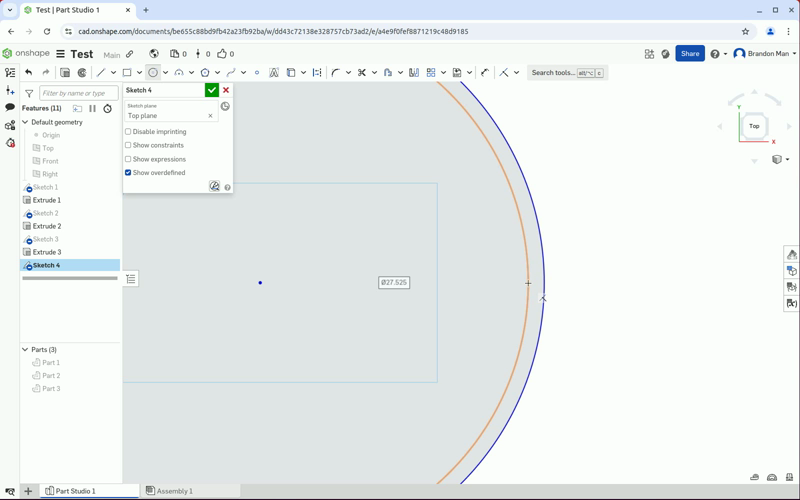
scroll(-6)
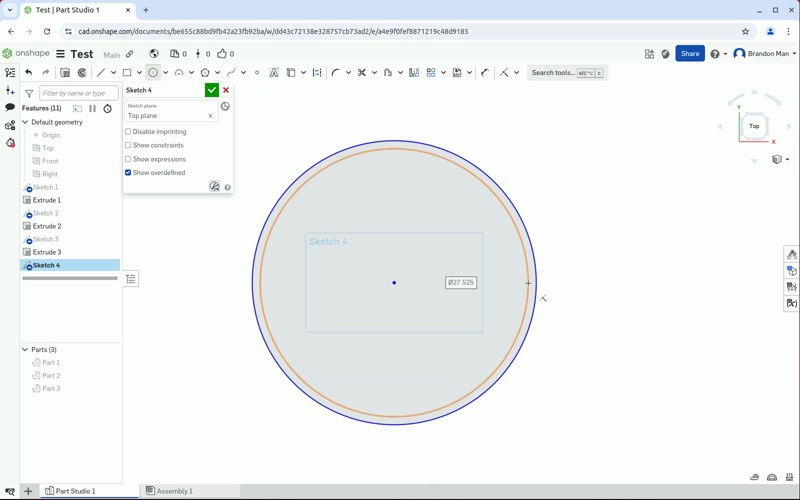
scroll(-6)
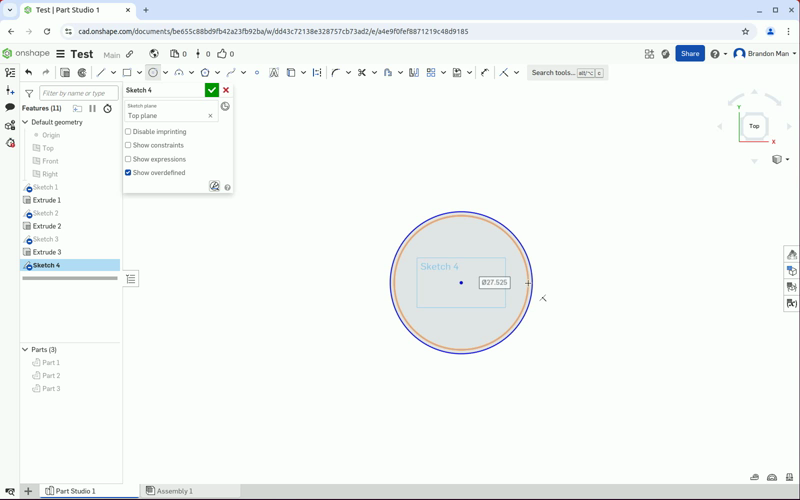
key(esc)
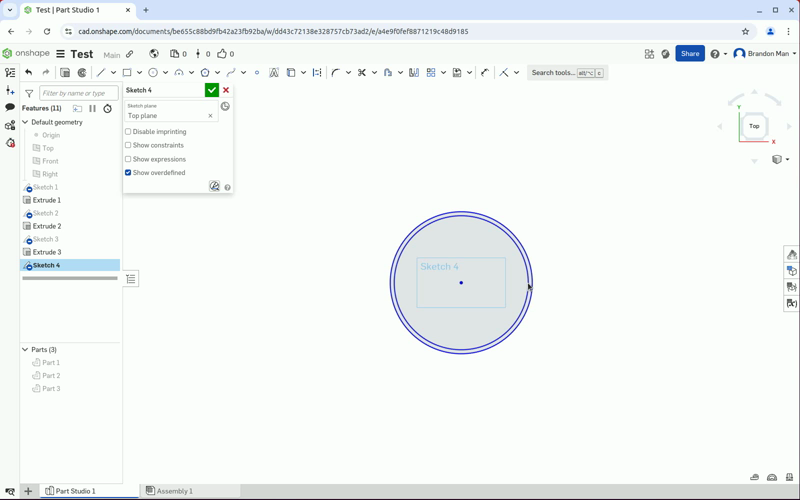
mouse_move(443, 217)
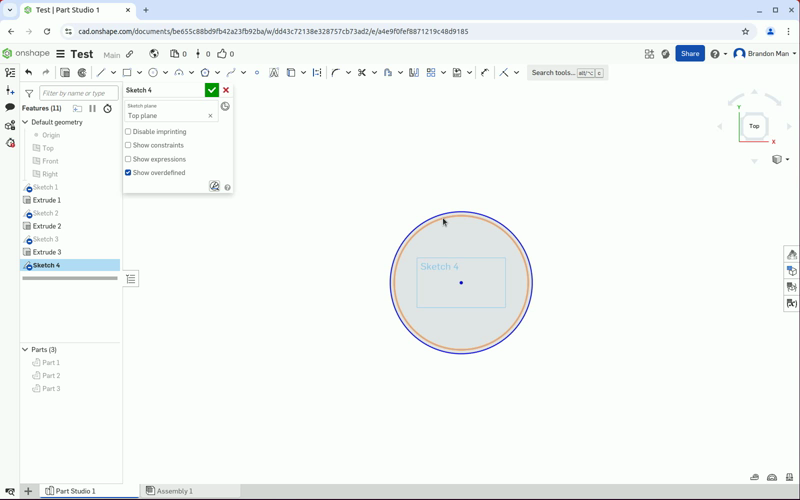
click(443, 217)
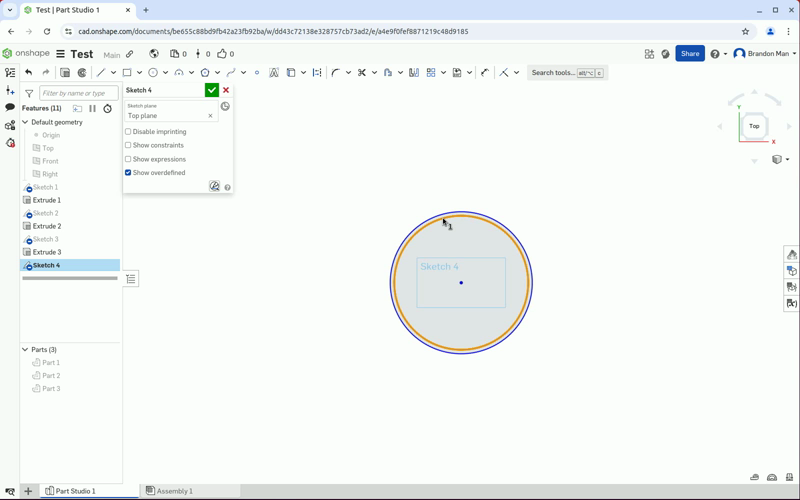
mouse_move(73, 352)
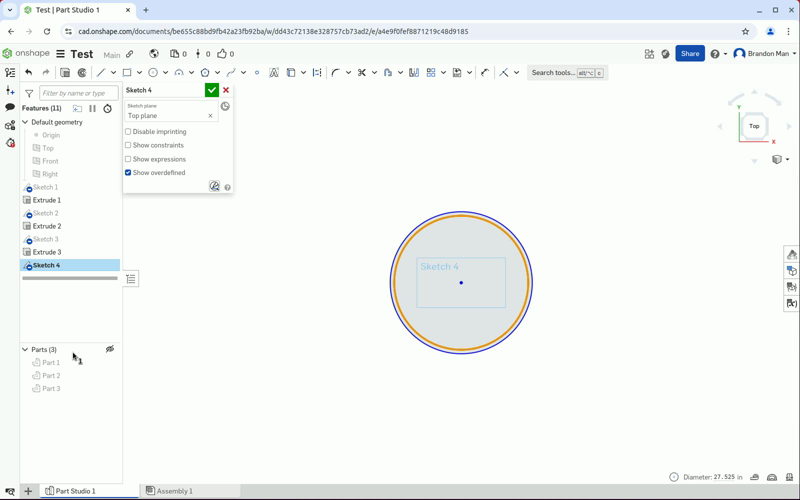
key(shift+y)
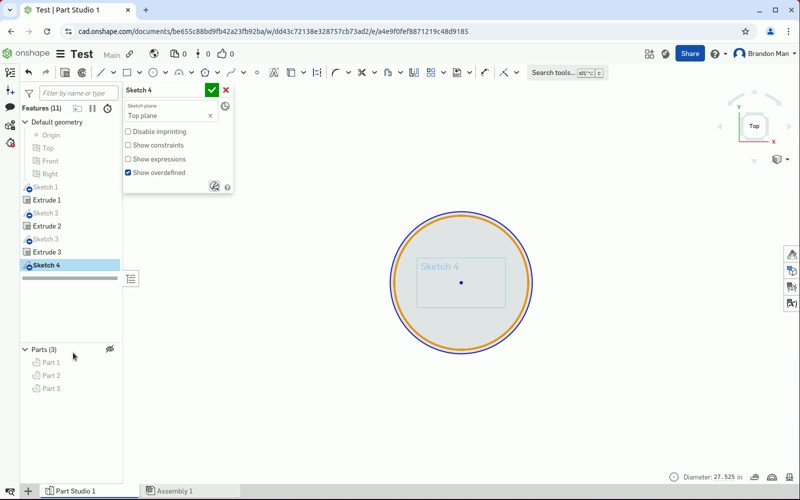
key(shift+e)
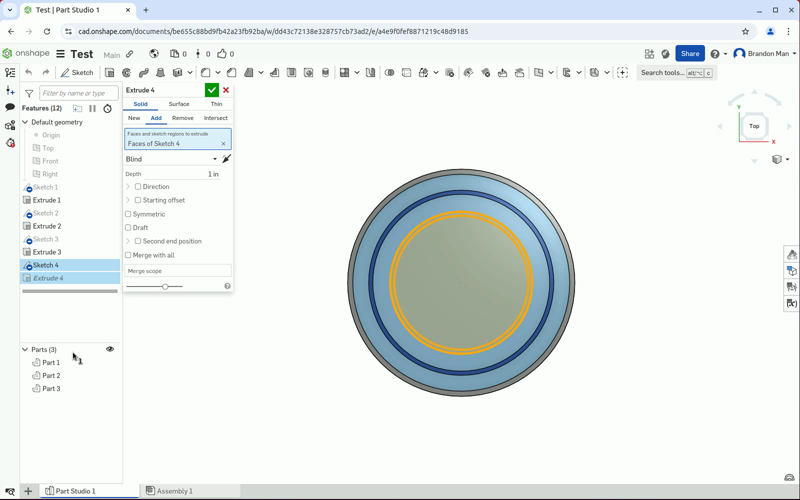
mouse_move(143, 106)
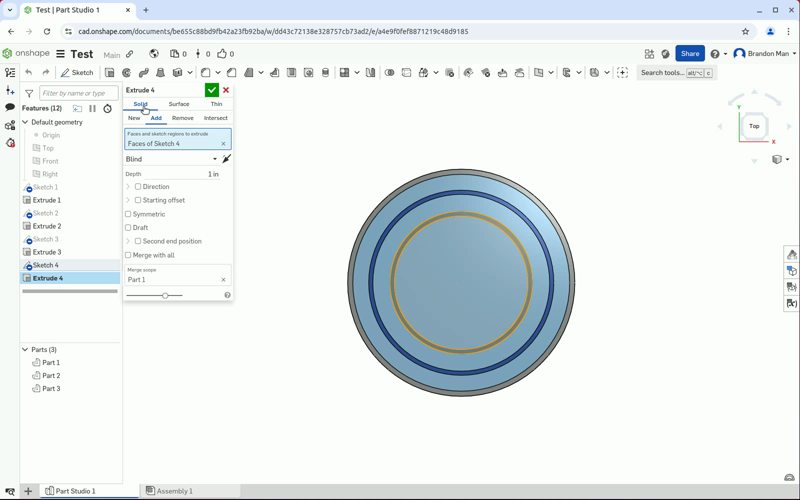
click(143, 106)
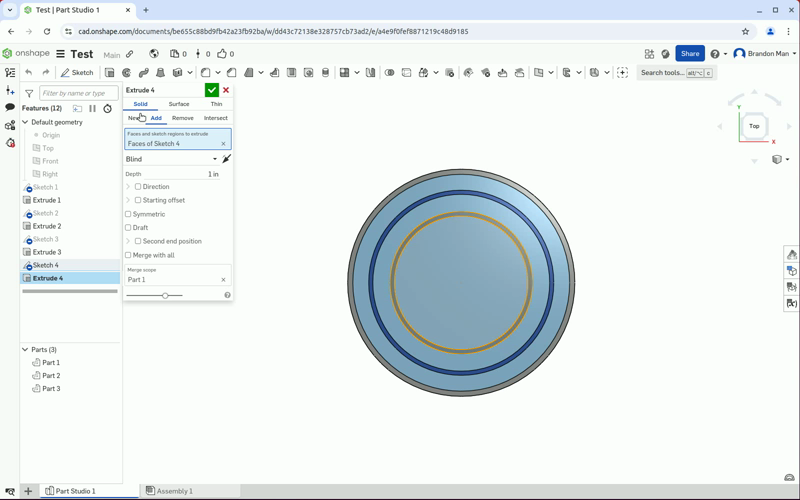
mouse_move(137, 120)
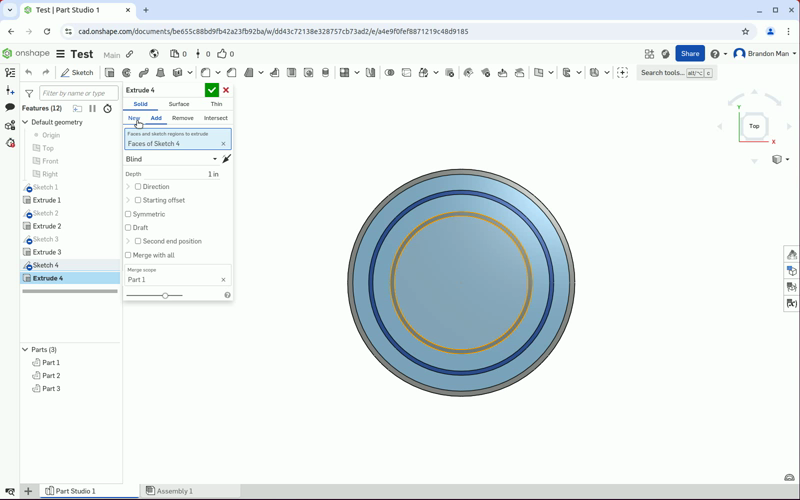
click(137, 120)
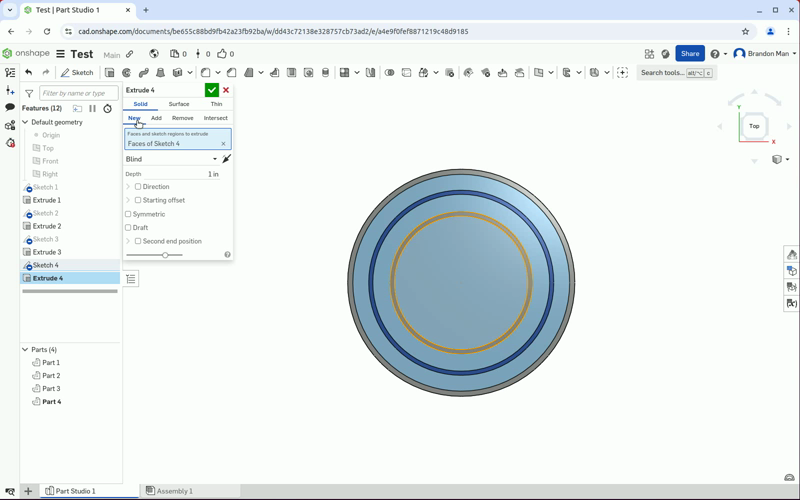
key(tab, 4)
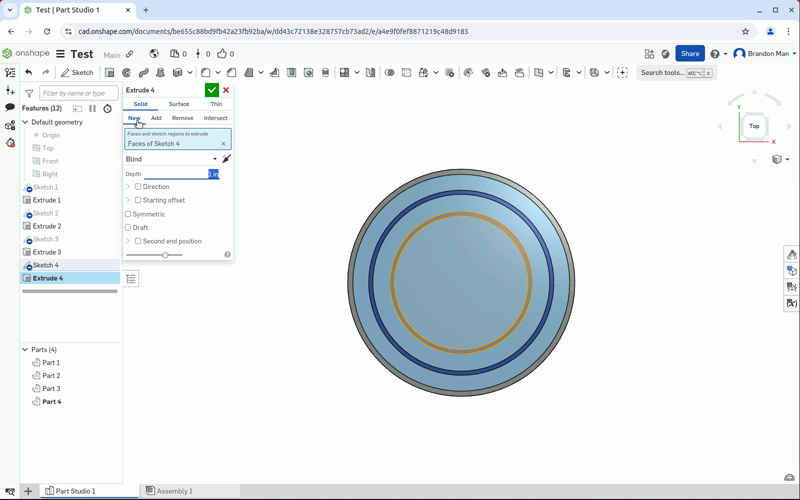
text(3.611)
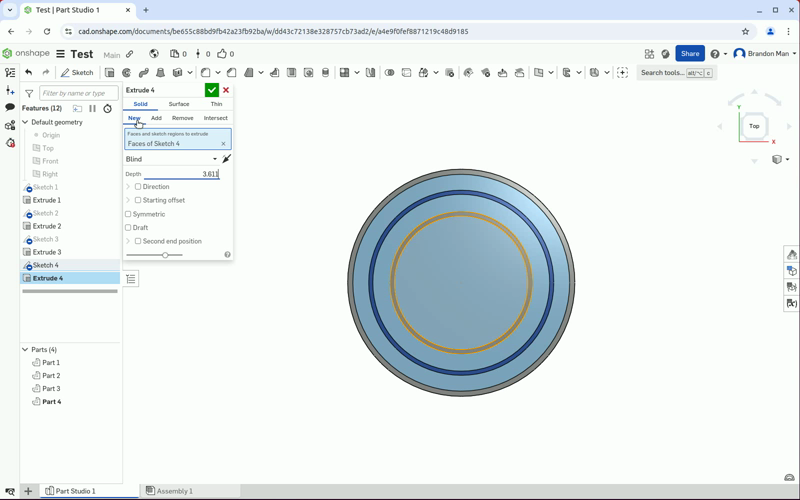
key(enter)
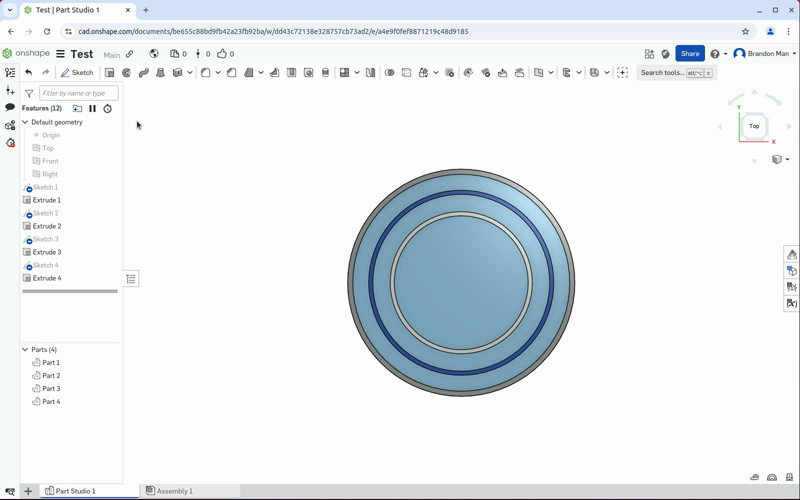
key(shift+h)
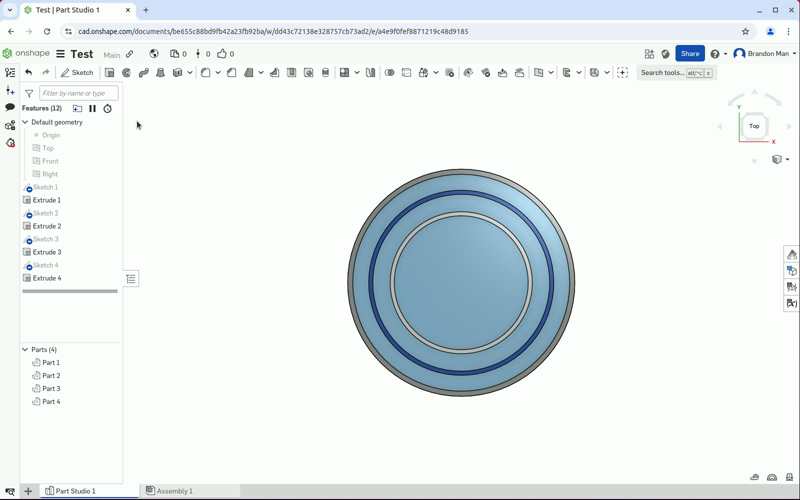
key(shift+h)
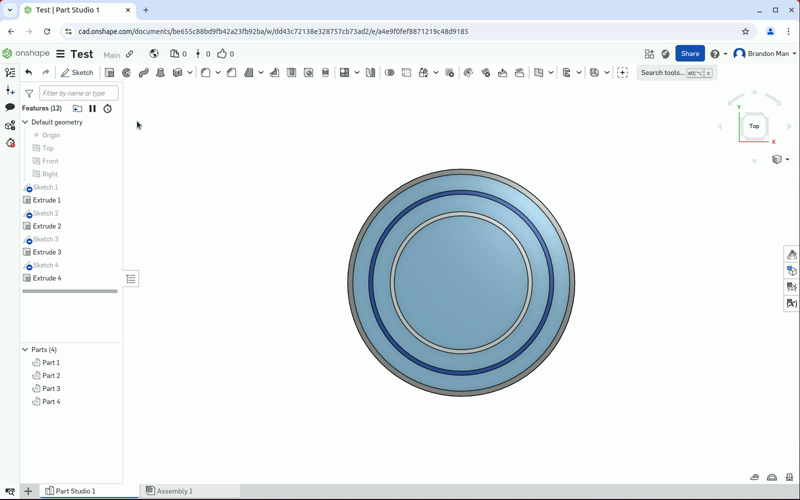
mouse_move(73, 189)
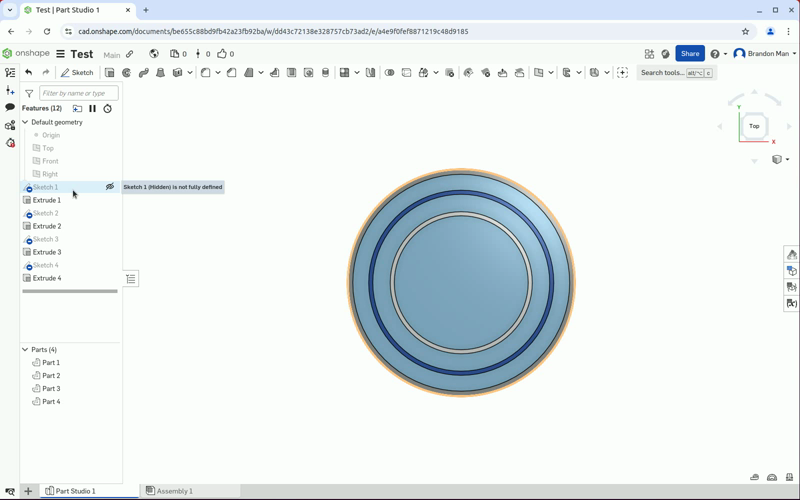
click(73, 189)
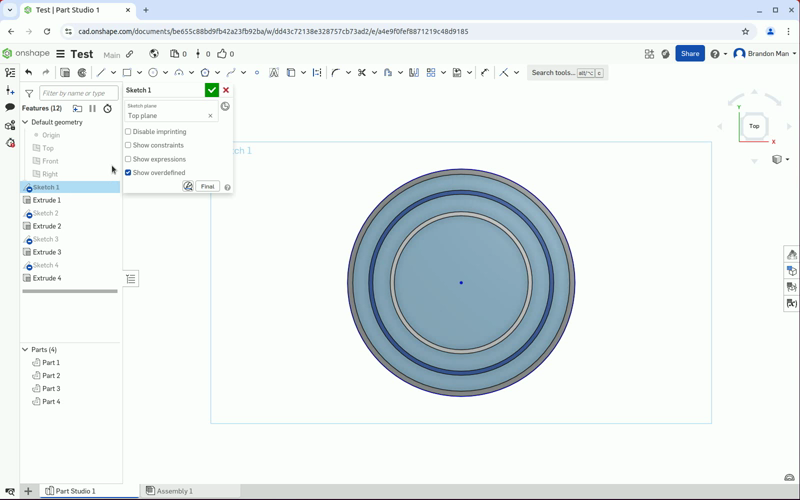
mouse_move(229, 92)
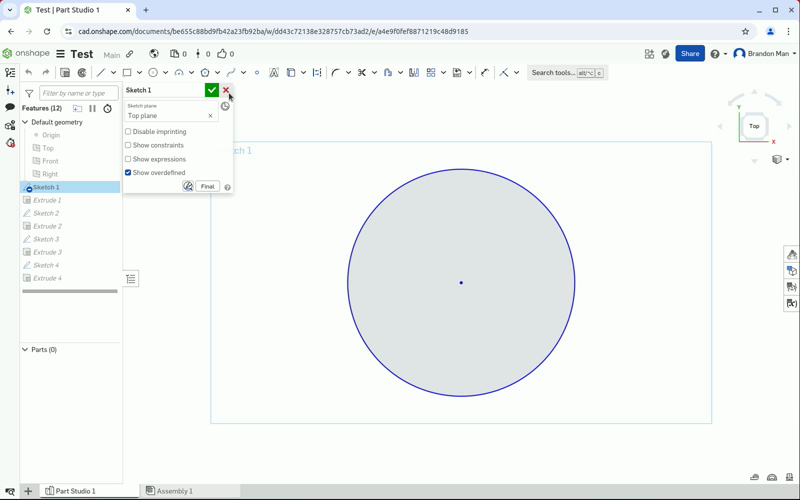
click(229, 92)
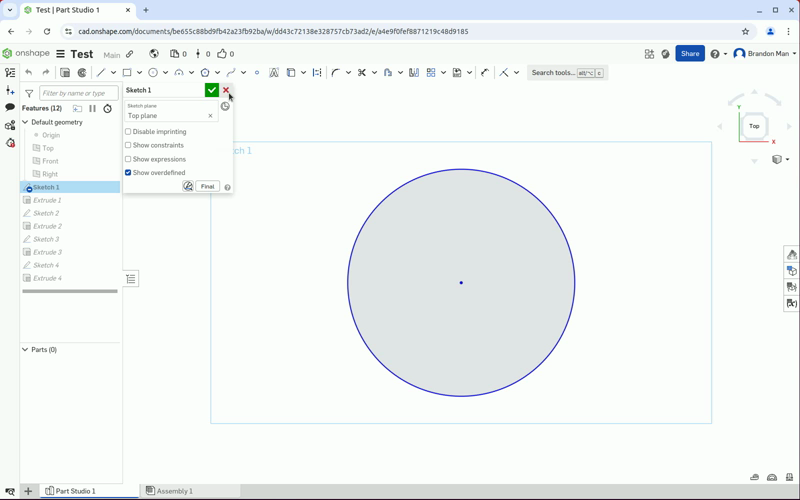
key(shift+s)
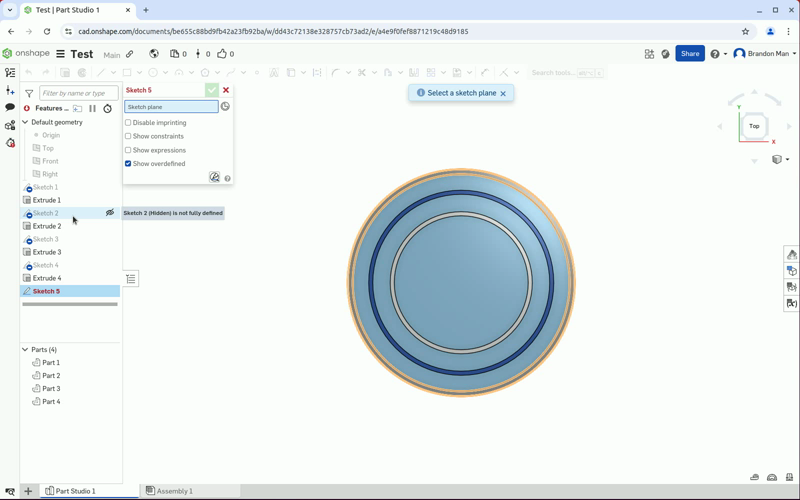
scroll(3)
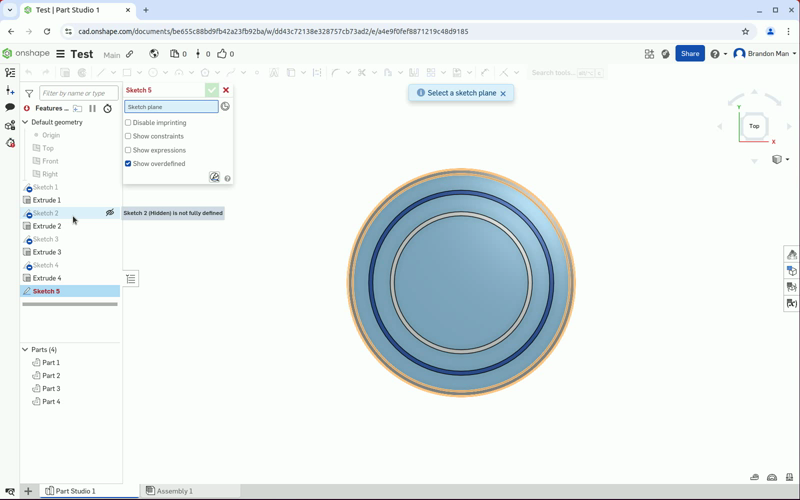
mouse_move(73, 150)
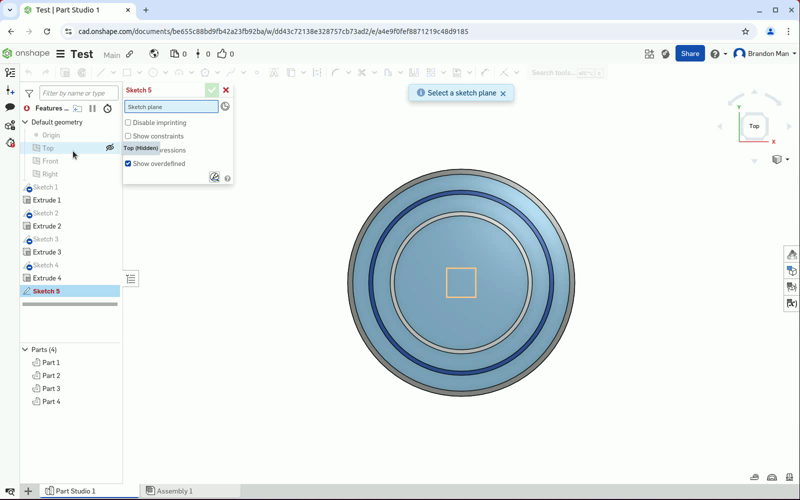
click(73, 150)
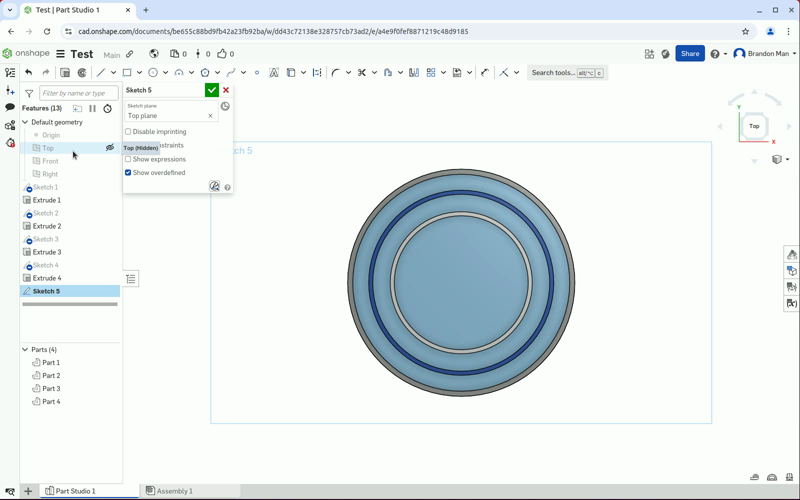
mouse_move(73, 352)
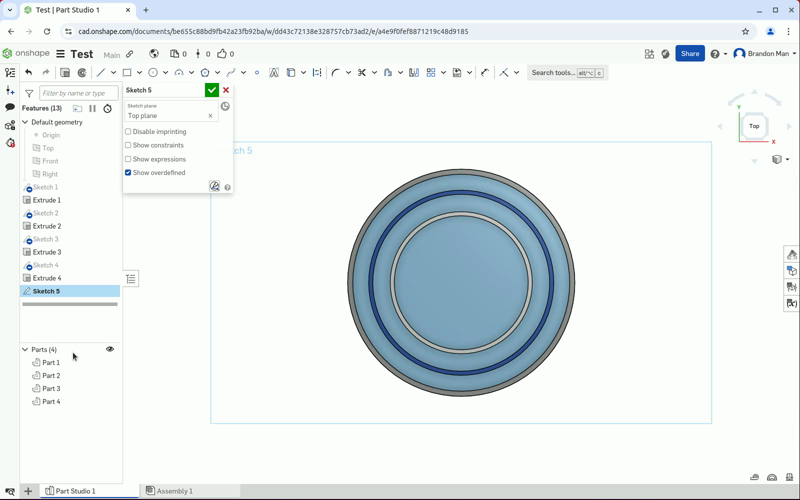
key(y)
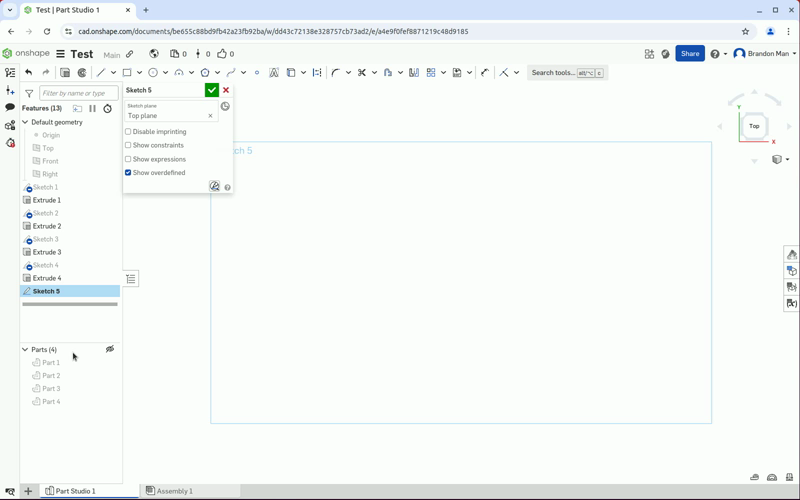
key(c)
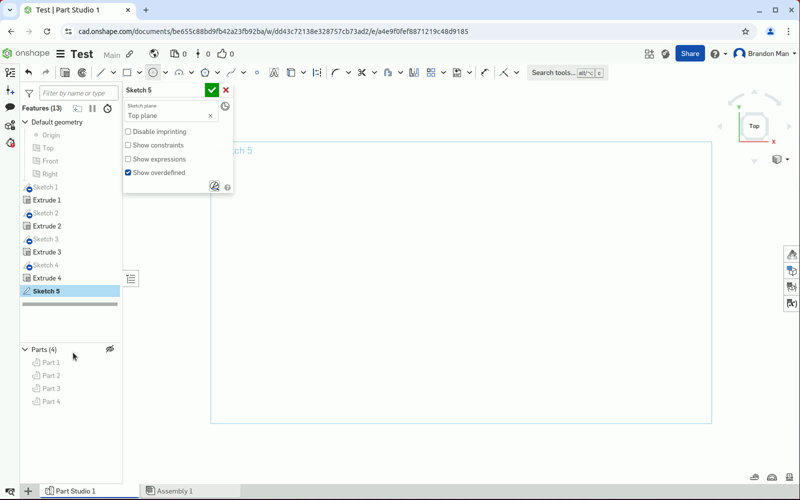
key_down(shift)
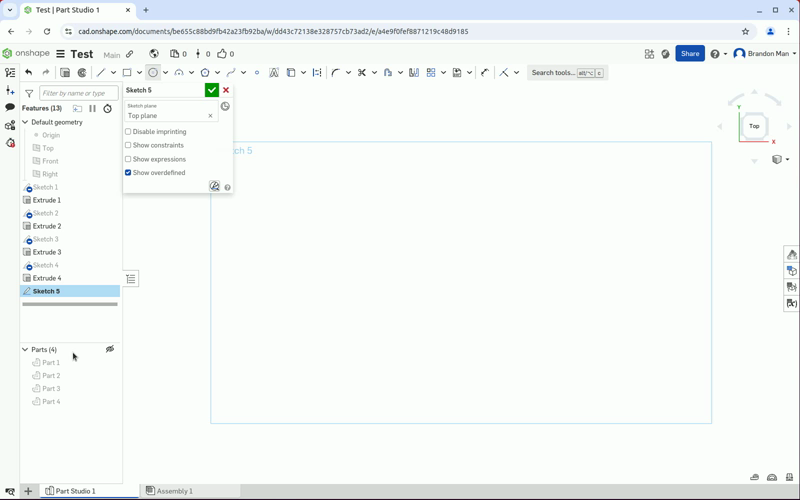
mouse_move(461, 282)
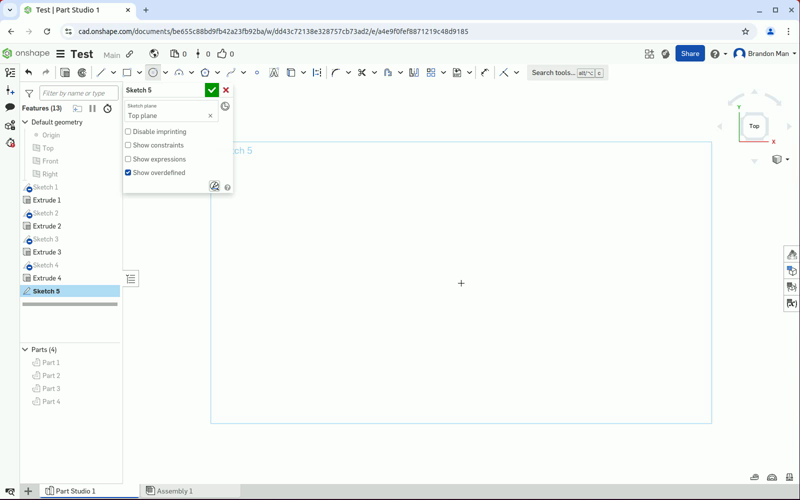
click(461, 282)
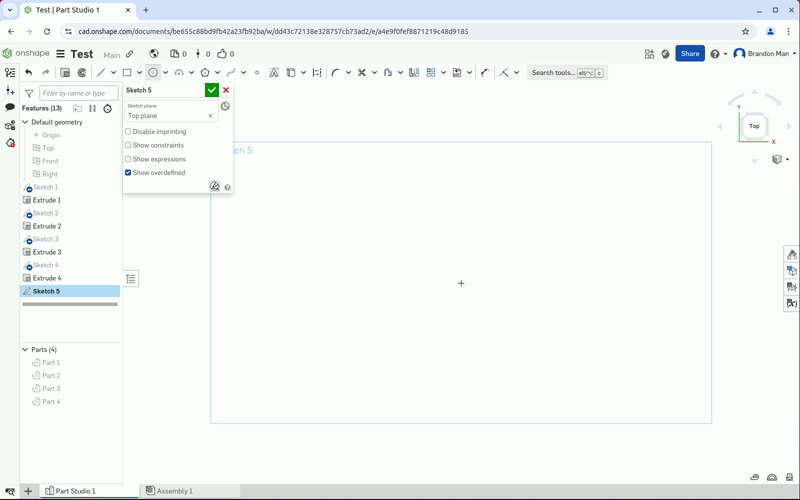
key_up(shift)
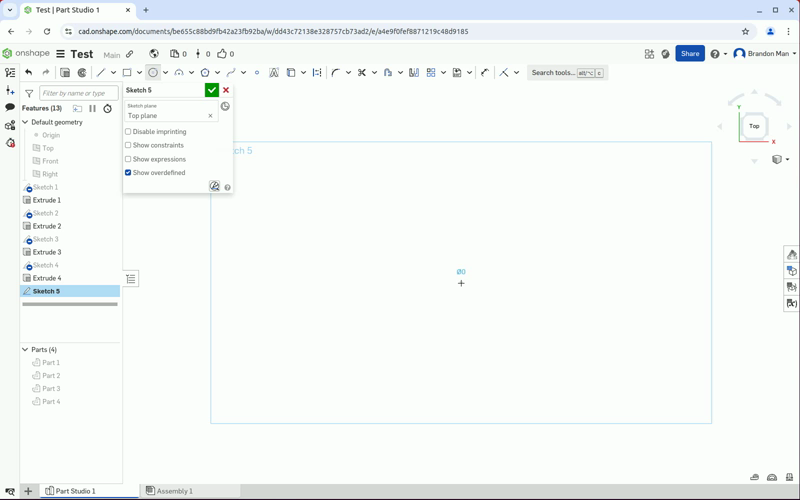
mouse_move(511, 282)
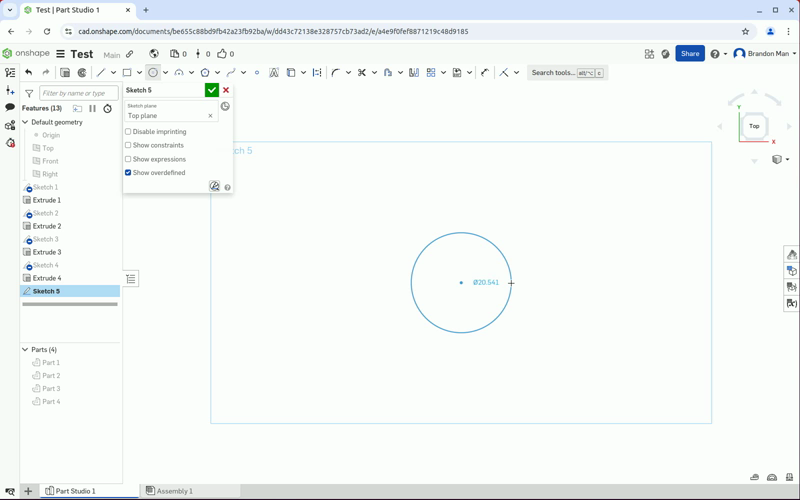
click(511, 282)
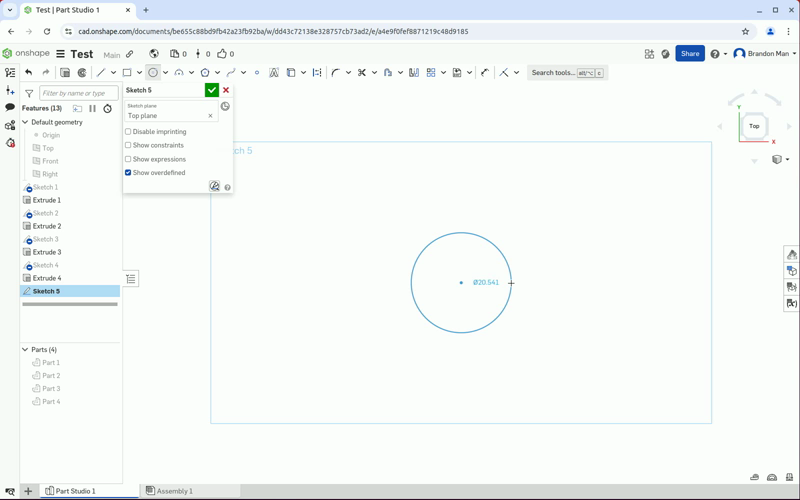
key(esc)
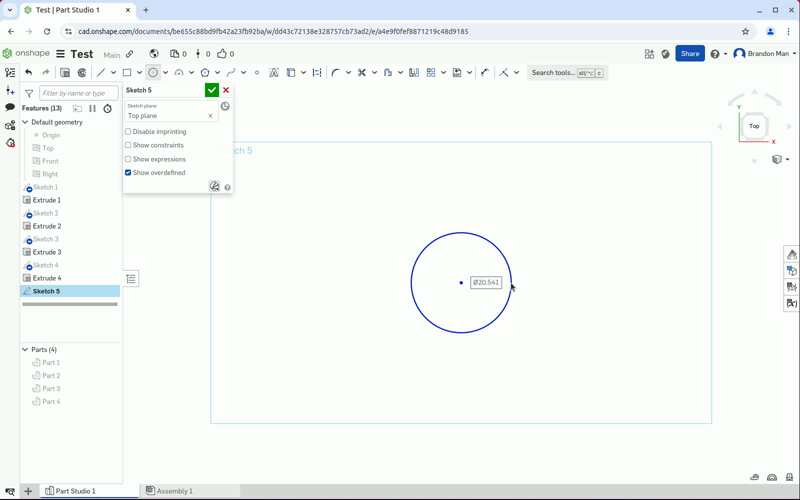
key(c)
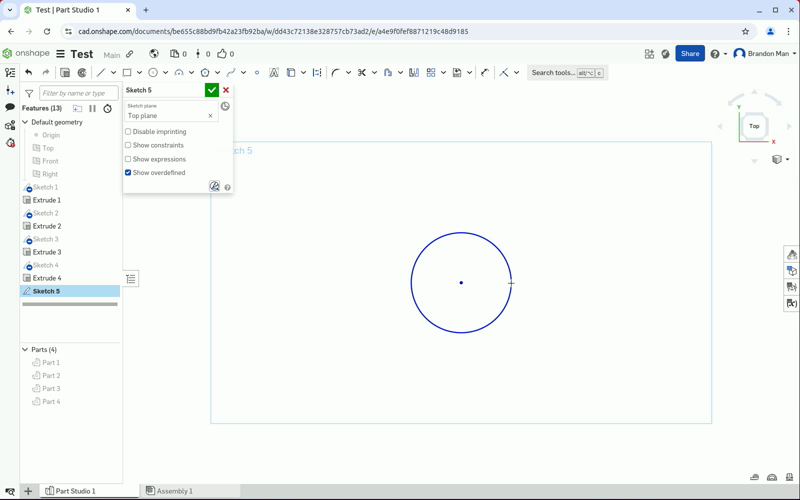
key_down(shift)
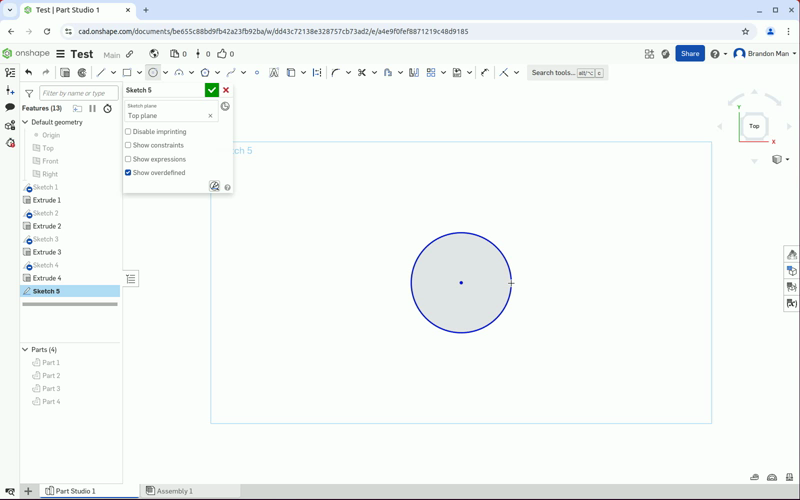
mouse_move(461, 282)
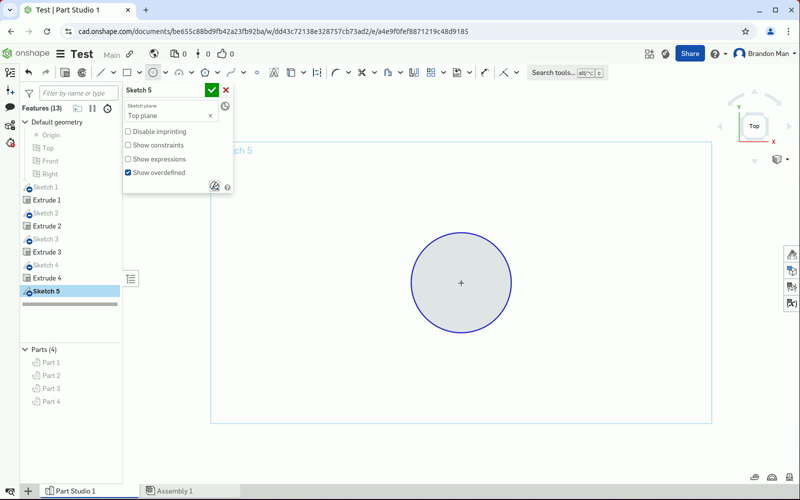
click(461, 282)
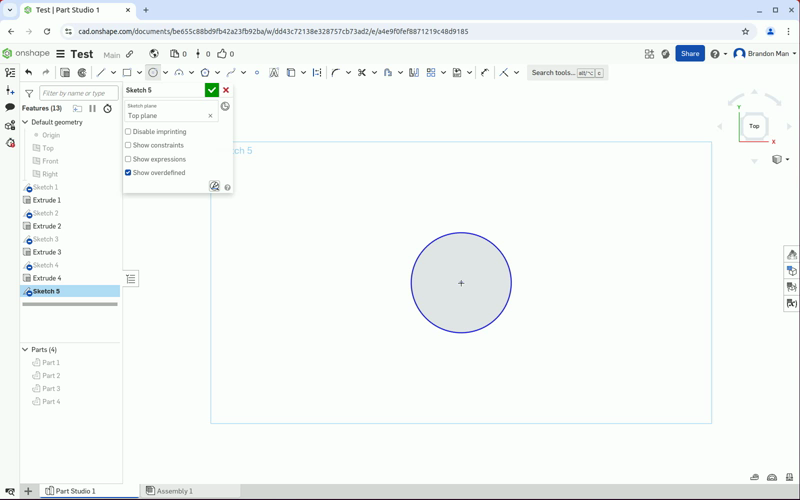
key_up(shift)
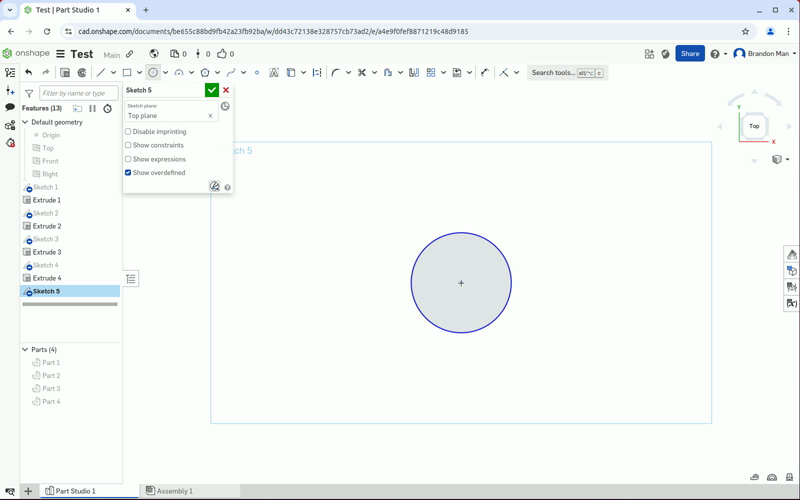
mouse_move(507, 282)
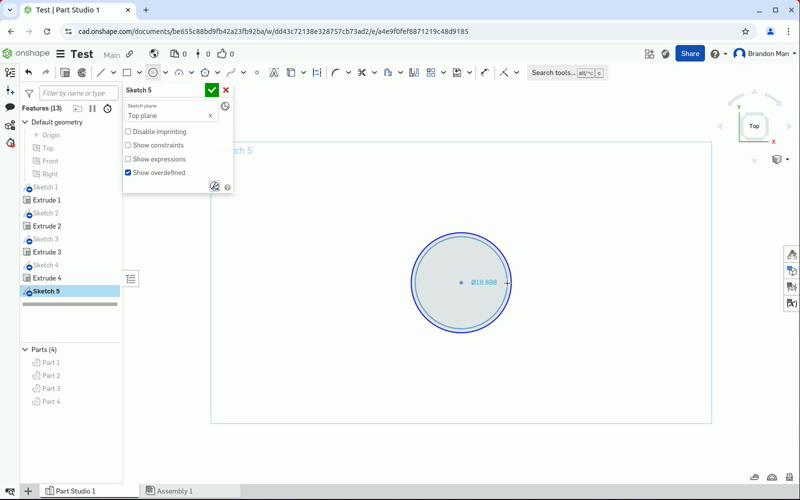
scroll(6)
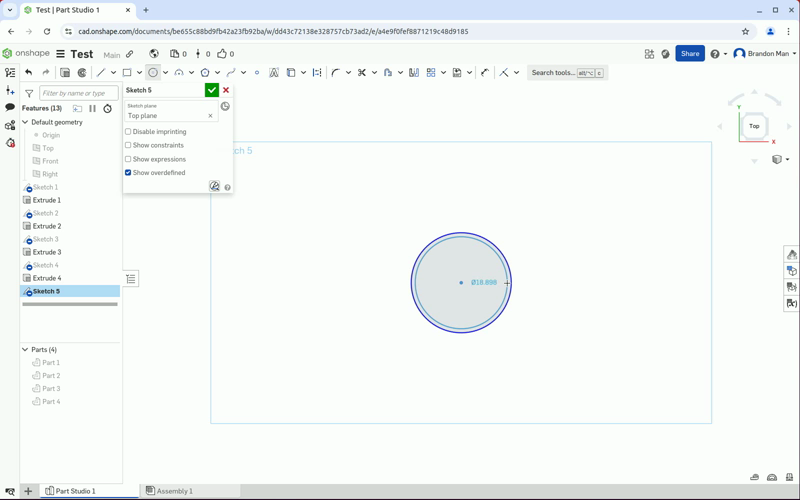
scroll(6)
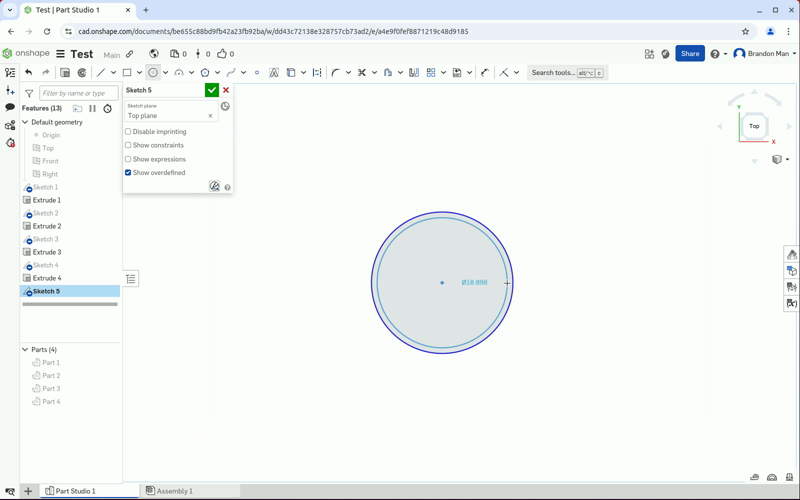
scroll(6)
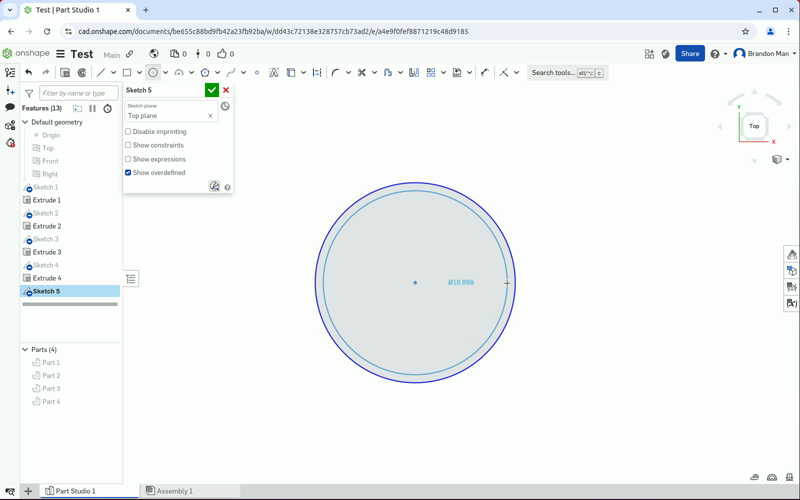
scroll(6)
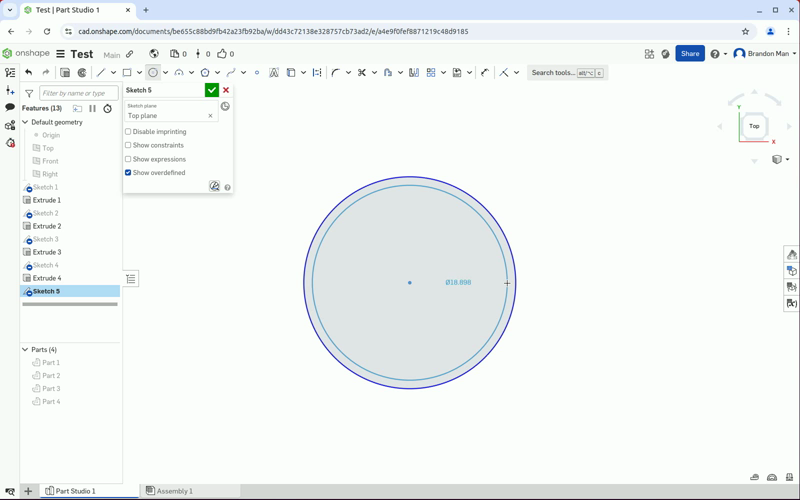
scroll(6)
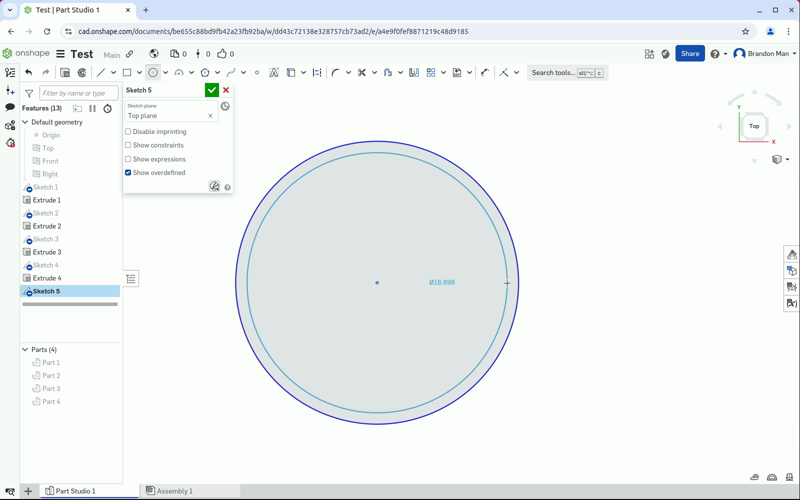
scroll(6)
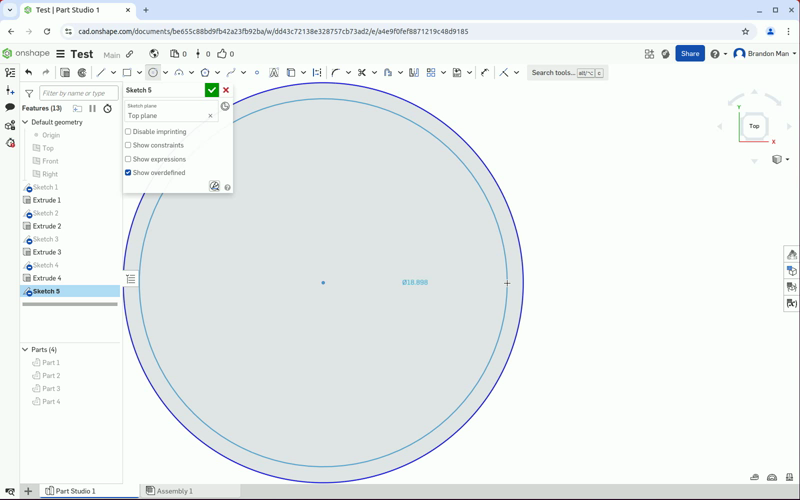
scroll(6)
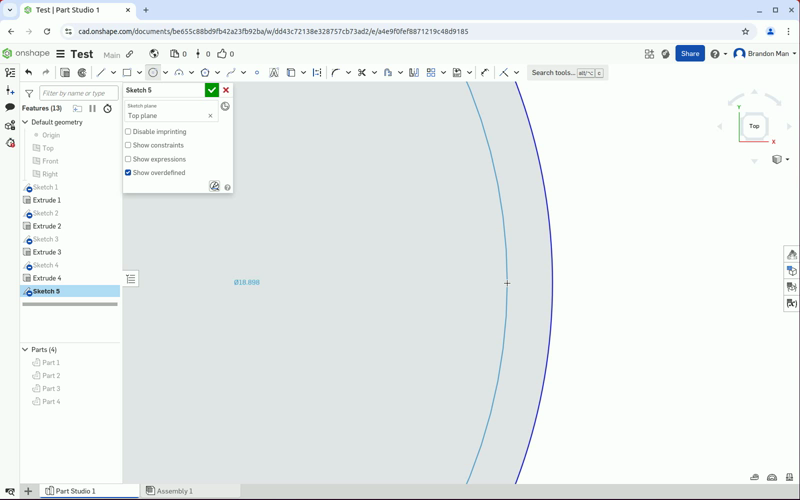
click(507, 282)
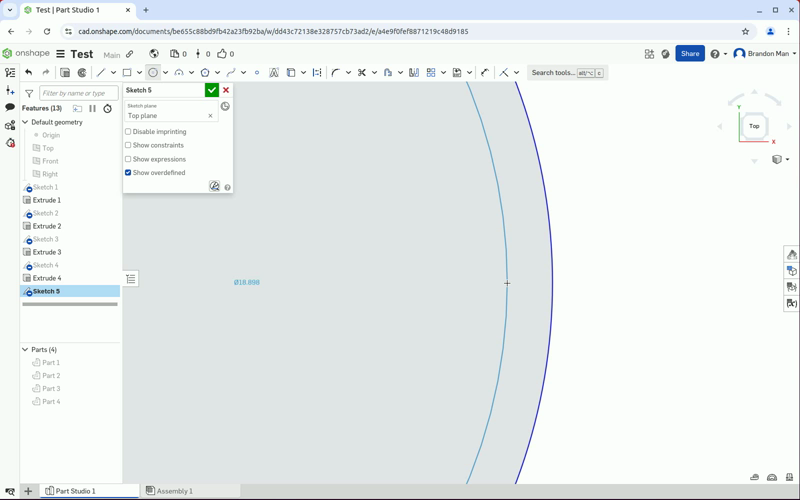
scroll(-6)
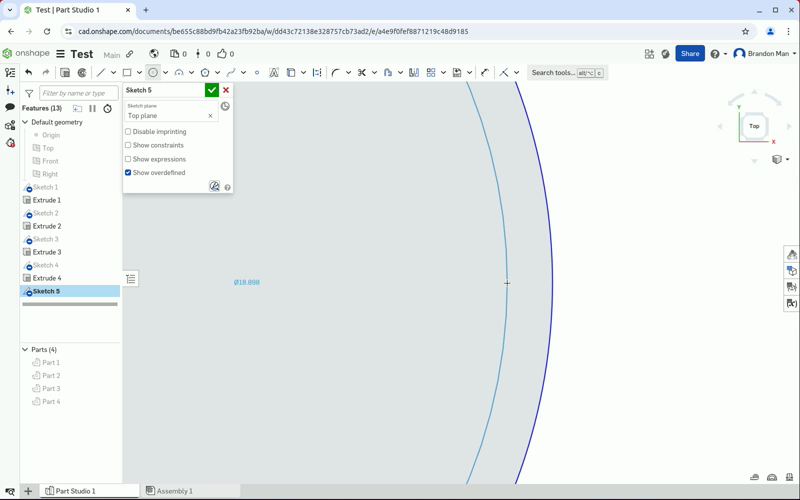
scroll(-6)
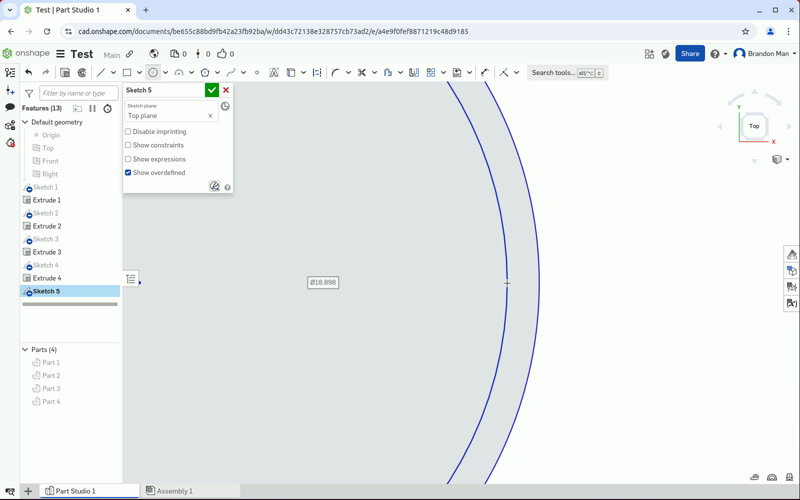
scroll(-6)
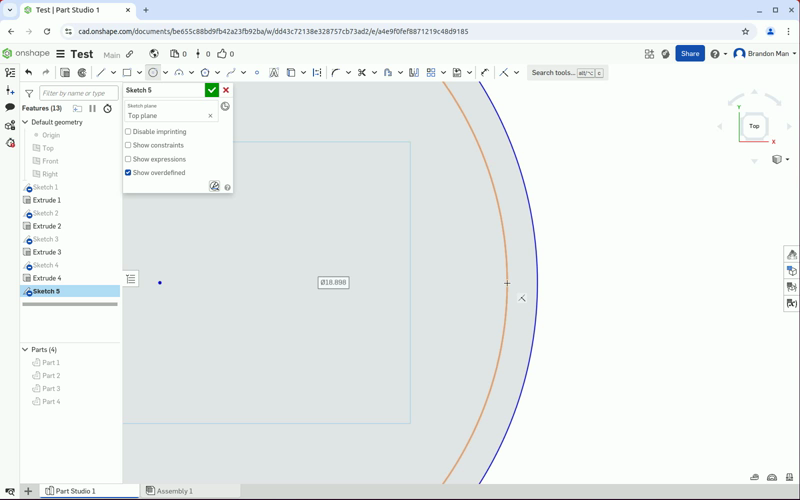
scroll(-6)
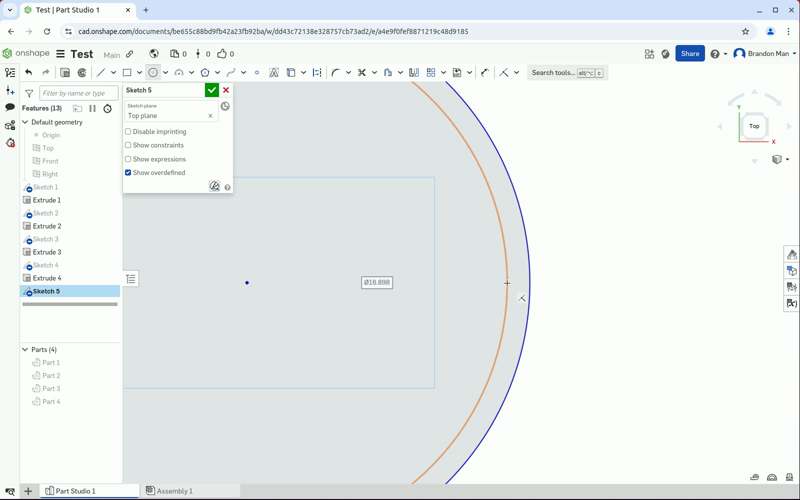
scroll(-6)
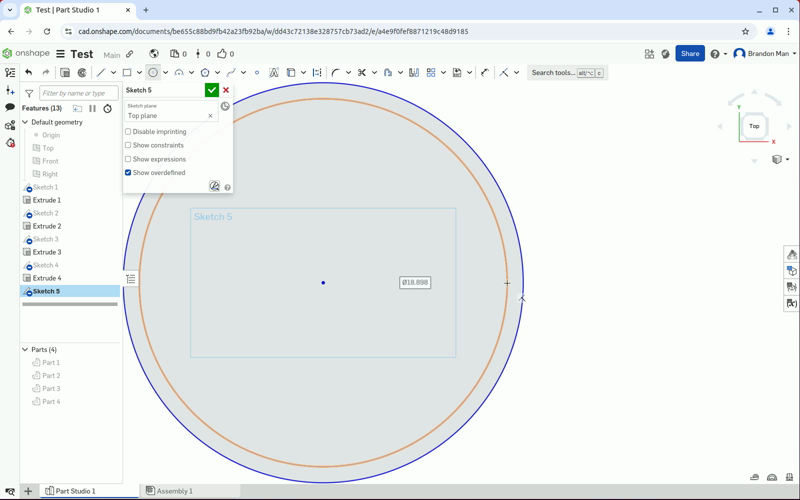
scroll(-6)
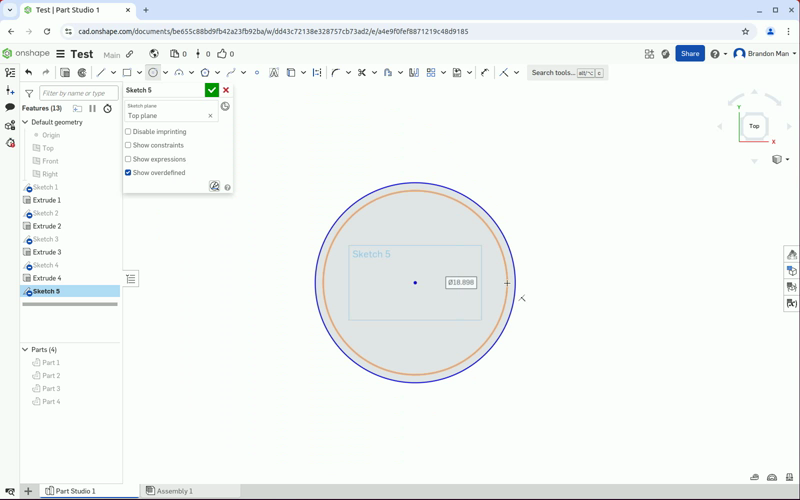
scroll(-6)
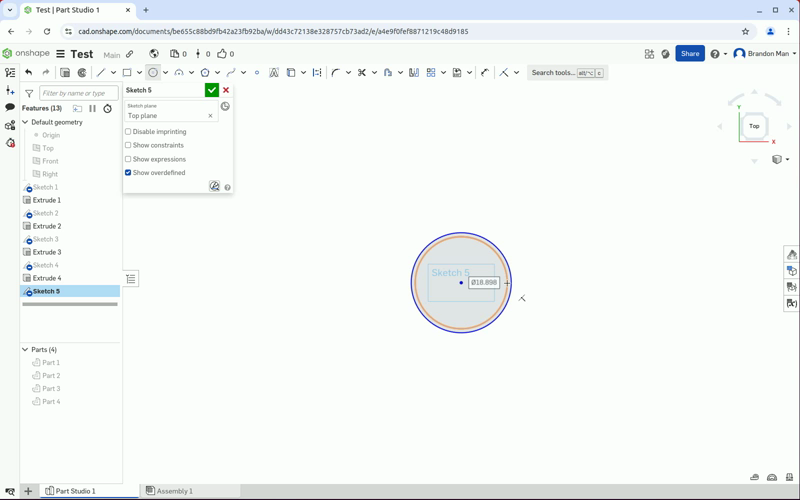
key(esc)
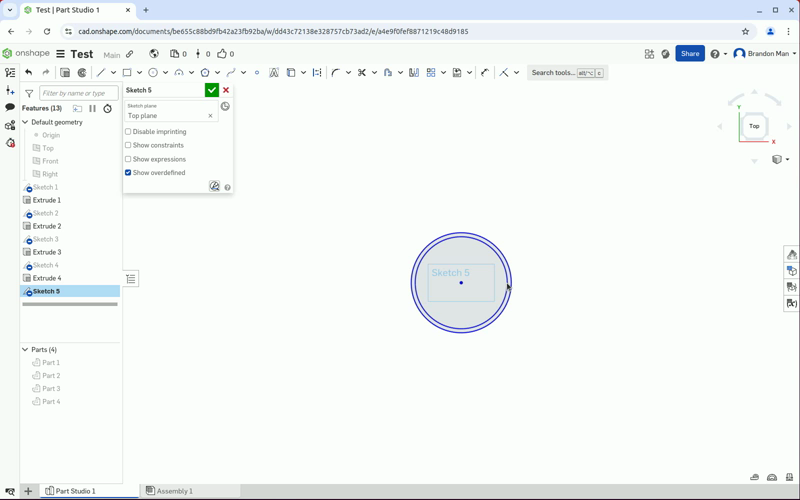
mouse_move(432, 320)
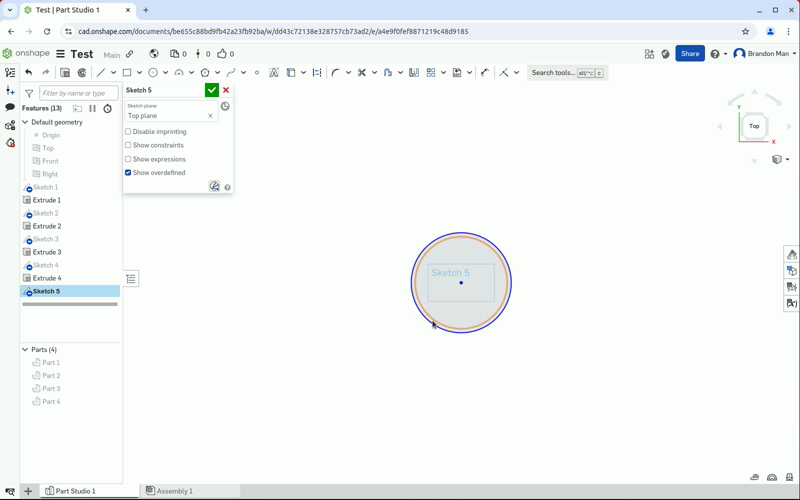
scroll(6)
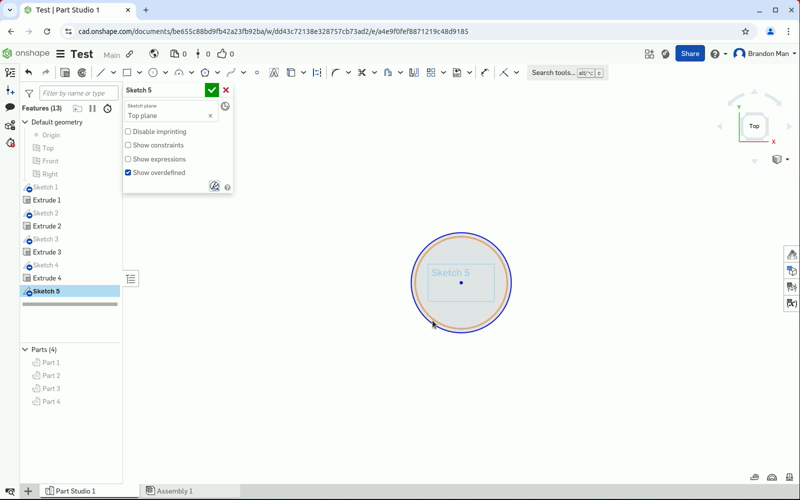
scroll(6)
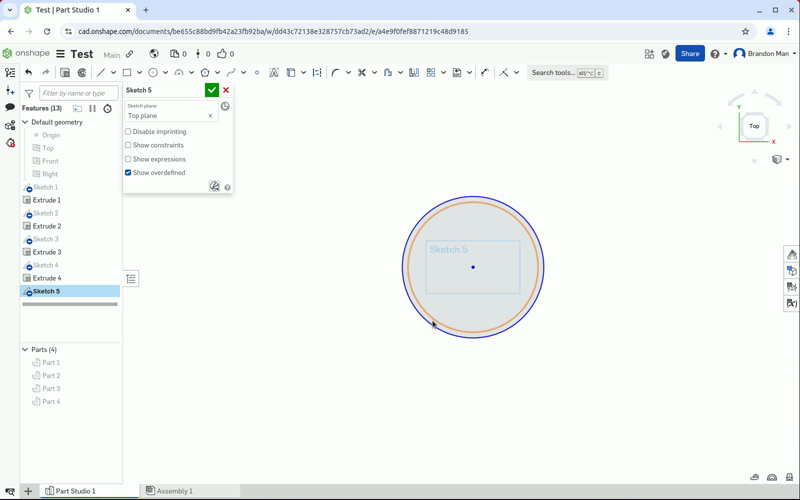
scroll(6)
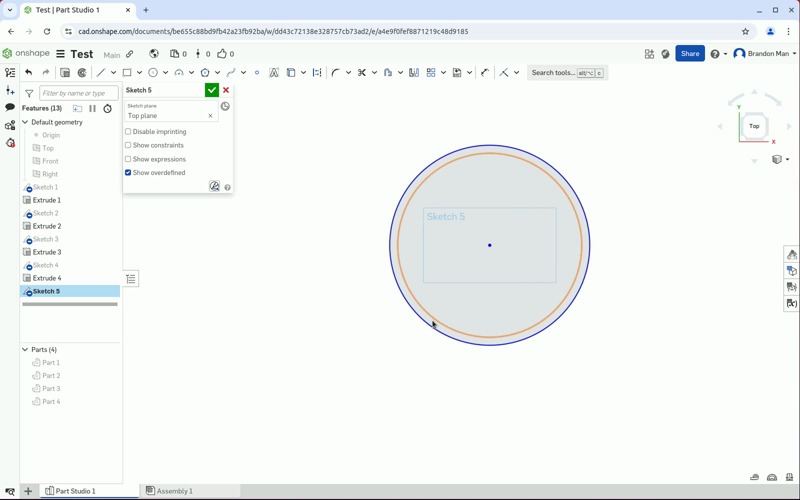
scroll(6)
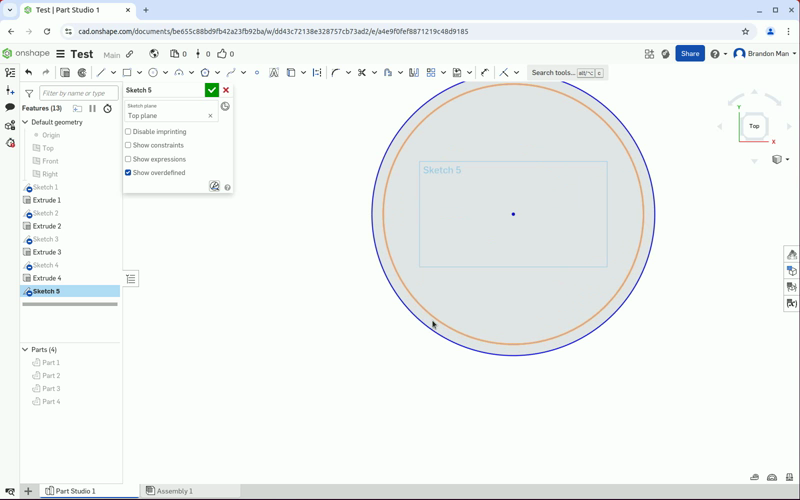
scroll(6)
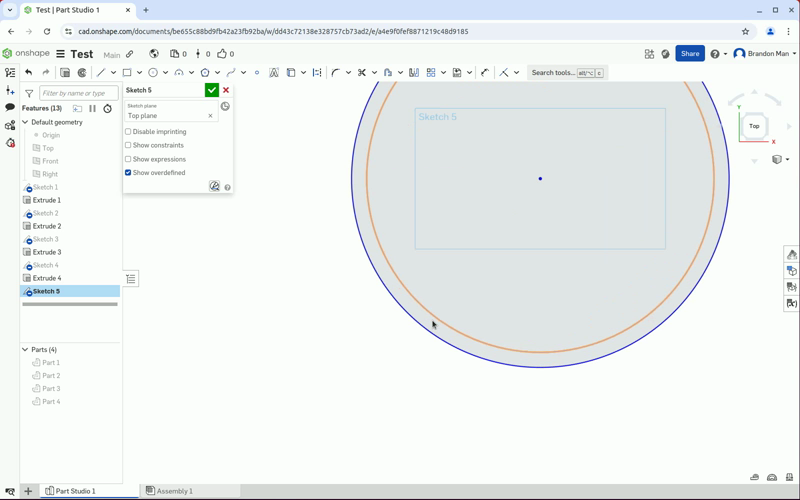
scroll(6)
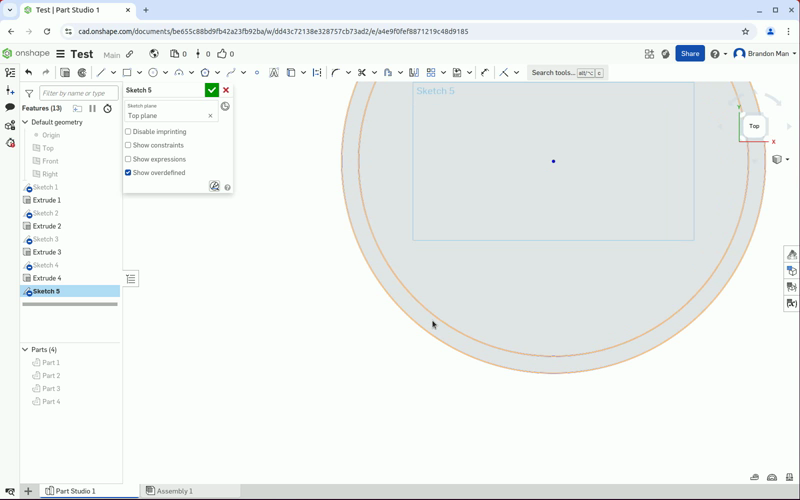
scroll(6)
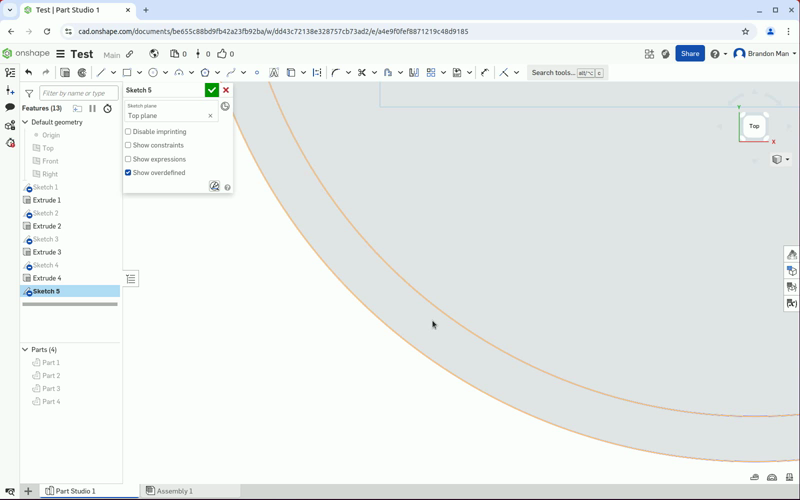
click(432, 320)
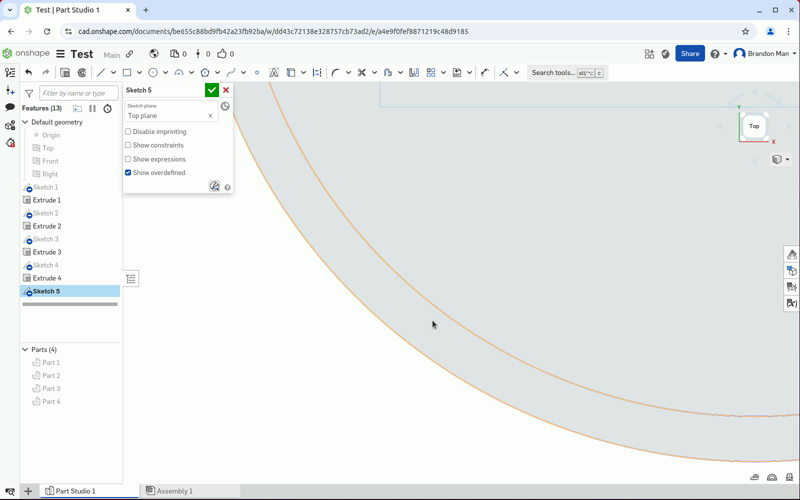
scroll(-6)
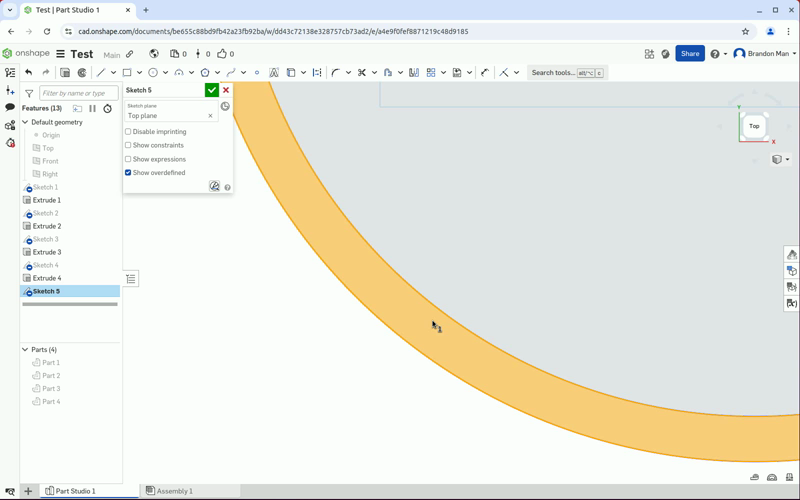
scroll(-6)
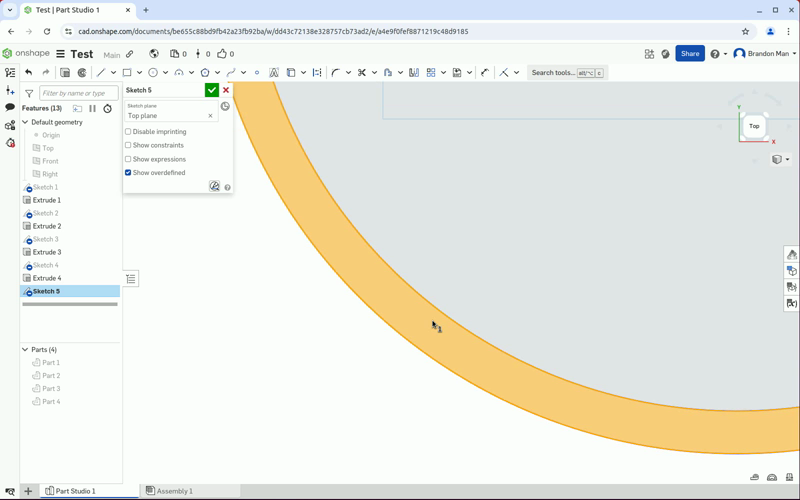
scroll(-6)
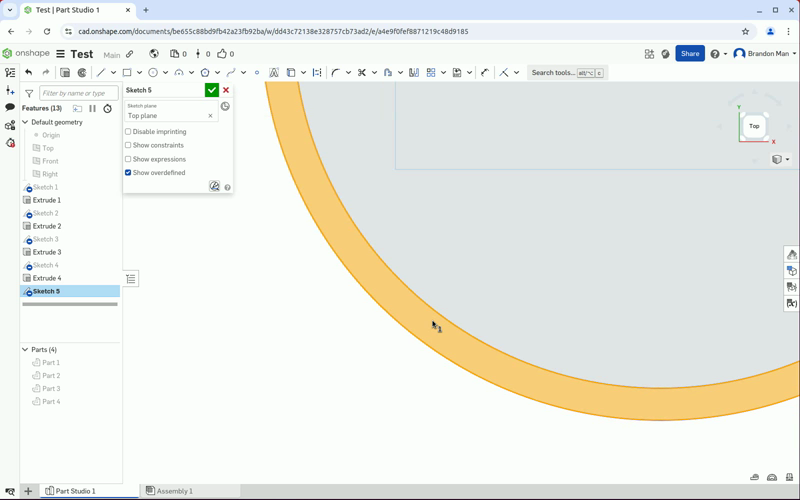
scroll(-6)
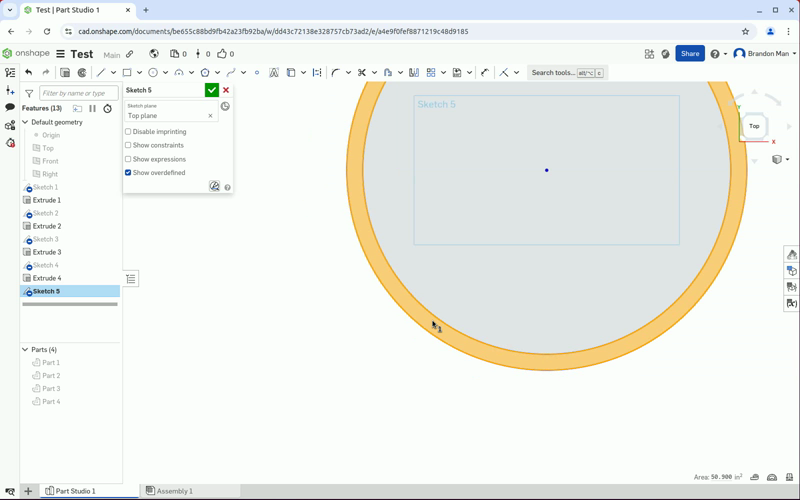
scroll(-6)
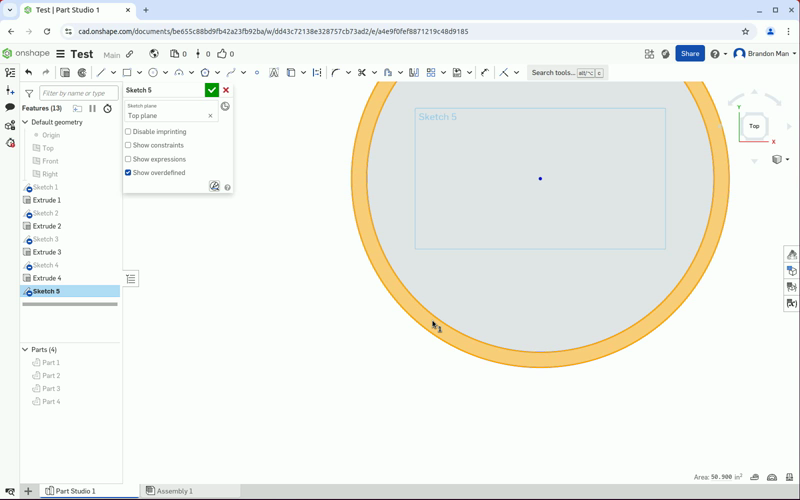
scroll(-6)
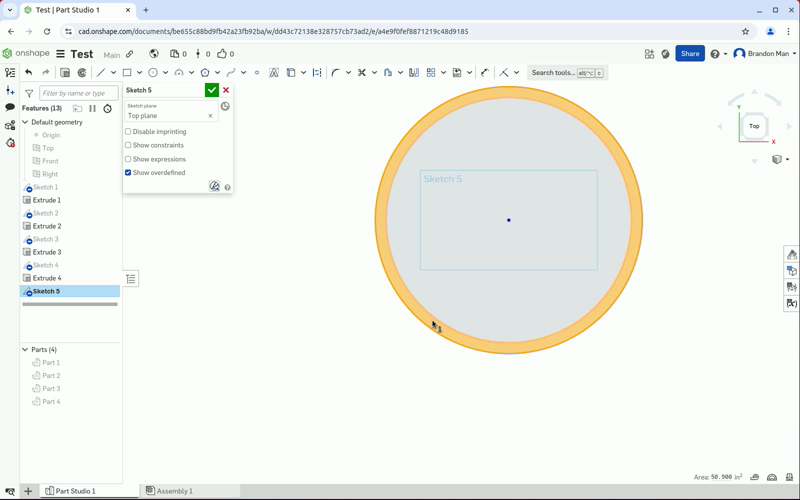
scroll(-6)
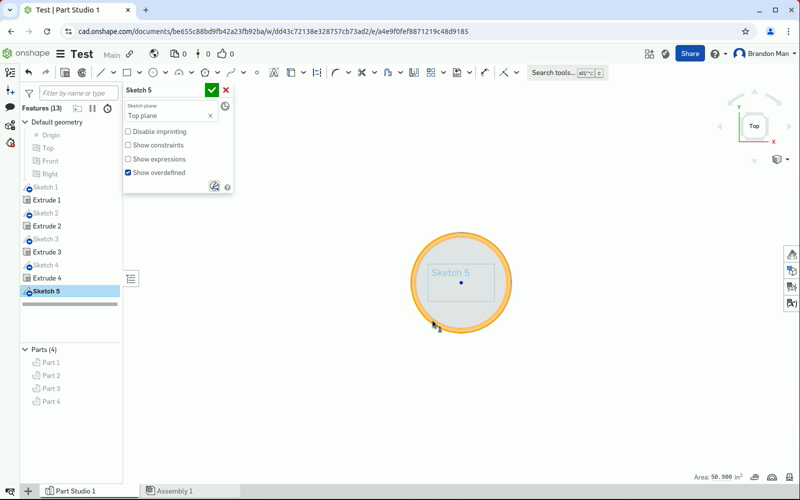
mouse_move(73, 352)
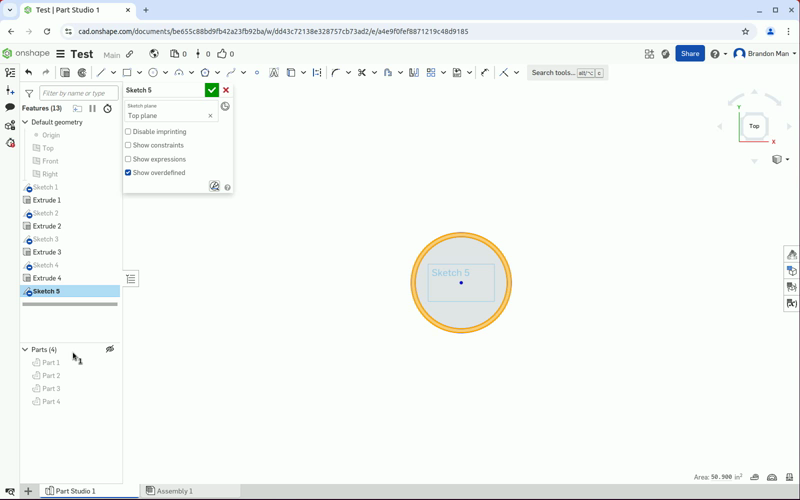
key(shift+y)
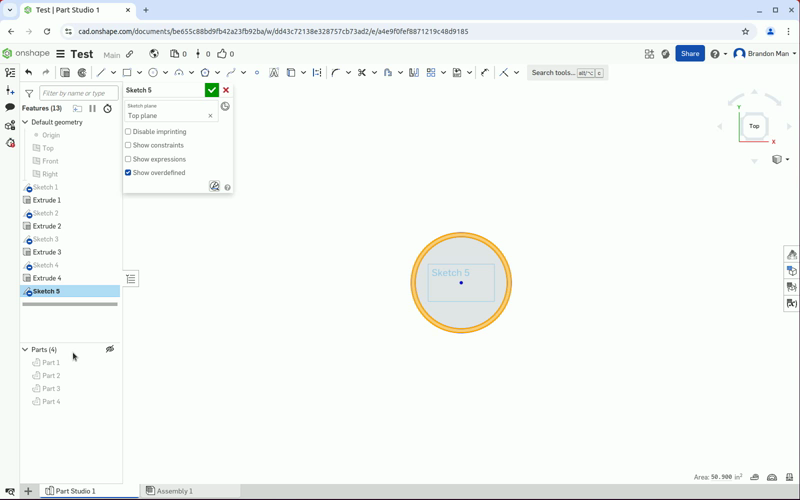
key(shift+e)
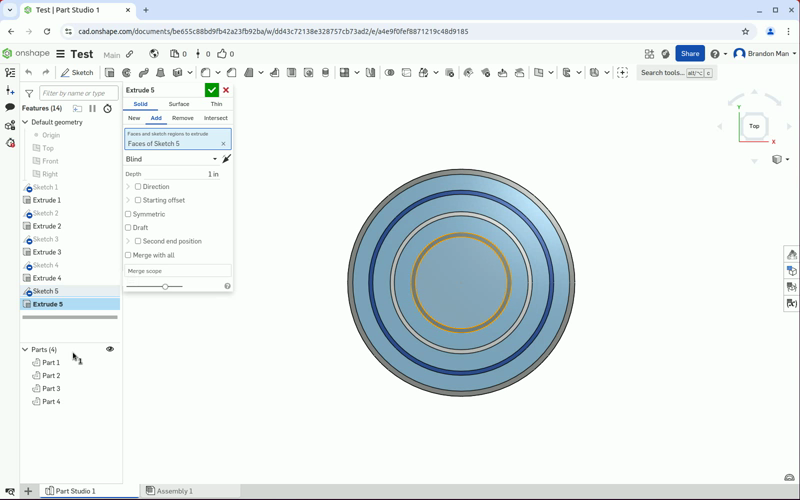
mouse_move(143, 106)
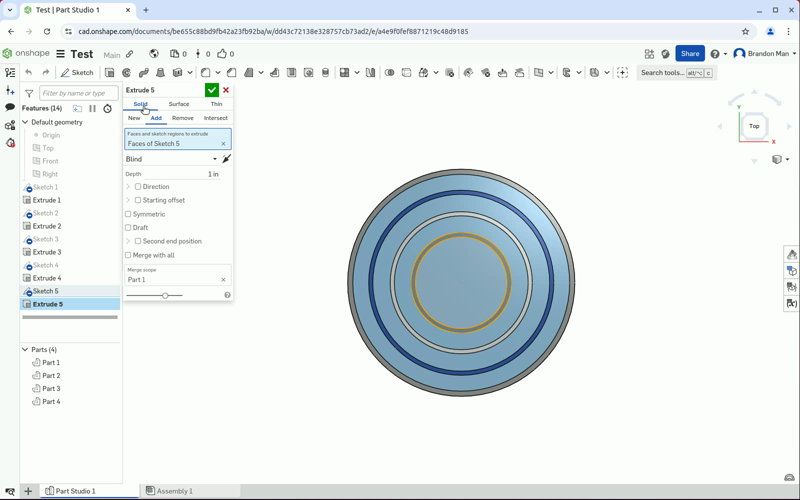
click(143, 106)
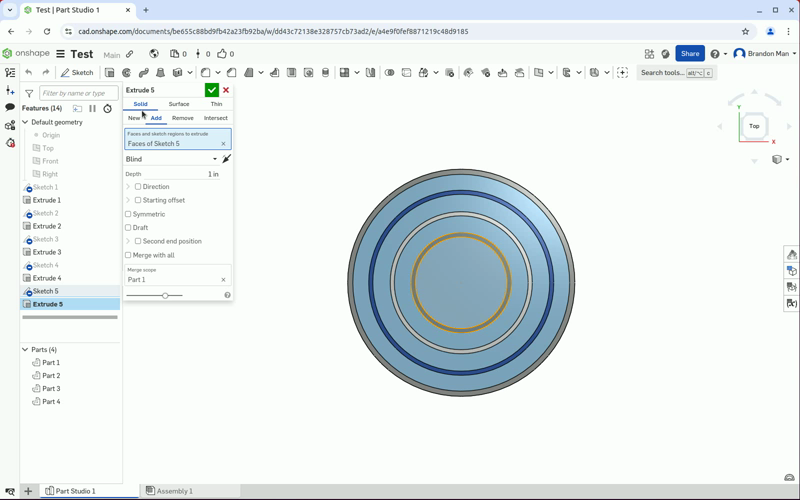
mouse_move(137, 120)
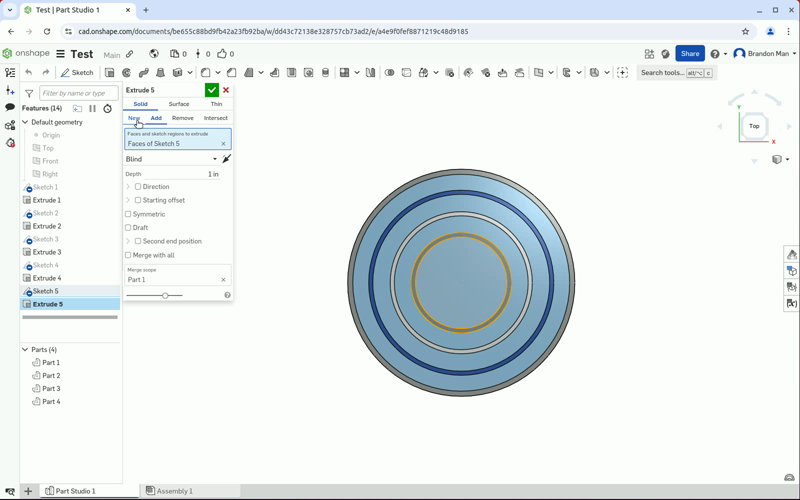
click(137, 120)
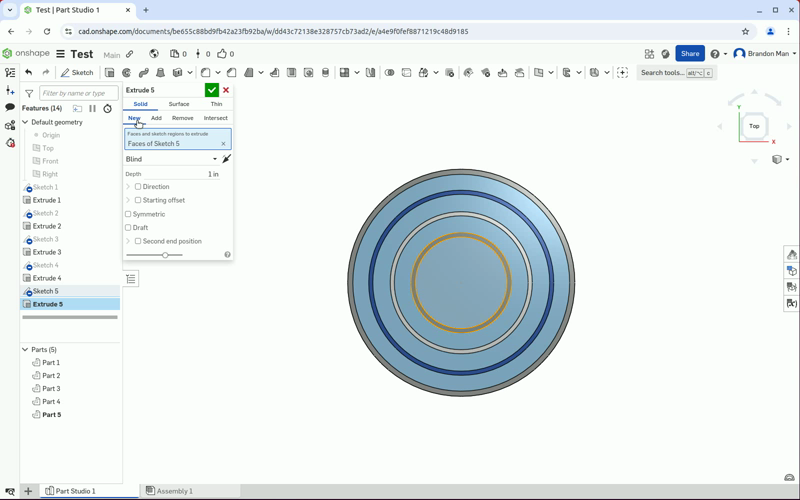
key(tab, 4)
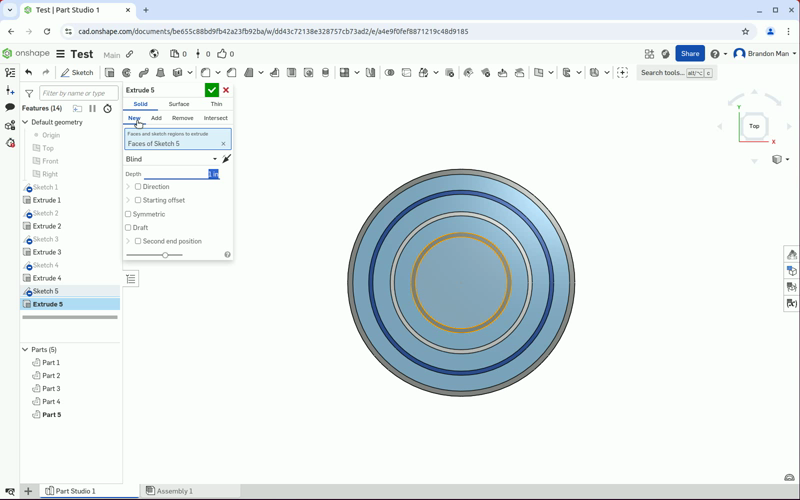
text(3.611)
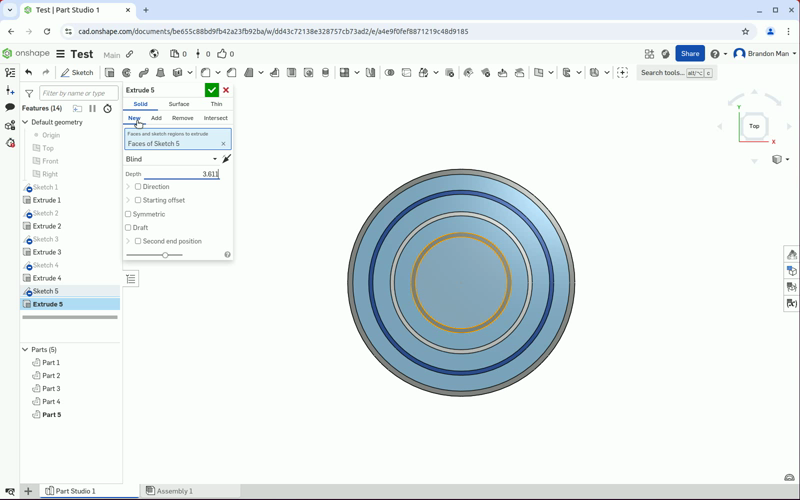
key(enter)
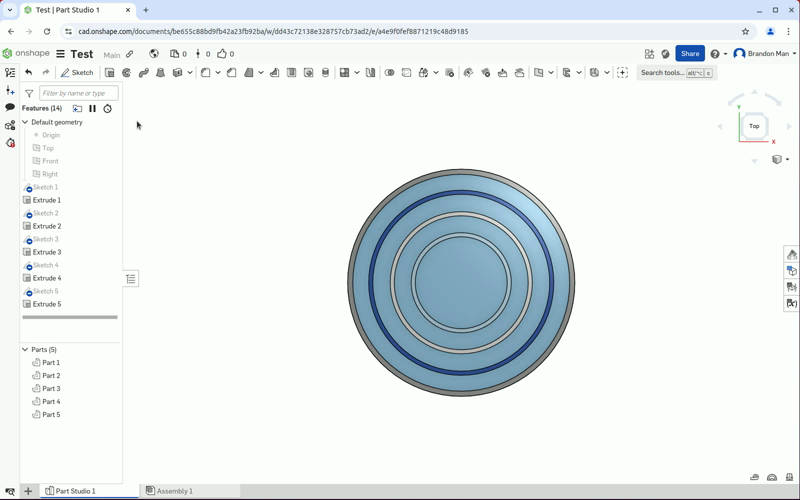
key(shift+h)
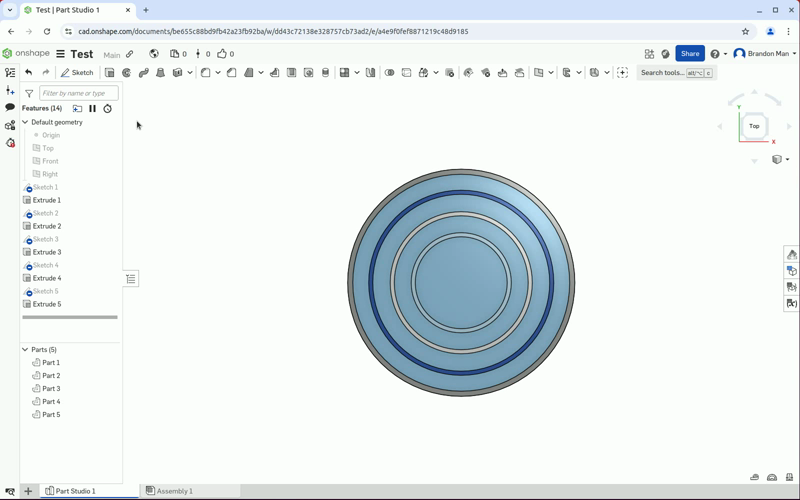
key(shift+h)
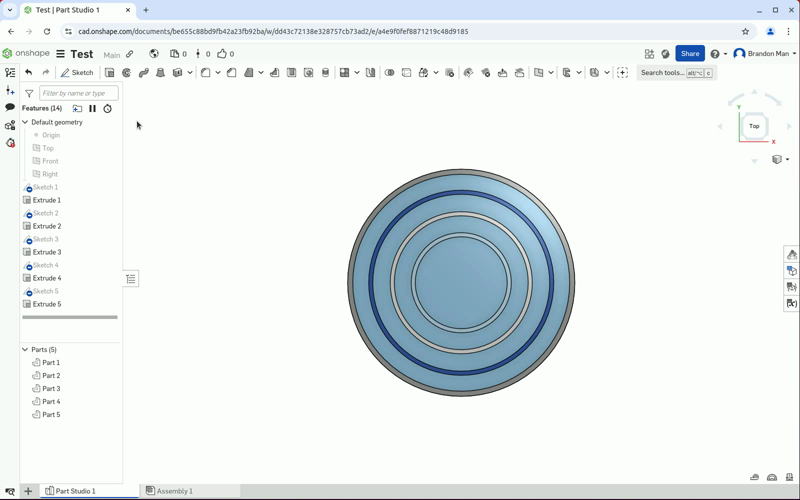
mouse_move(73, 189)
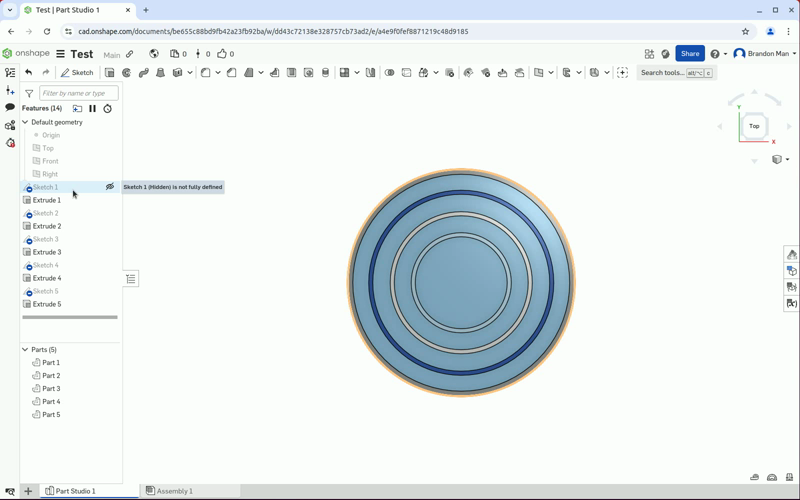
click(73, 189)
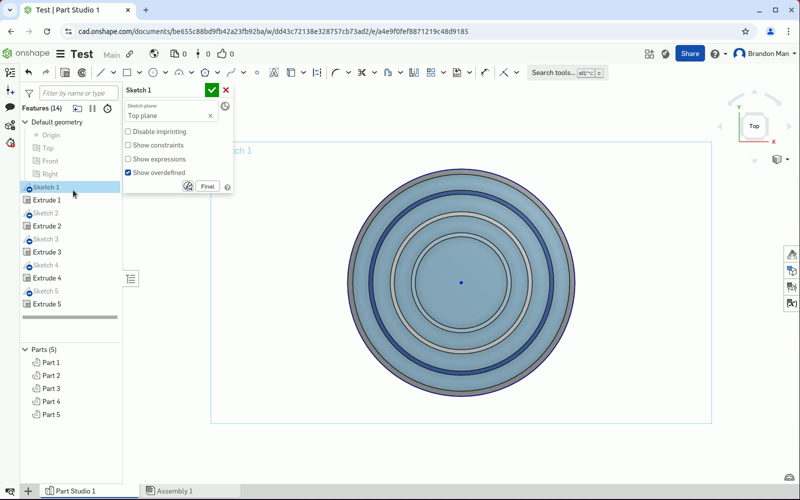
mouse_move(229, 92)
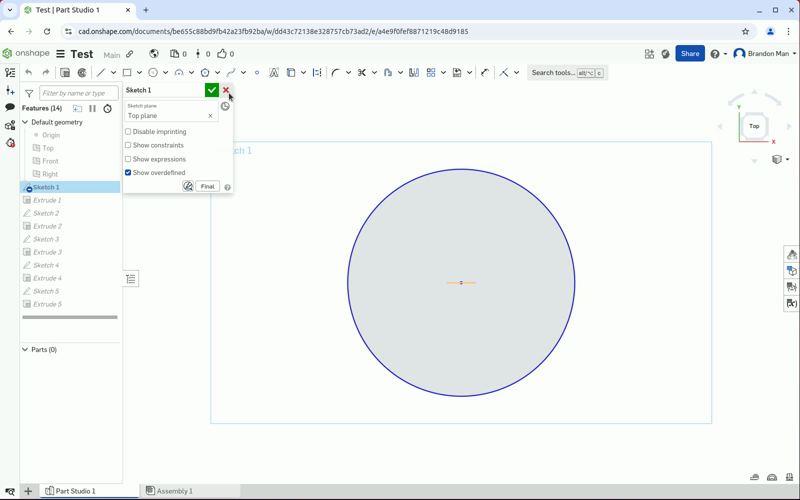
click(229, 92)
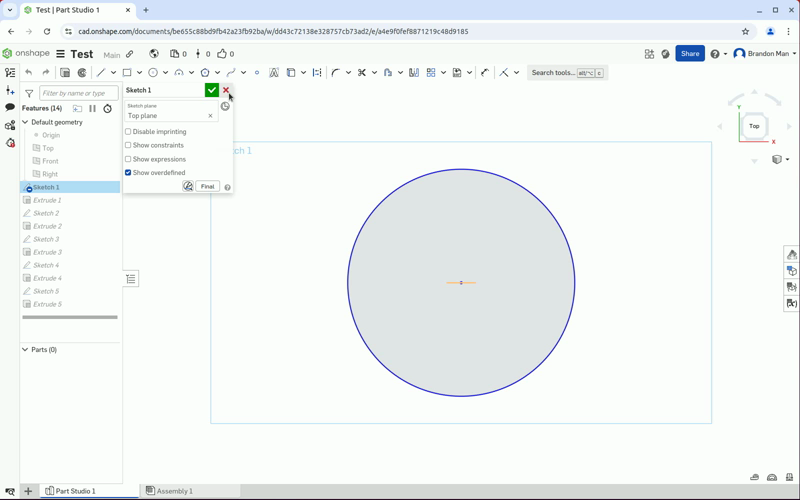
key(shift+s)
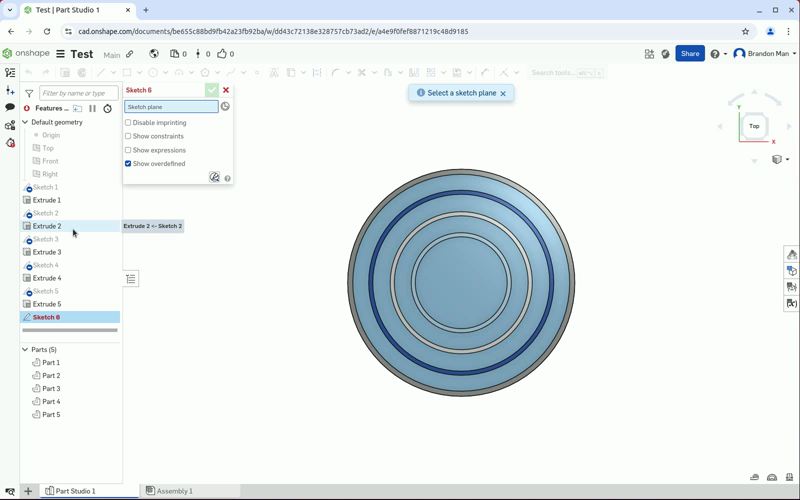
scroll(3)
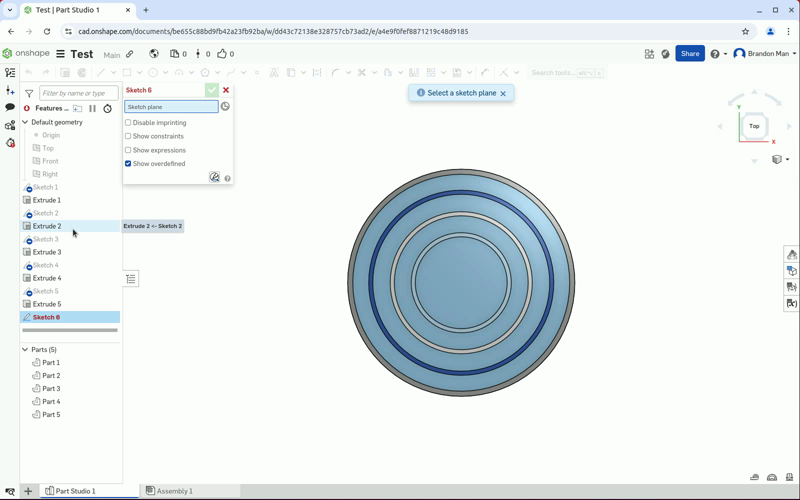
mouse_move(73, 150)
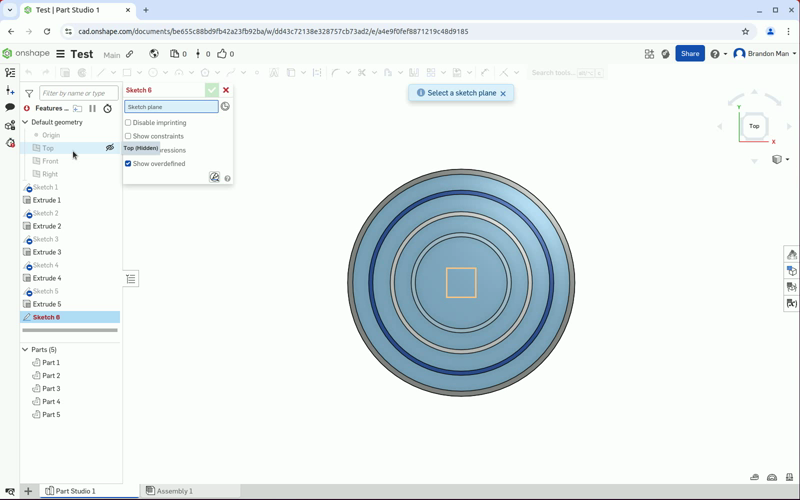
click(73, 150)
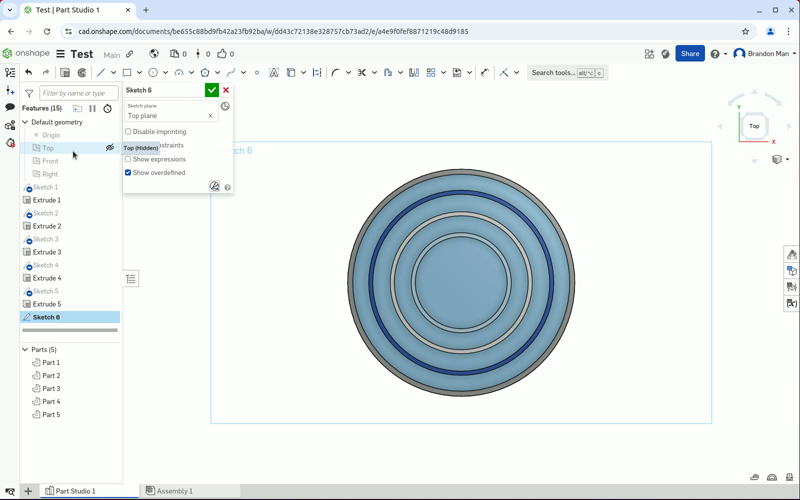
mouse_move(73, 352)
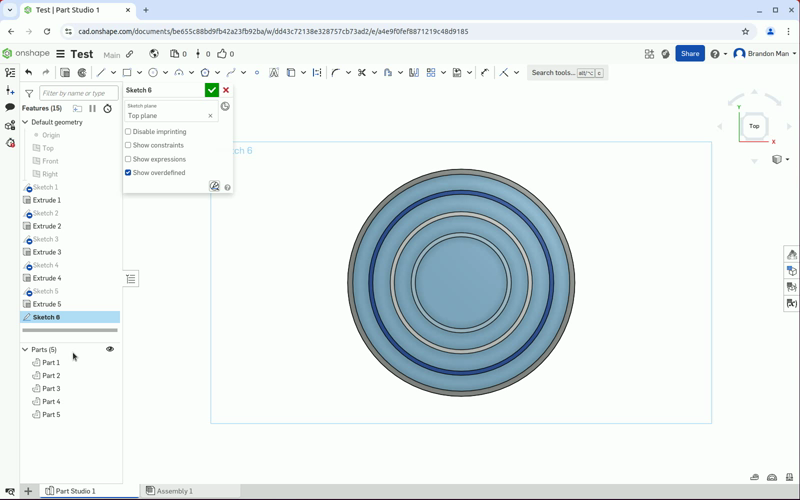
key(y)
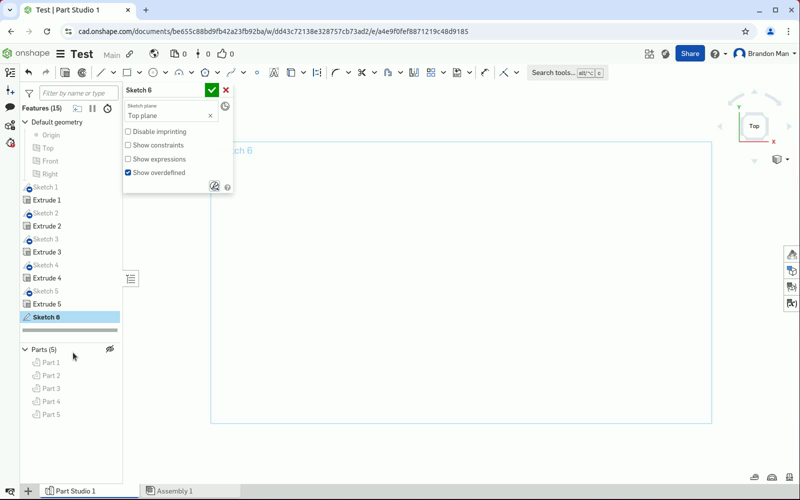
key(c)
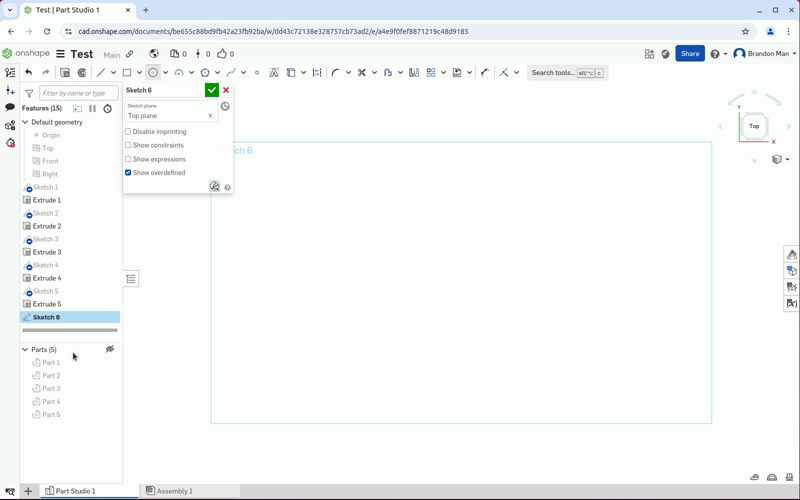
key_down(shift)
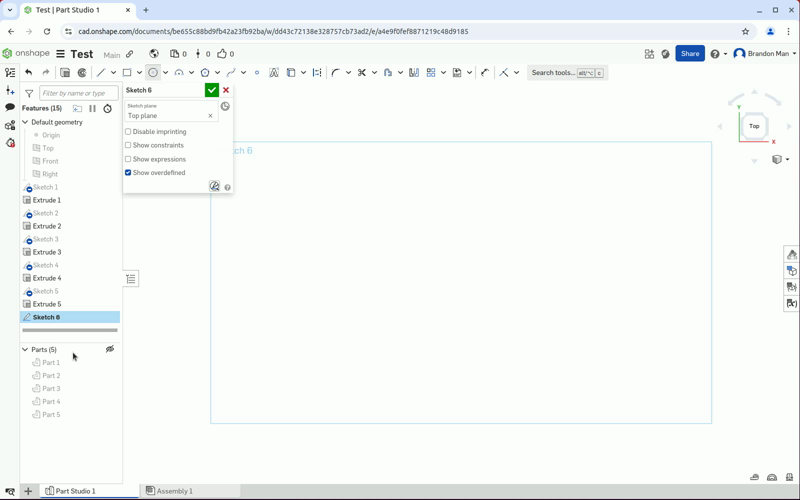
mouse_move(461, 282)
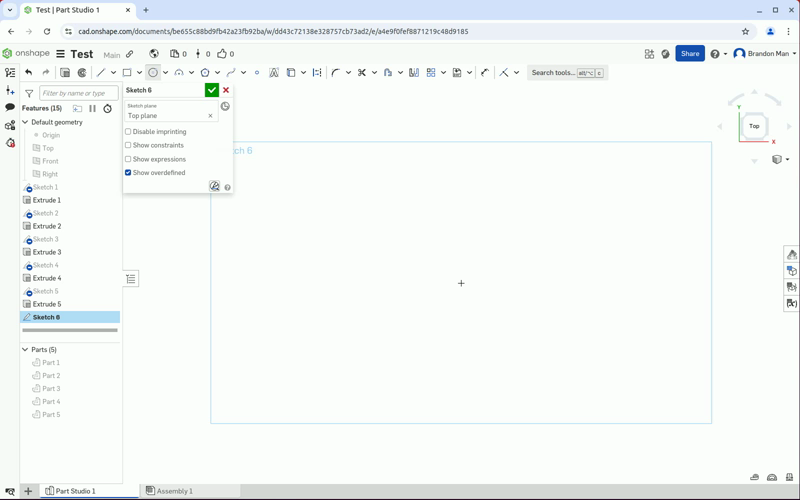
click(461, 282)
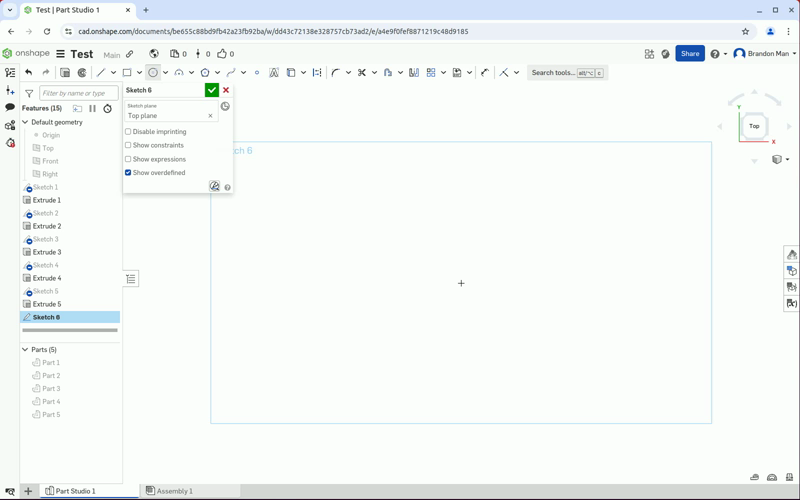
key_up(shift)
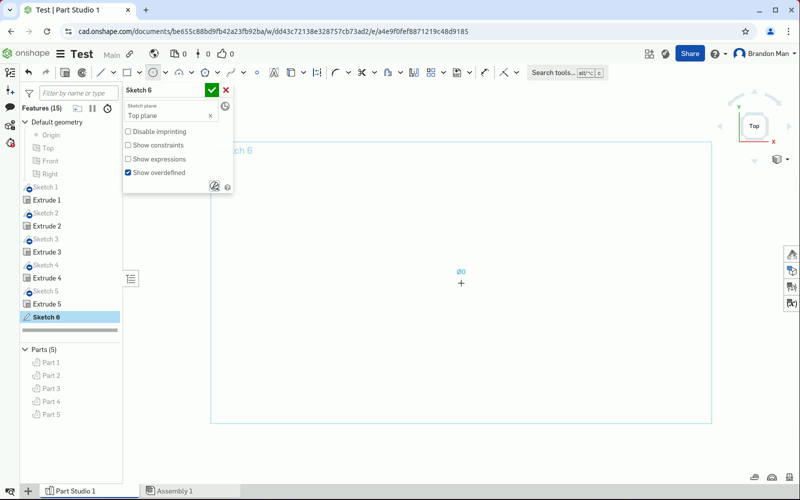
mouse_move(490, 282)
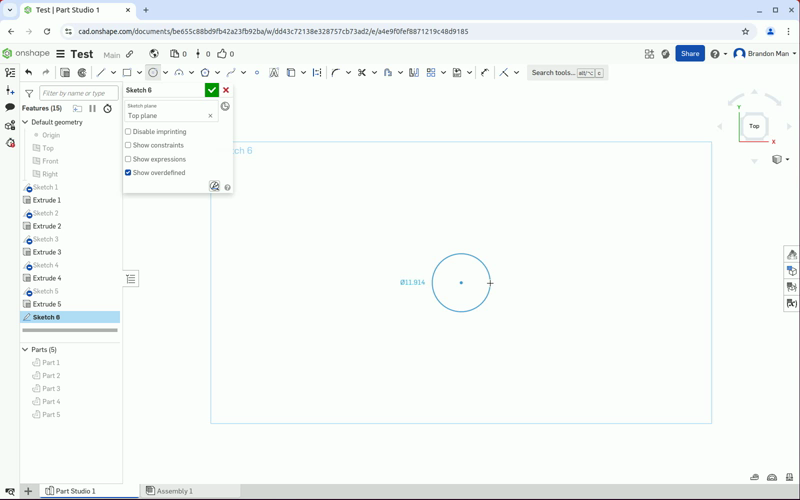
click(490, 282)
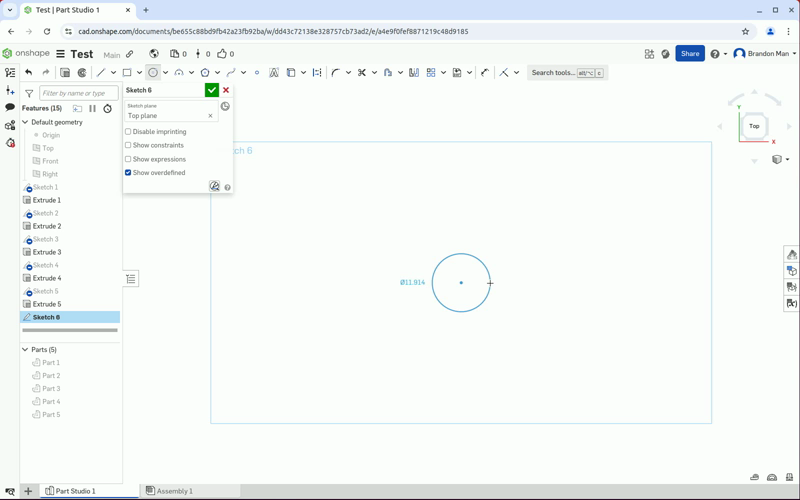
key(esc)
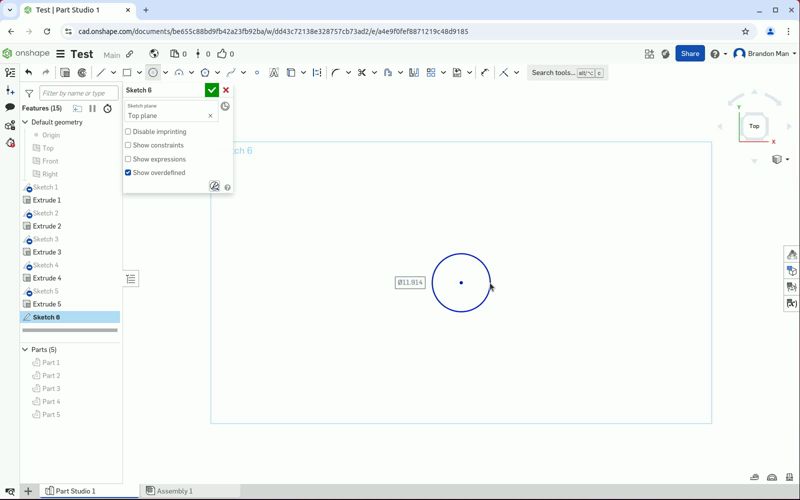
key(c)
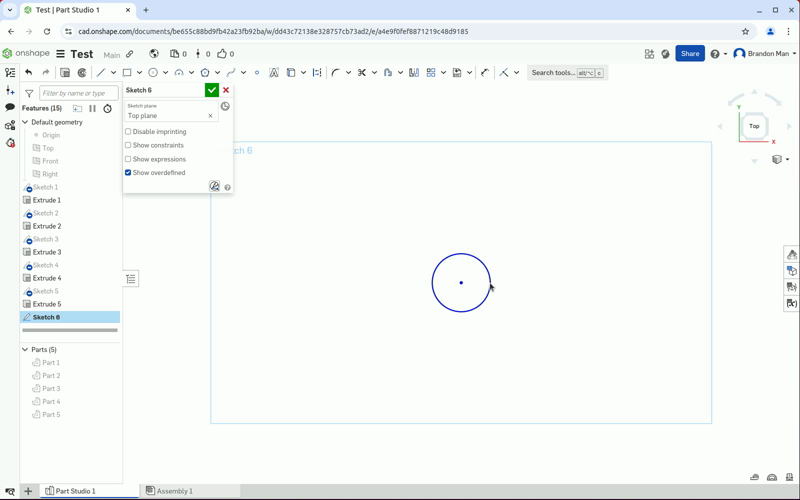
key_down(shift)
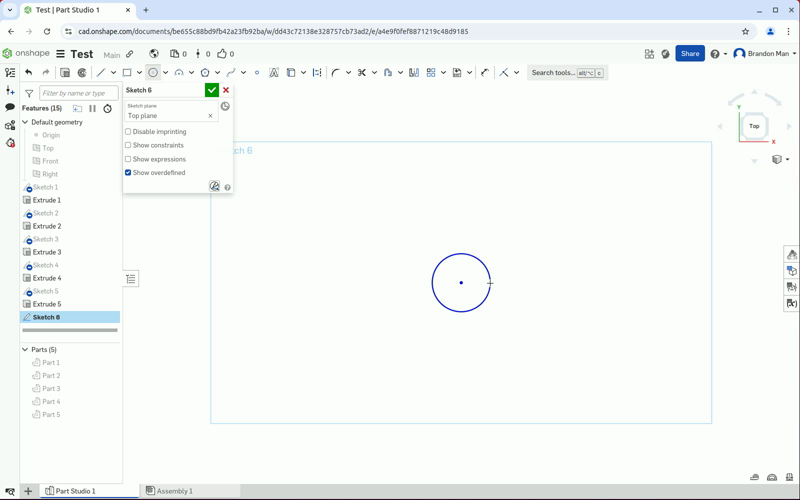
mouse_move(461, 282)
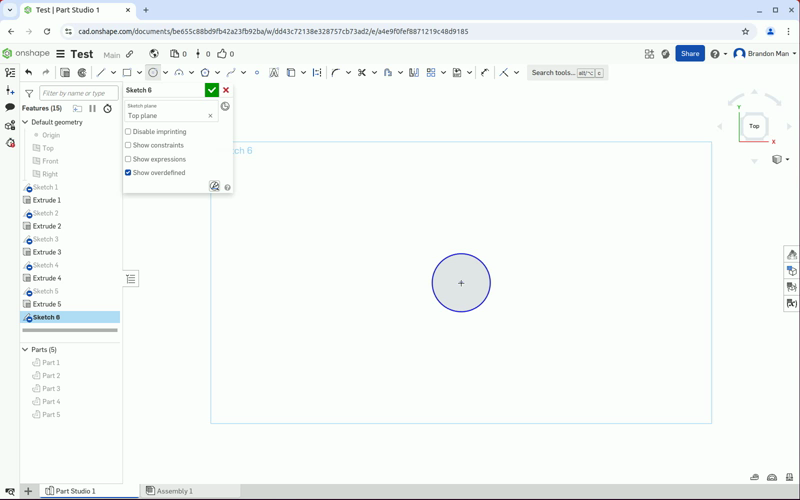
click(461, 282)
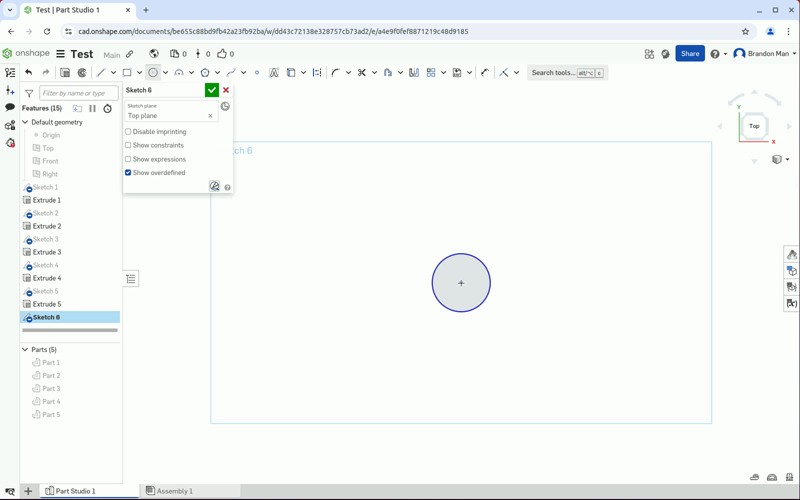
key_up(shift)
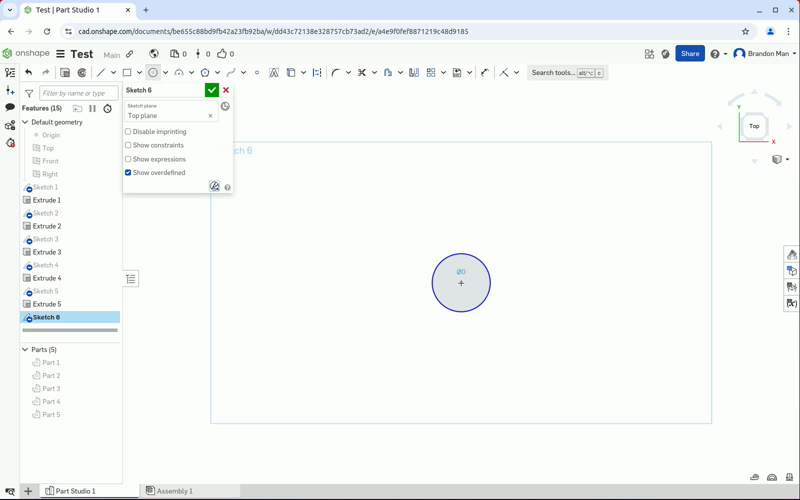
mouse_move(486, 282)
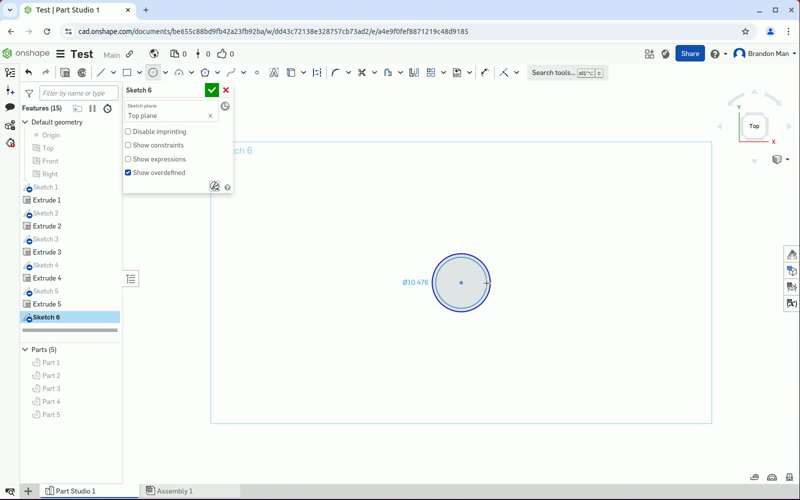
scroll(6)
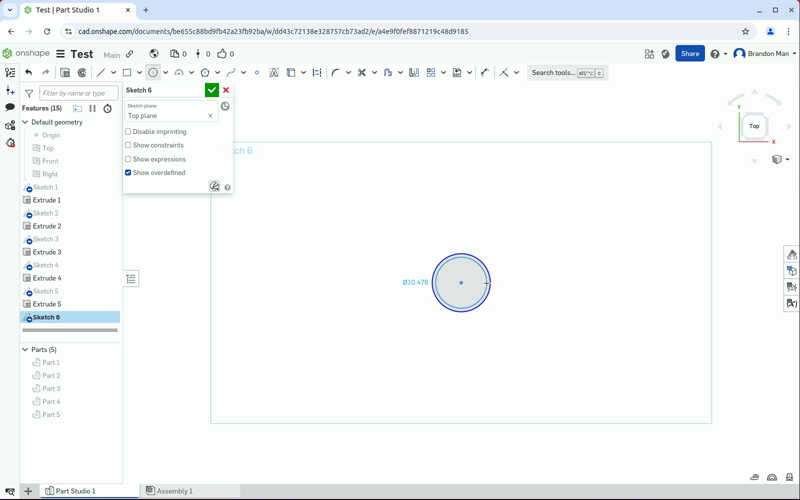
scroll(6)
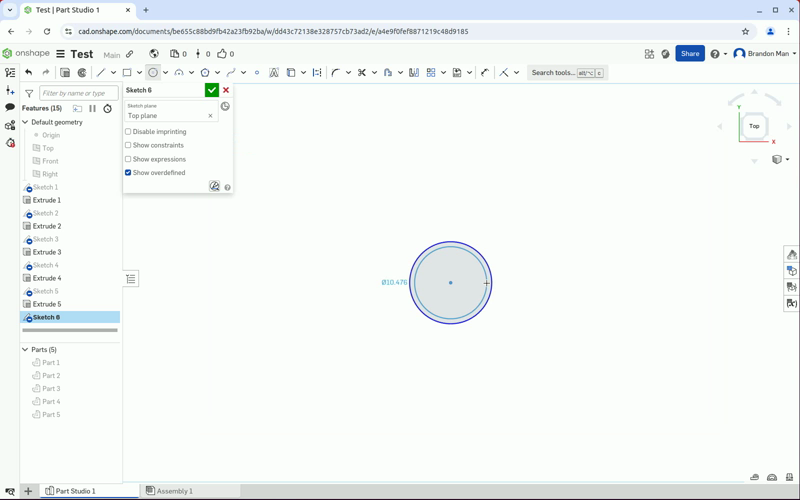
scroll(6)
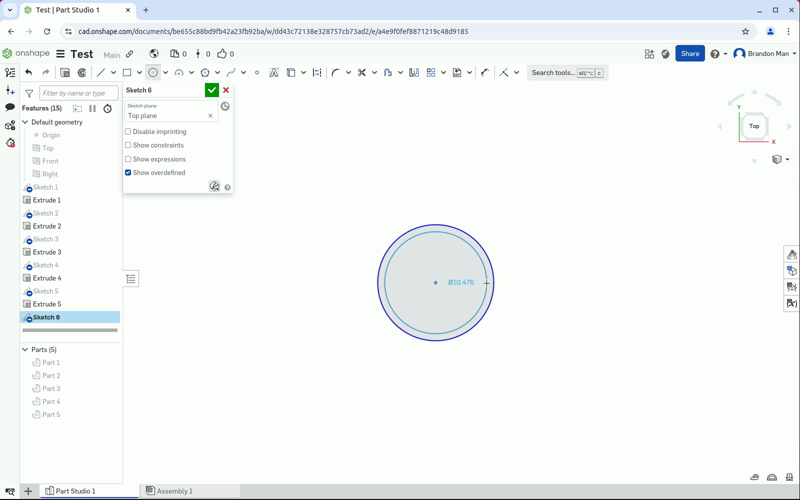
scroll(6)
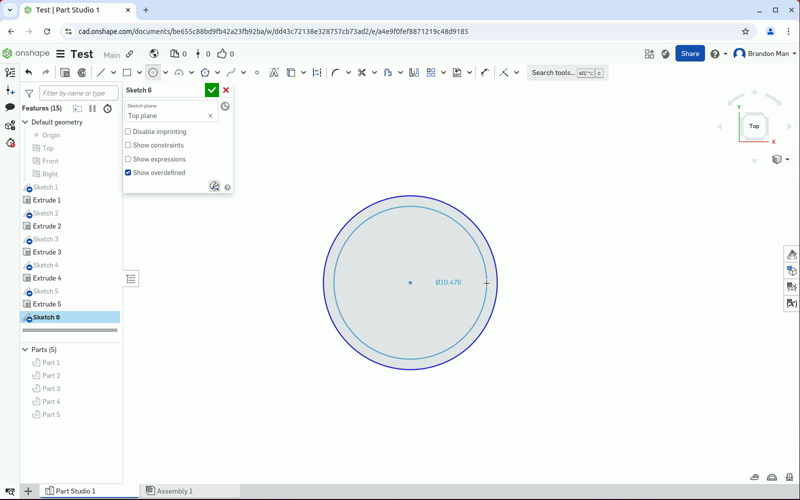
scroll(6)
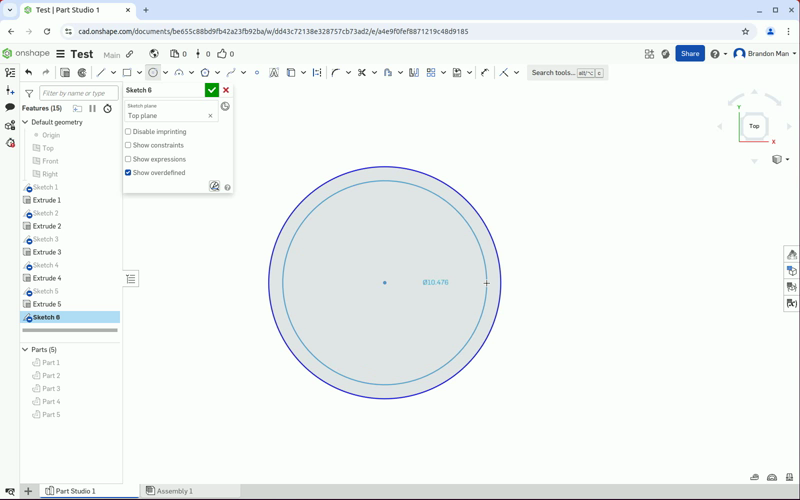
scroll(6)
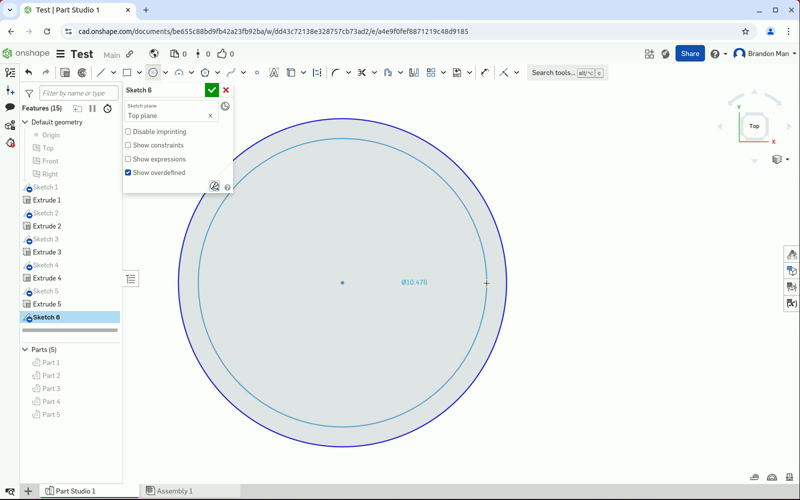
scroll(6)
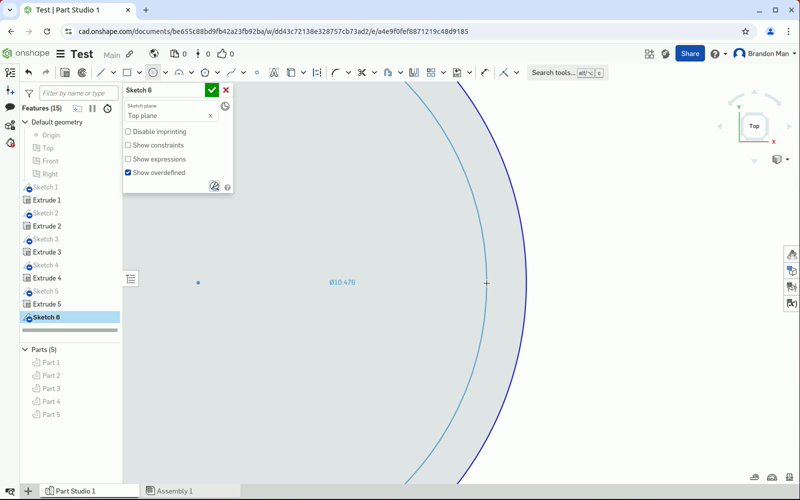
click(486, 282)
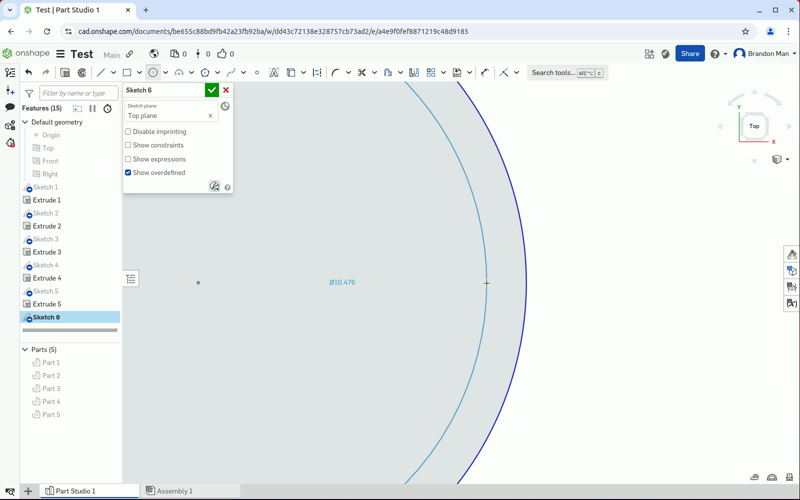
scroll(-6)
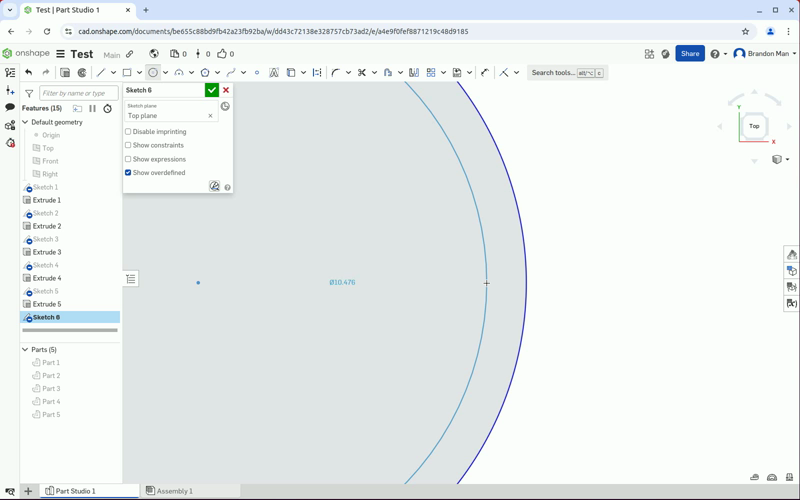
scroll(-6)
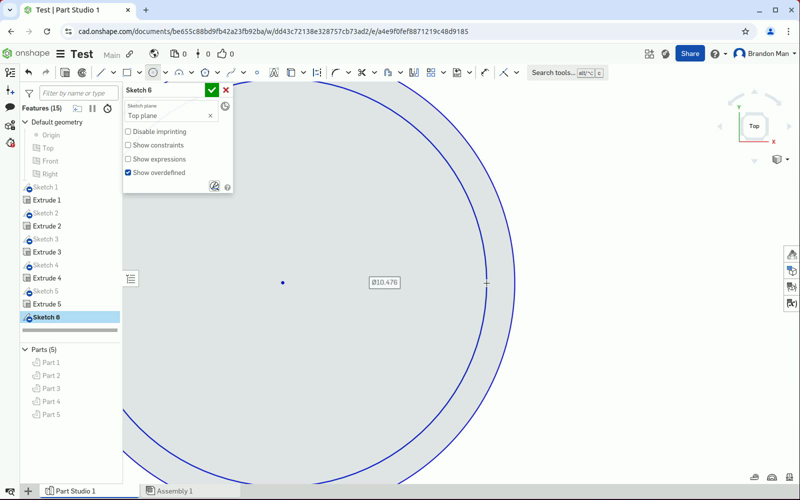
scroll(-6)
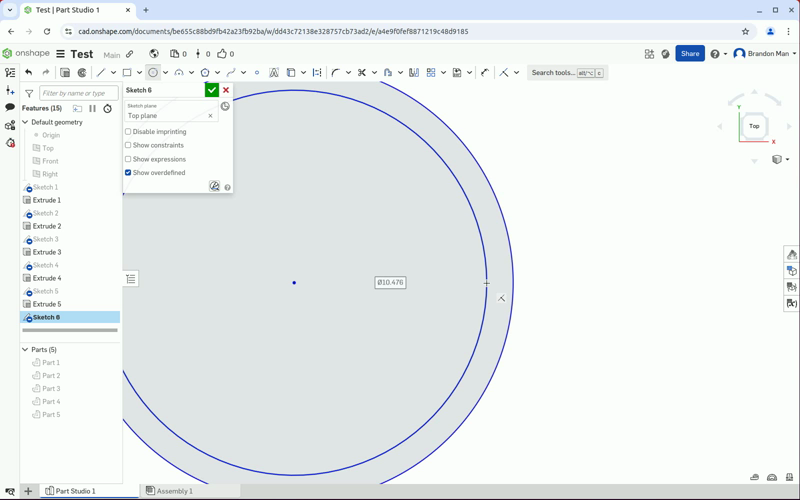
scroll(-6)
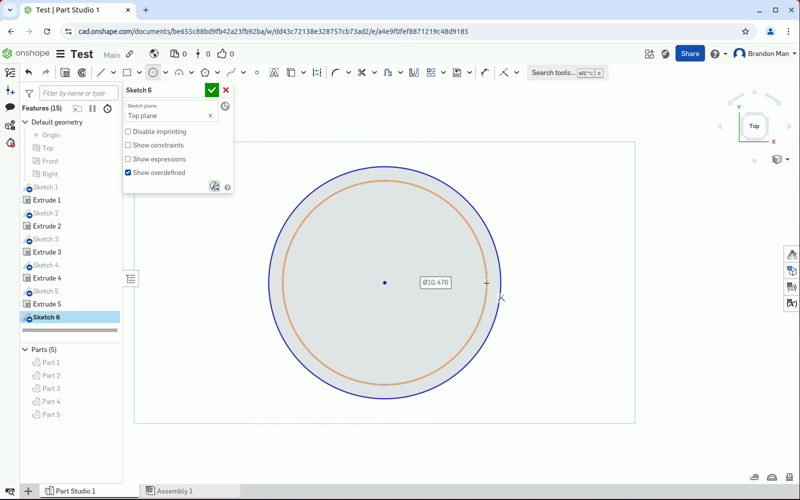
scroll(-6)
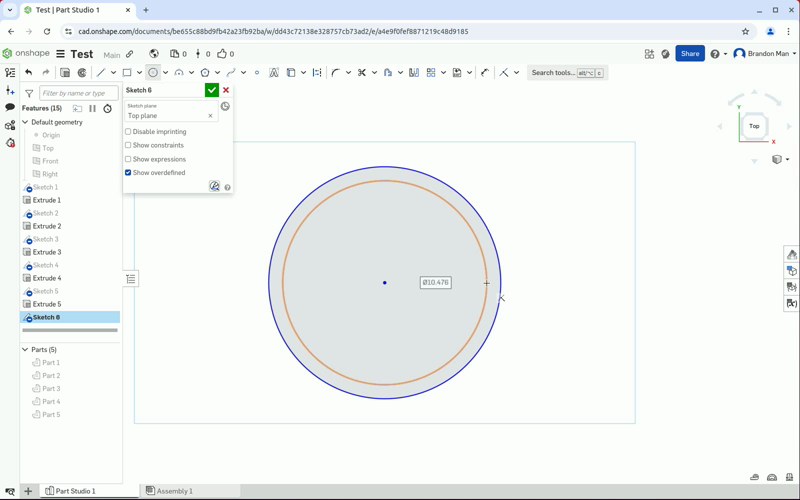
scroll(-6)
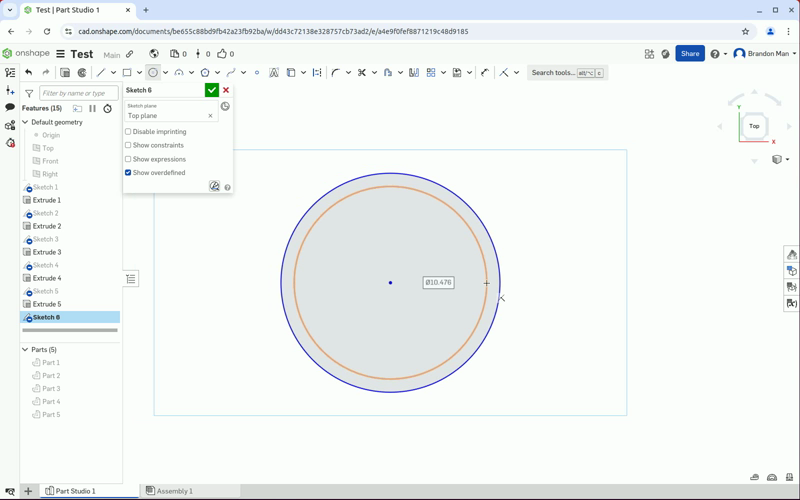
scroll(-6)
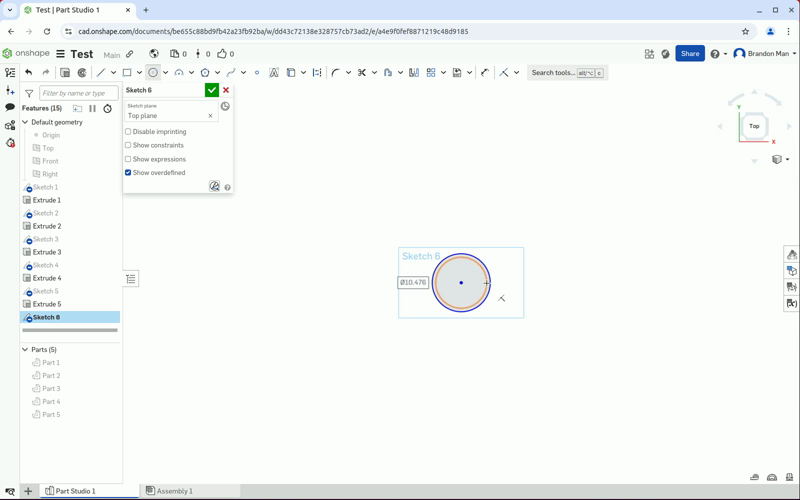
key(esc)
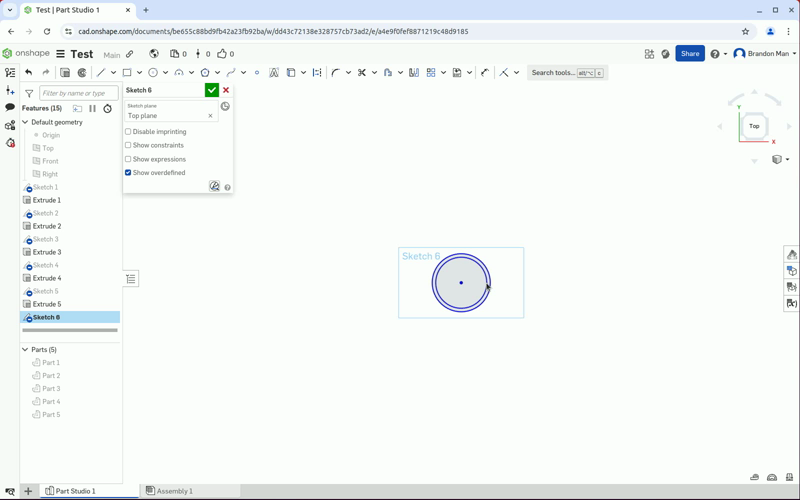
mouse_move(443, 304)
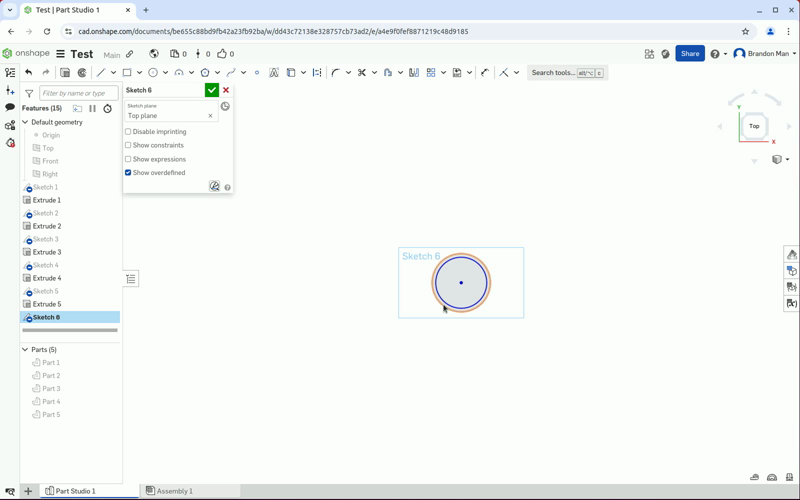
scroll(6)
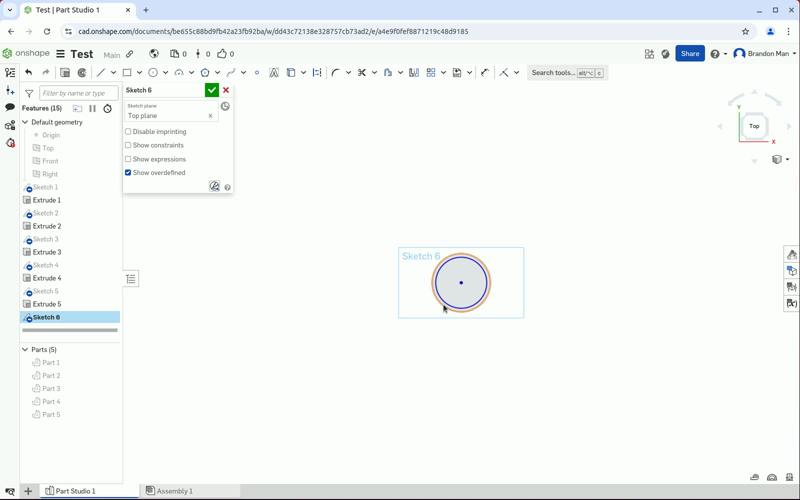
scroll(6)
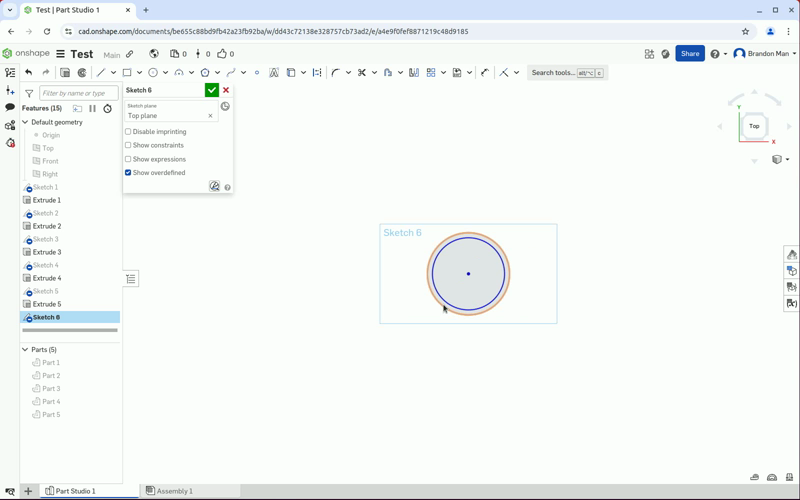
scroll(6)
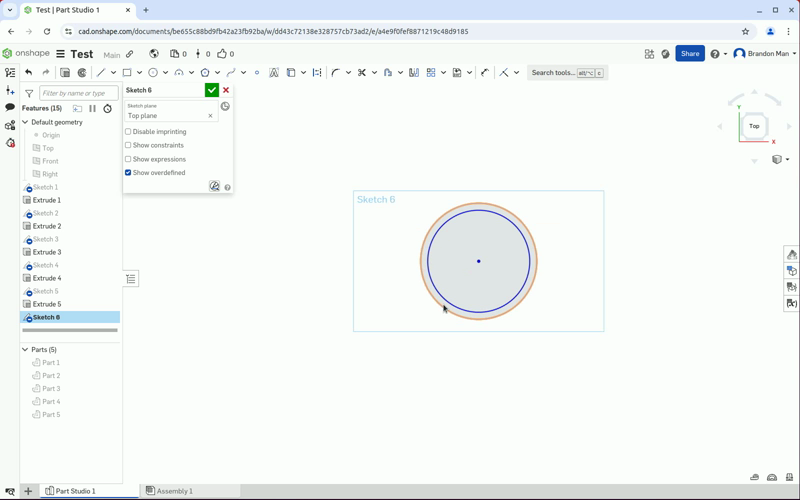
scroll(6)
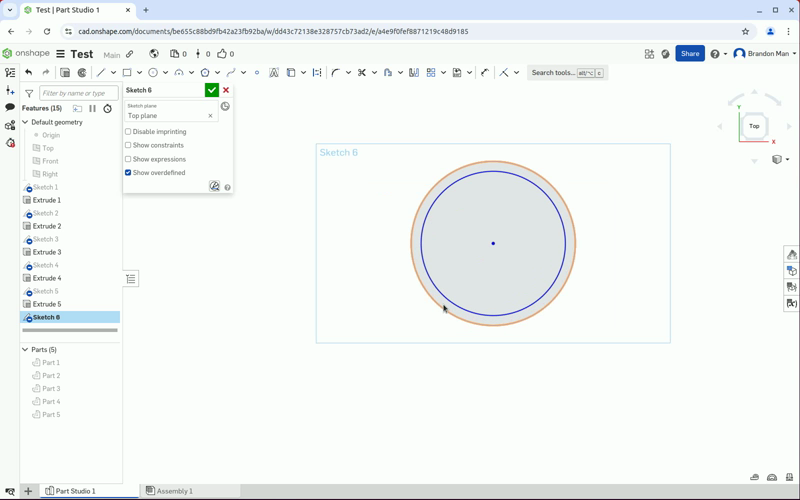
scroll(6)
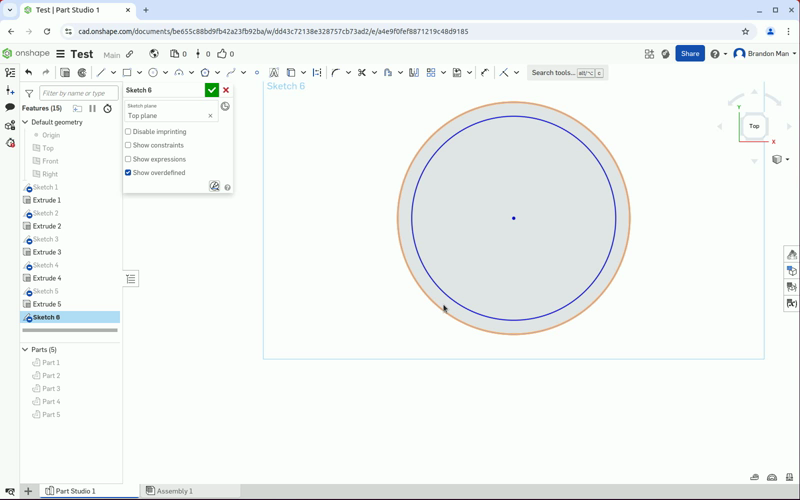
scroll(6)
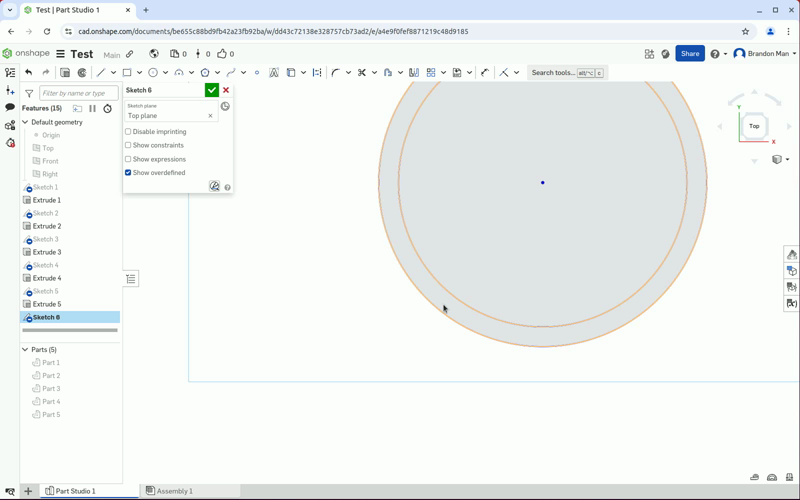
scroll(6)
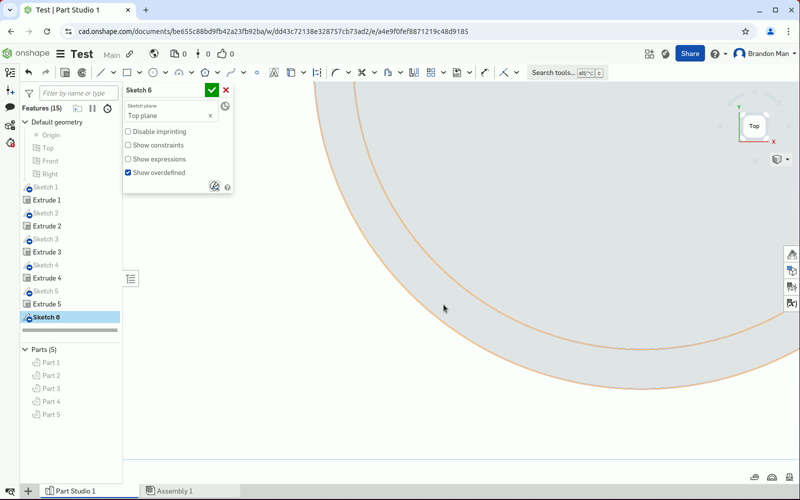
click(443, 304)
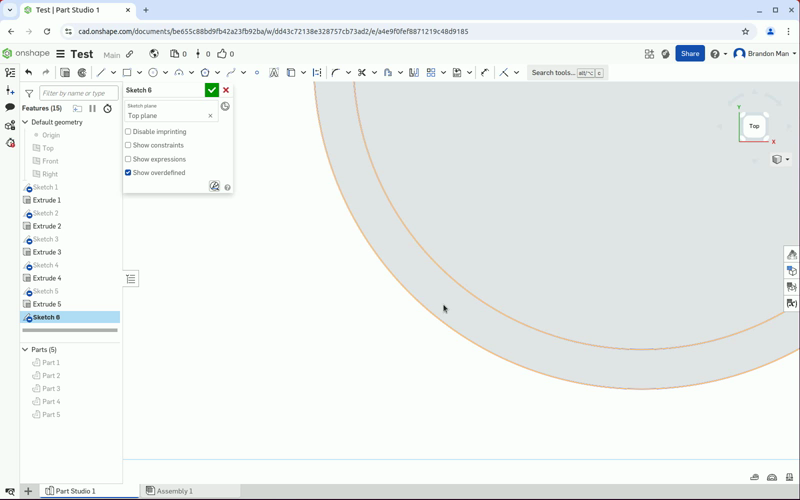
scroll(-6)
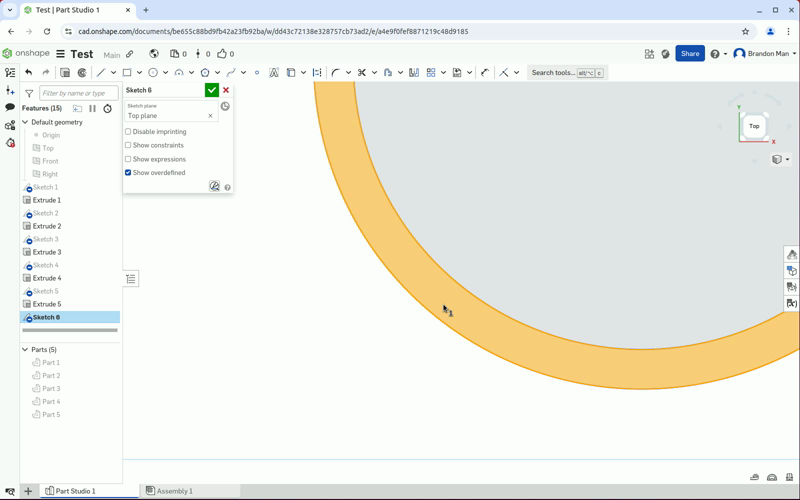
scroll(-6)
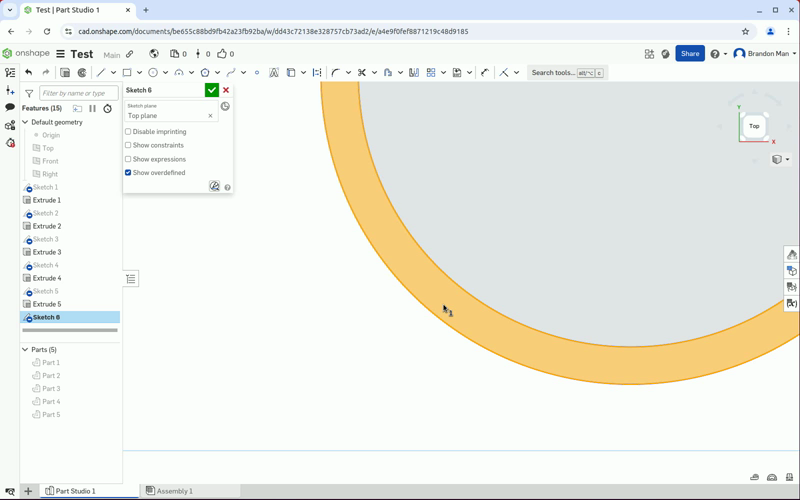
scroll(-6)
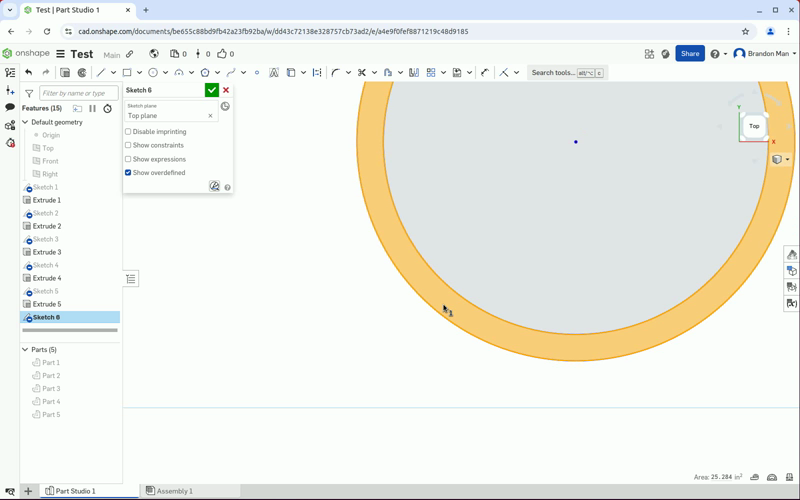
scroll(-6)
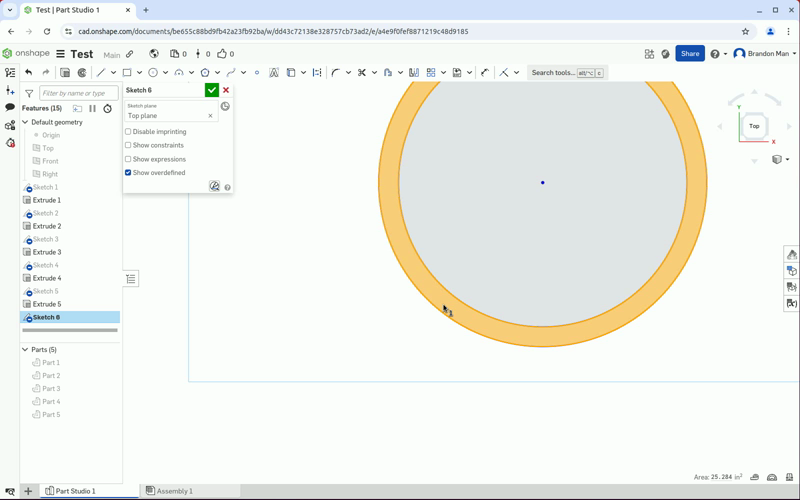
scroll(-6)
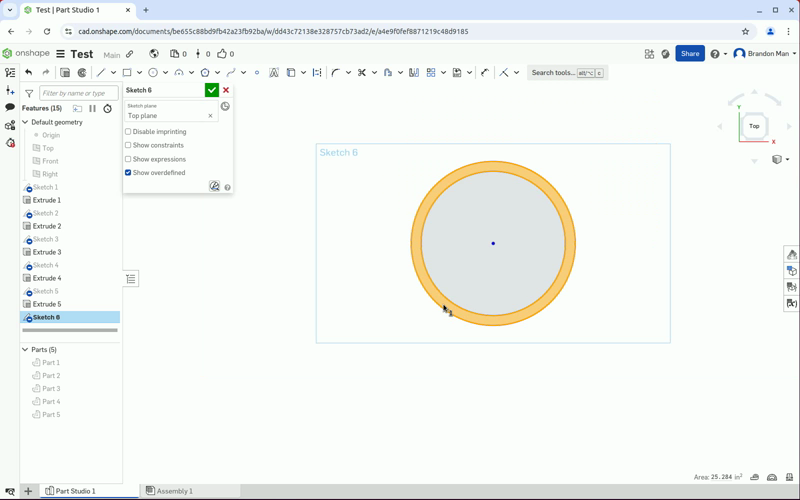
scroll(-6)
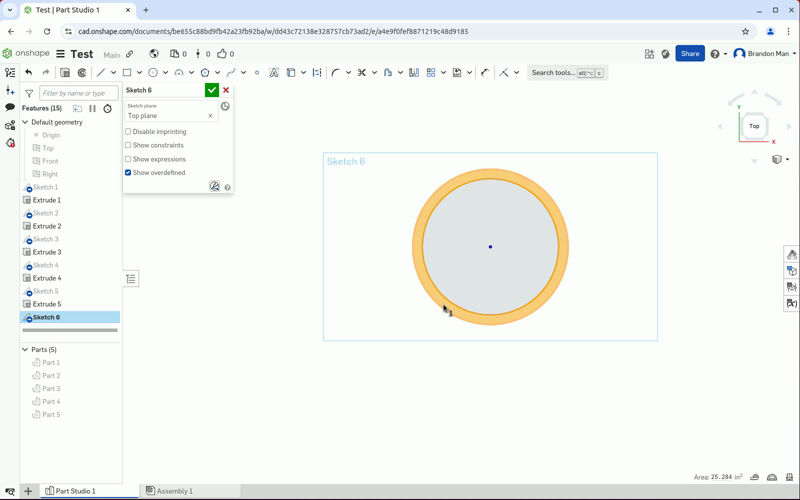
scroll(-6)
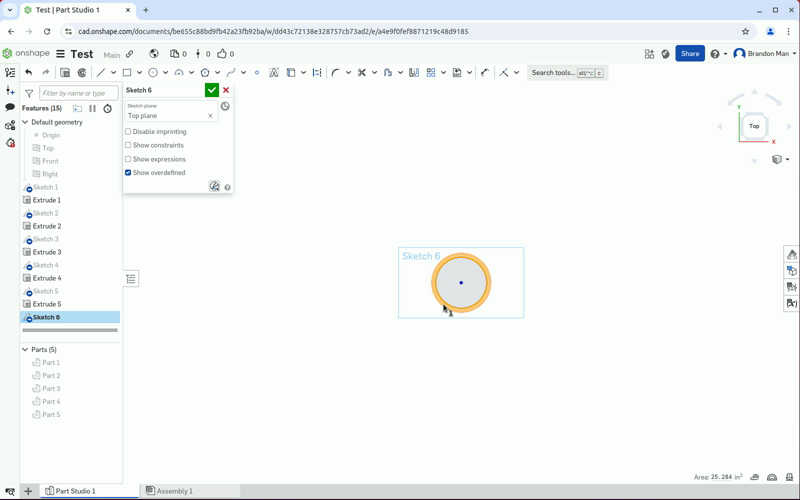
mouse_move(73, 352)
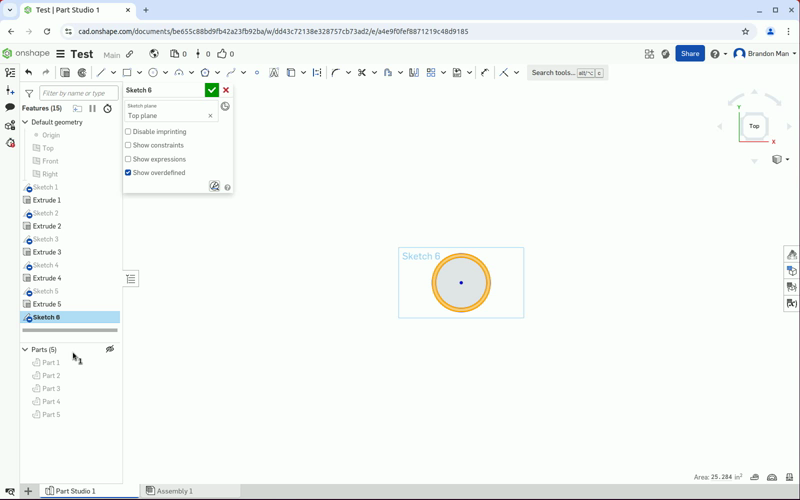
key(shift+y)
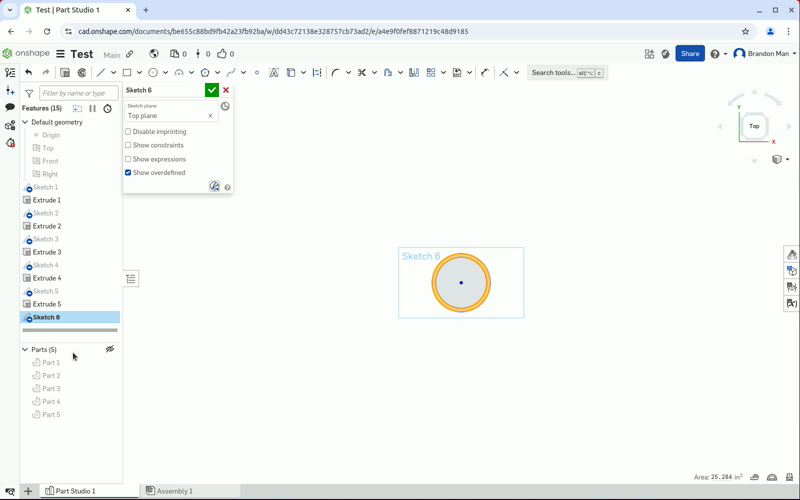
key(shift+e)
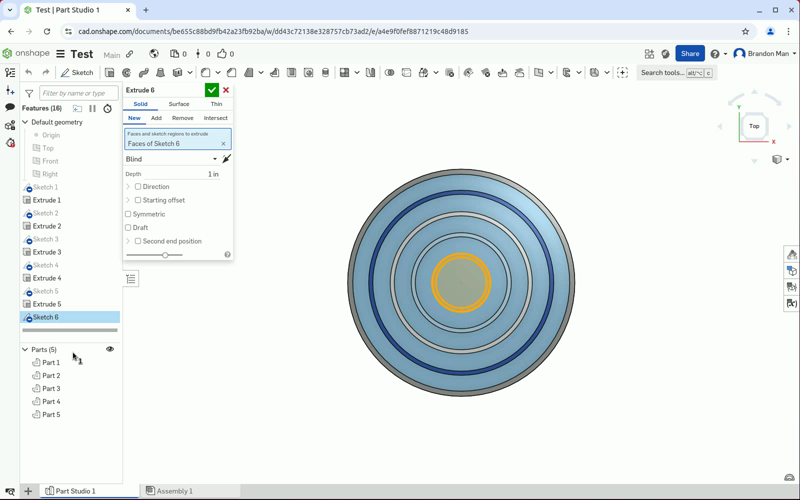
mouse_move(143, 106)
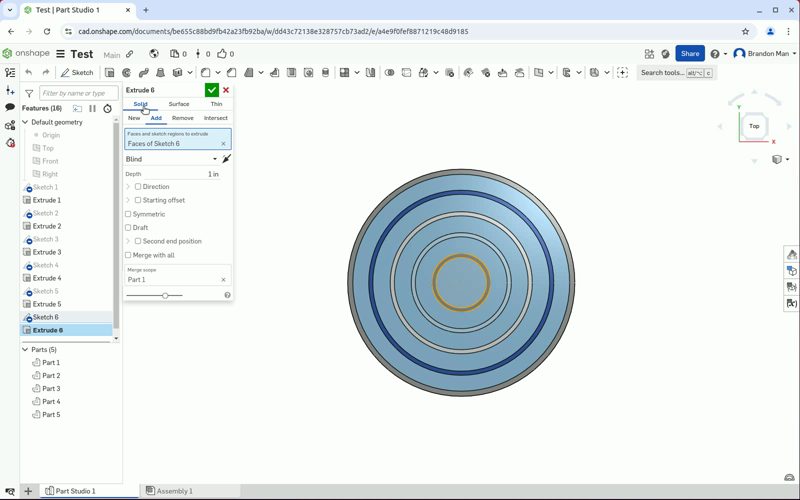
click(143, 106)
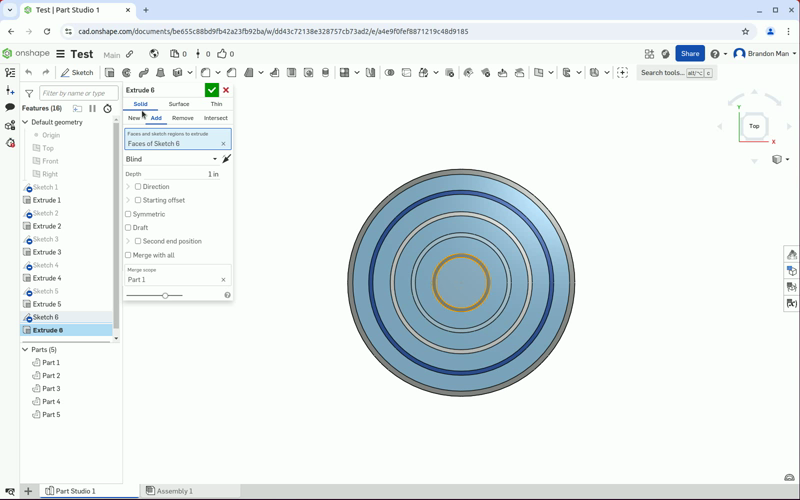
mouse_move(137, 120)
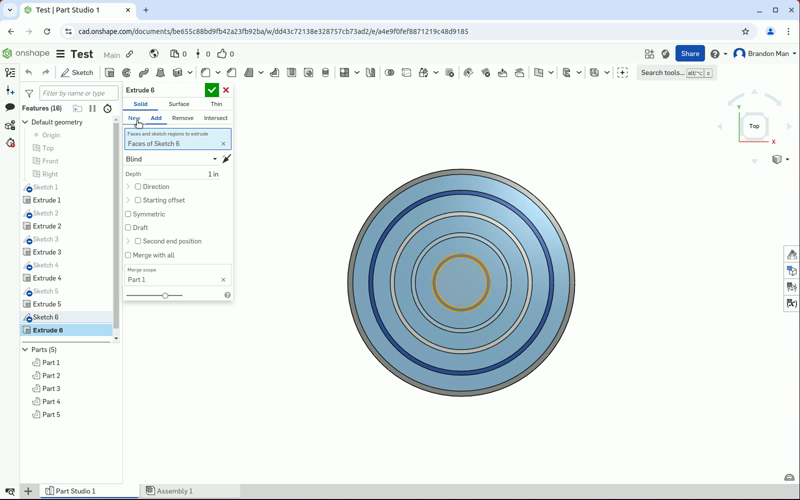
click(137, 120)
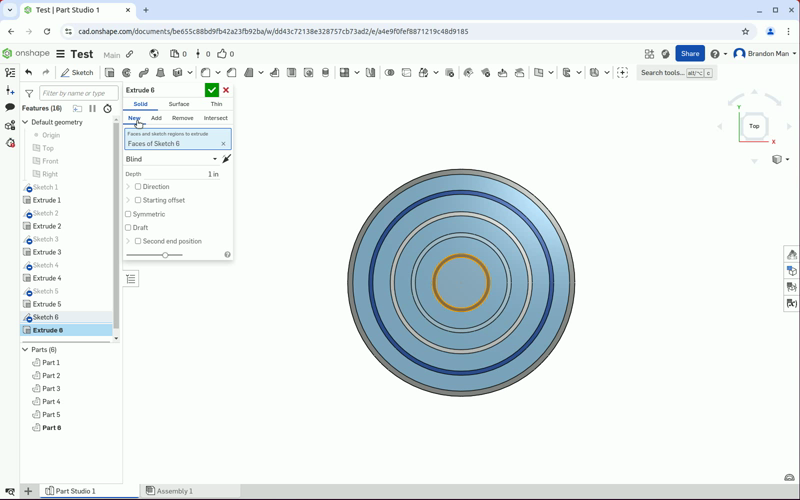
key(tab, 4)
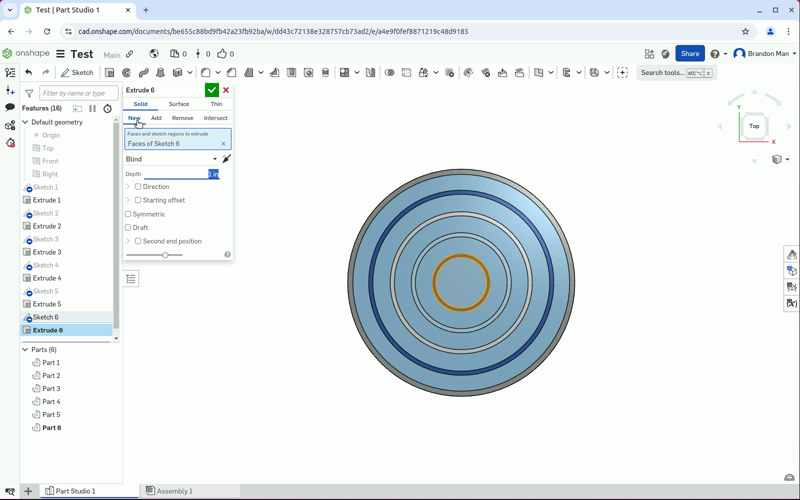
text(3.611)
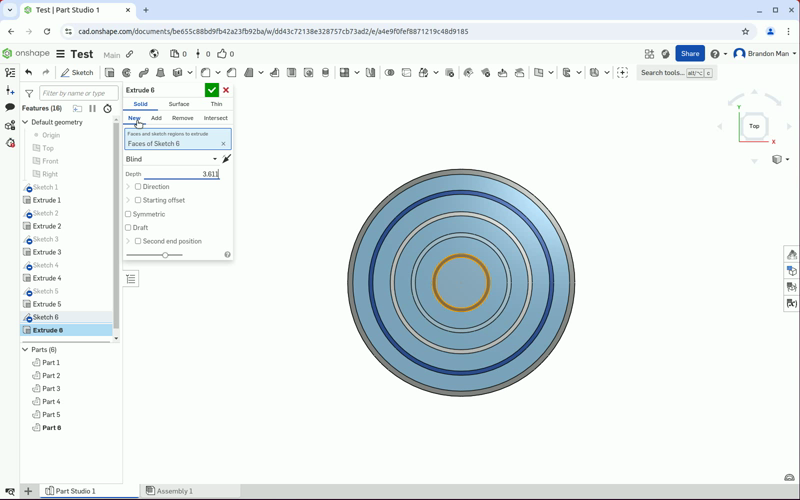
key(enter)
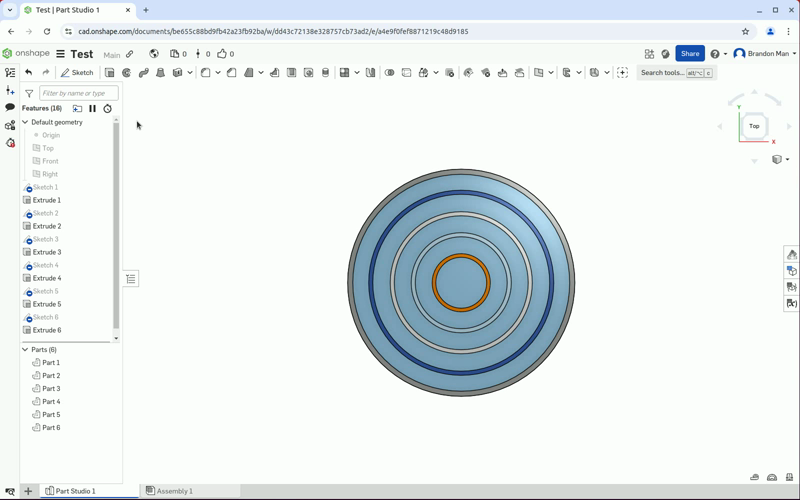
key(shift+h)
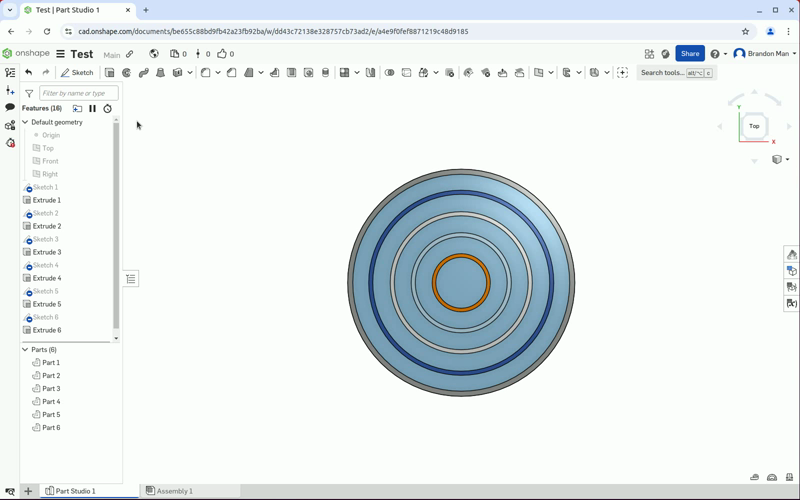
key(shift+h)
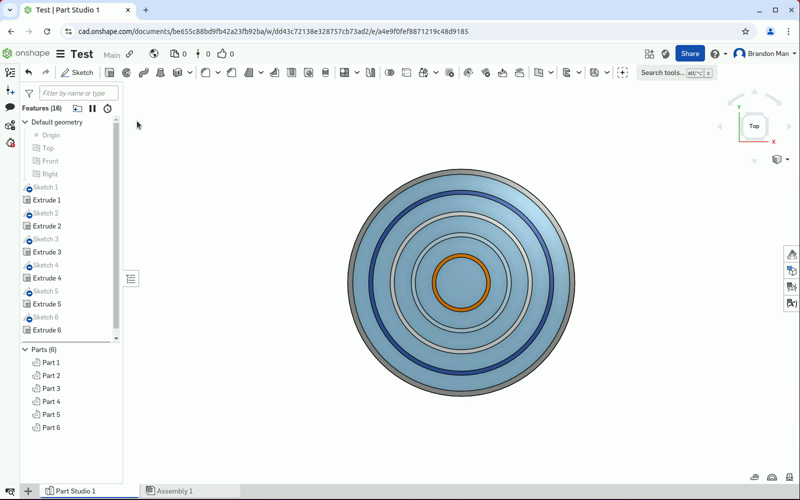
mouse_move(69, 189)
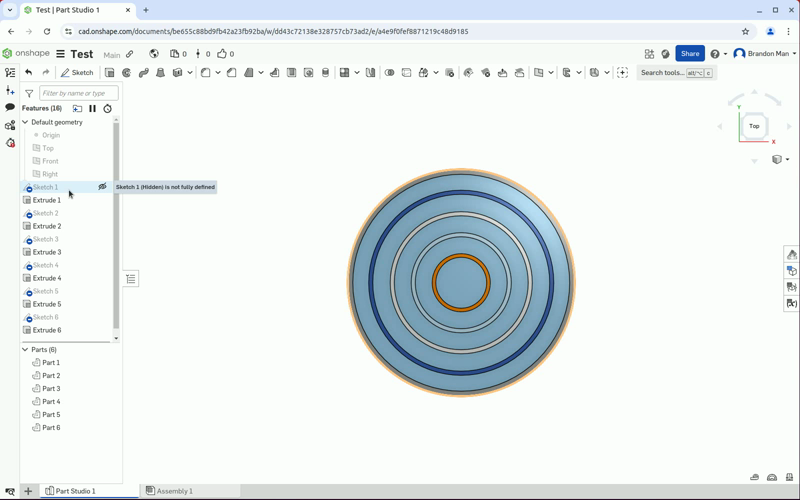
click(69, 189)
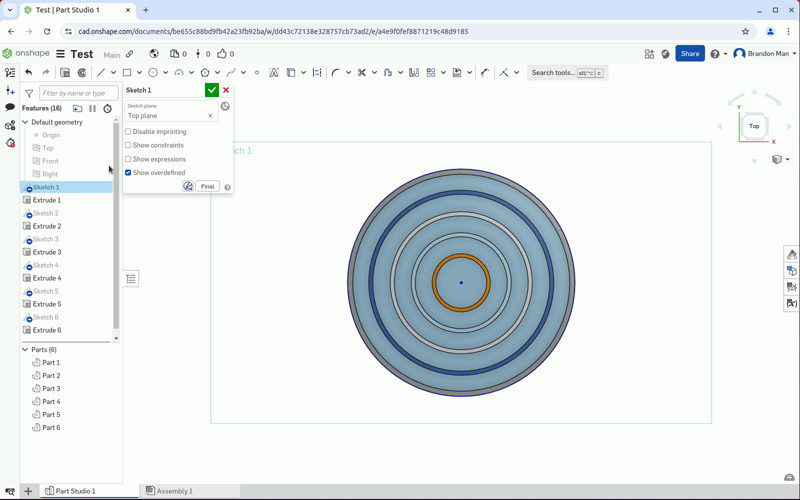
mouse_move(229, 92)
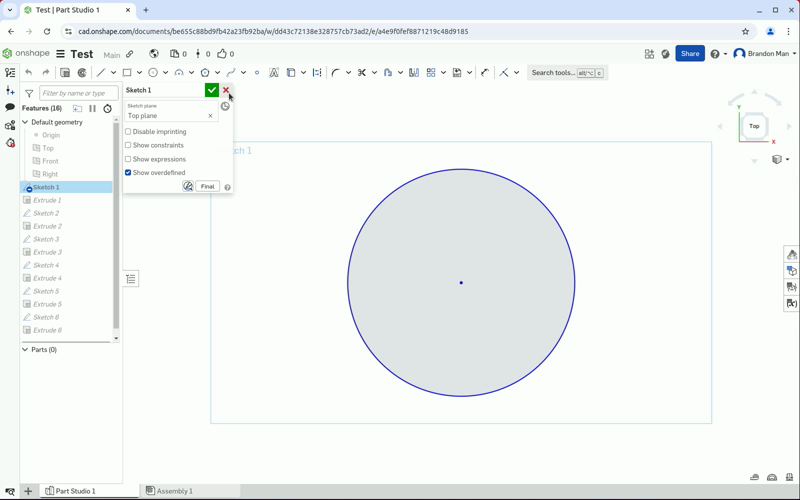
click(229, 92)
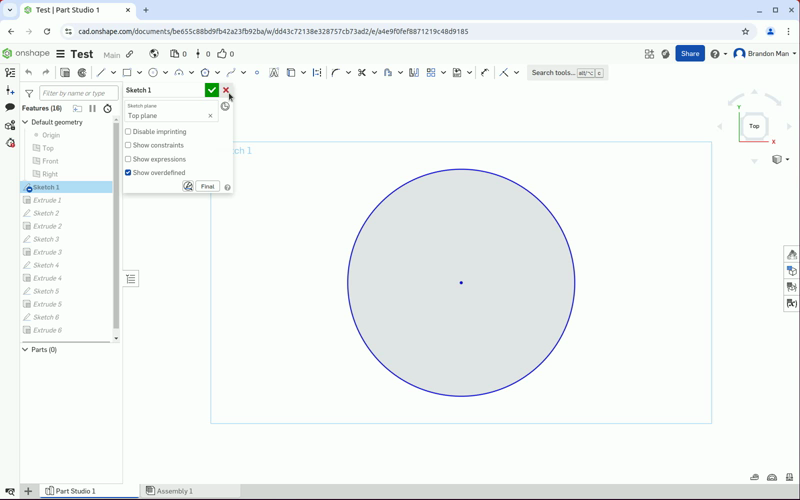
key(shift+s)
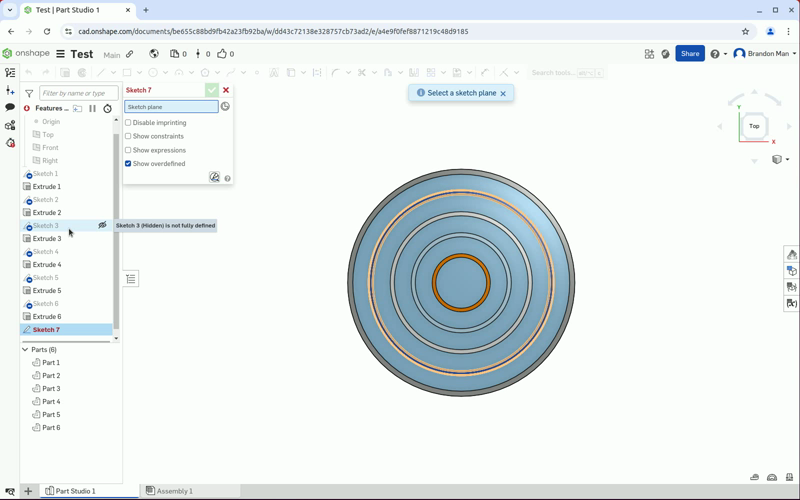
scroll(3)
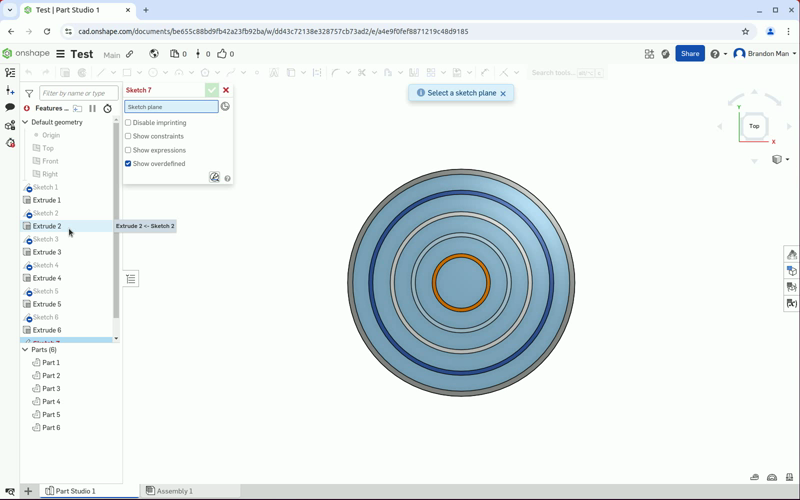
mouse_move(69, 150)
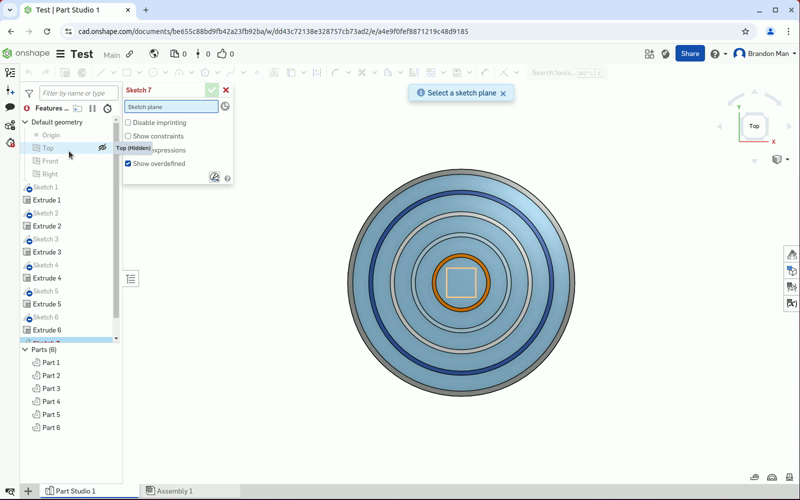
click(69, 150)
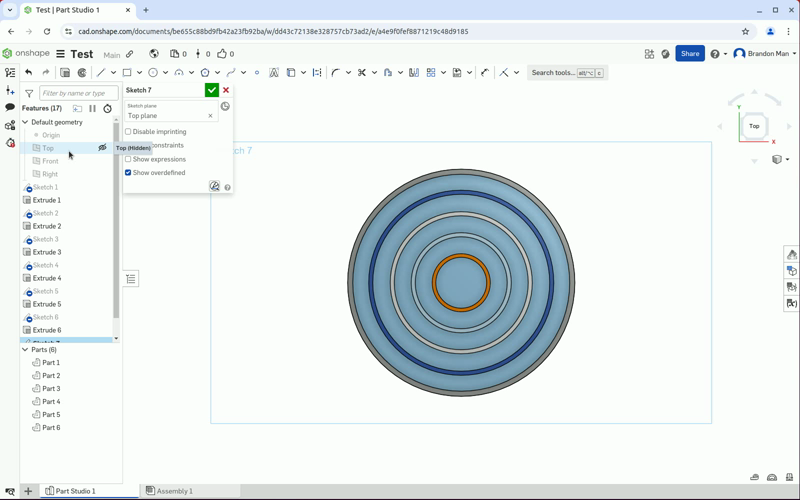
mouse_move(73, 352)
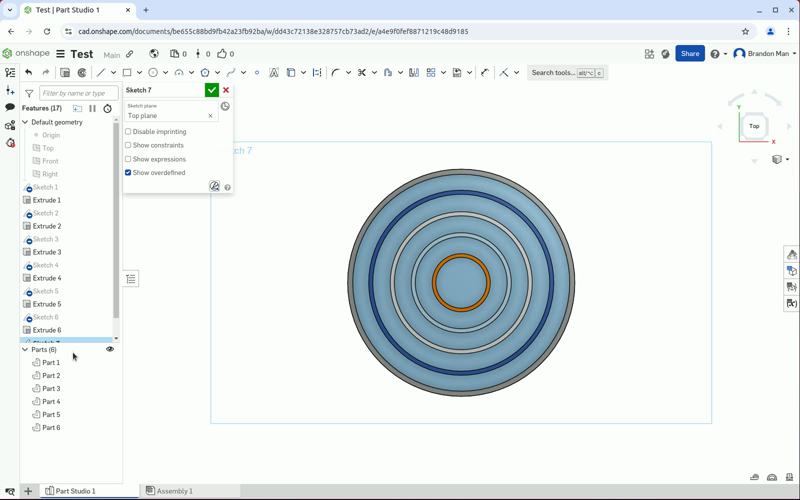
key(y)
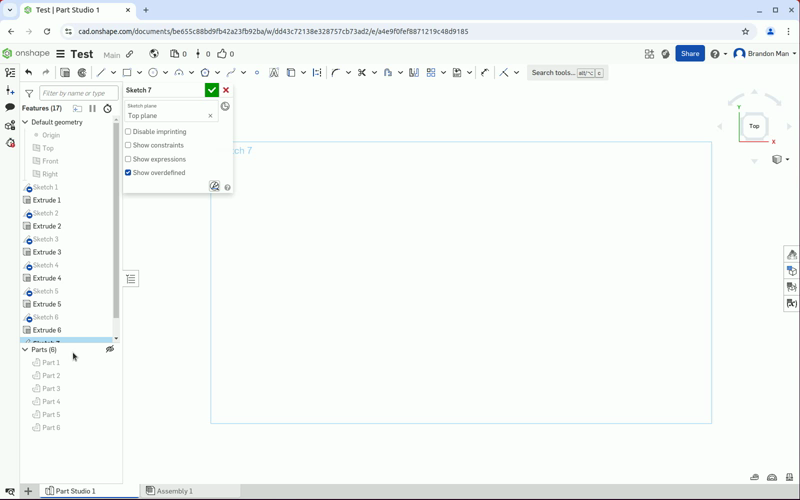
key(c)
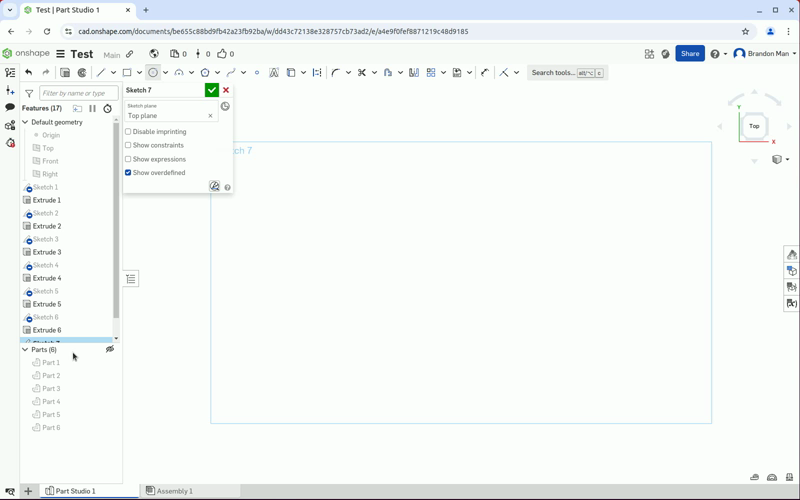
key_down(shift)
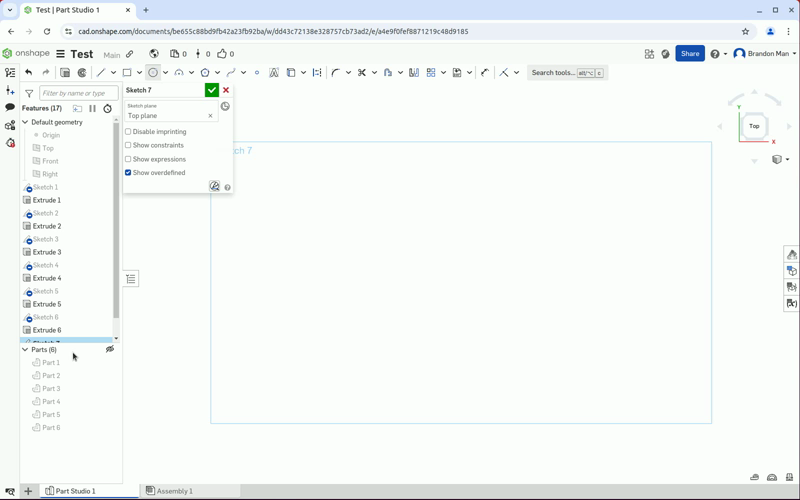
mouse_move(461, 282)
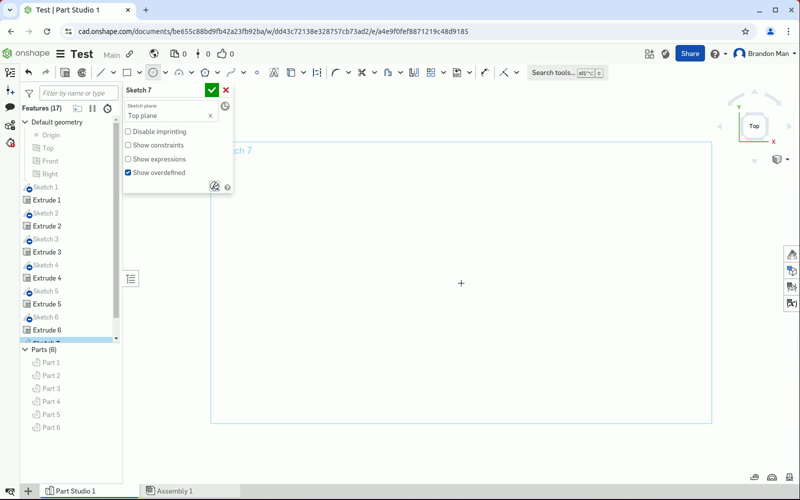
click(461, 282)
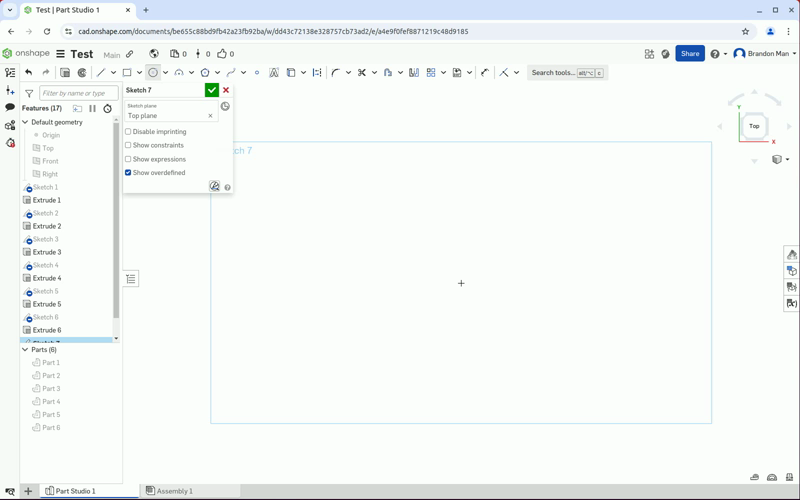
key_up(shift)
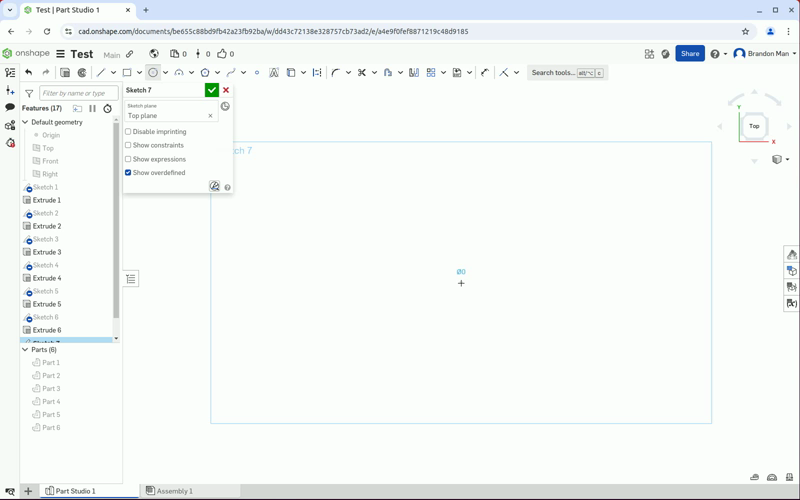
mouse_move(468, 282)
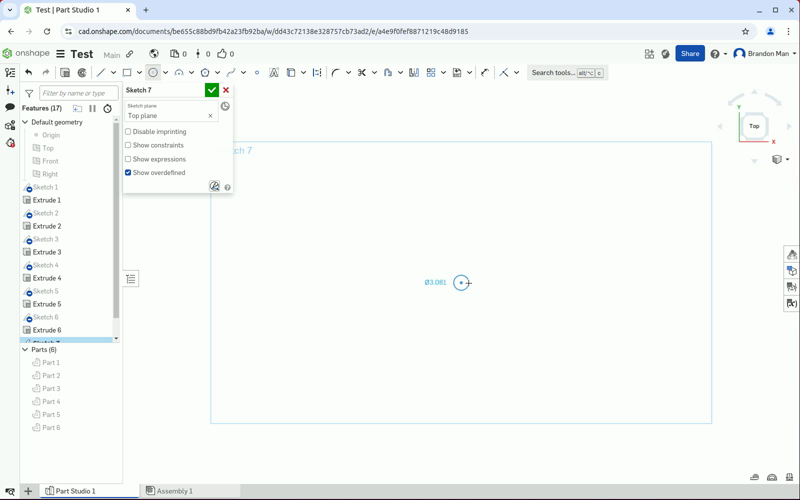
click(468, 282)
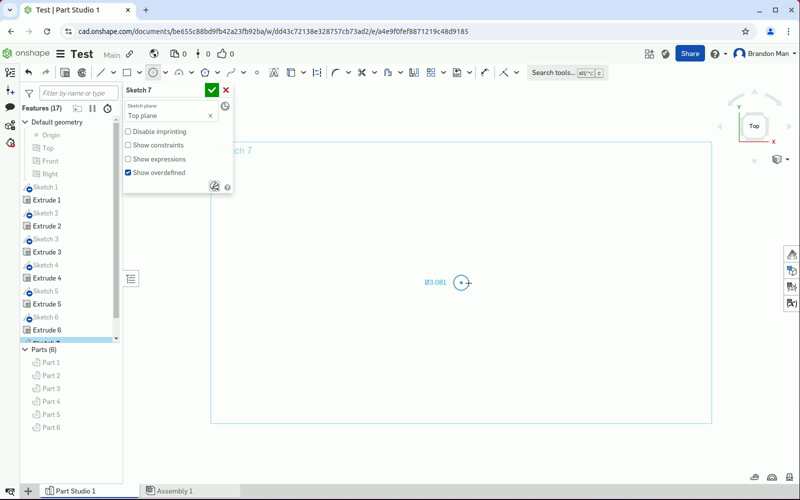
key(esc)
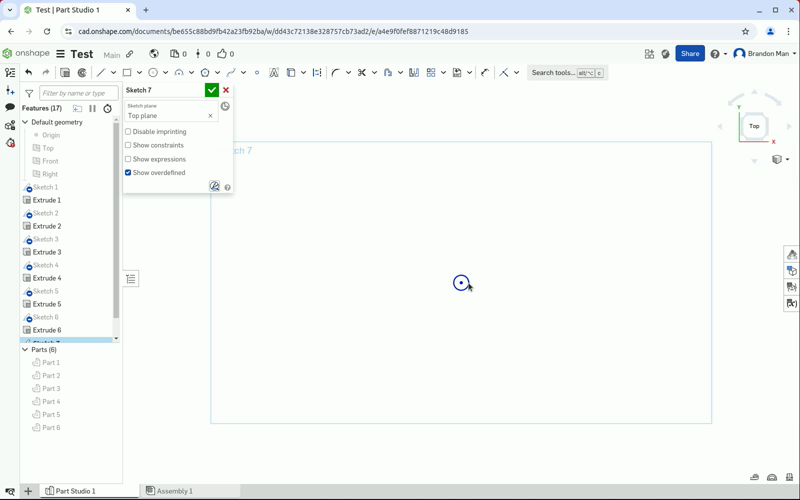
mouse_move(454, 280)
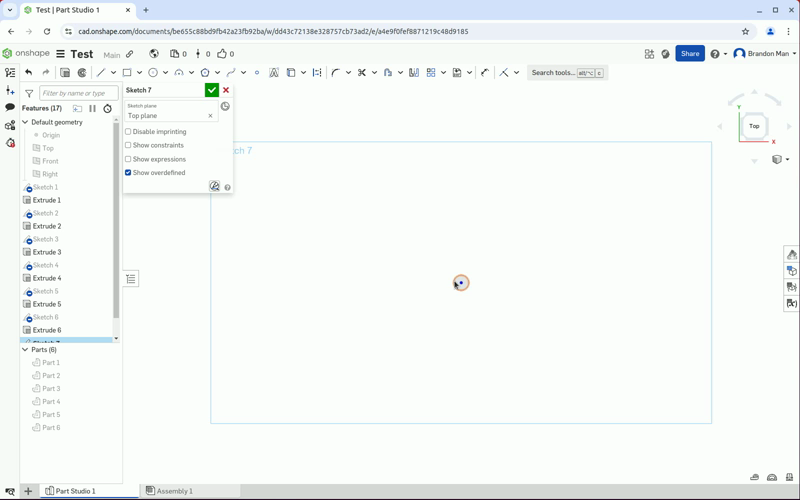
scroll(6)
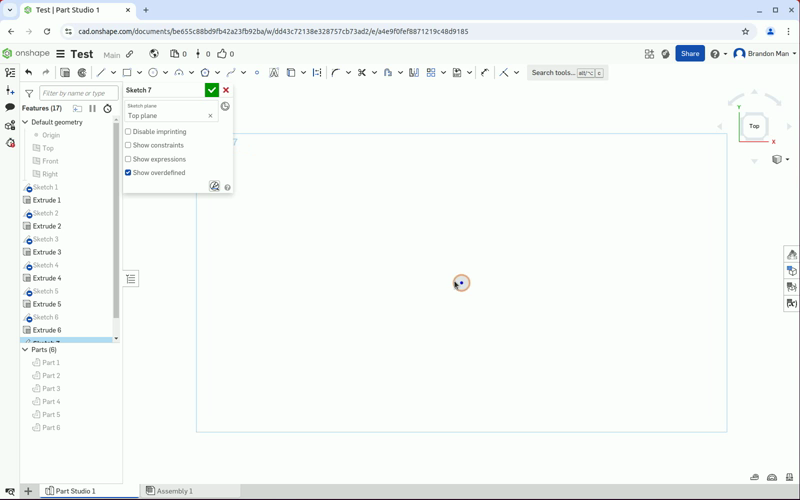
scroll(6)
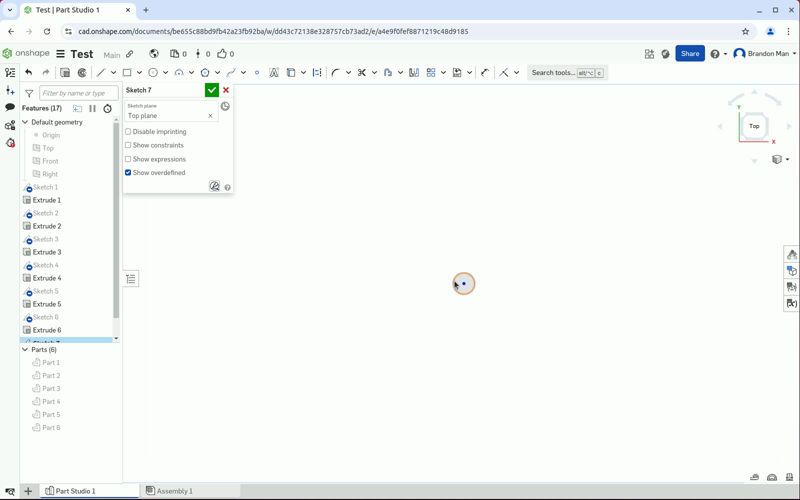
scroll(6)
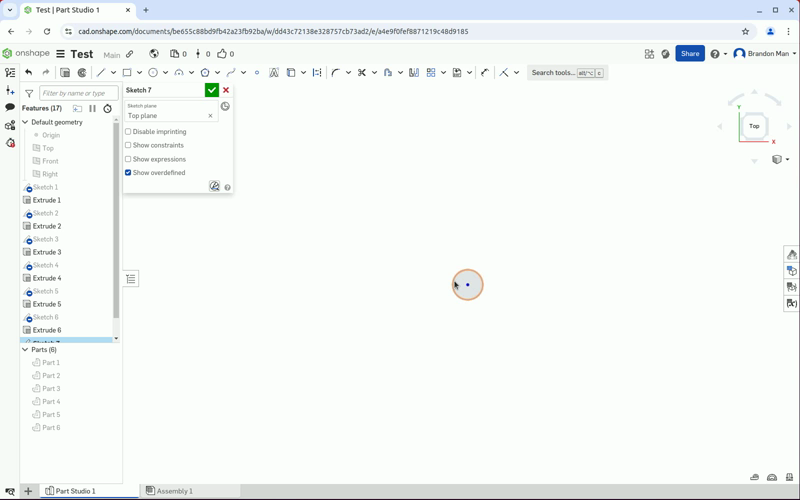
scroll(6)
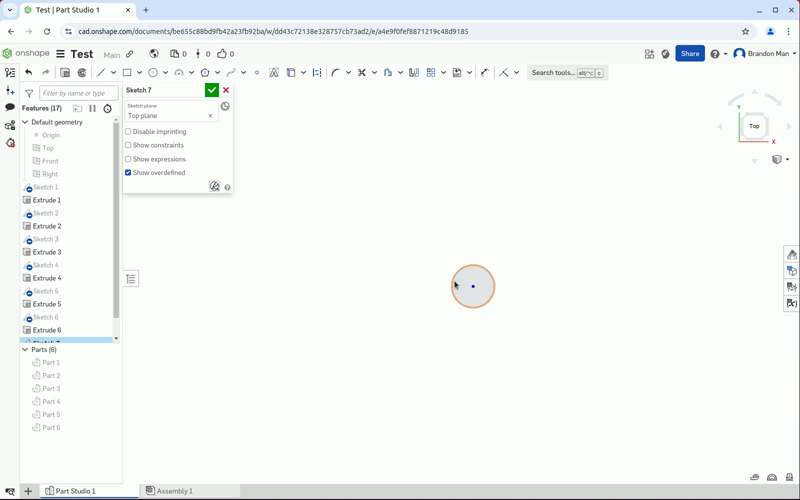
scroll(6)
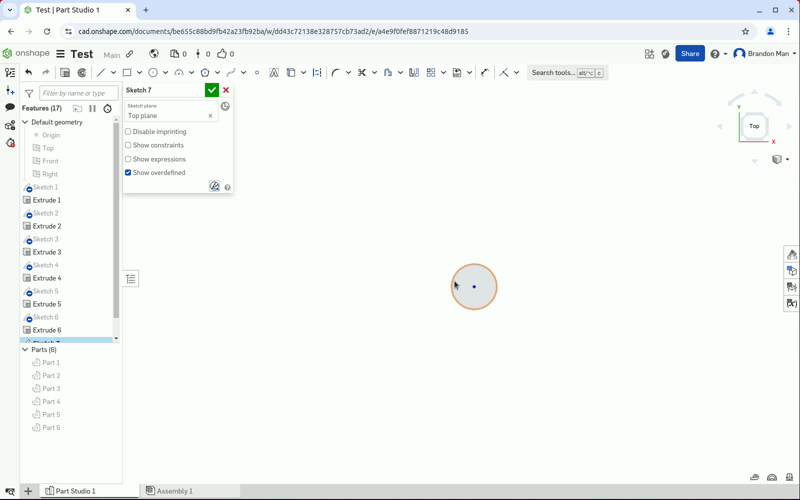
scroll(6)
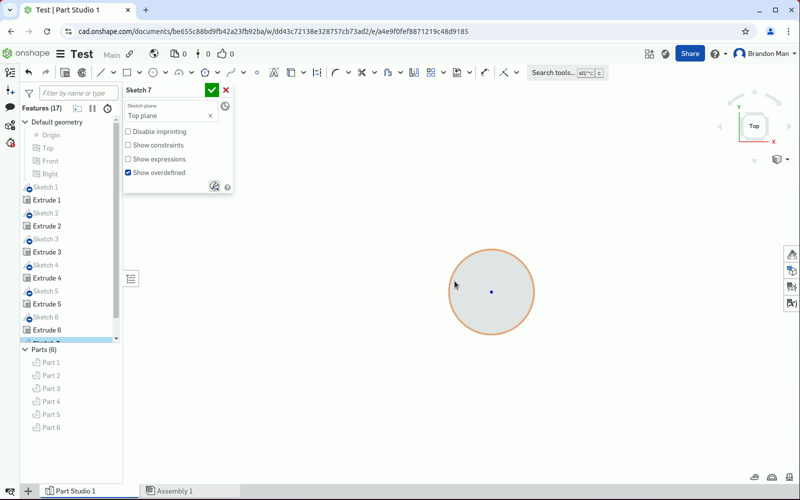
scroll(6)
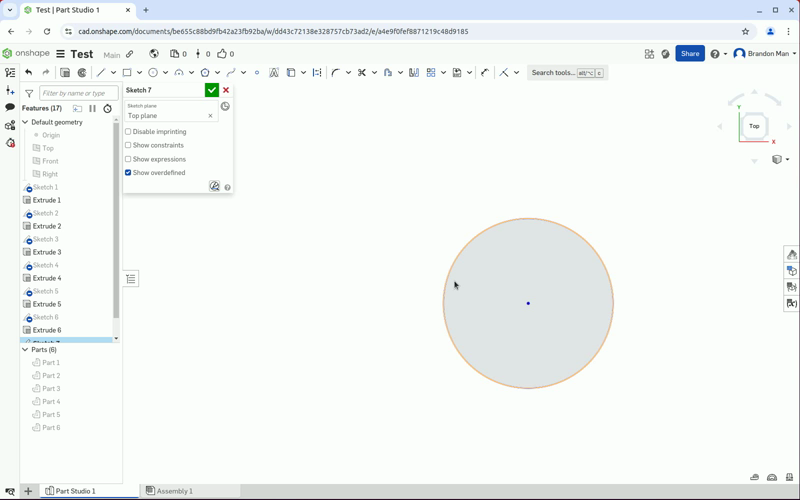
click(454, 280)
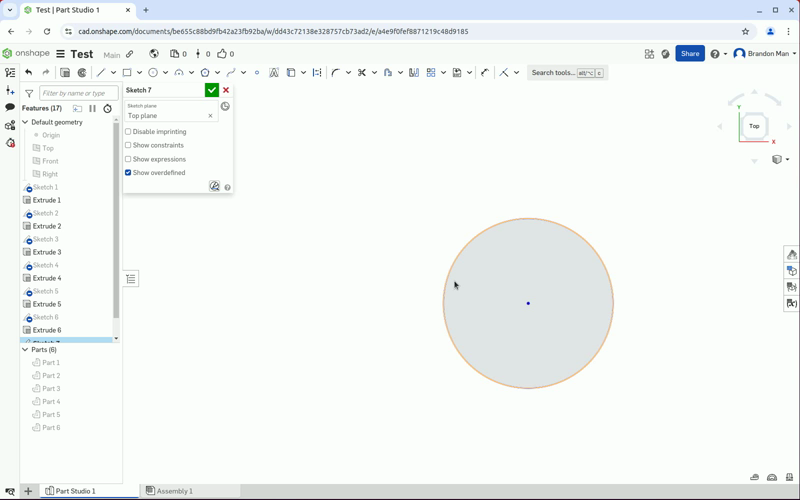
scroll(-6)
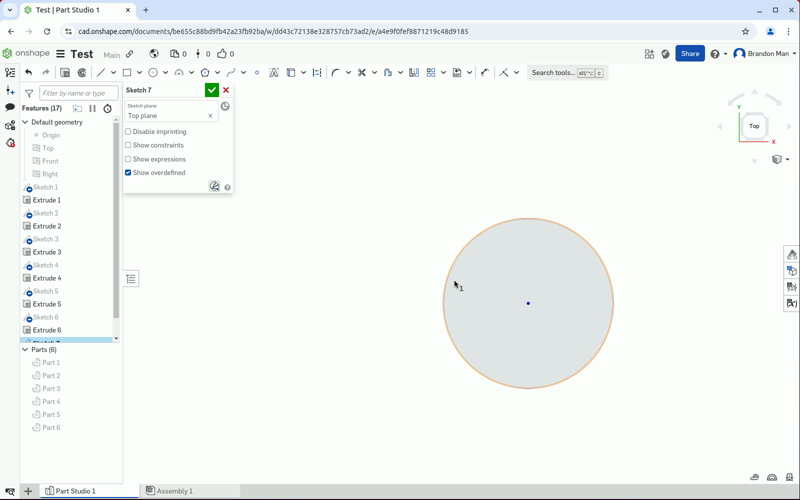
scroll(-6)
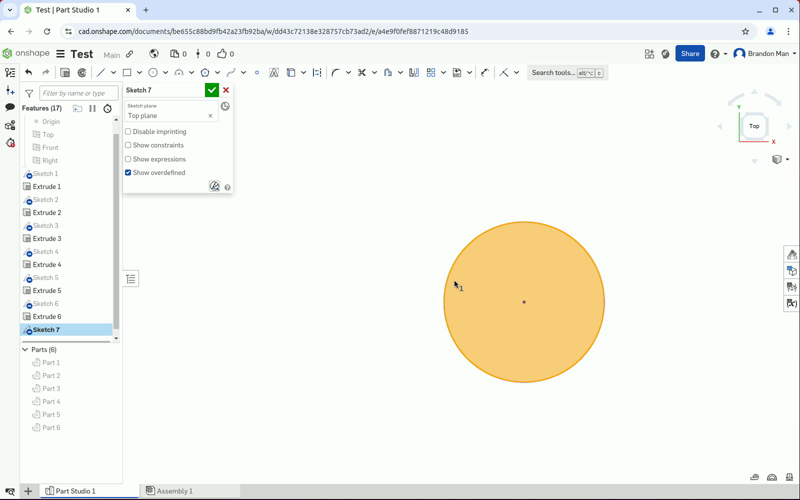
scroll(-6)
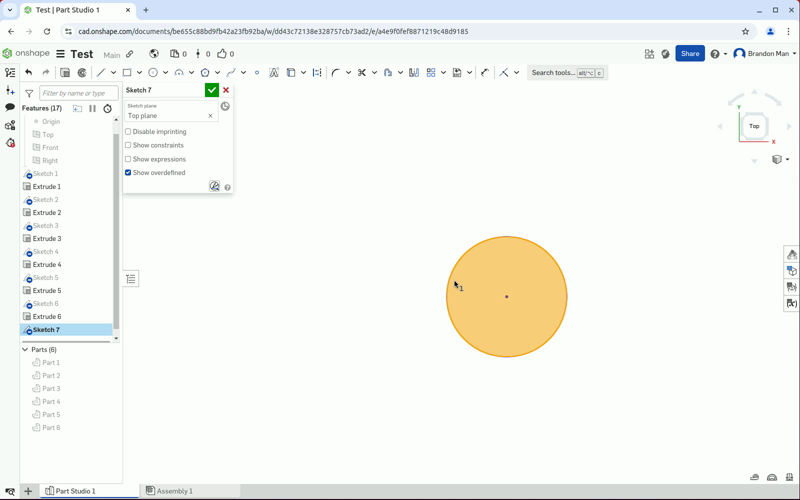
scroll(-6)
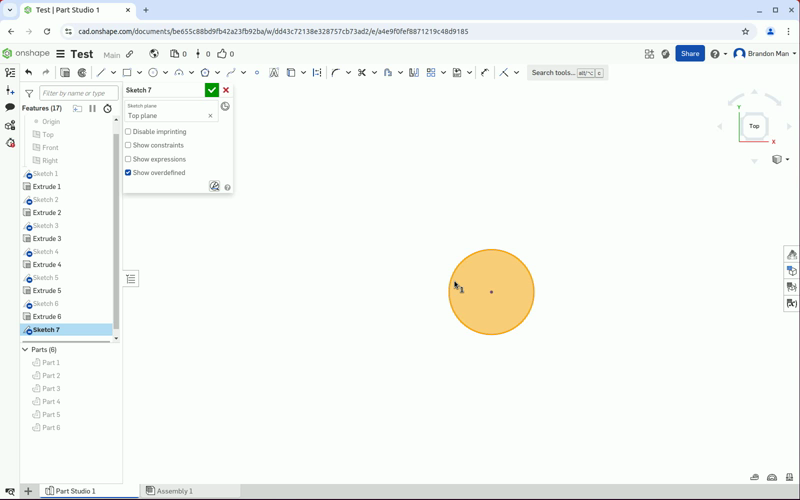
scroll(-6)
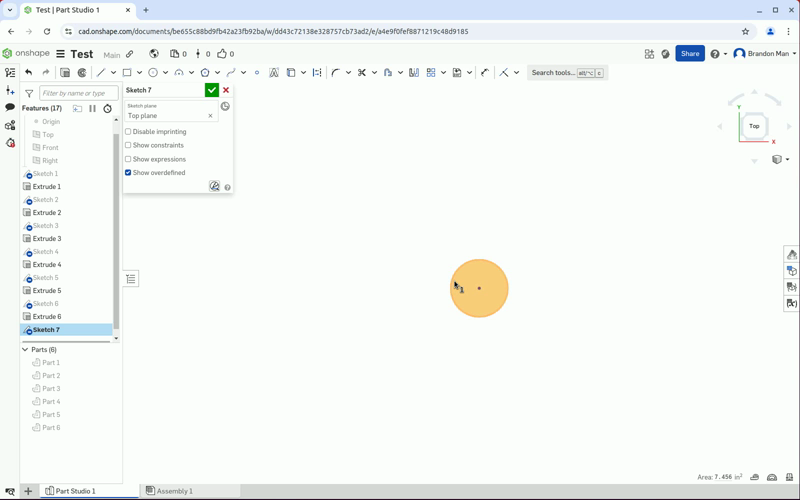
scroll(-6)
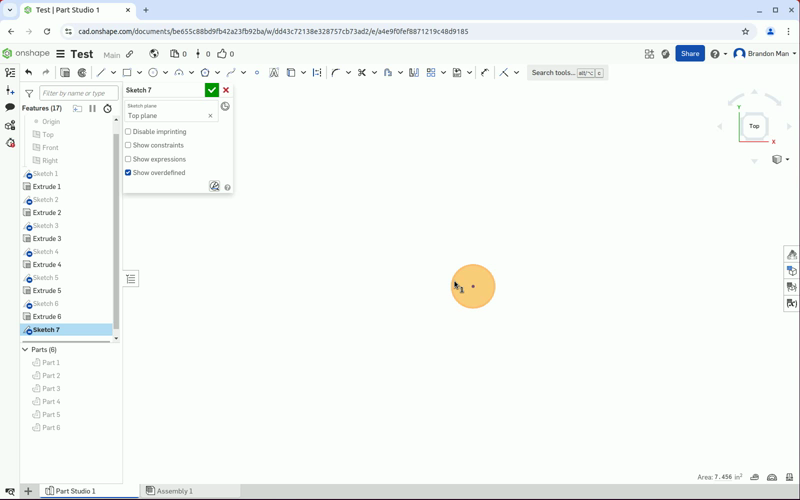
scroll(-6)
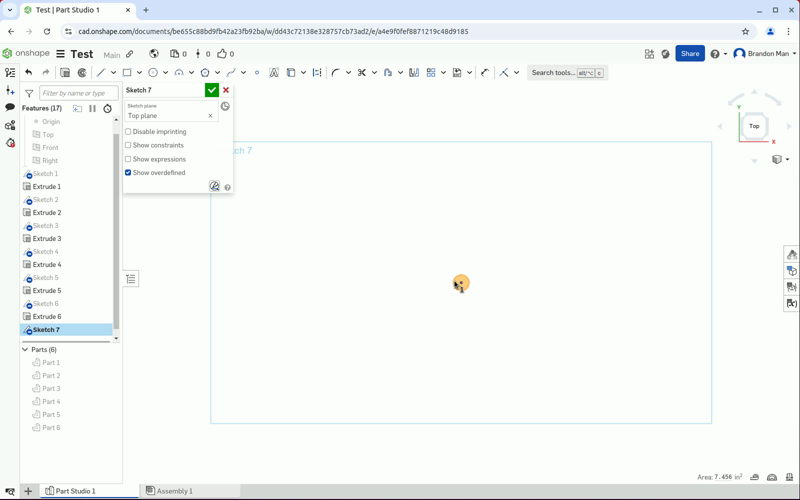
mouse_move(73, 352)
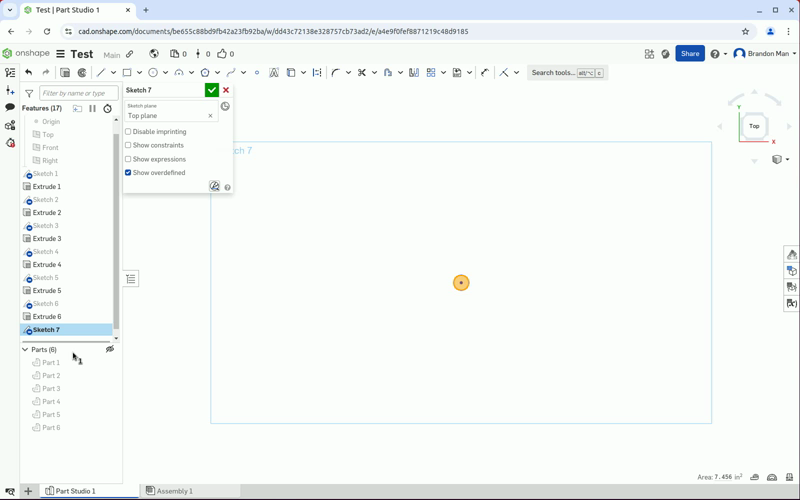
key(shift+y)
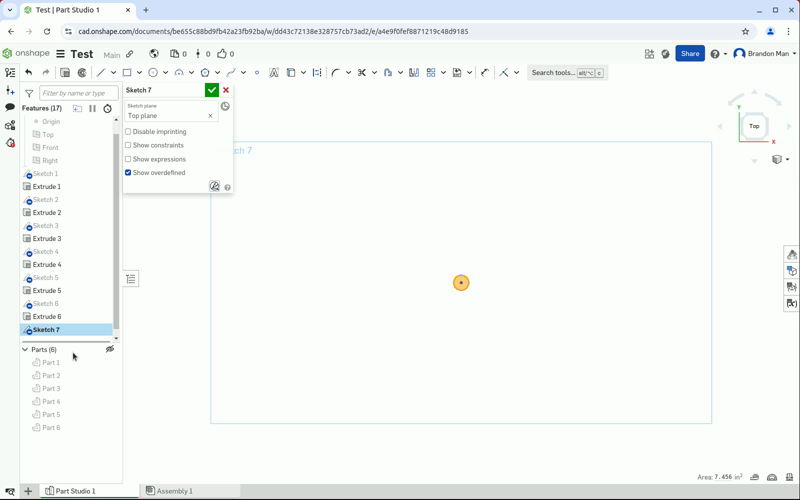
key(shift+e)
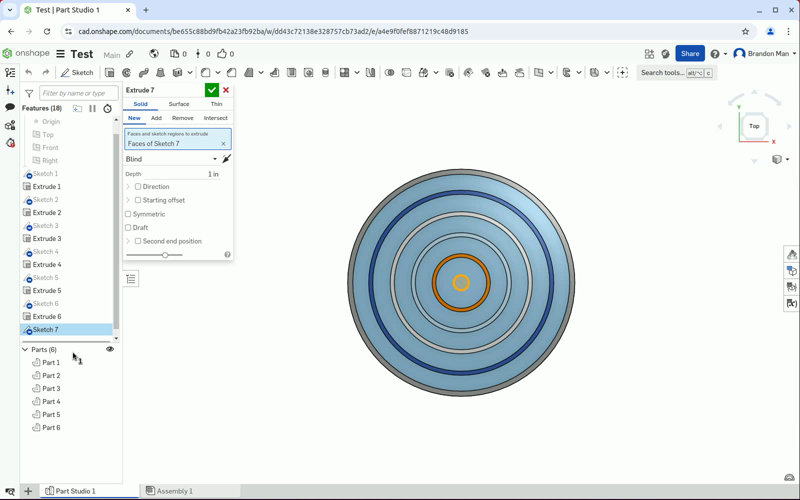
mouse_move(143, 106)
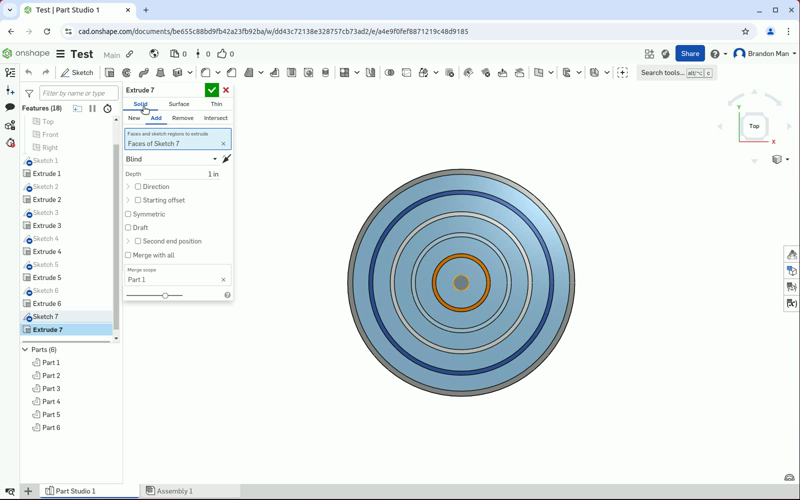
click(143, 106)
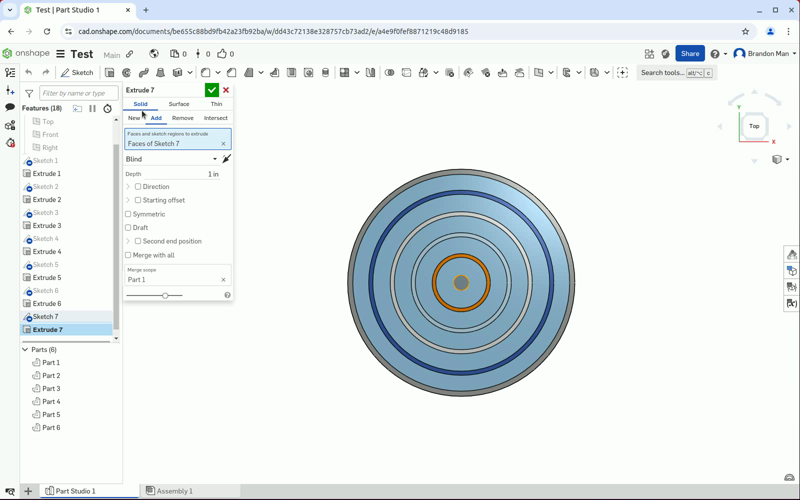
mouse_move(137, 120)
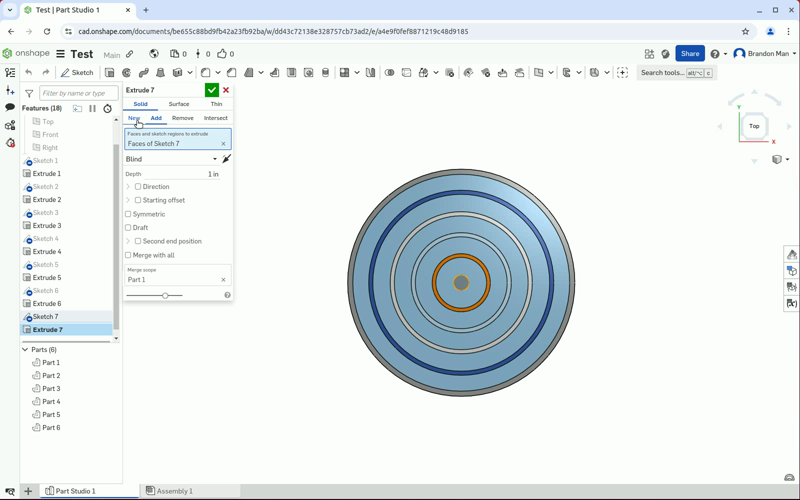
click(137, 120)
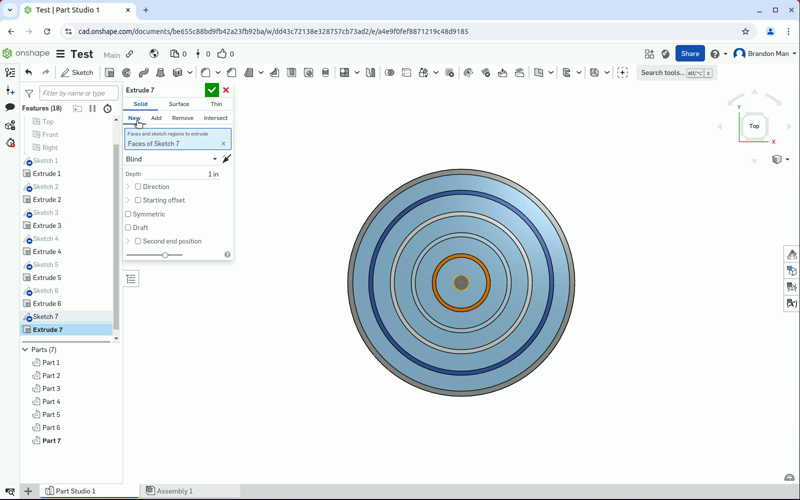
key(tab, 4)
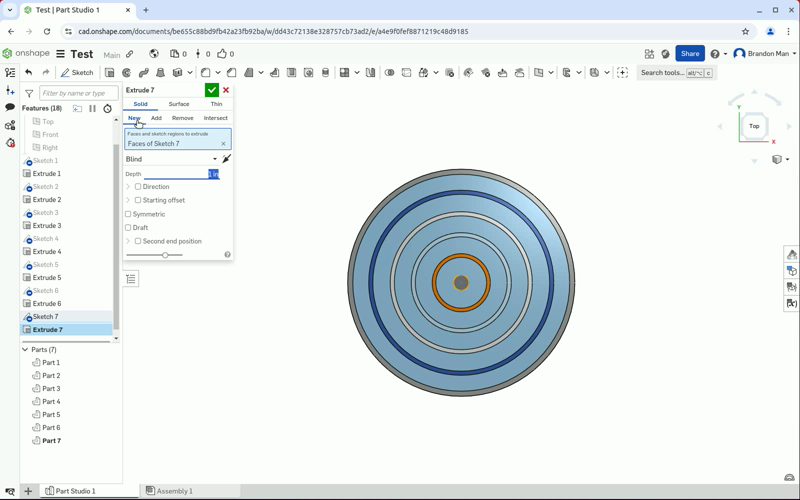
text(3.611)
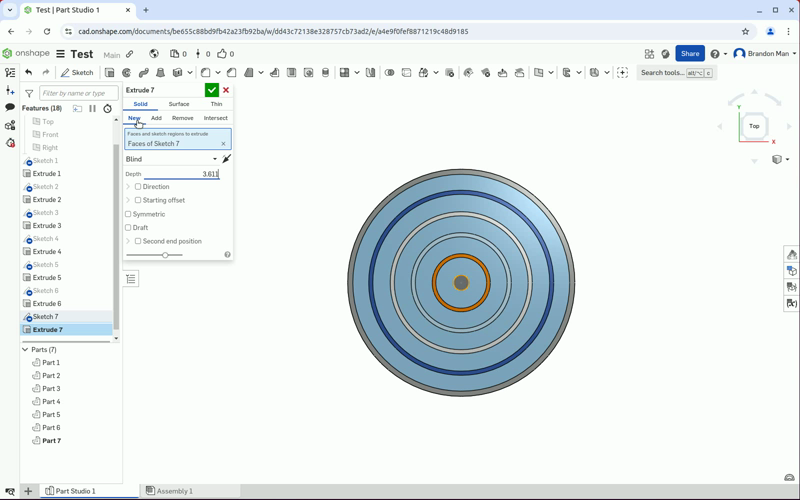
key(enter)
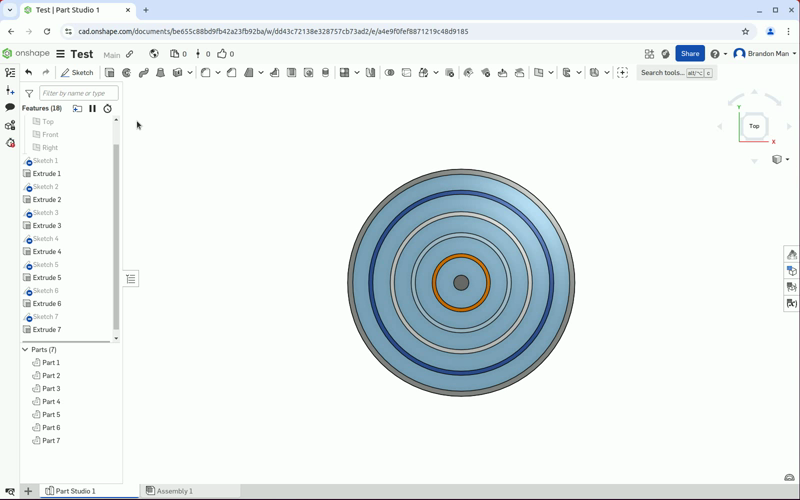
key(shift+h)
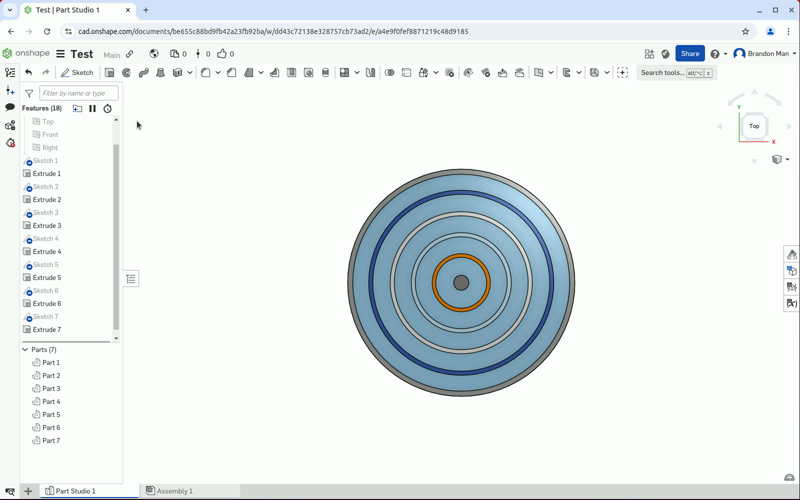
key(shift+h)
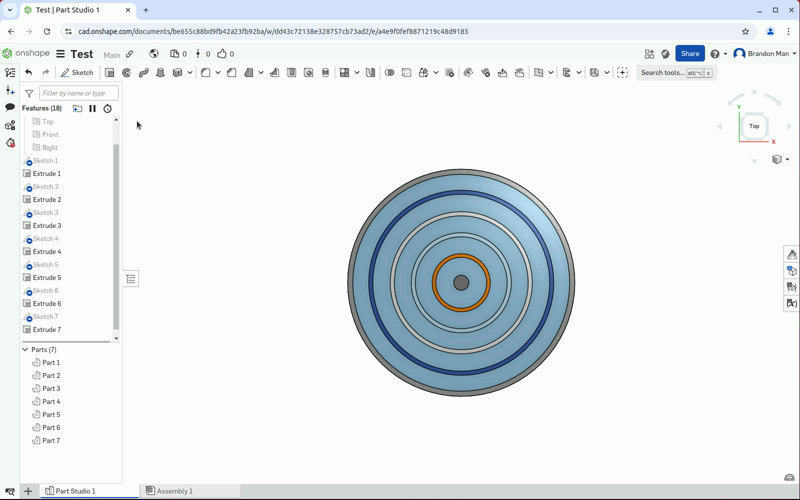
key(shift+7)
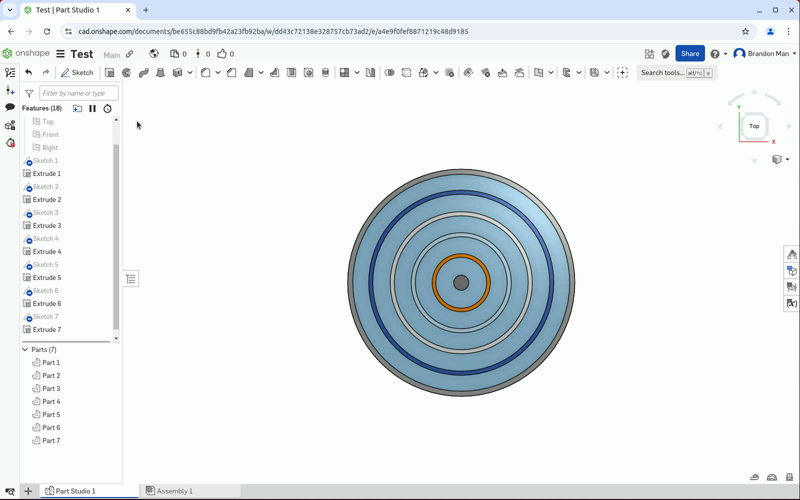
key(up, 3)
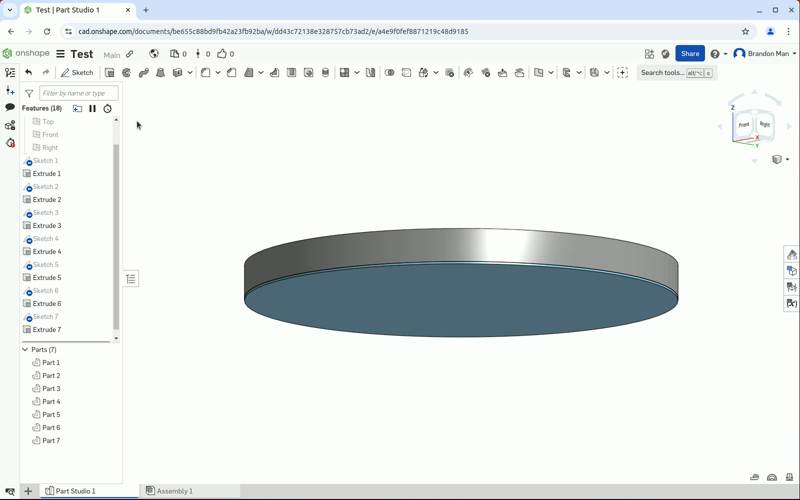
key(left, 3)
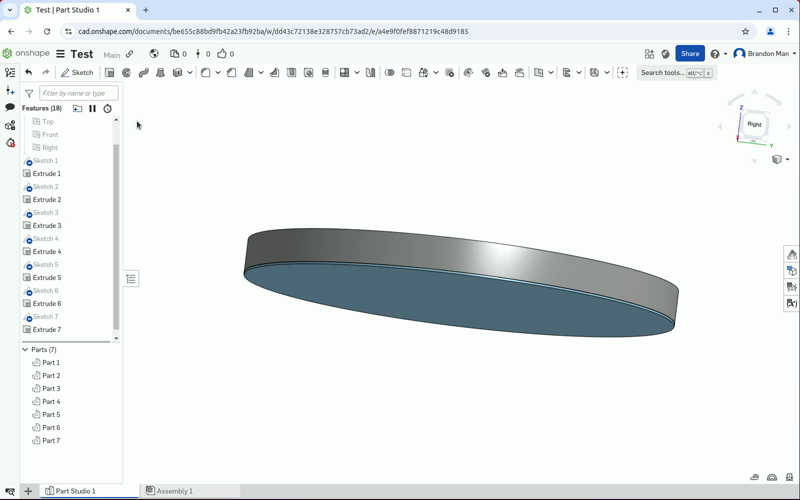
key(right, 3)
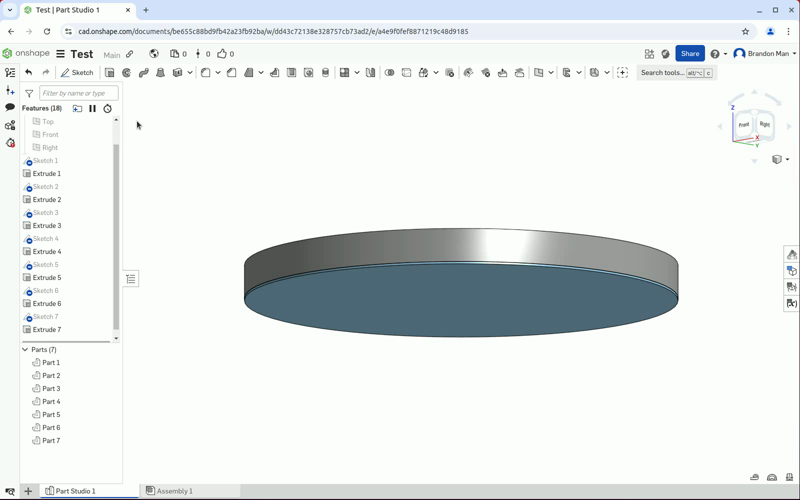
key(down, 3)
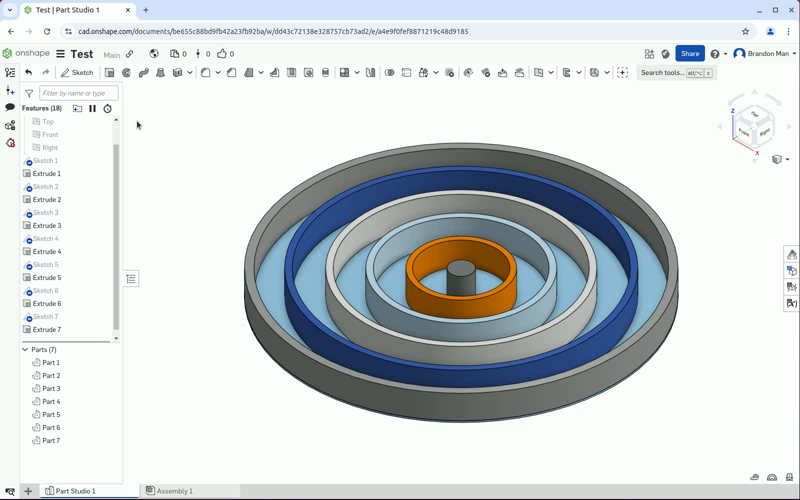
mouse_move(69, 163)
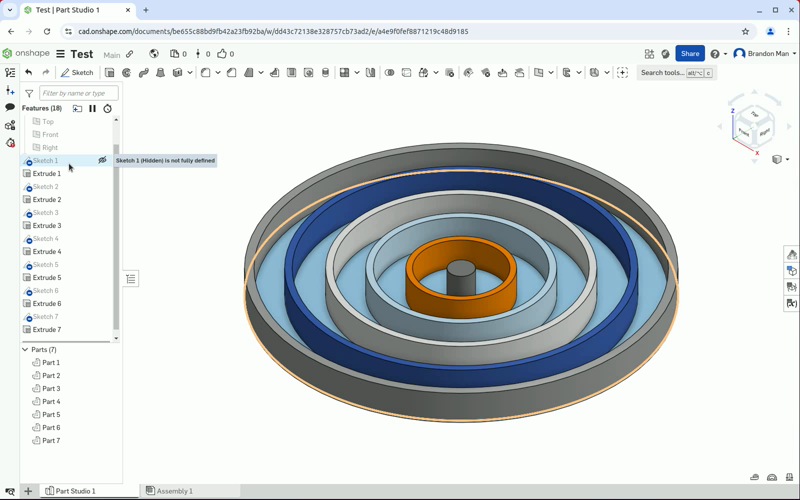
click(69, 163)